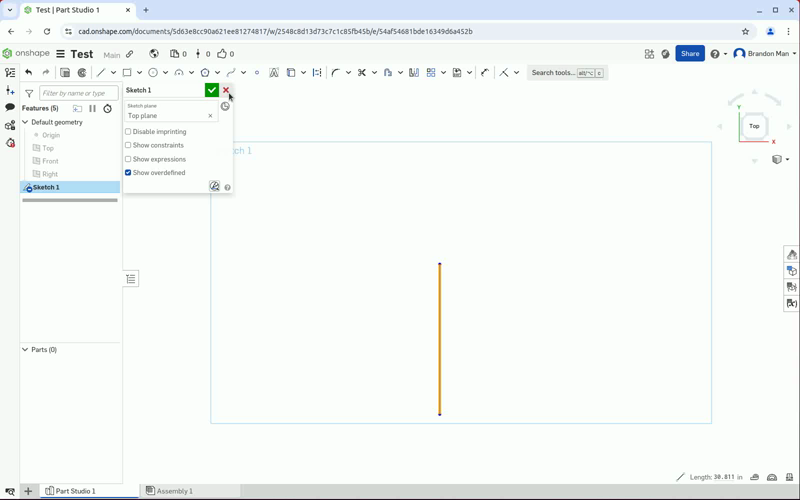
key(shift+h)
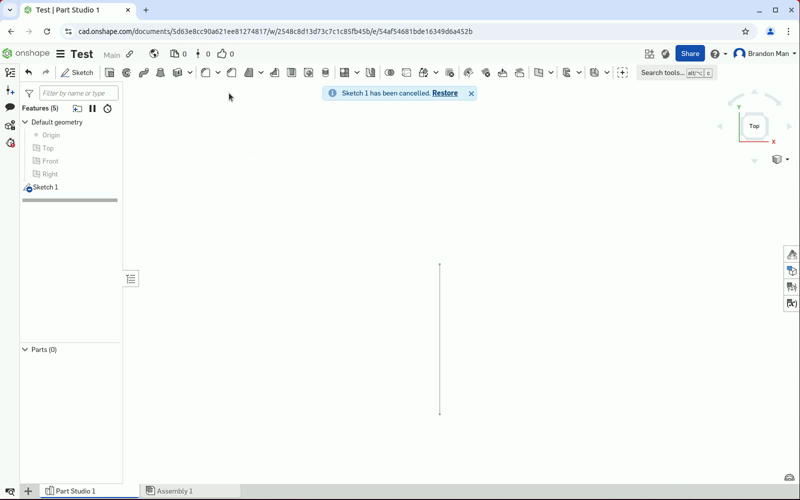
key(shift+s)
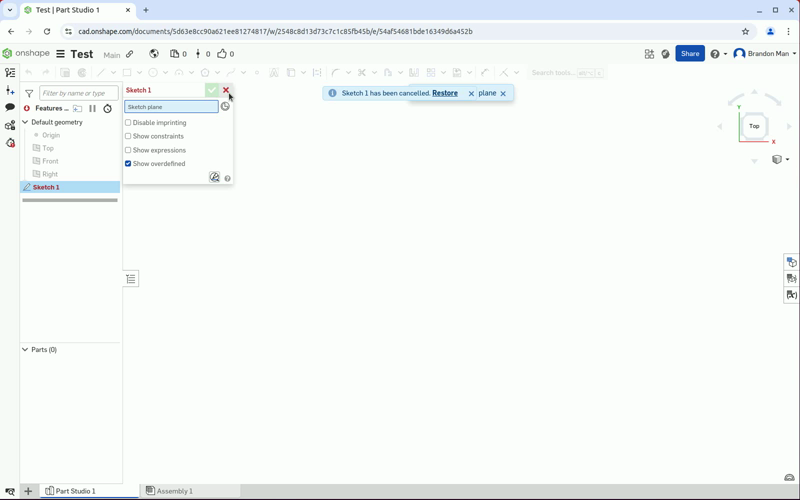
mouse_move(73, 150)
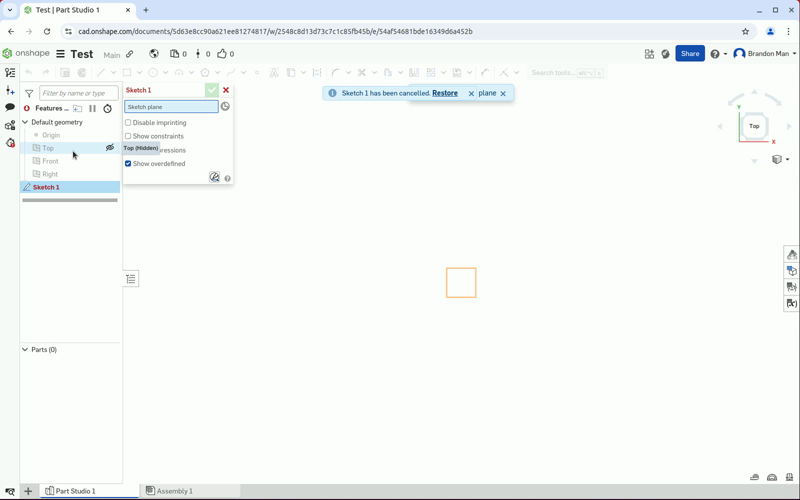
click(73, 150)
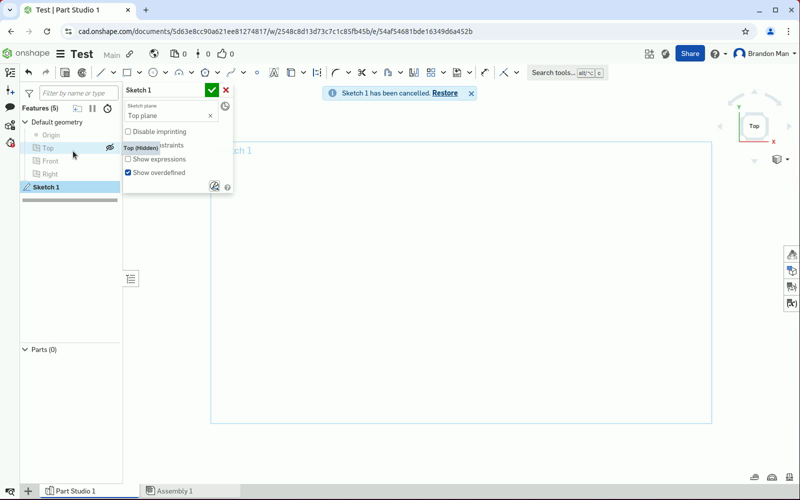
mouse_move(73, 352)
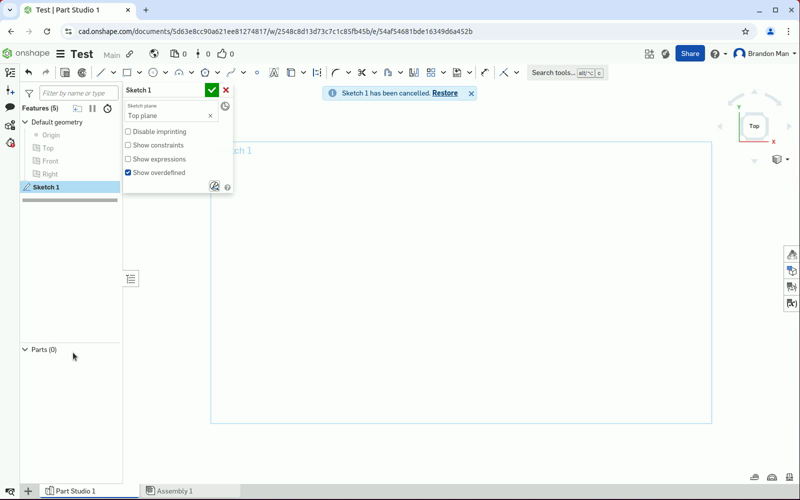
key(y)
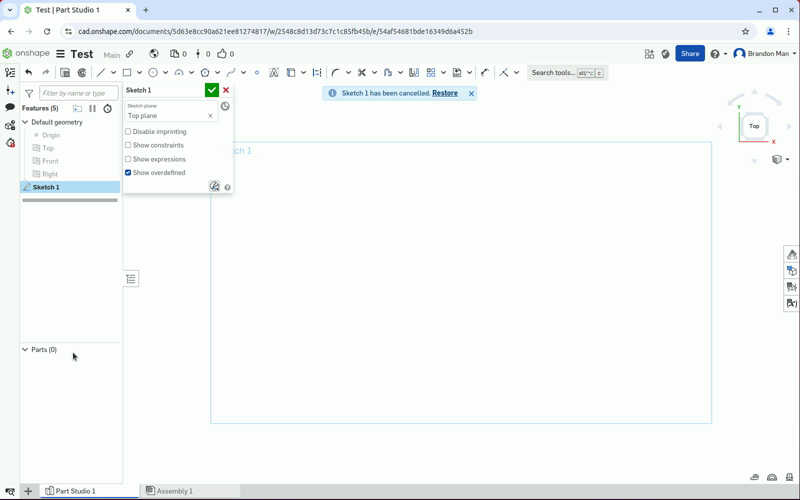
key(a)
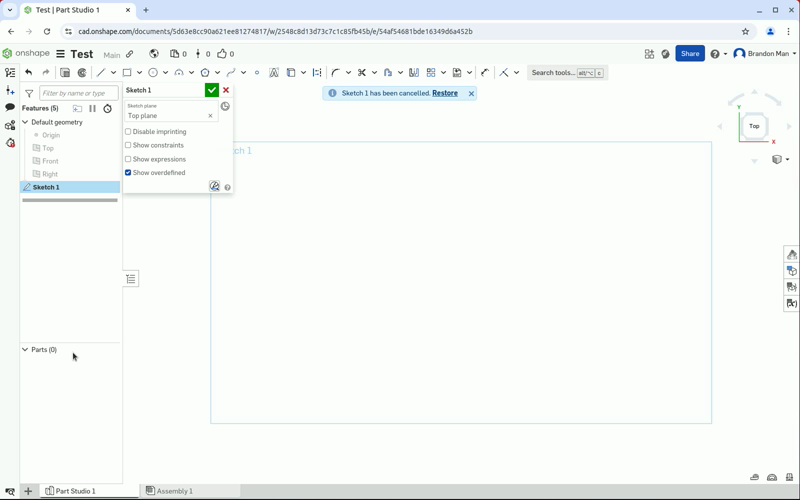
key_down(shift)
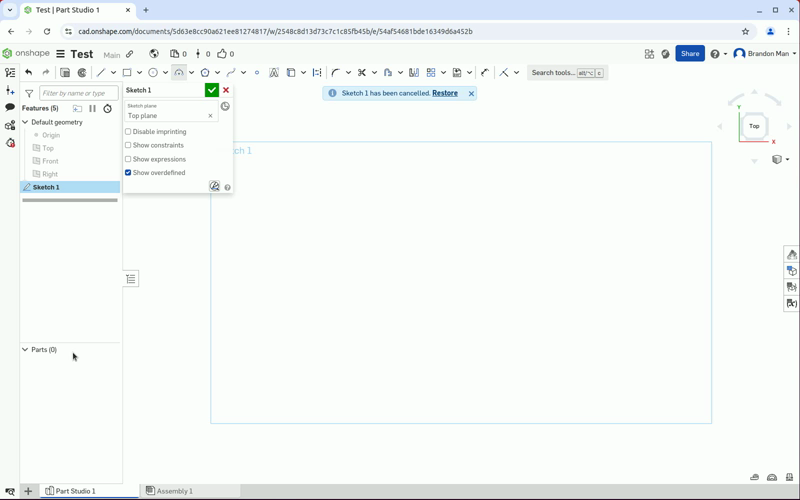
mouse_move(348, 247)
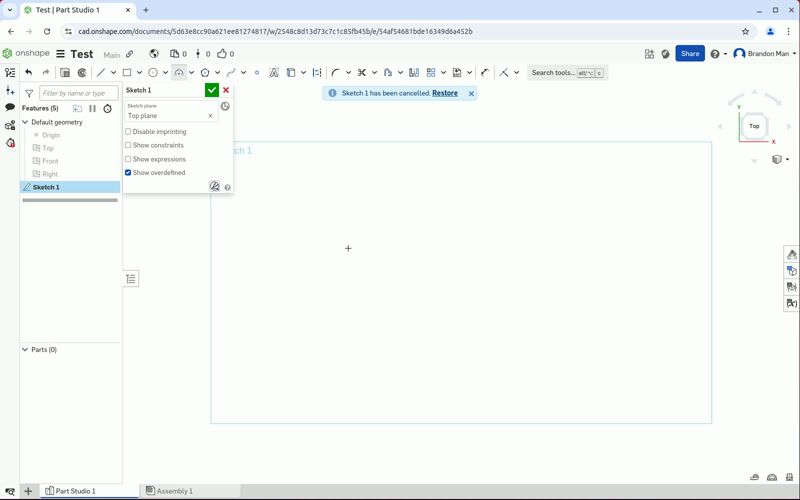
click(348, 247)
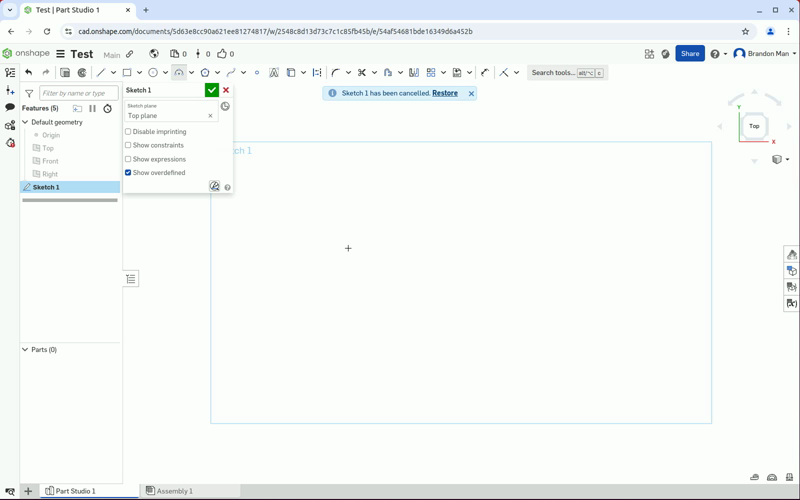
key_up(shift)
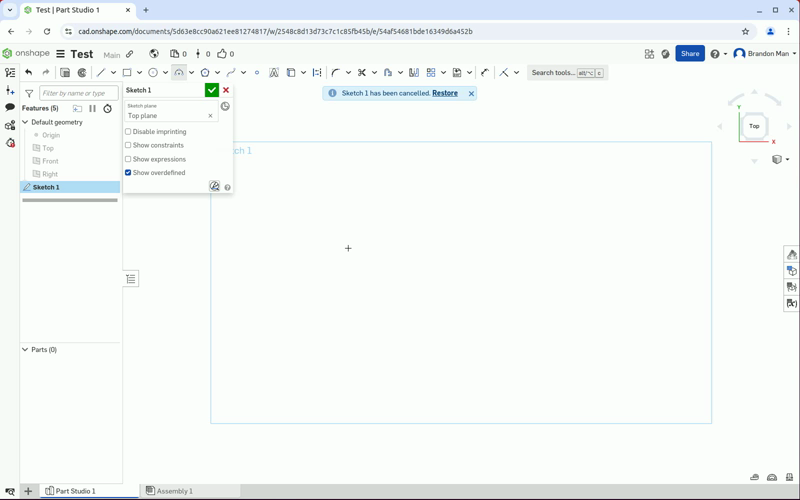
key_down(shift)
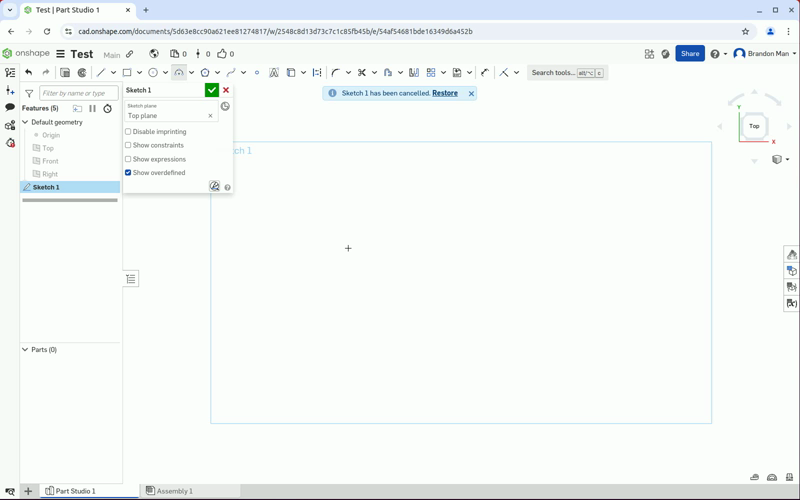
mouse_move(351, 244)
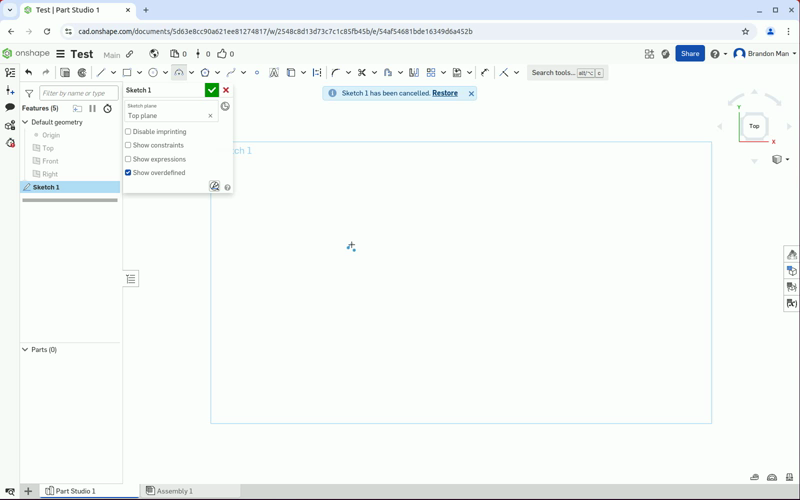
scroll(6)
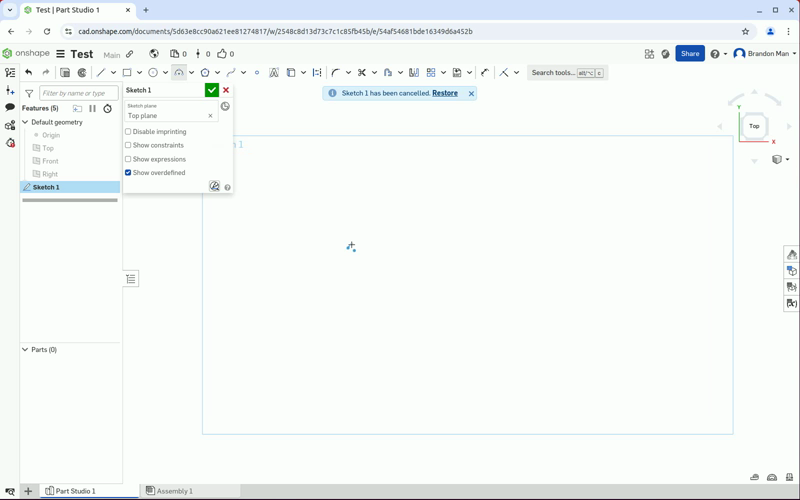
scroll(6)
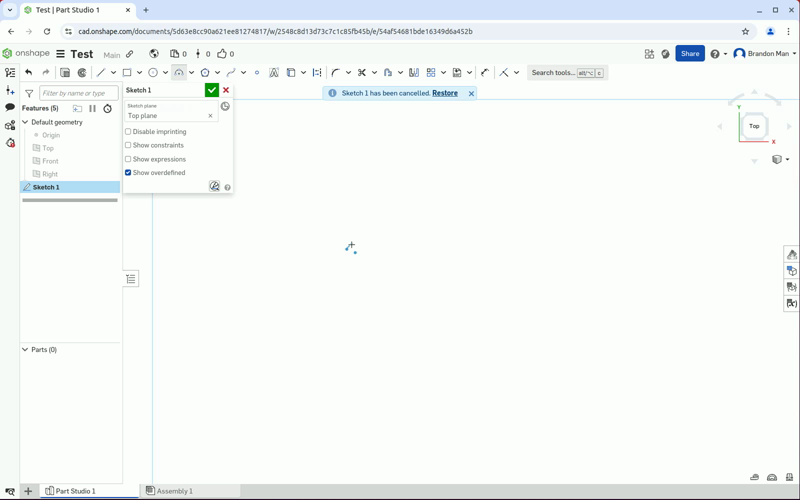
scroll(6)
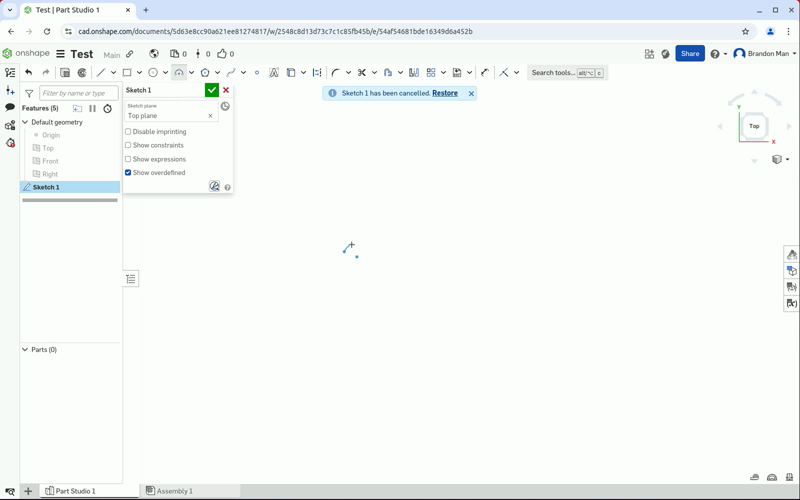
scroll(6)
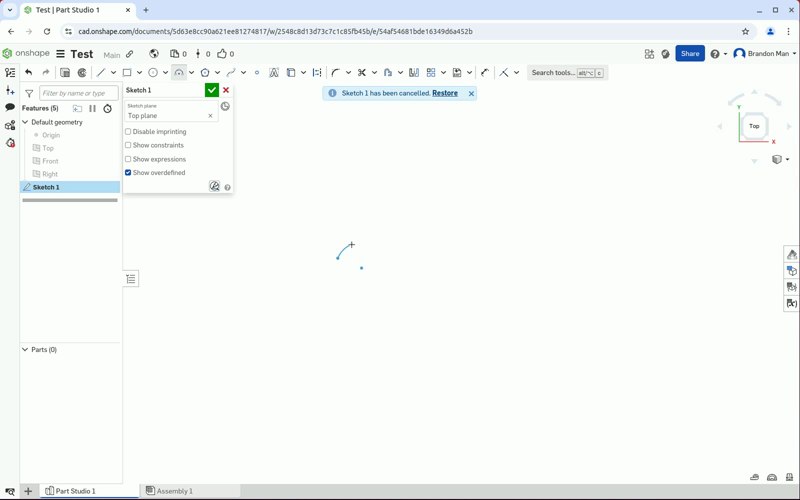
scroll(6)
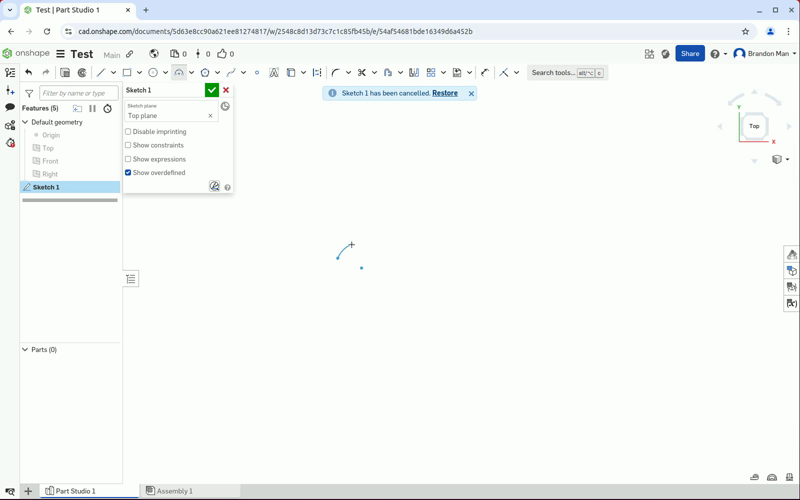
scroll(6)
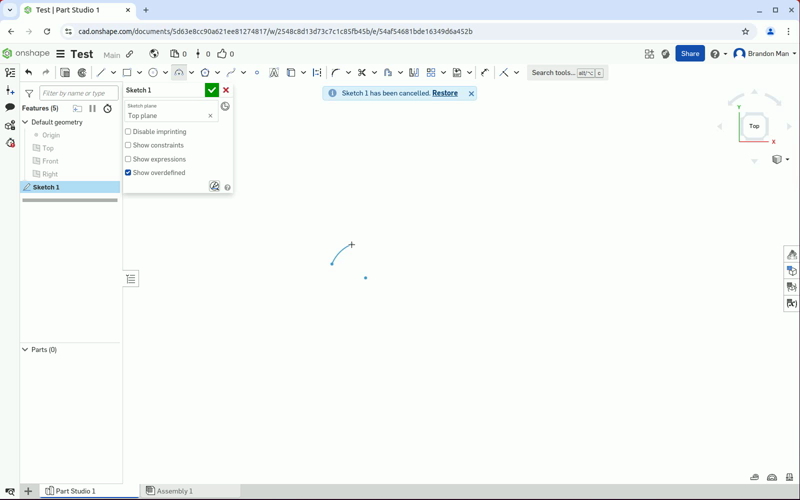
scroll(6)
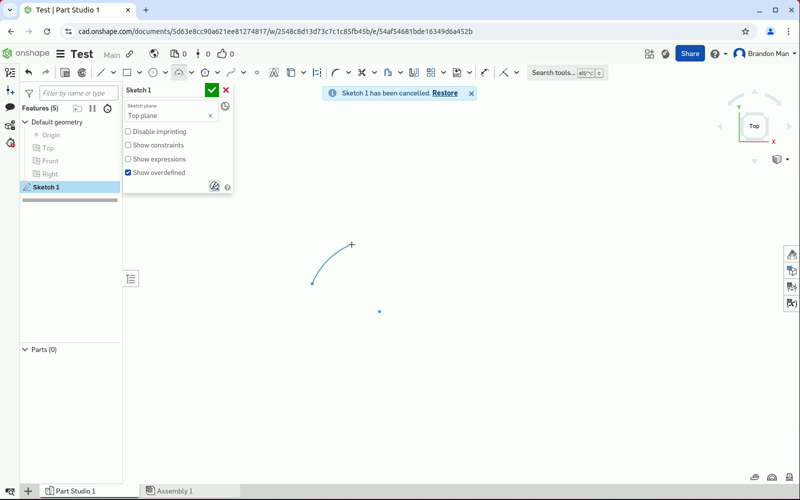
click(351, 244)
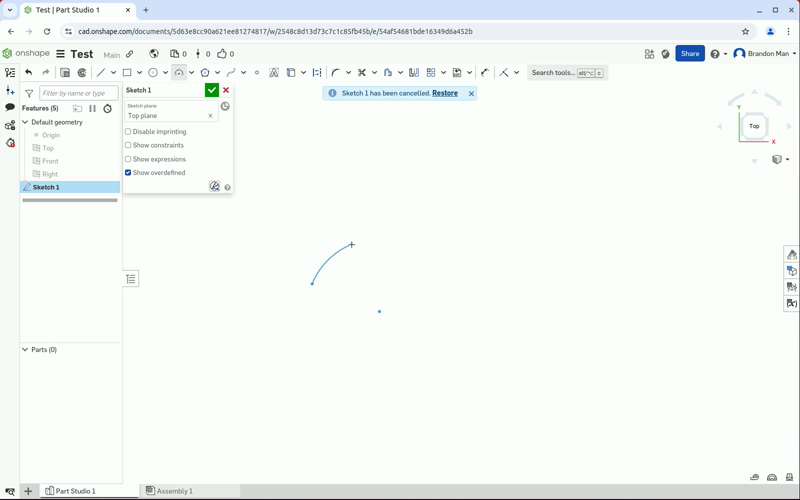
scroll(-6)
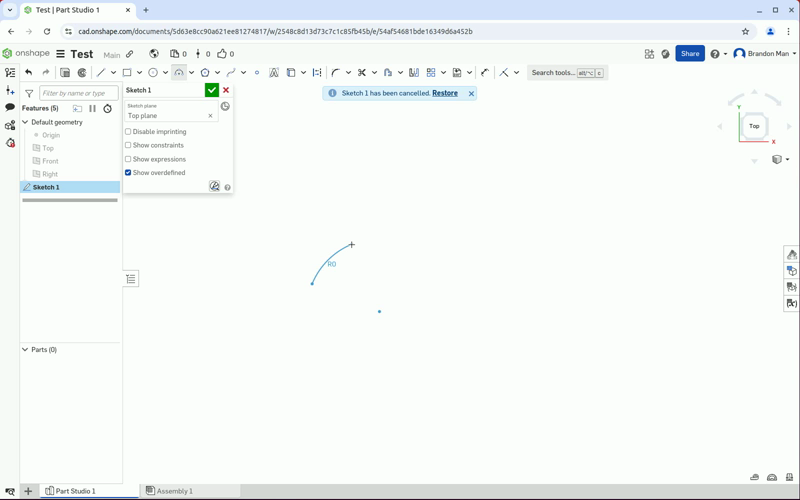
scroll(-6)
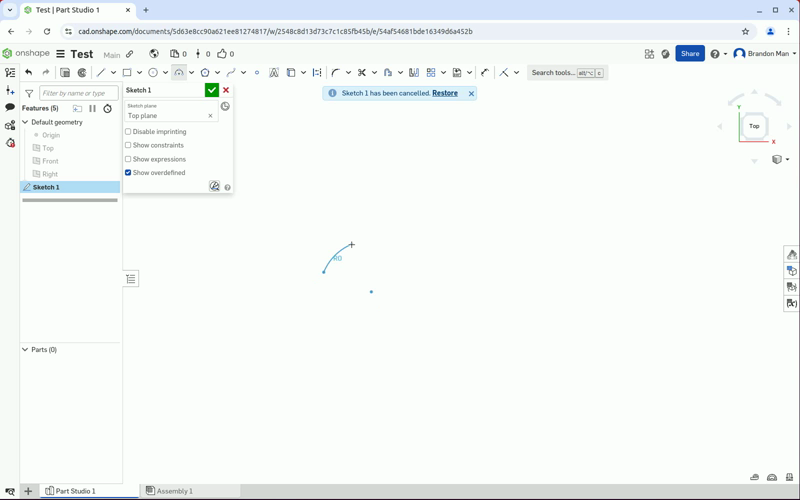
scroll(-6)
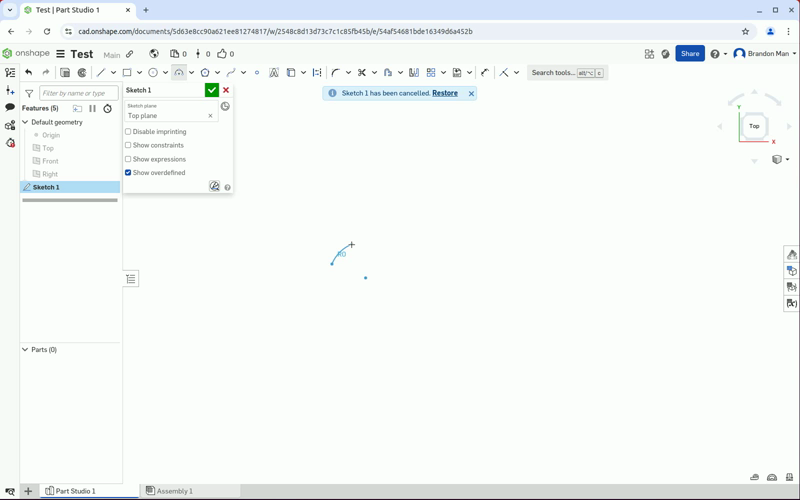
scroll(-6)
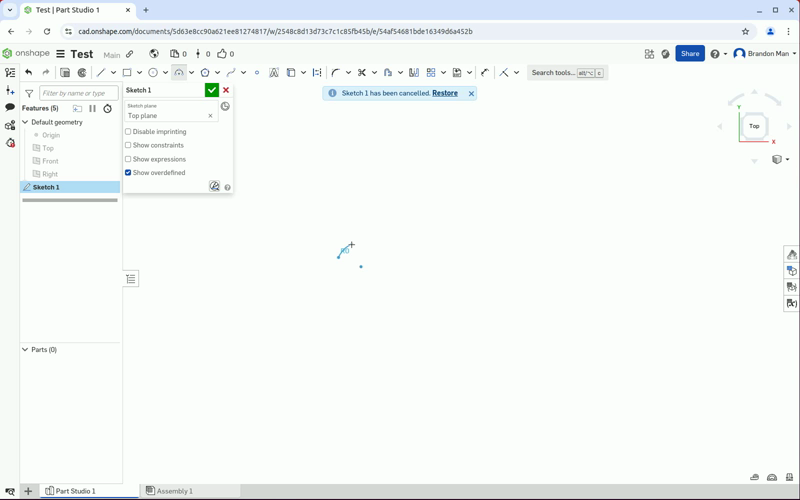
scroll(-6)
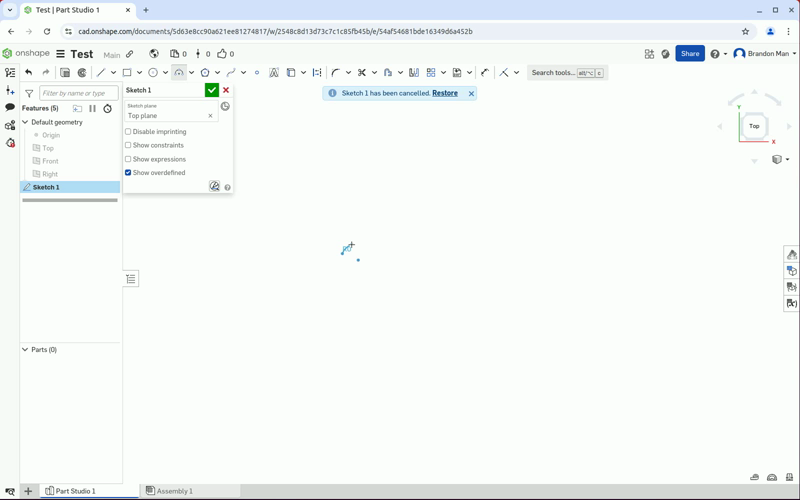
scroll(-6)
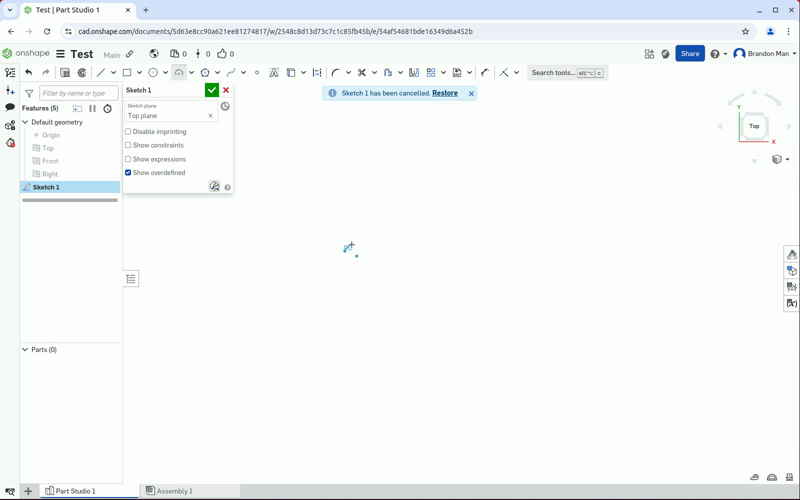
scroll(-6)
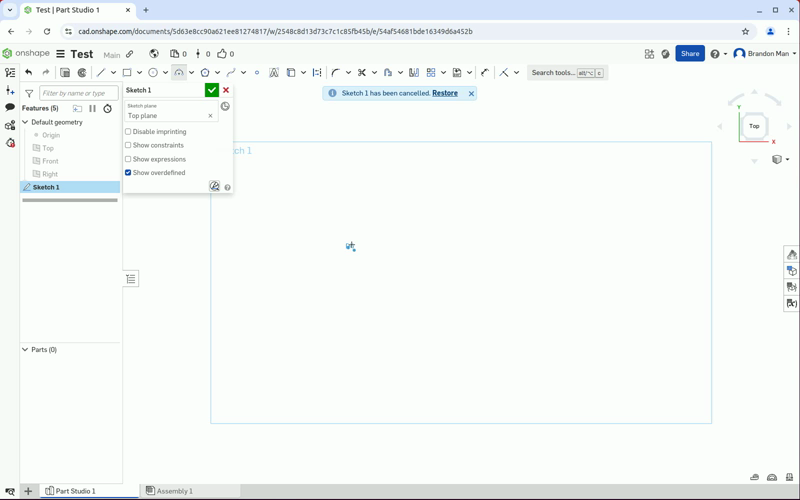
mouse_move(349, 245)
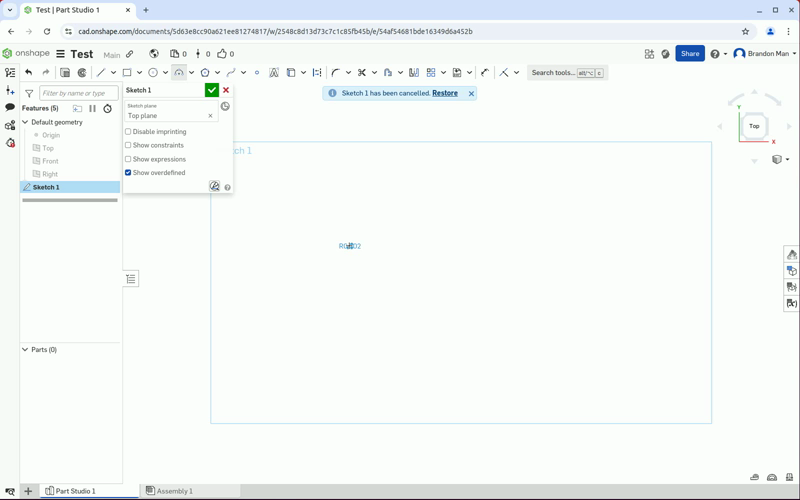
scroll(6)
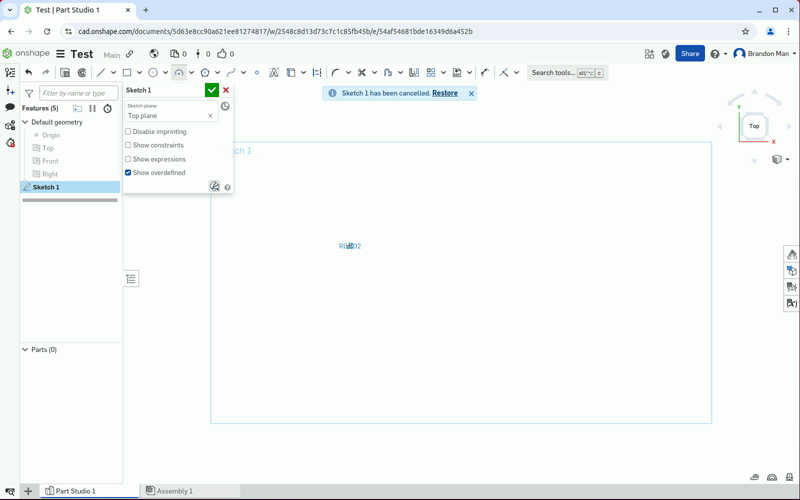
scroll(6)
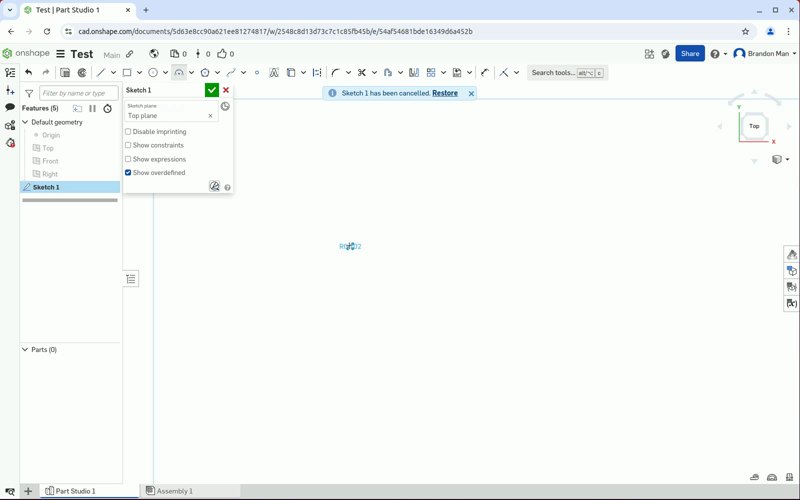
scroll(6)
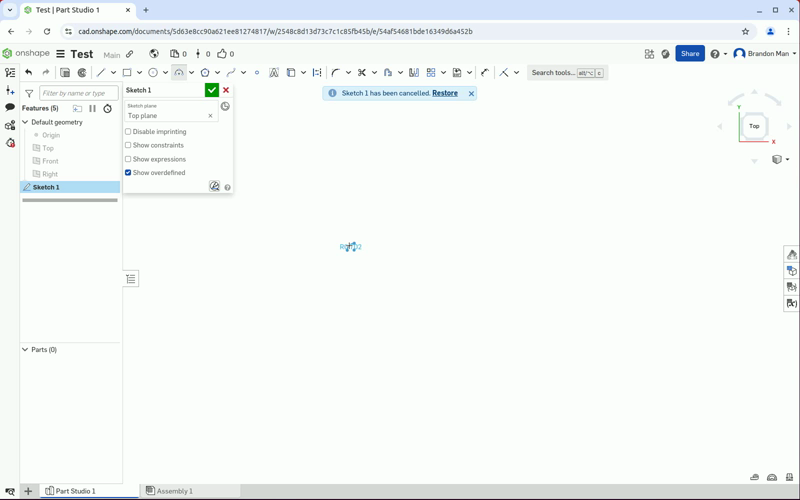
scroll(6)
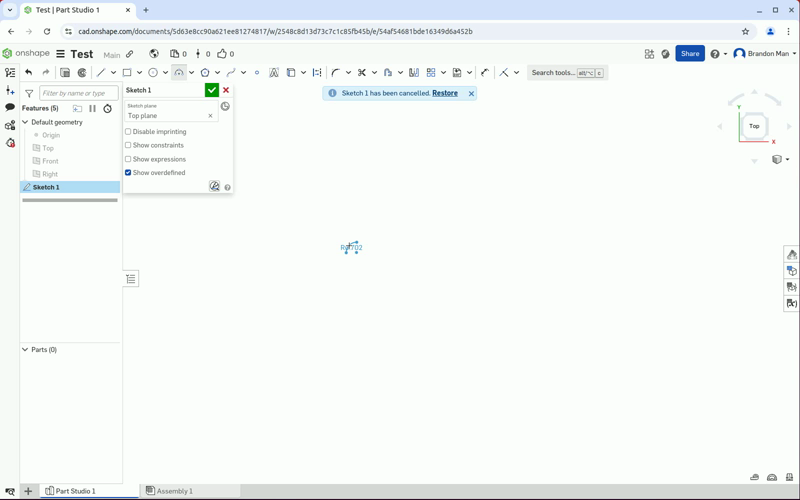
scroll(6)
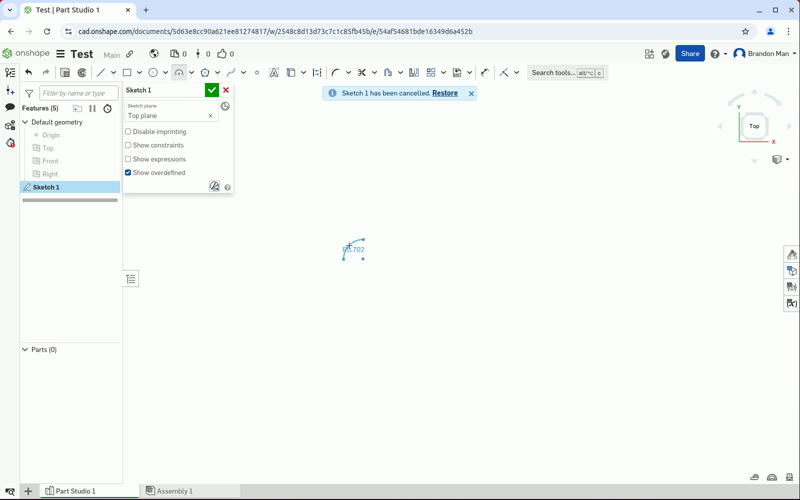
scroll(6)
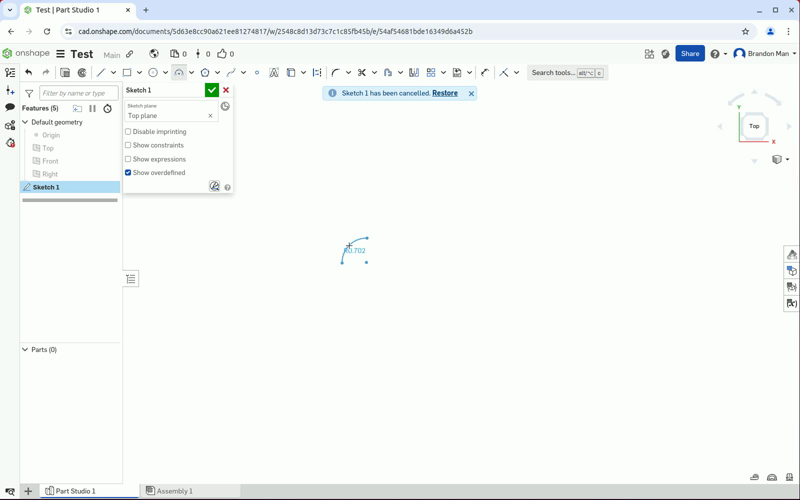
scroll(6)
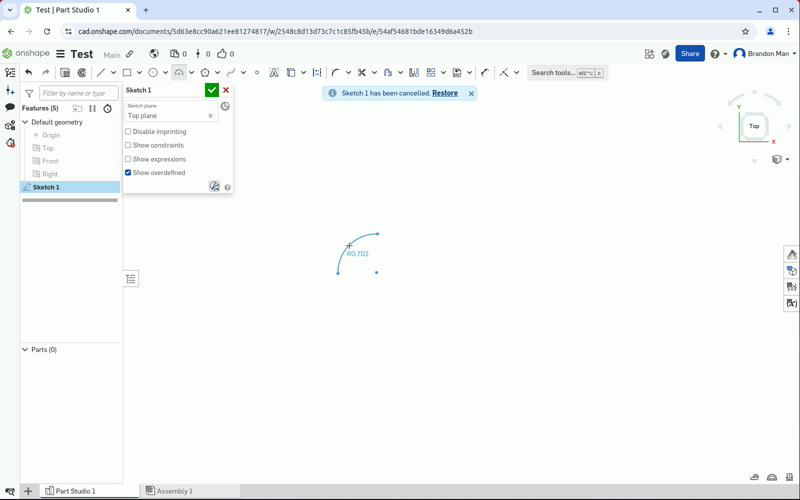
click(349, 245)
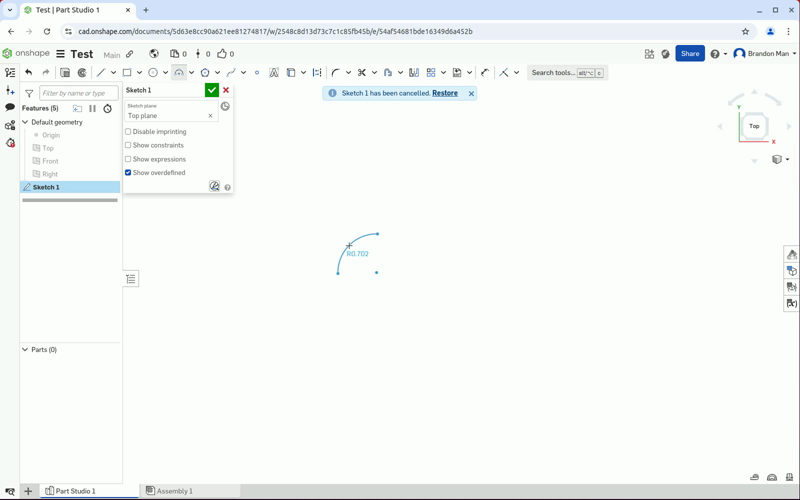
scroll(-6)
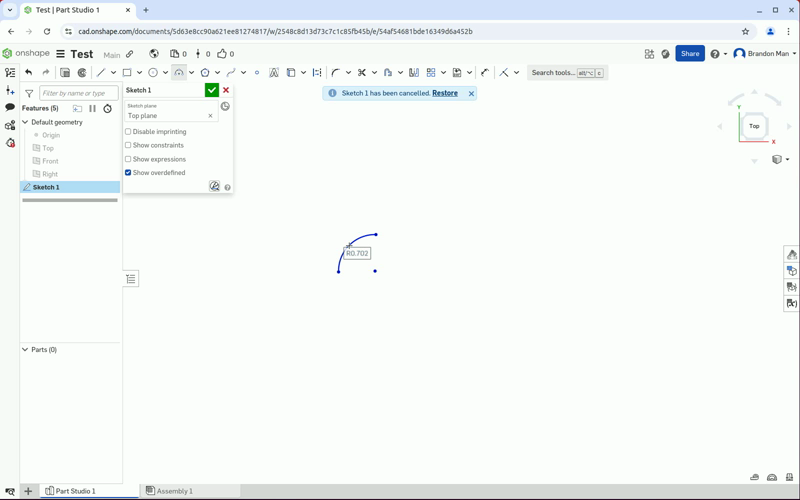
scroll(-6)
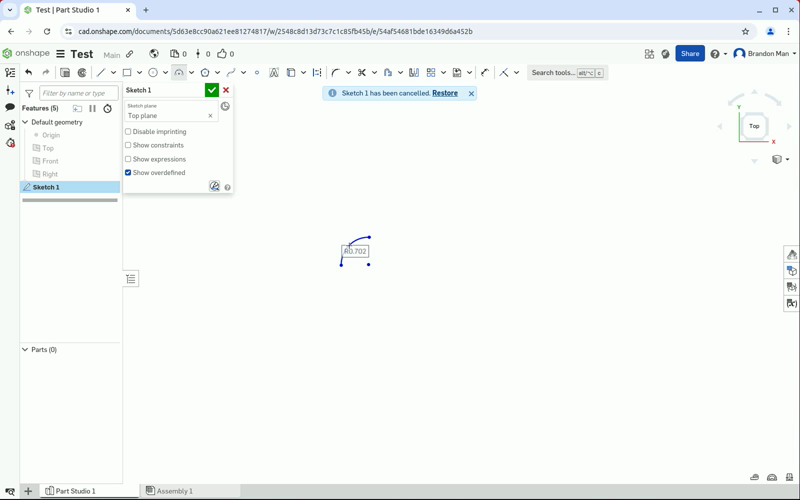
scroll(-6)
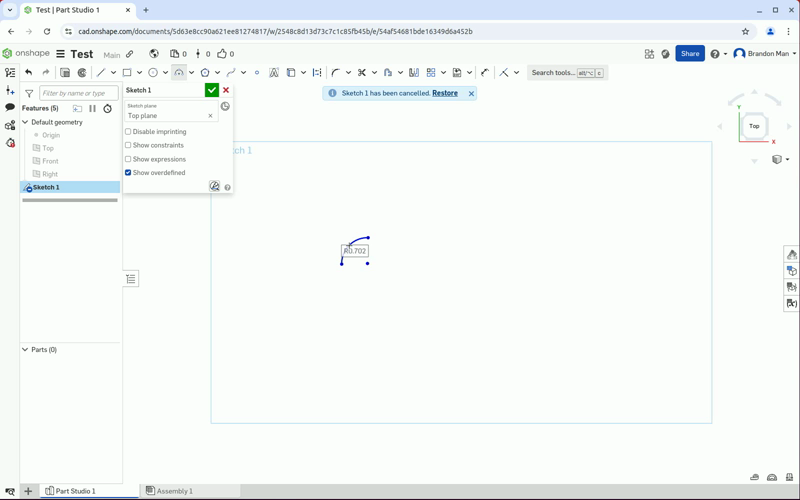
scroll(-6)
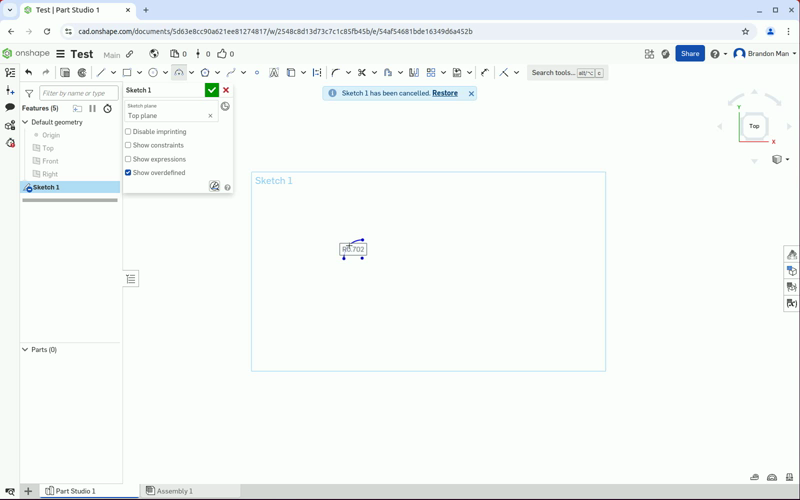
scroll(-6)
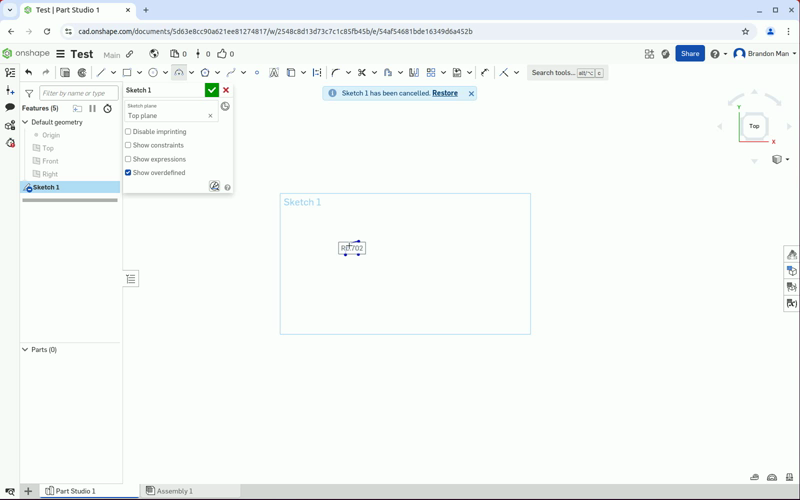
scroll(-6)
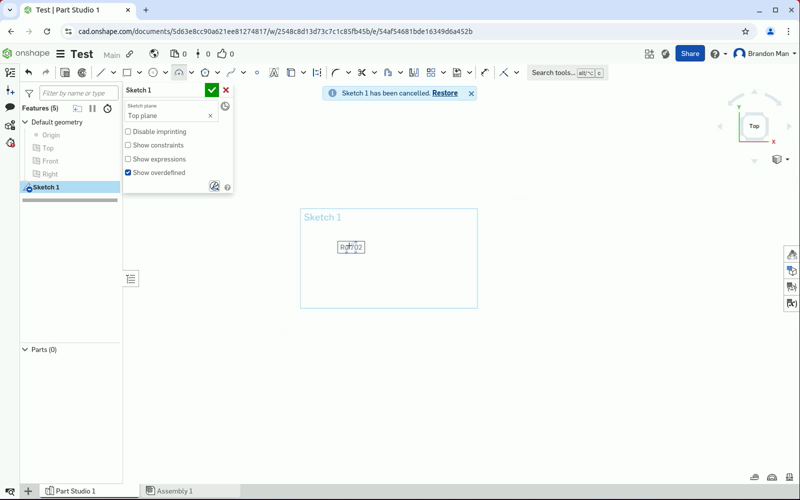
scroll(-6)
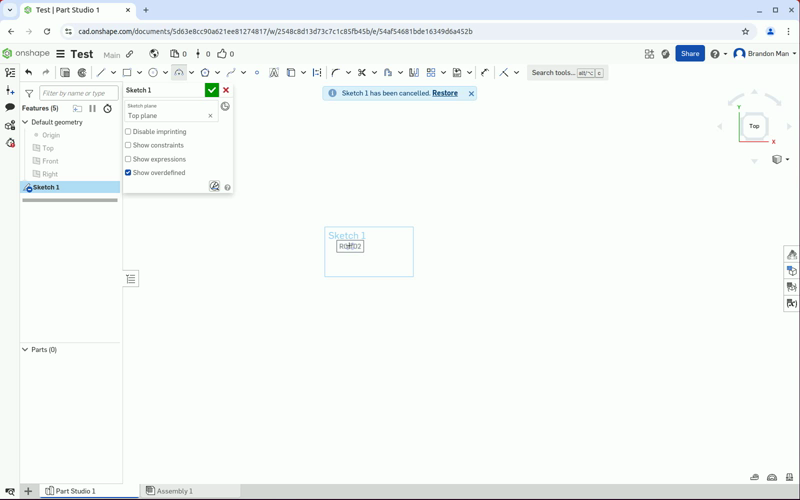
key_up(shift)
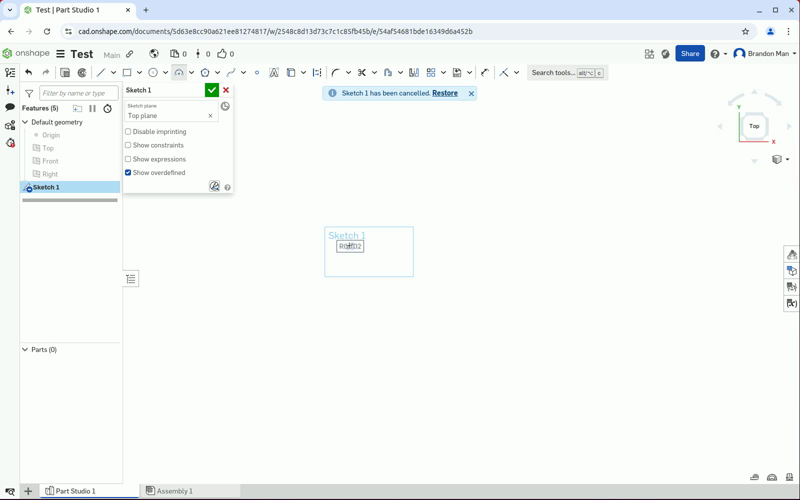
key(esc)
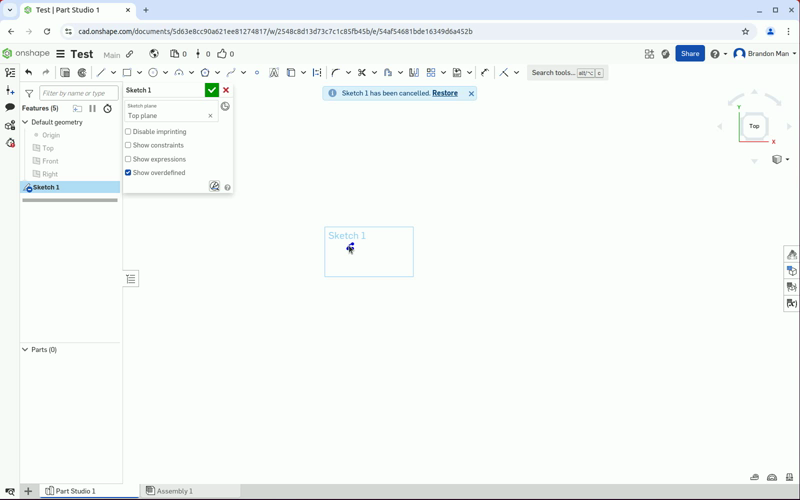
key(l)
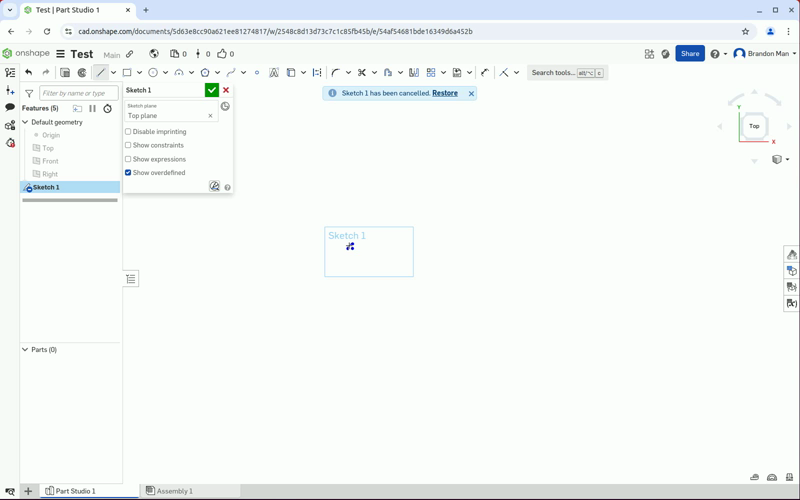
mouse_move(351, 244)
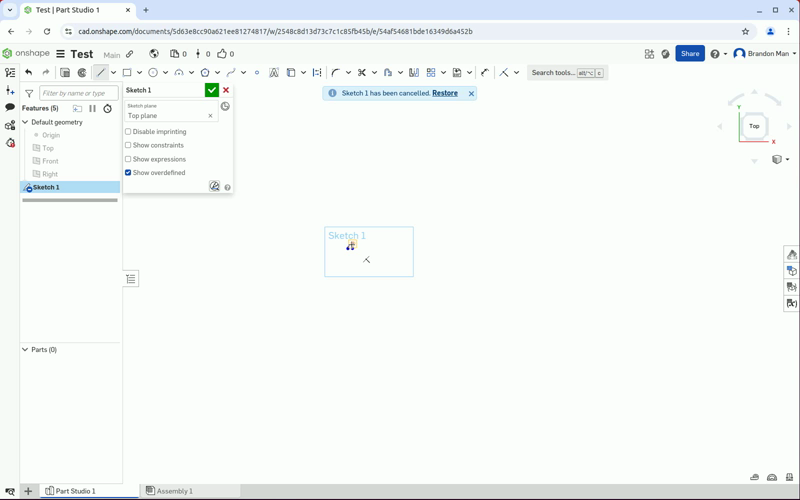
scroll(6)
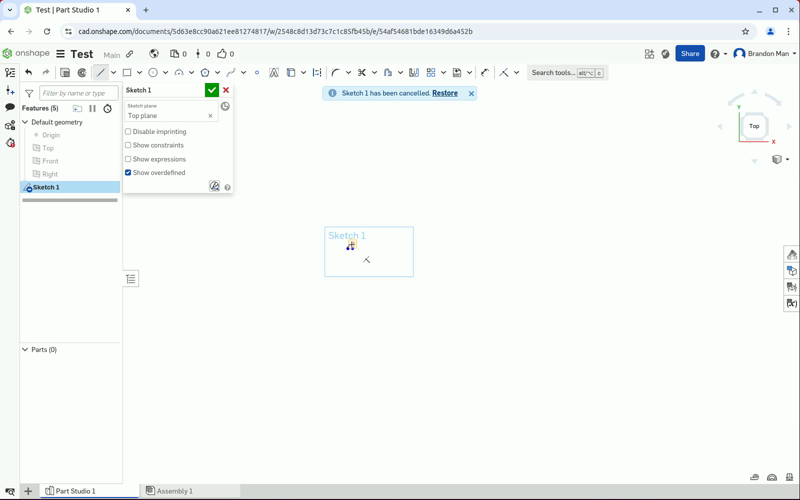
scroll(6)
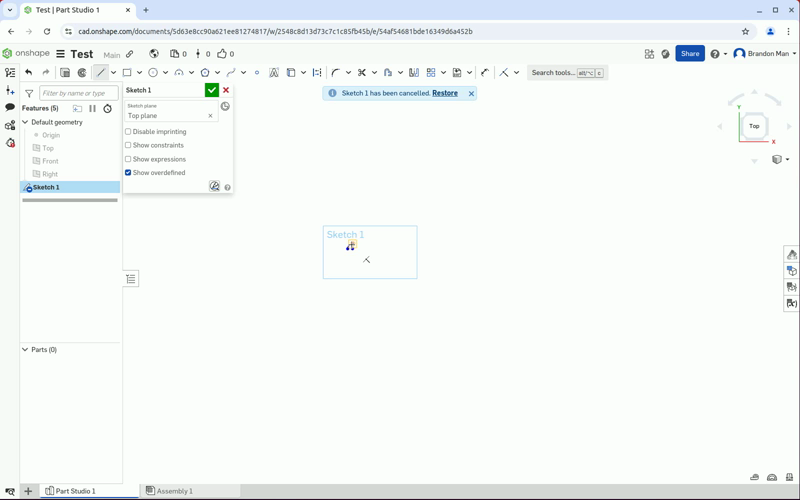
scroll(6)
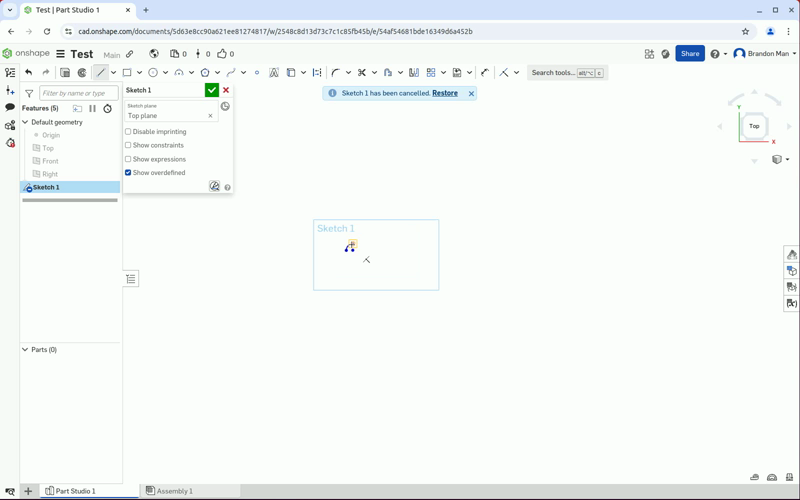
scroll(6)
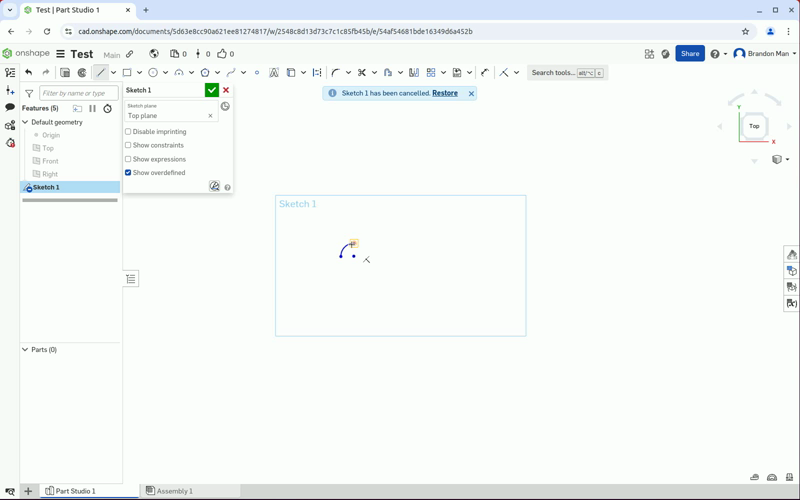
scroll(6)
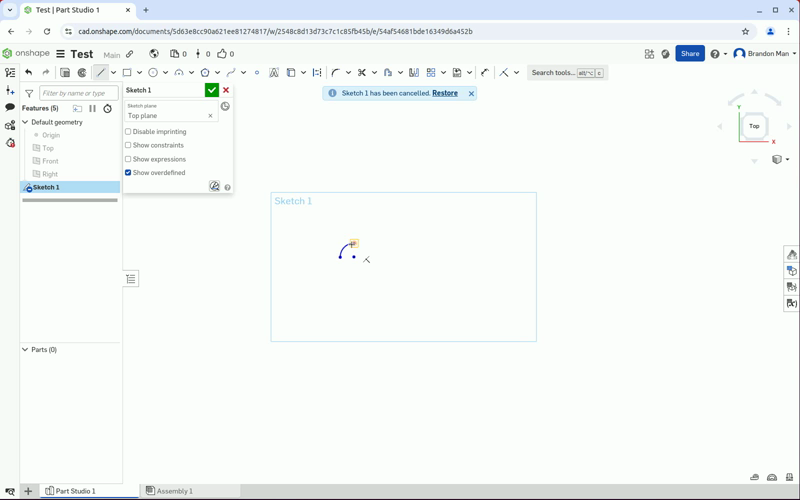
scroll(6)
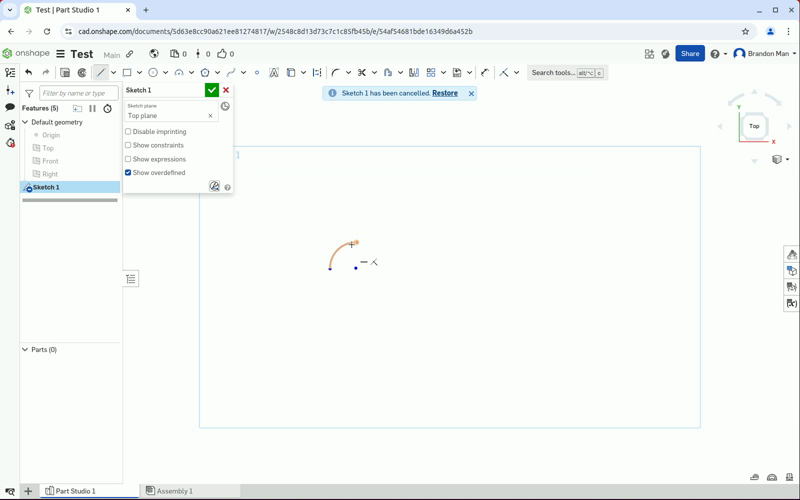
scroll(6)
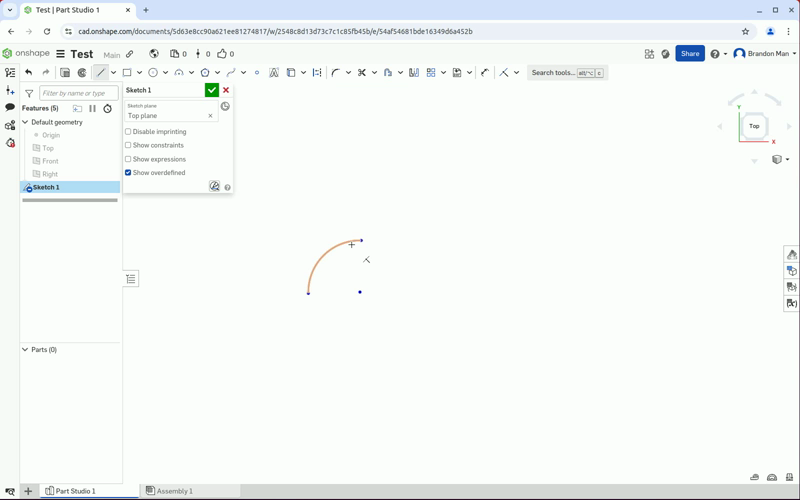
click(351, 244)
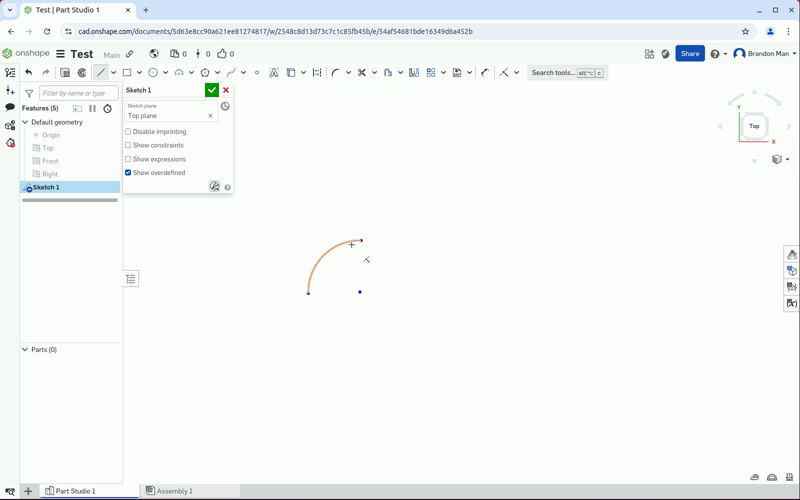
scroll(-6)
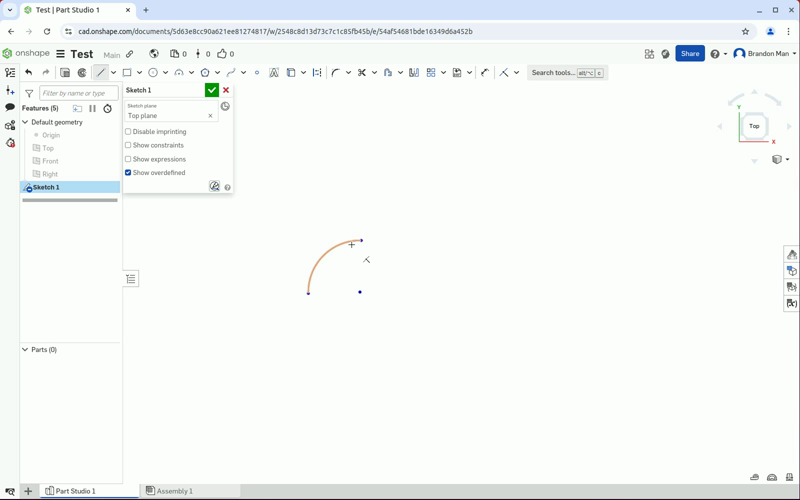
scroll(-6)
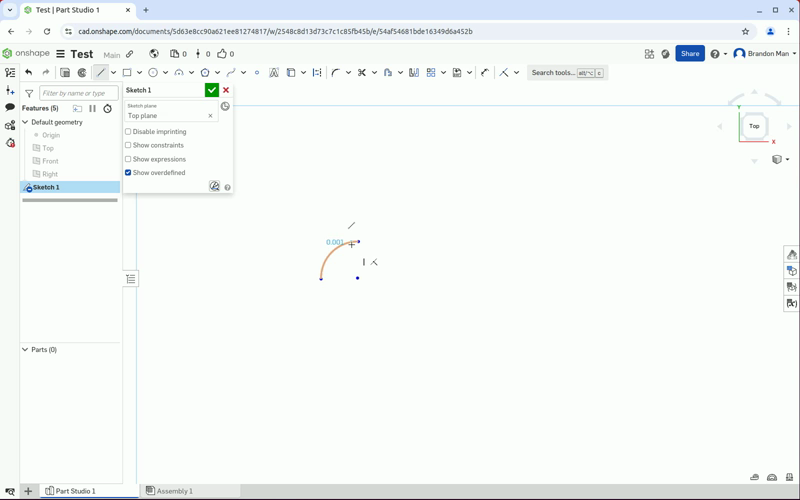
scroll(-6)
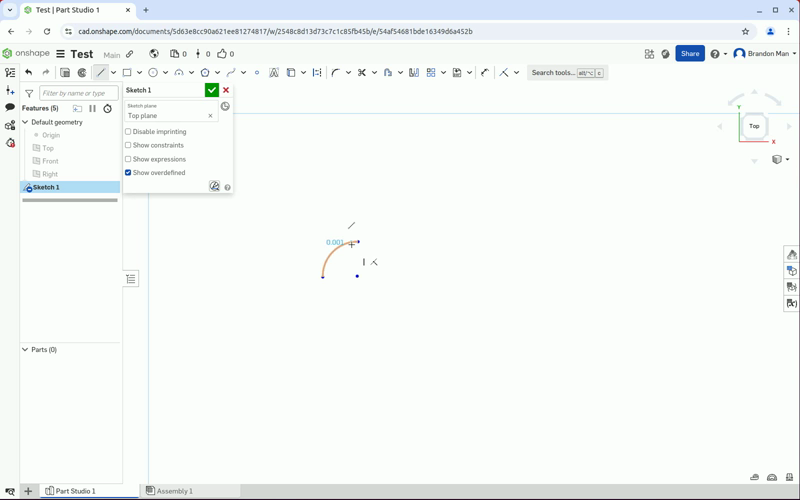
scroll(-6)
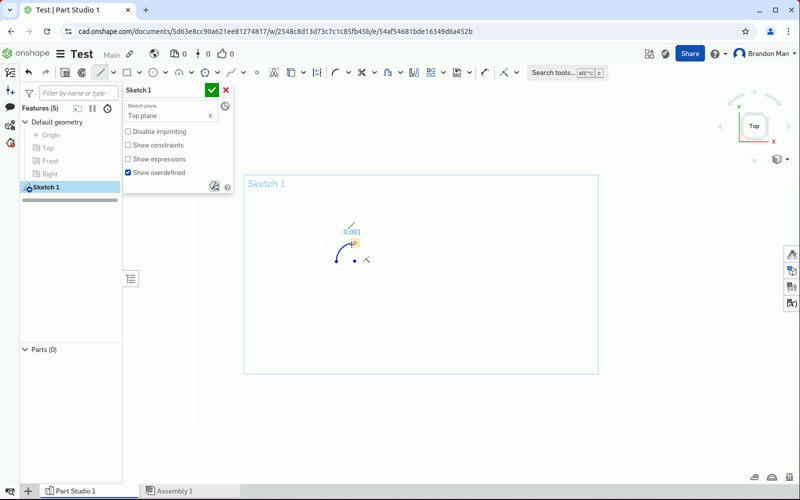
scroll(-6)
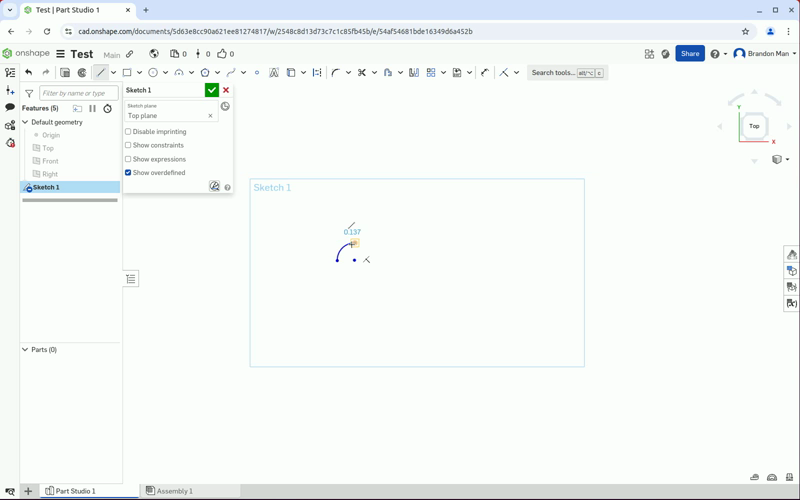
scroll(-6)
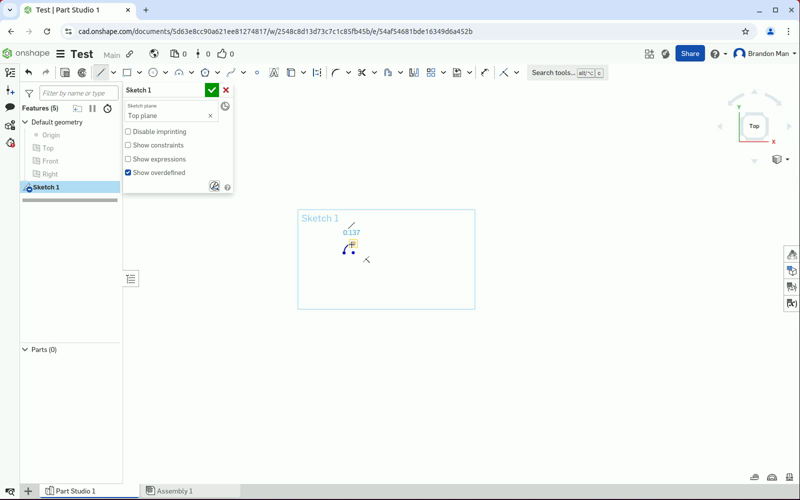
scroll(-6)
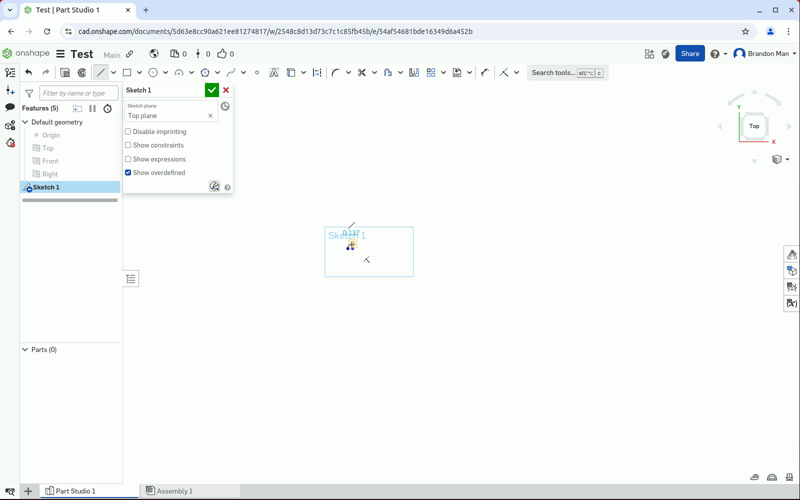
key_down(shift)
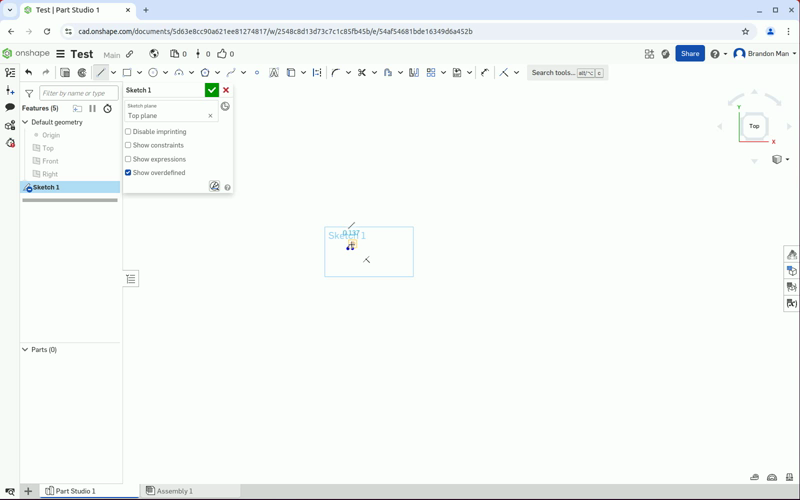
mouse_move(381, 244)
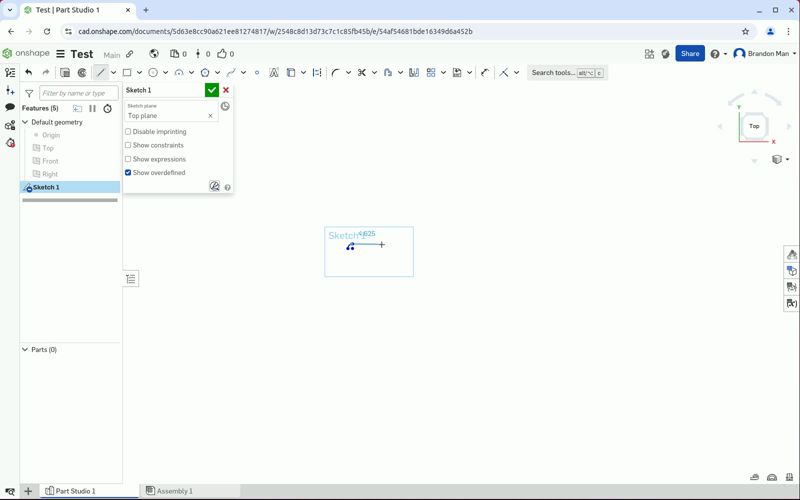
mouse_move(348, 244)
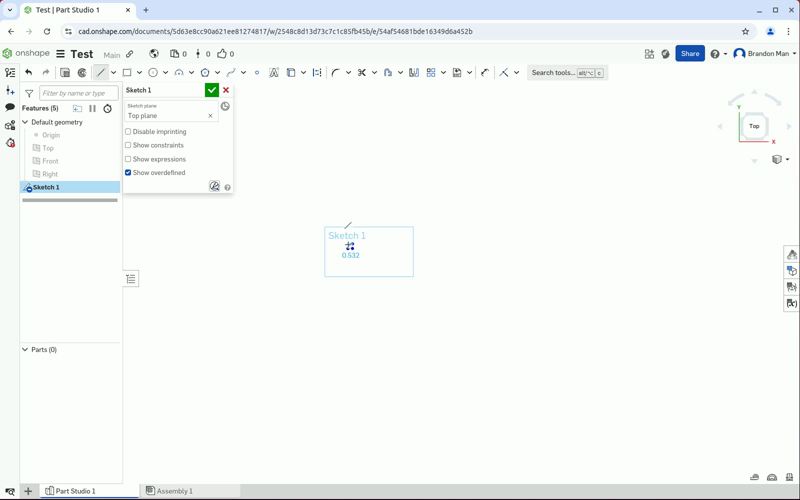
scroll(6)
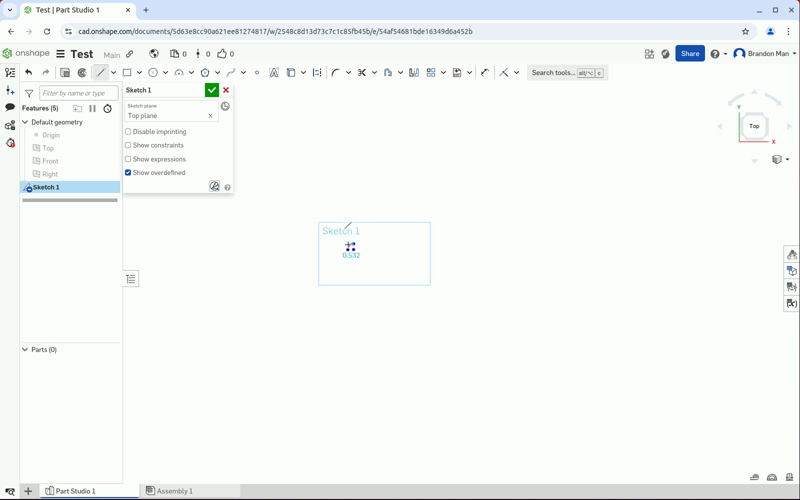
scroll(6)
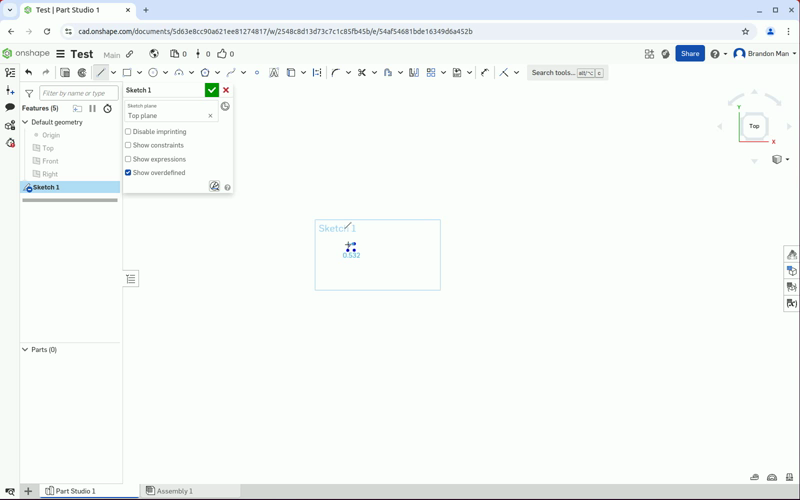
scroll(6)
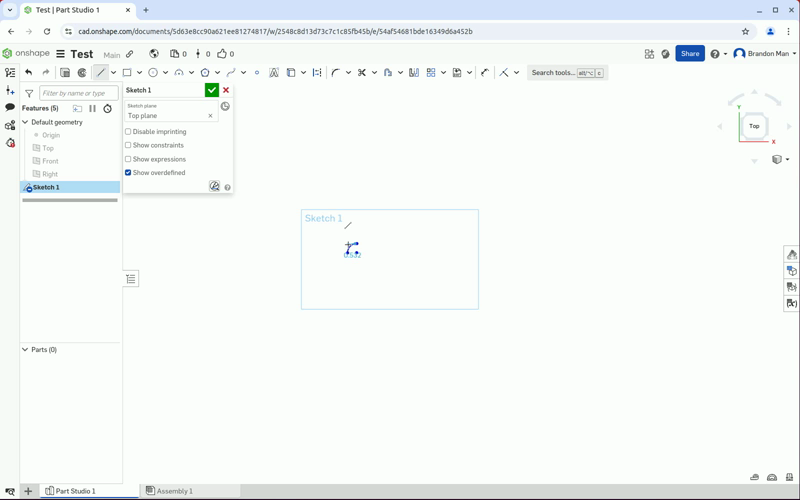
scroll(6)
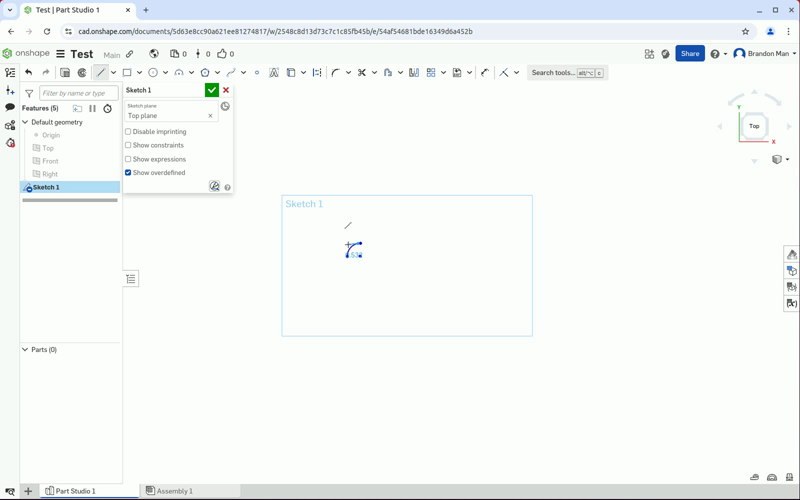
scroll(6)
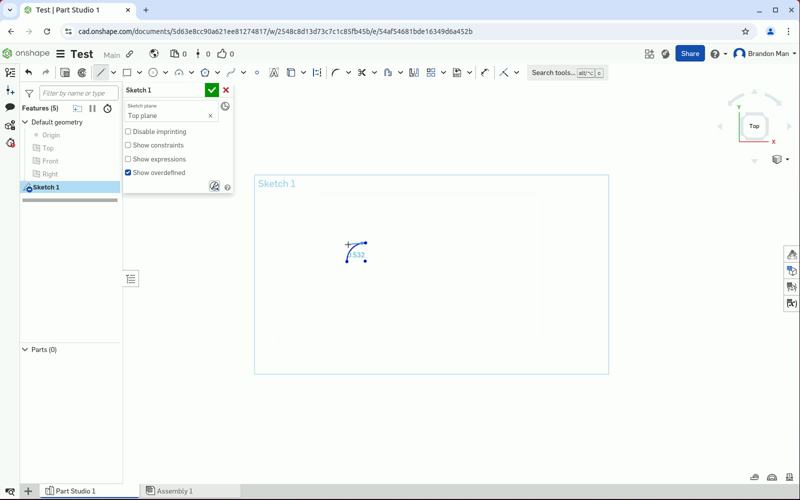
scroll(6)
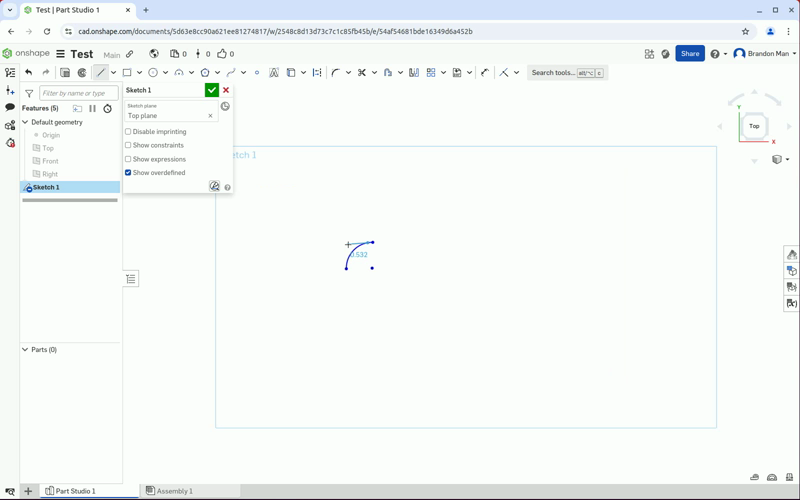
scroll(6)
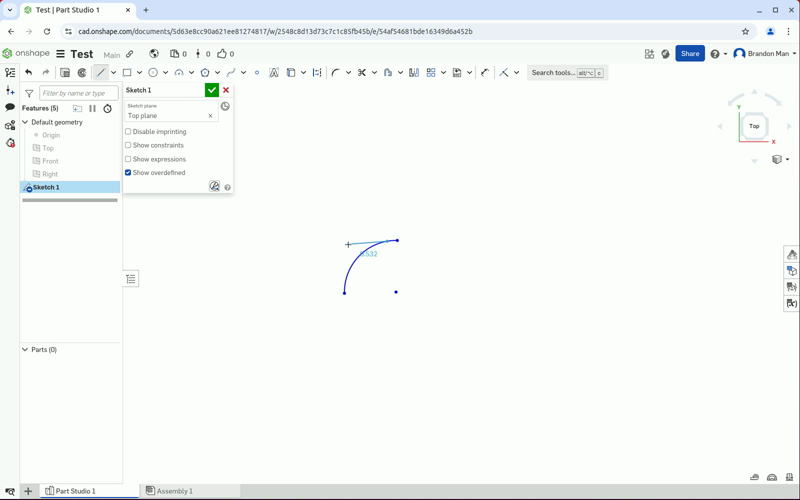
click(348, 244)
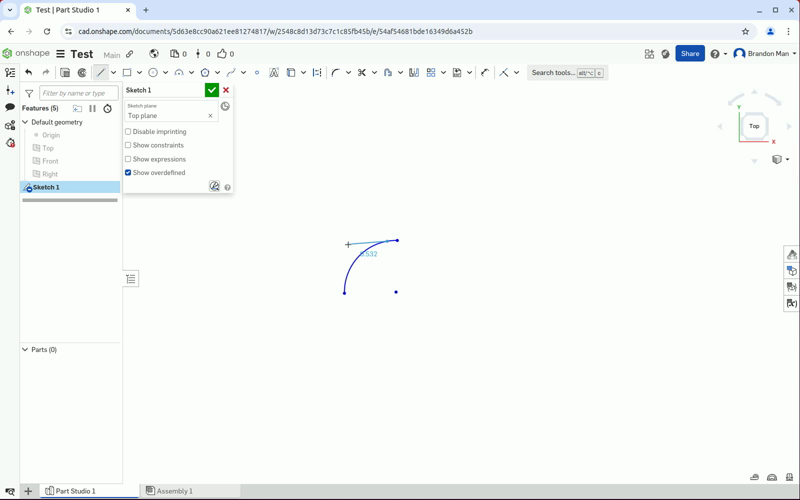
scroll(-6)
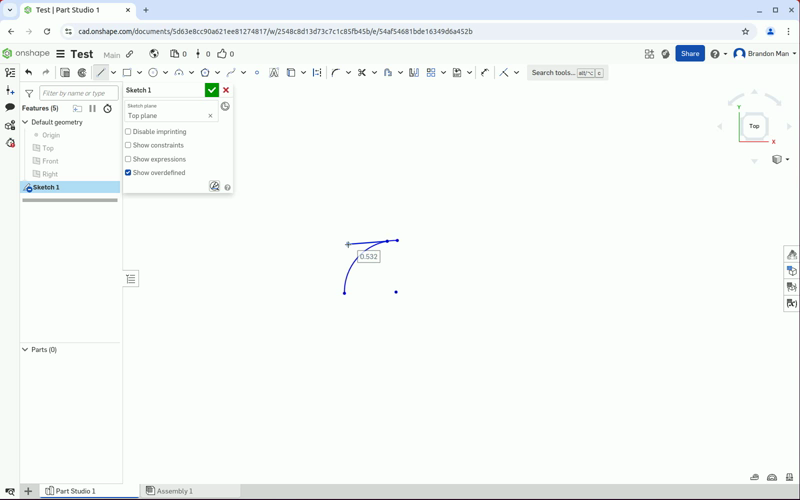
scroll(-6)
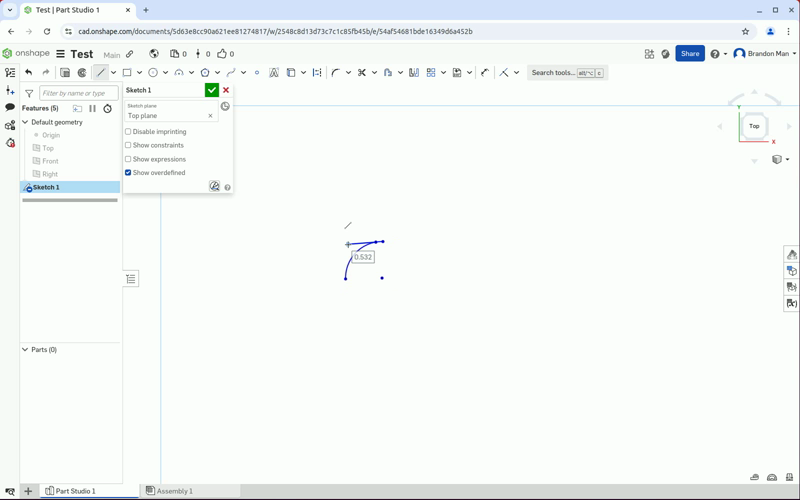
scroll(-6)
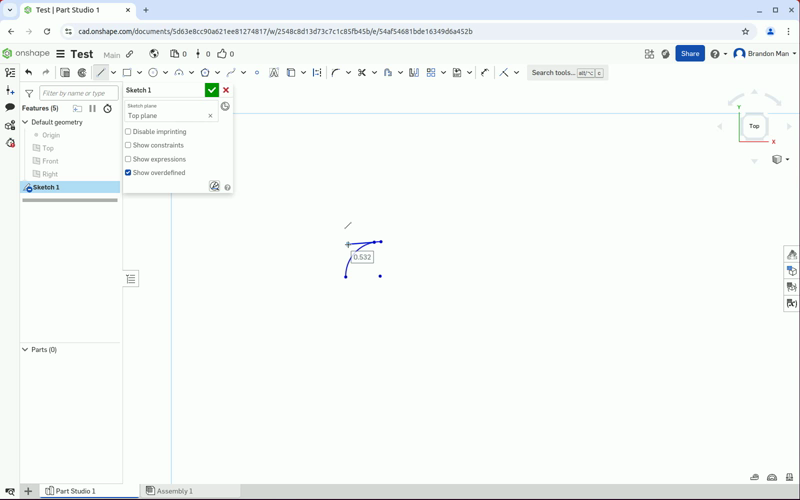
scroll(-6)
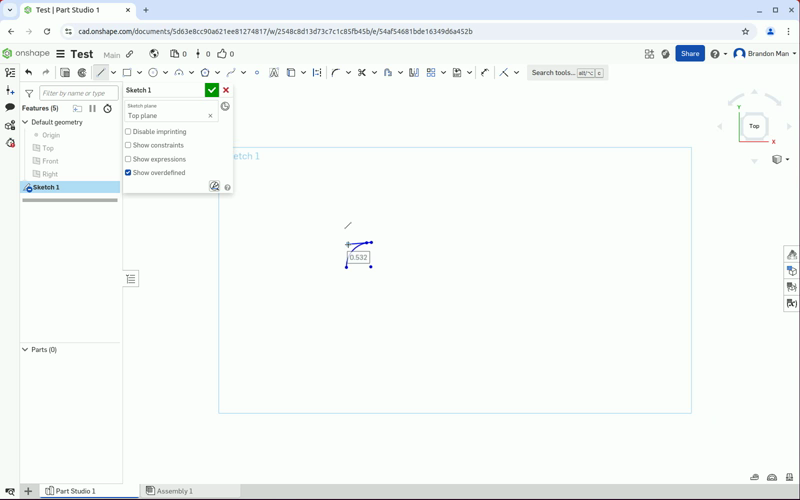
scroll(-6)
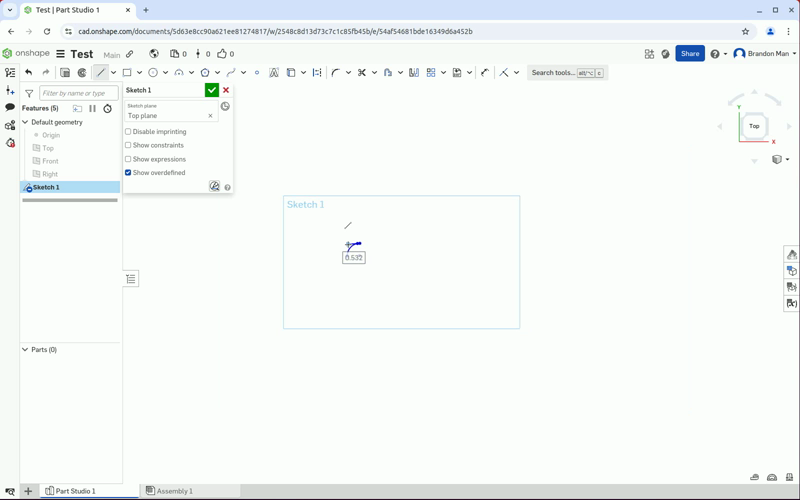
scroll(-6)
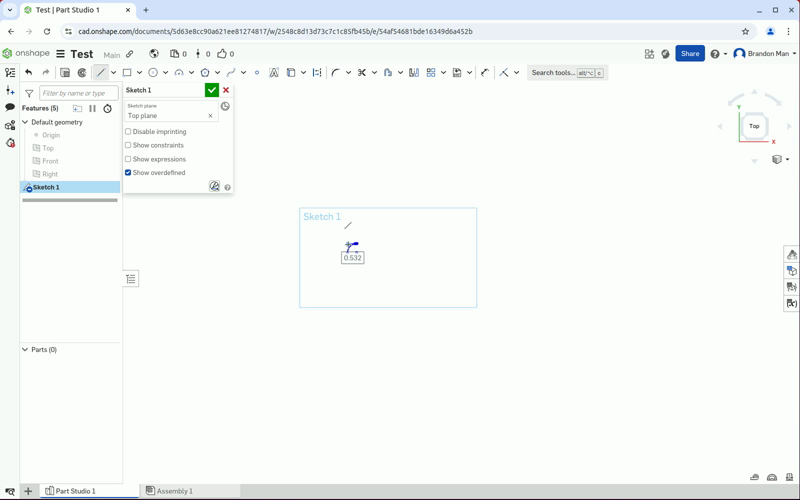
scroll(-6)
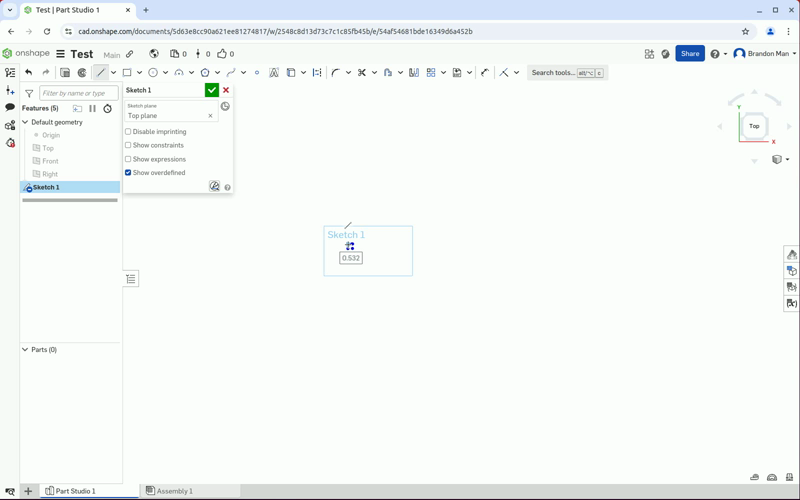
key_up(shift)
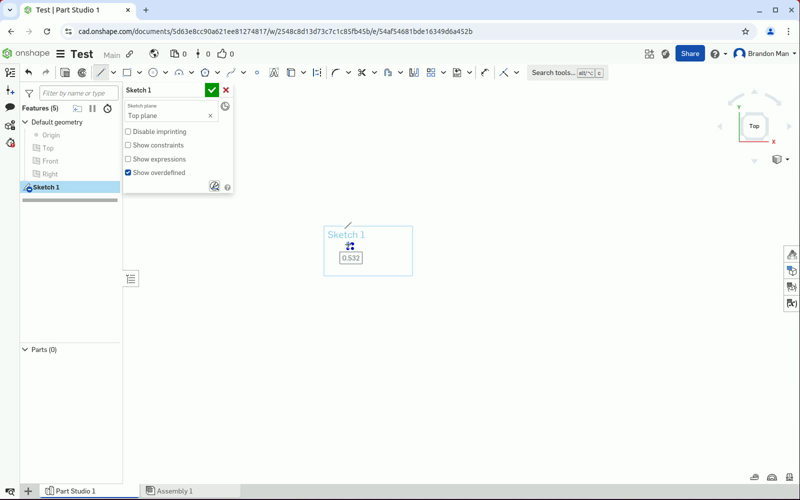
mouse_move(378, 244)
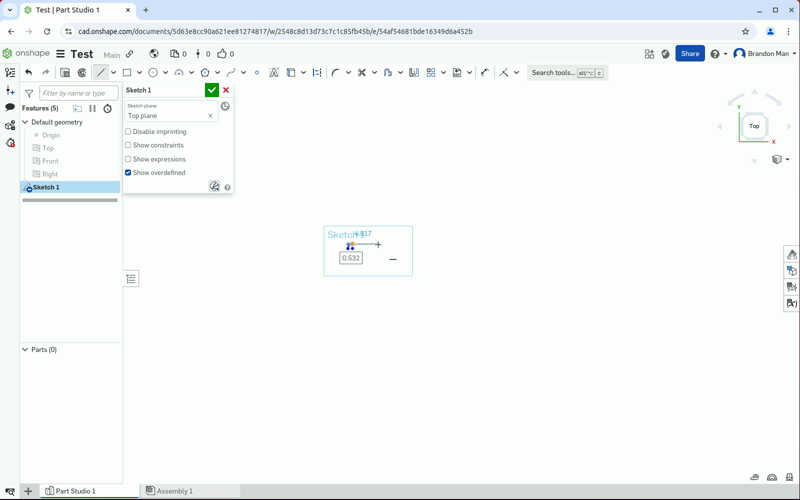
key_down(shift)
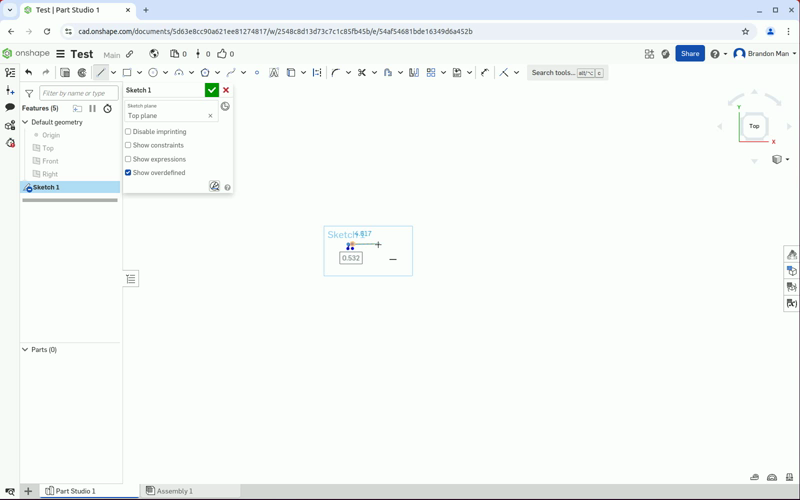
mouse_move(348, 247)
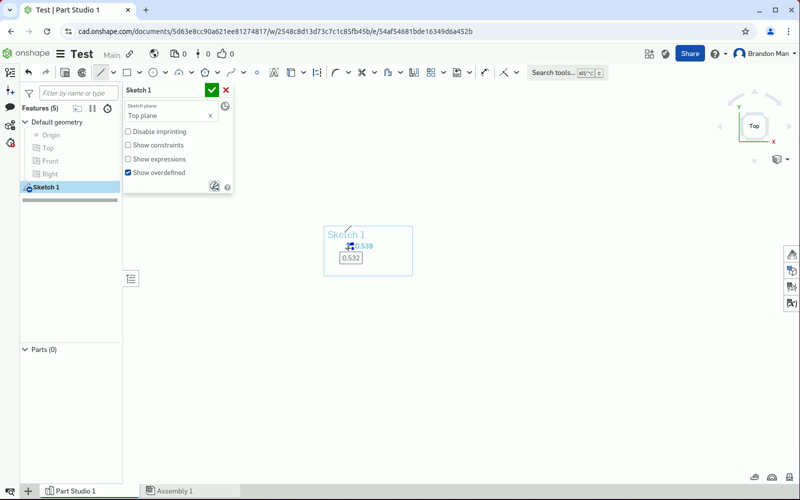
scroll(6)
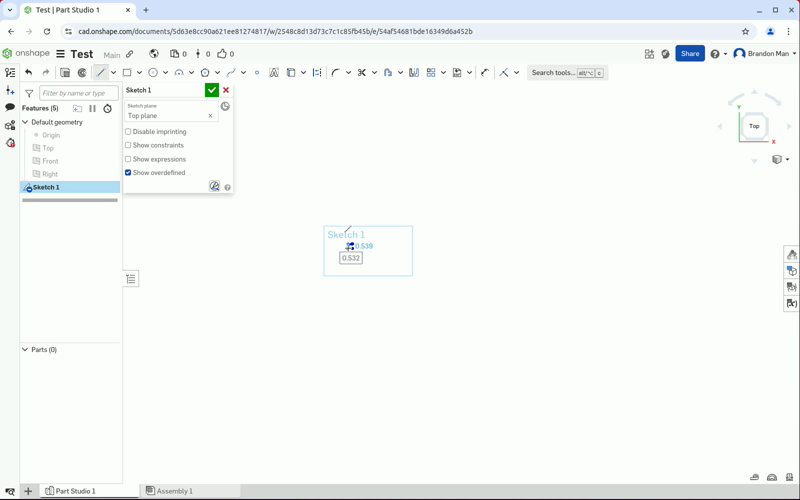
scroll(6)
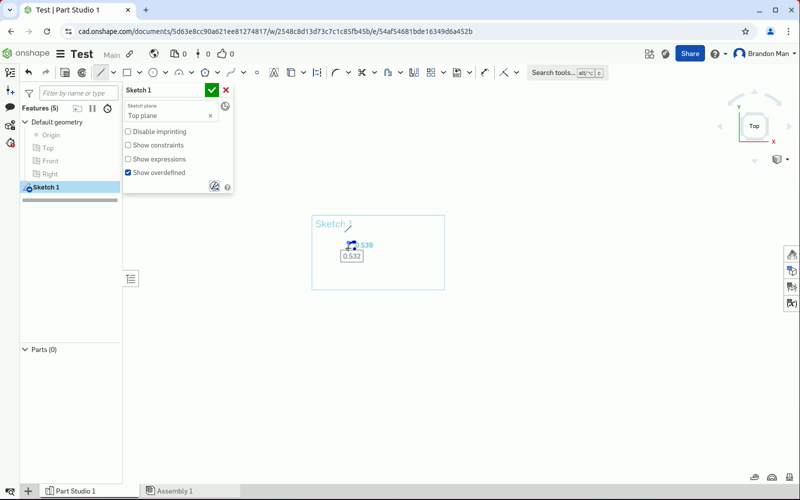
scroll(6)
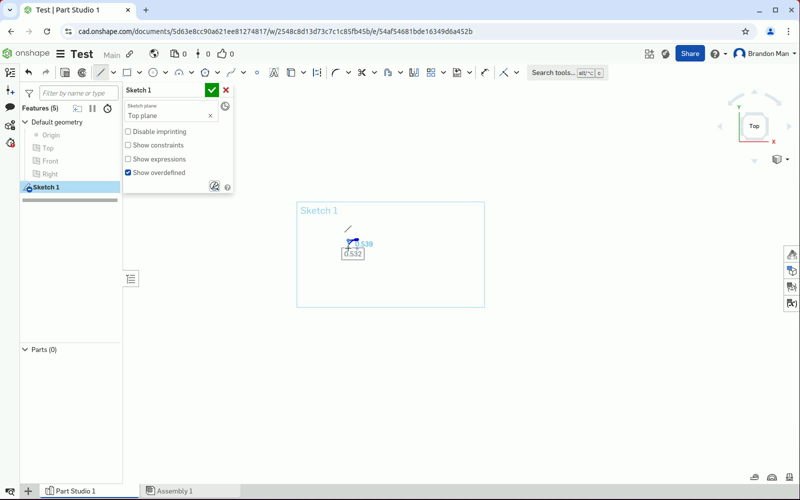
scroll(6)
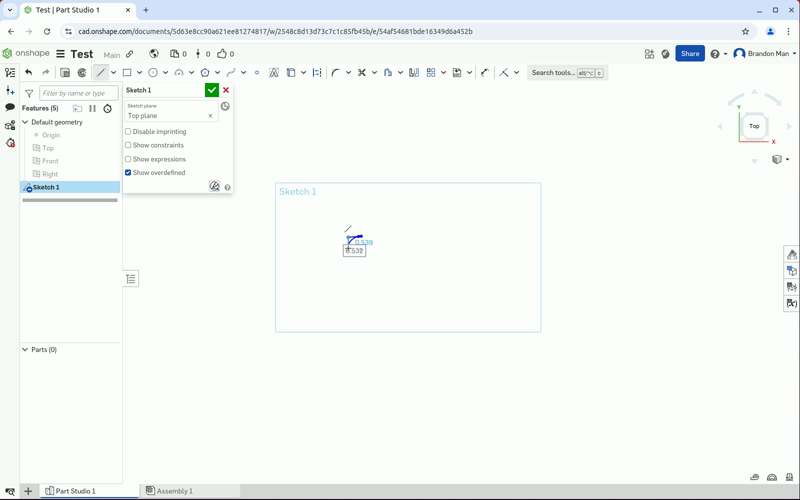
scroll(6)
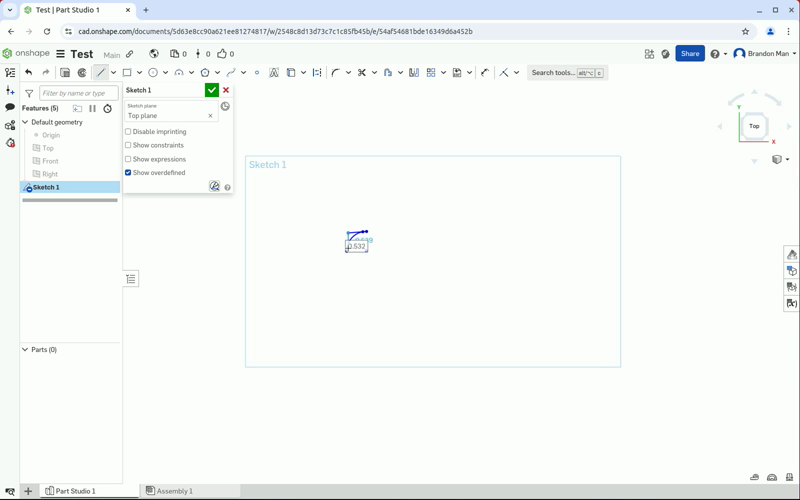
scroll(6)
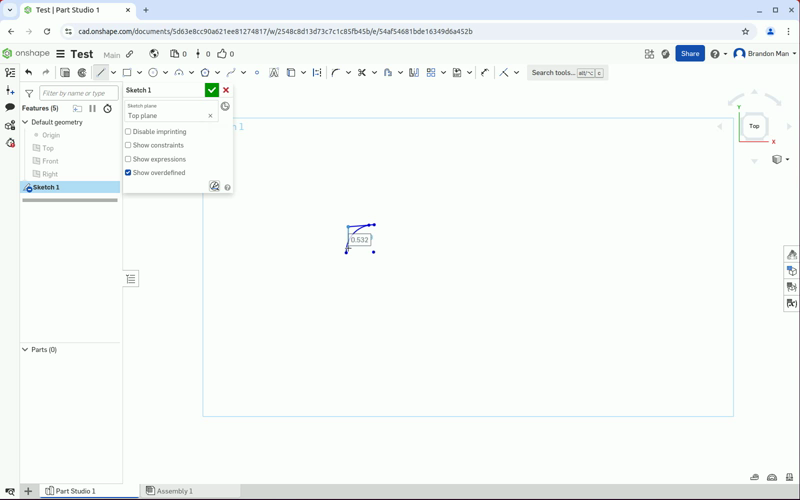
scroll(6)
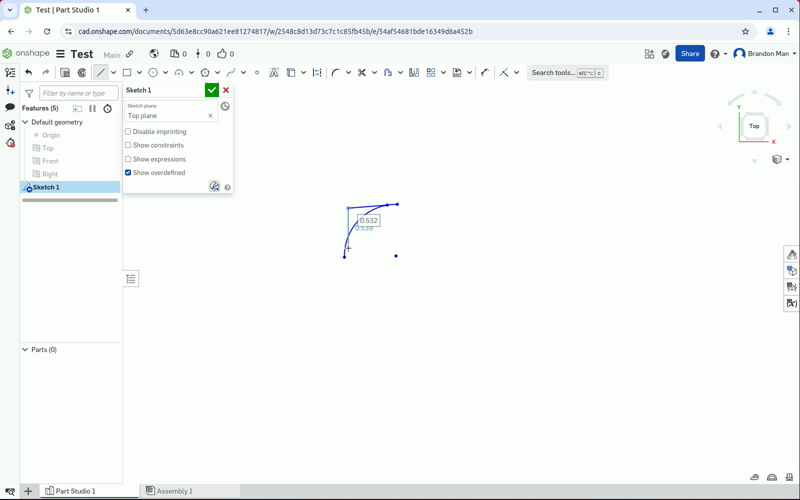
key_up(shift)
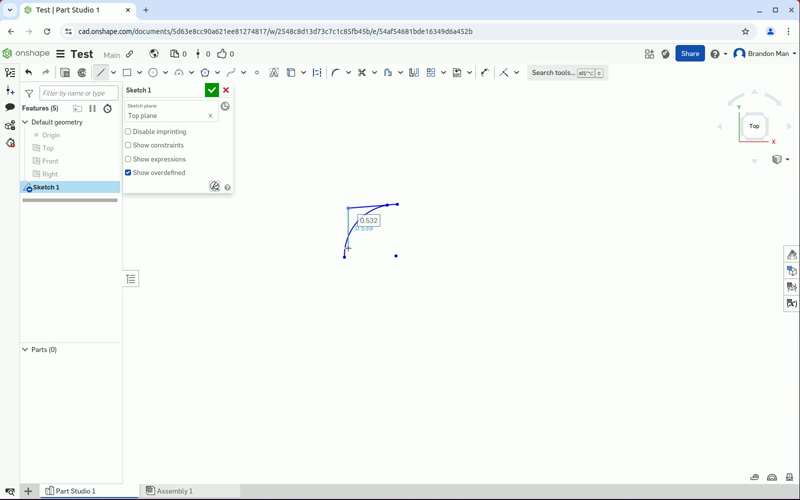
click(348, 247)
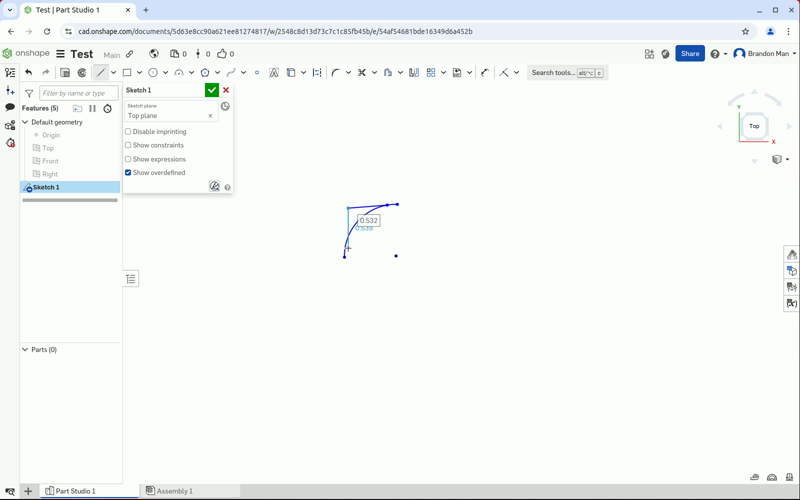
scroll(-6)
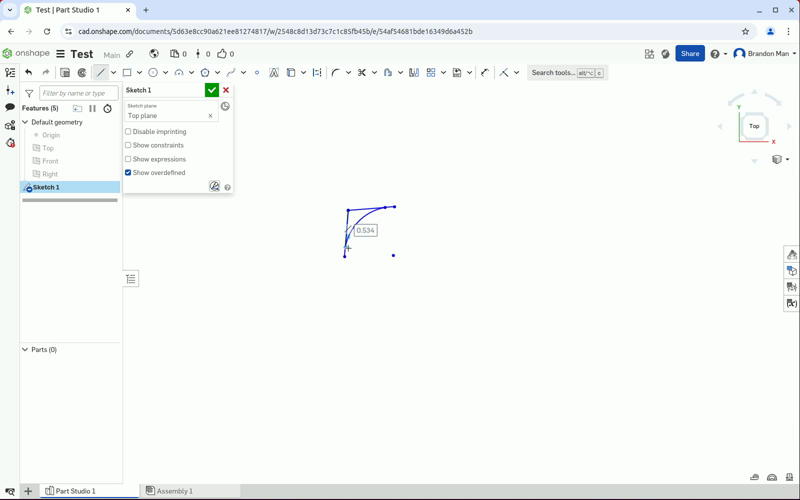
scroll(-6)
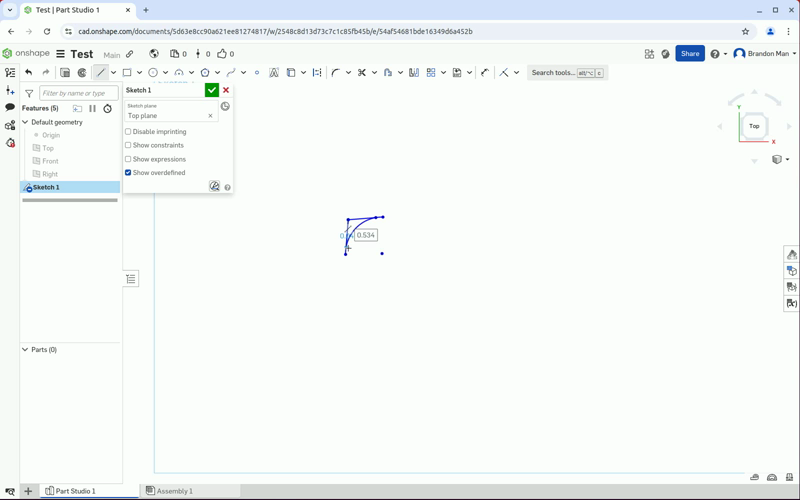
scroll(-6)
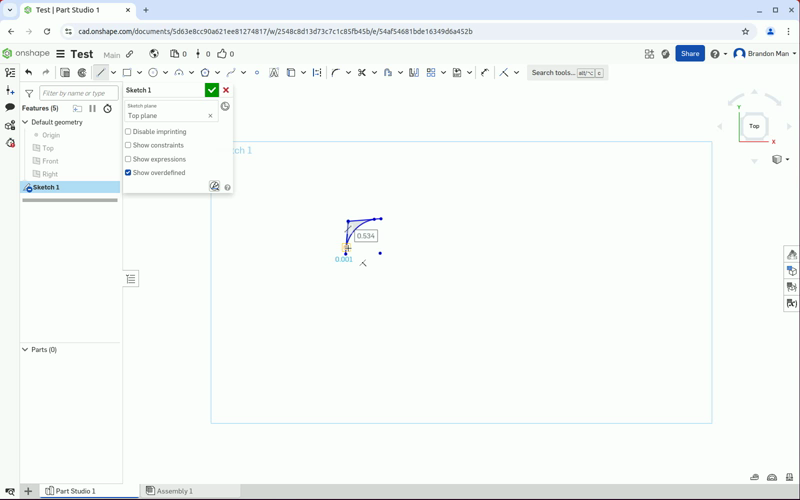
scroll(-6)
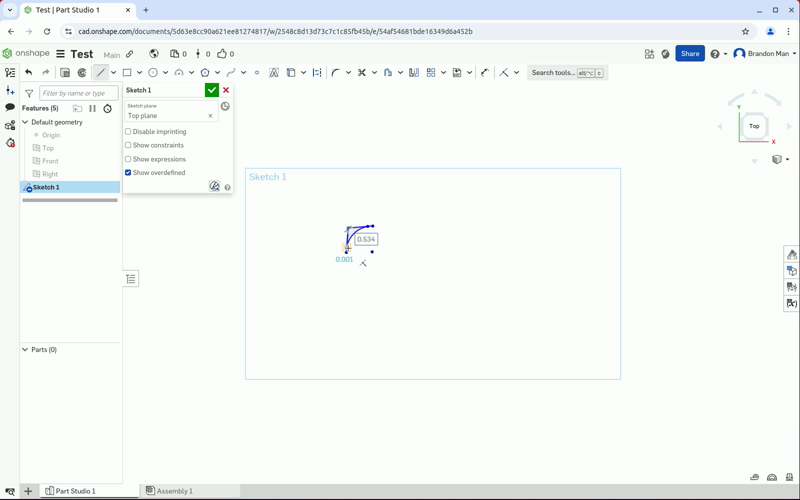
scroll(-6)
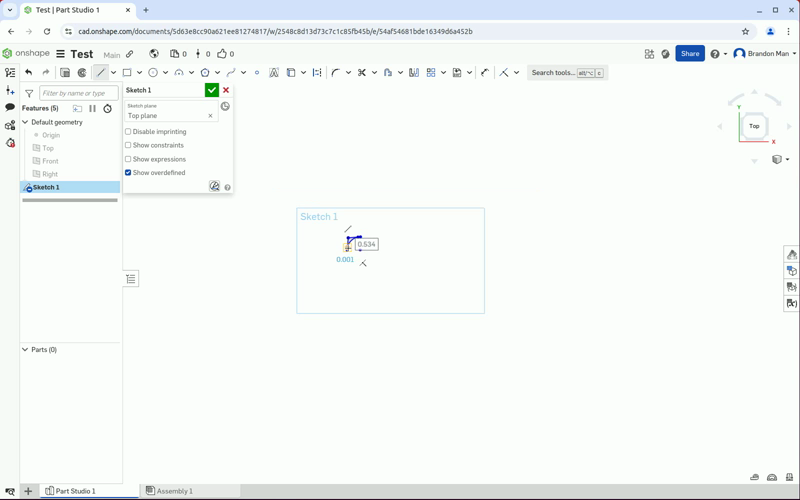
scroll(-6)
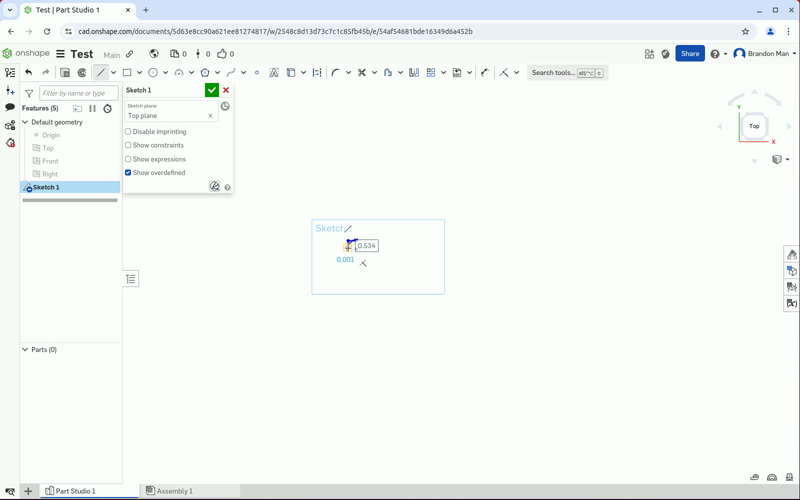
scroll(-6)
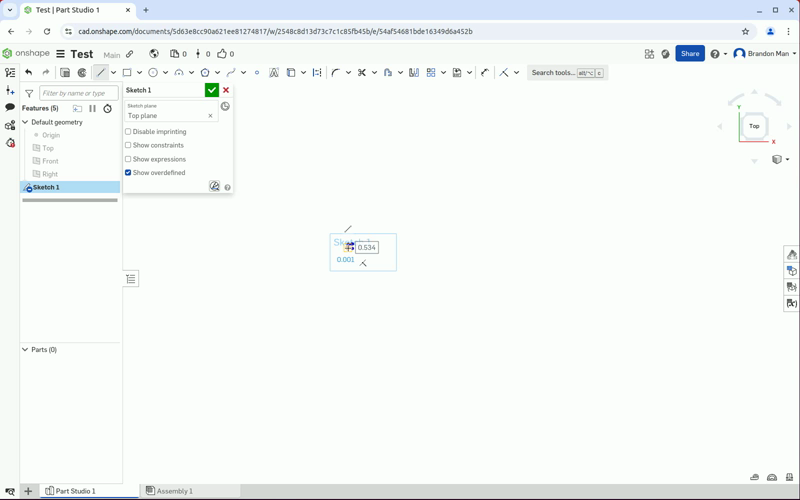
key(esc)
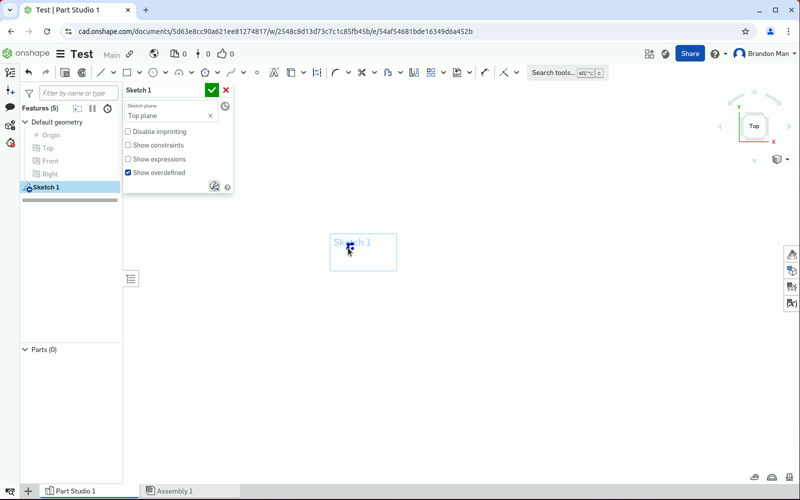
mouse_move(349, 244)
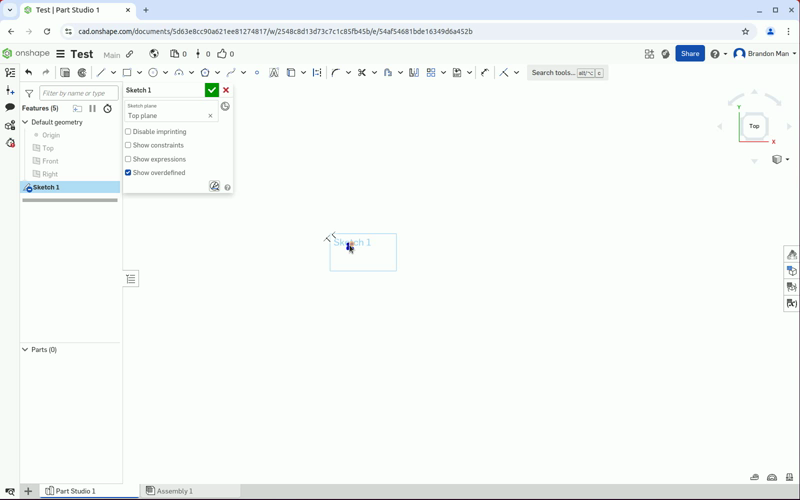
scroll(6)
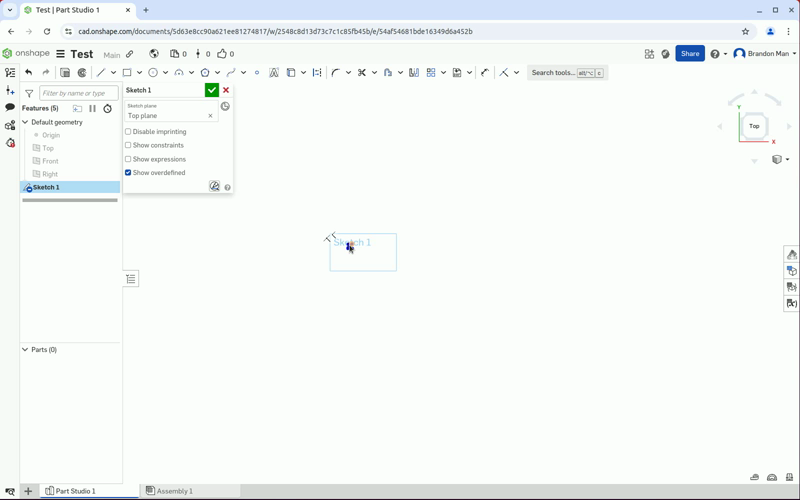
scroll(6)
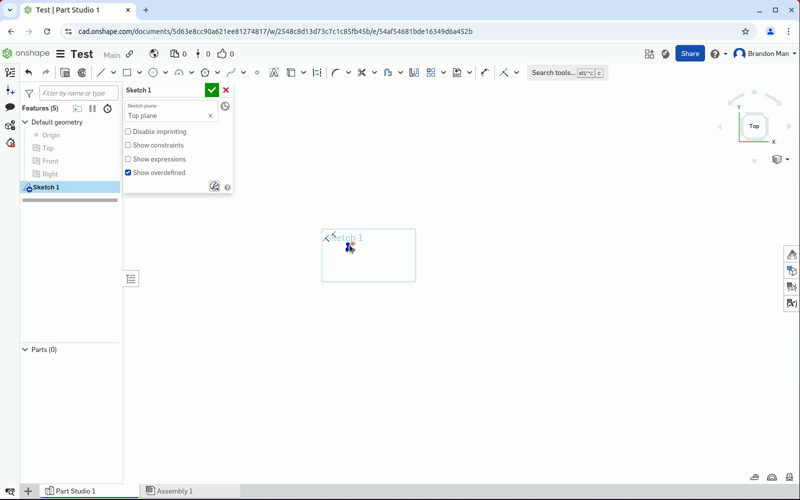
scroll(6)
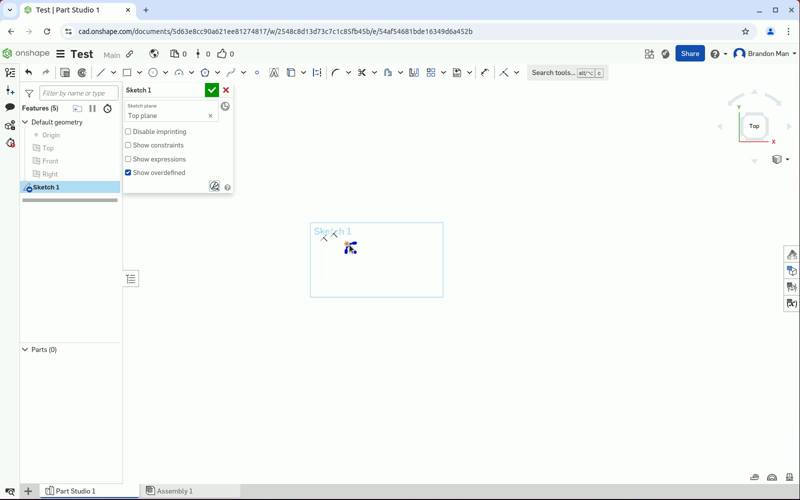
scroll(6)
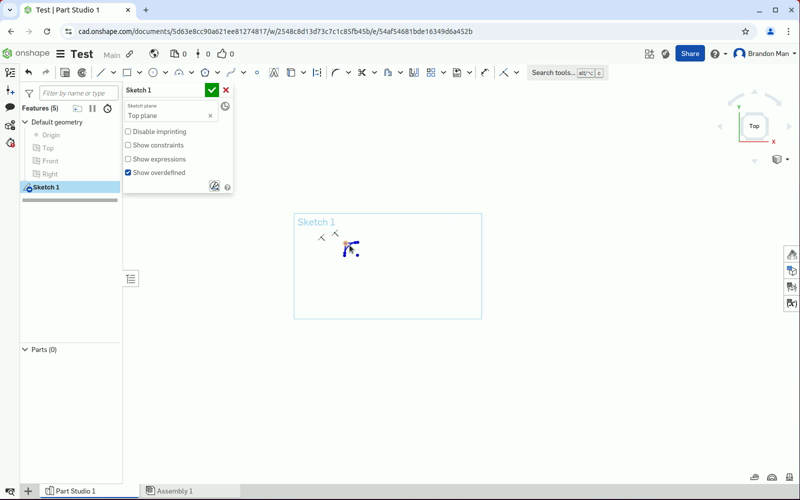
scroll(6)
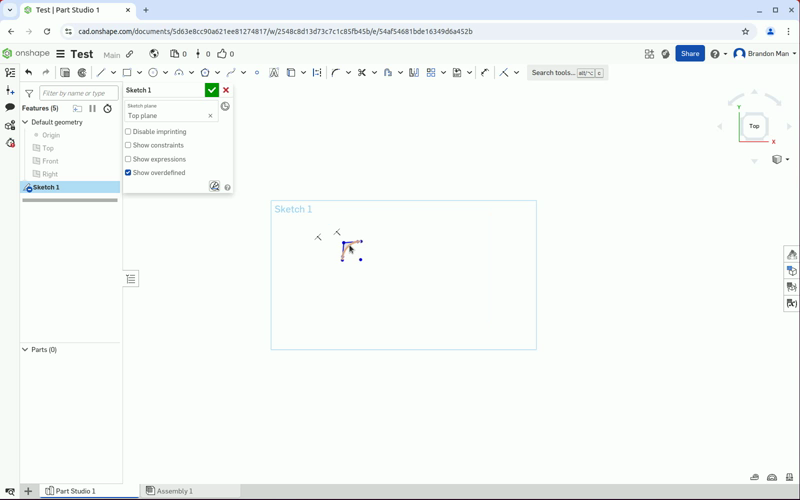
scroll(6)
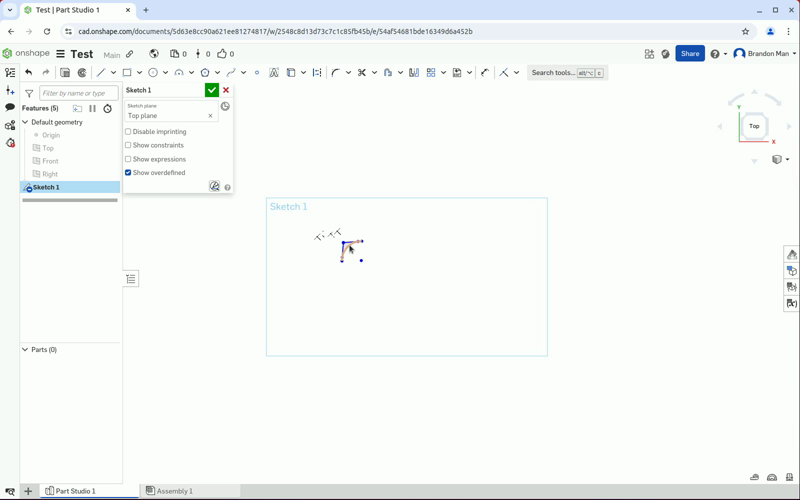
scroll(6)
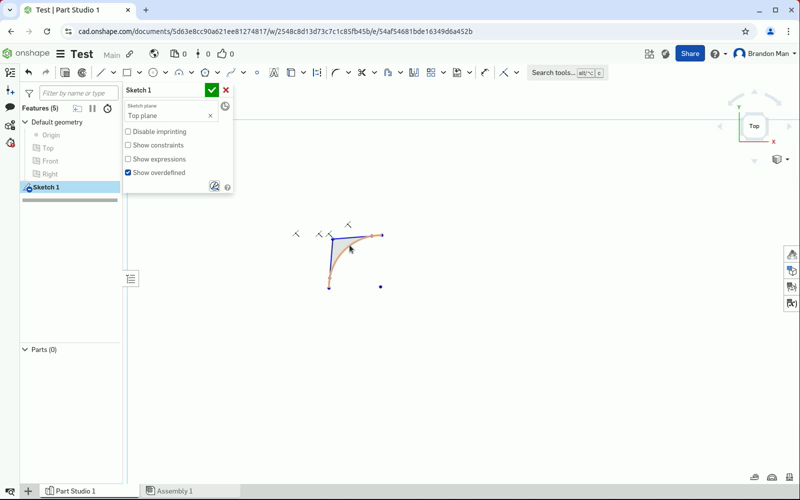
click(349, 244)
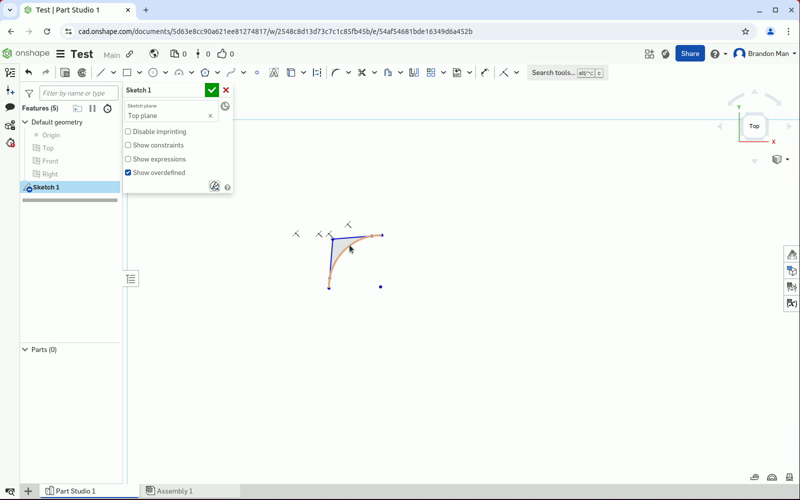
scroll(-6)
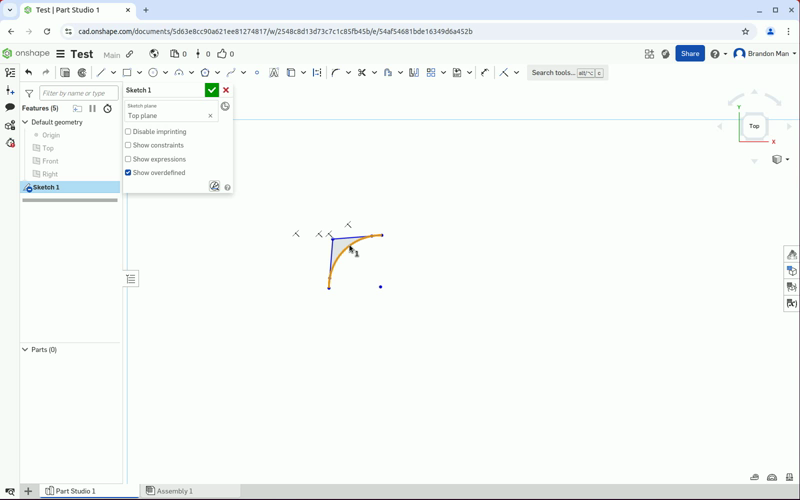
scroll(-6)
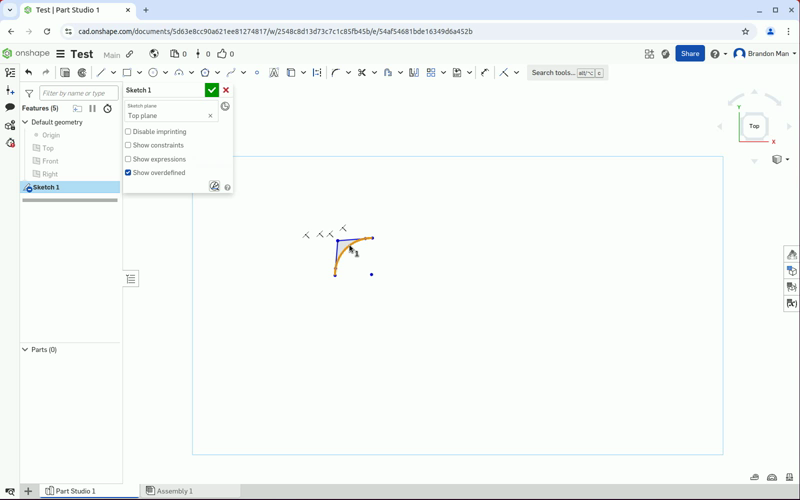
scroll(-6)
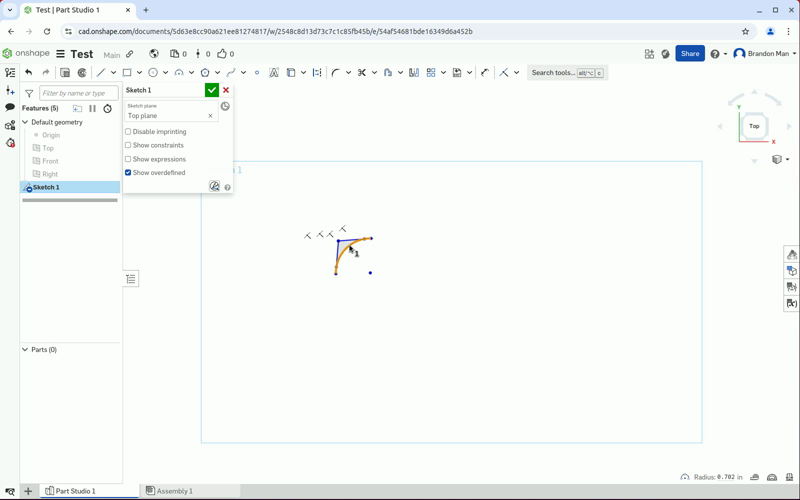
scroll(-6)
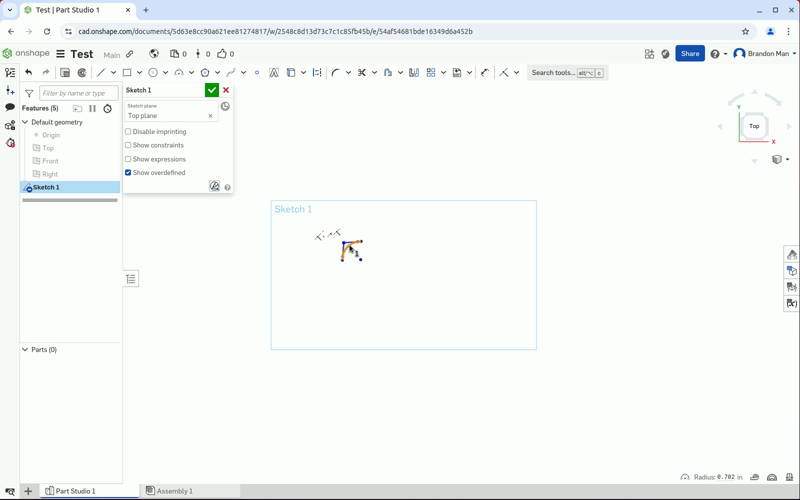
scroll(-6)
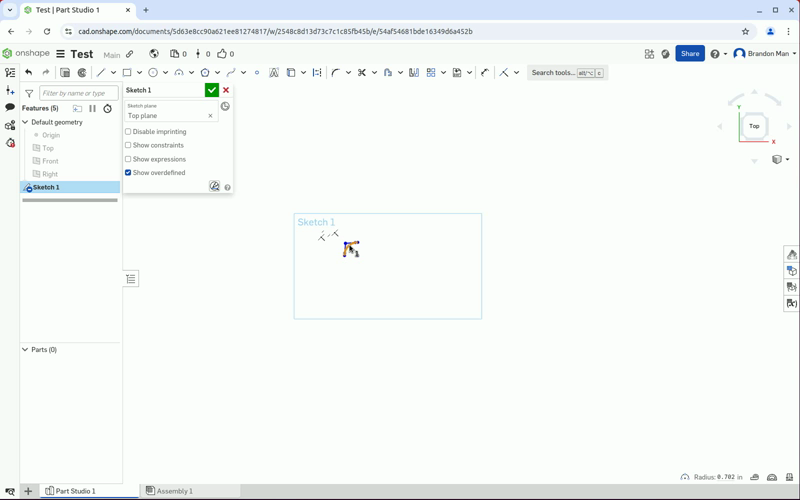
scroll(-6)
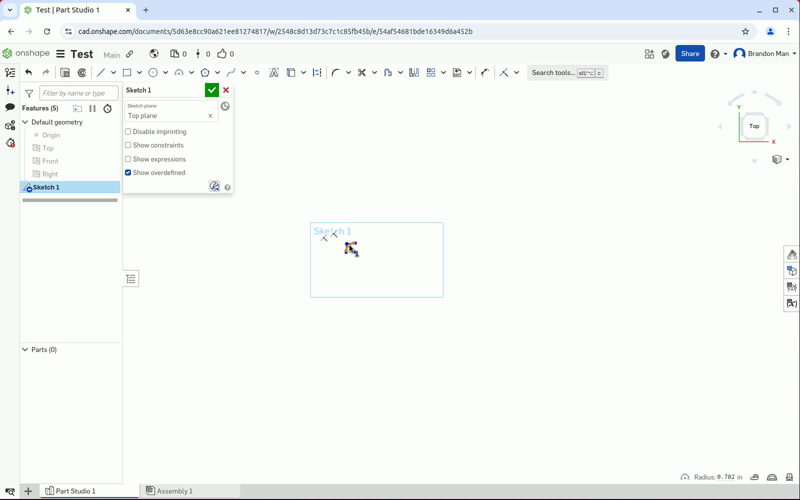
scroll(-6)
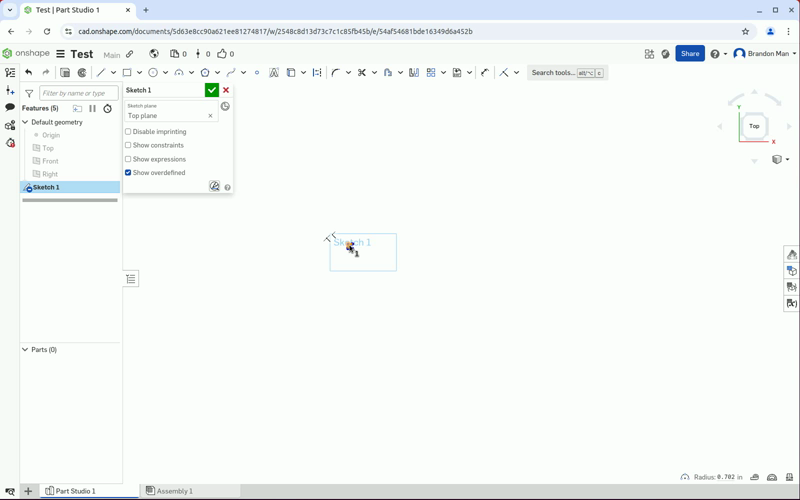
mouse_move(73, 352)
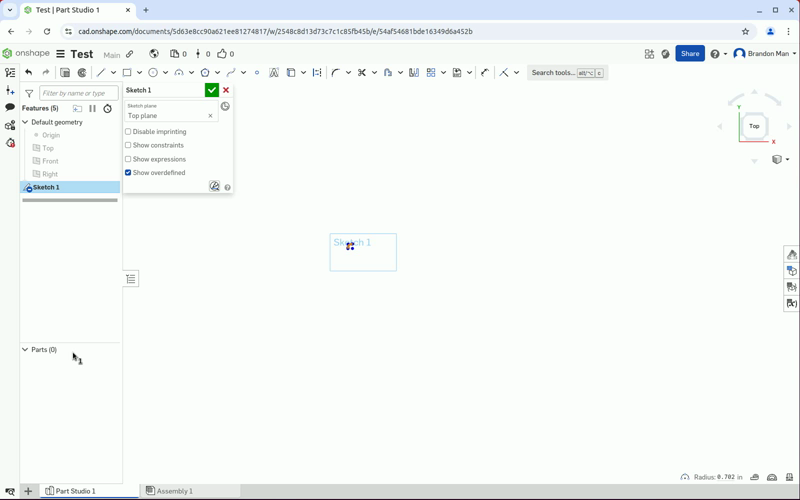
key(shift+y)
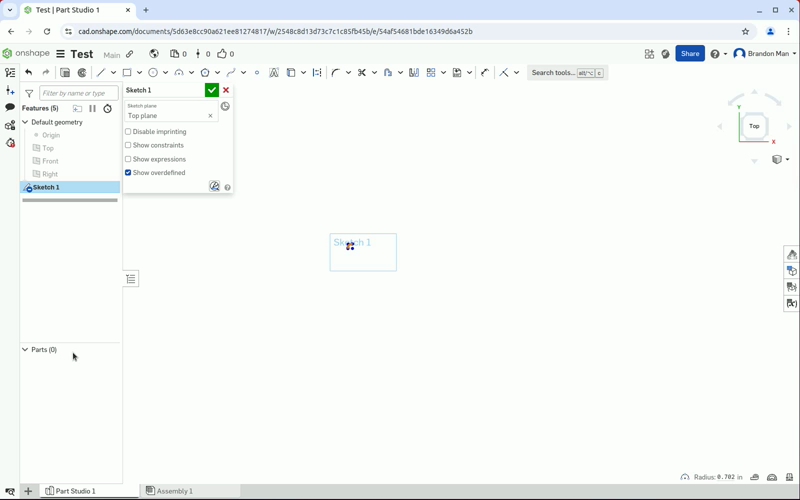
key(shift+e)
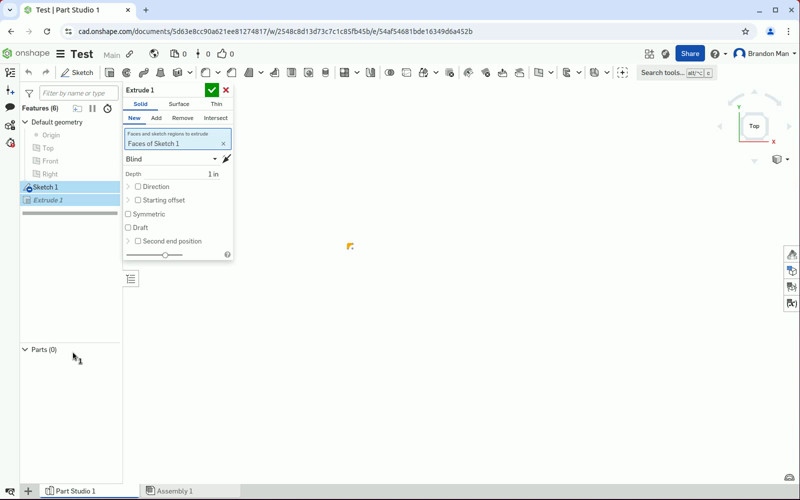
mouse_move(143, 106)
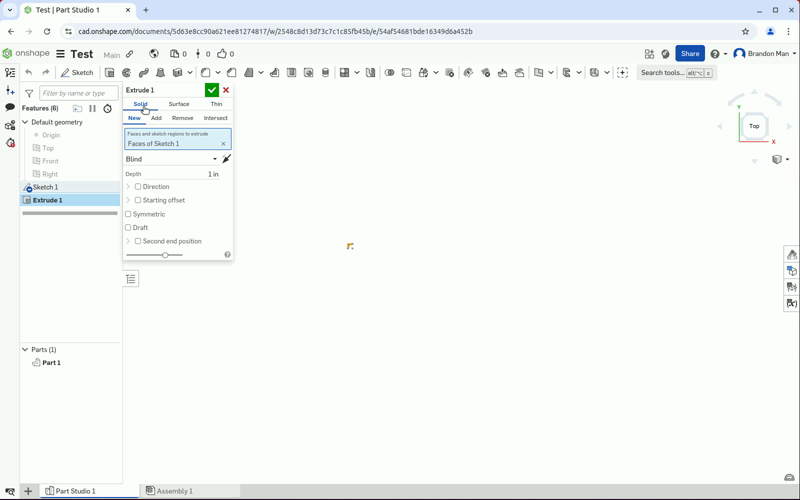
click(143, 106)
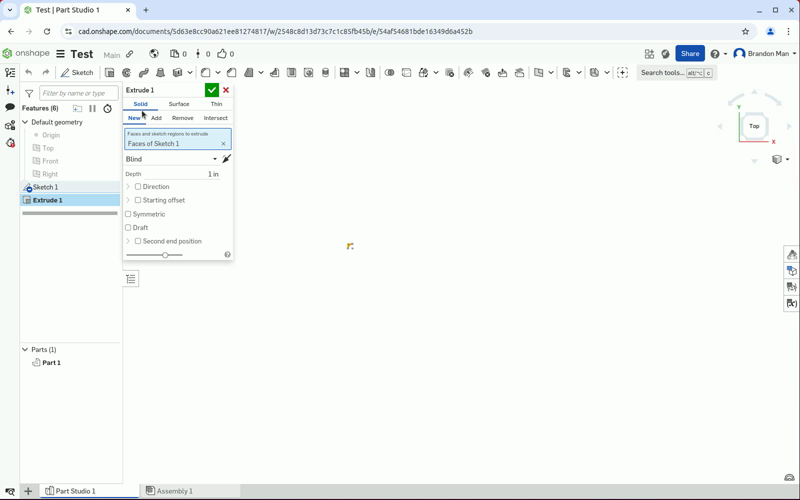
mouse_move(137, 120)
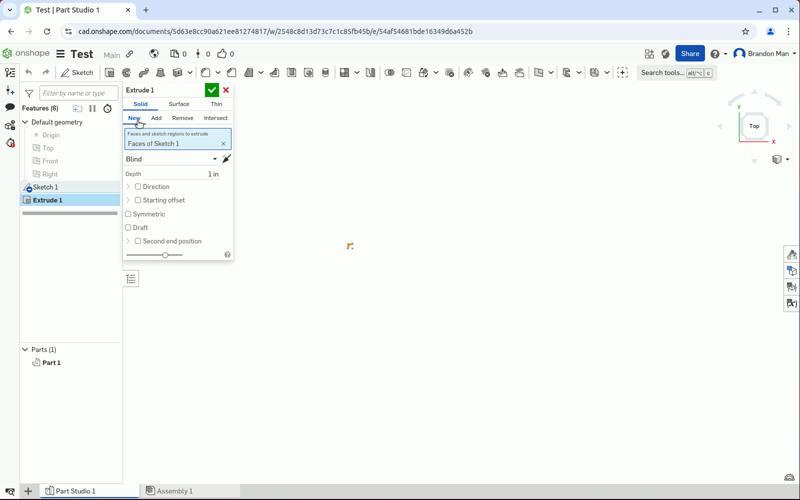
click(137, 120)
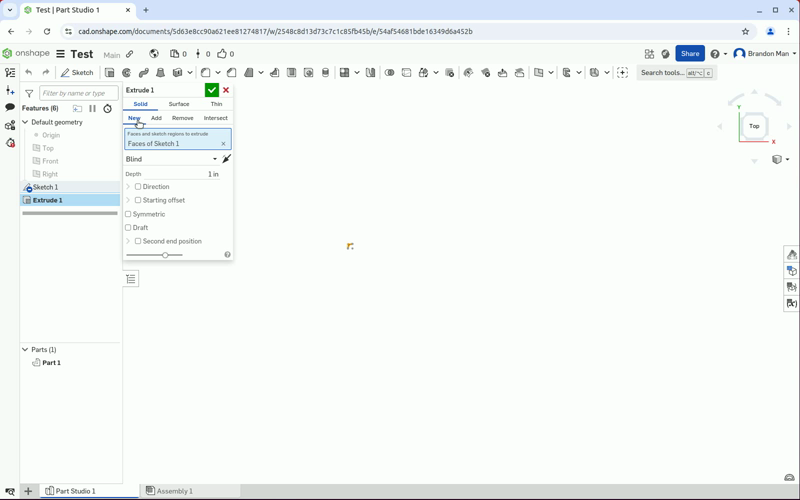
key(tab, 4)
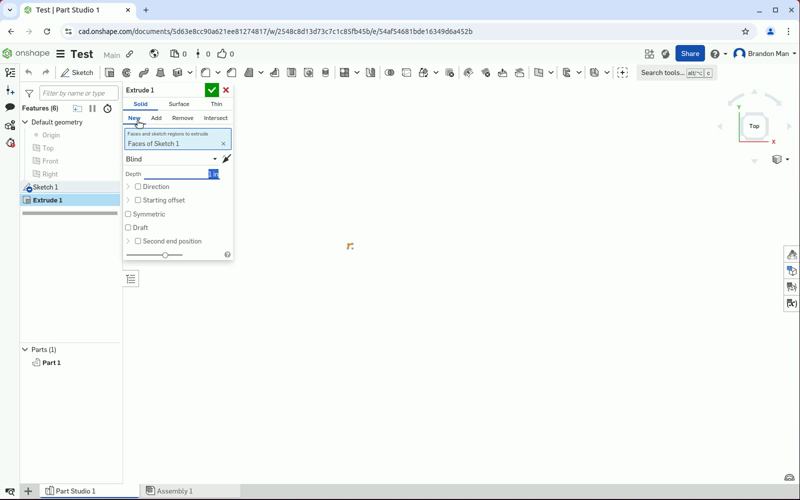
text(5.055)
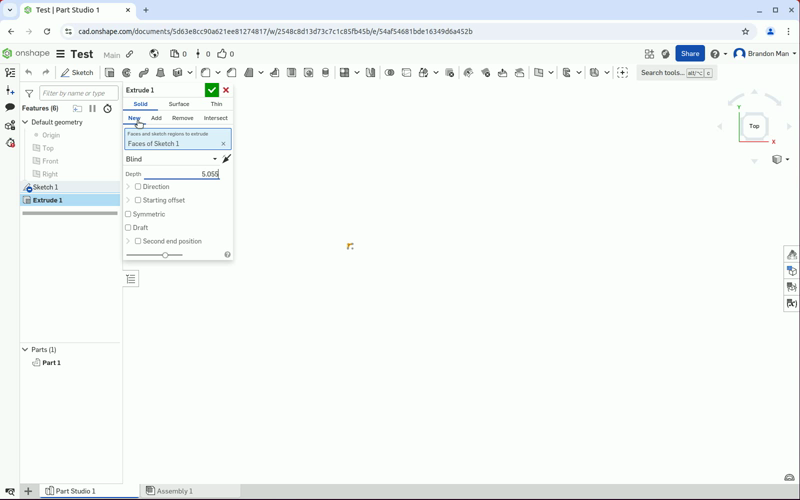
key(enter)
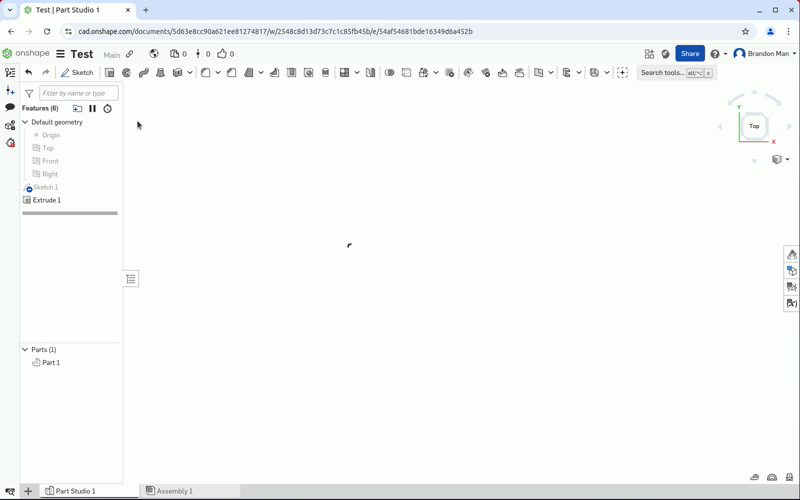
key(shift+h)
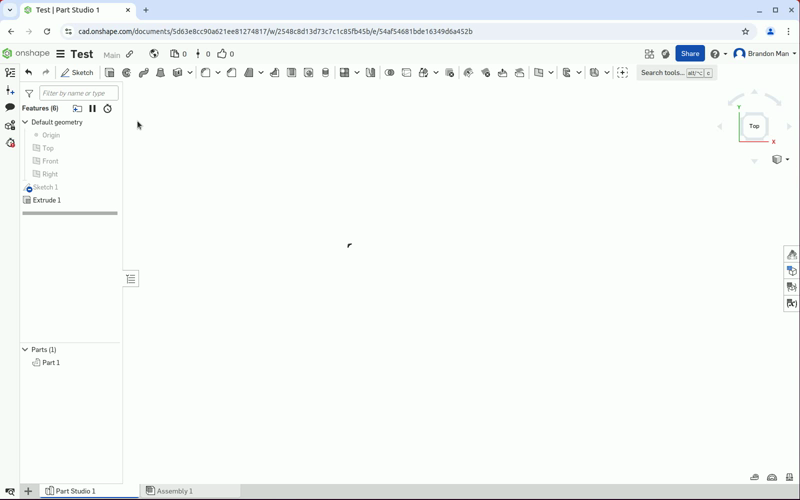
key(shift+h)
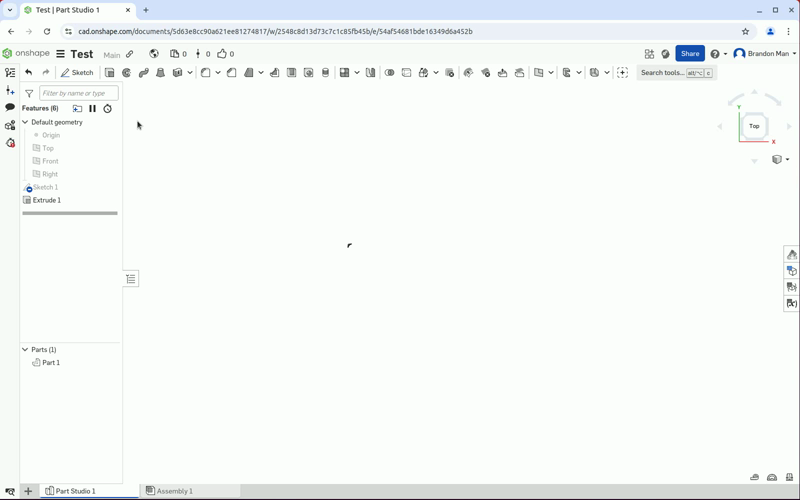
mouse_move(73, 189)
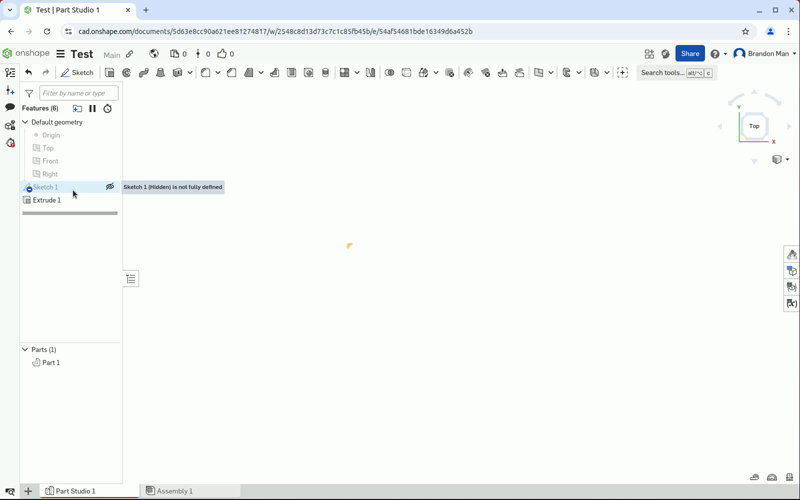
click(73, 189)
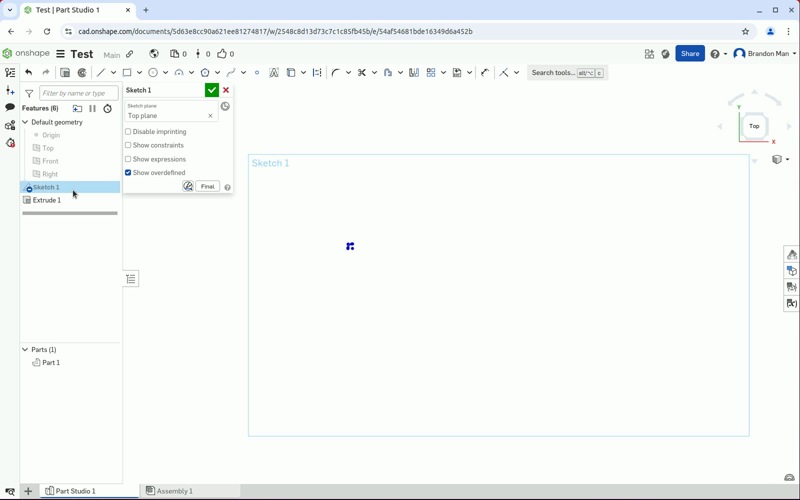
mouse_move(229, 92)
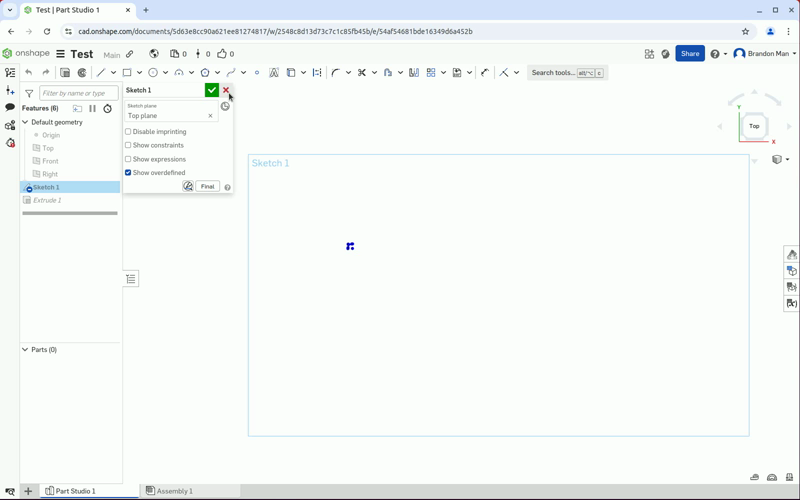
click(229, 92)
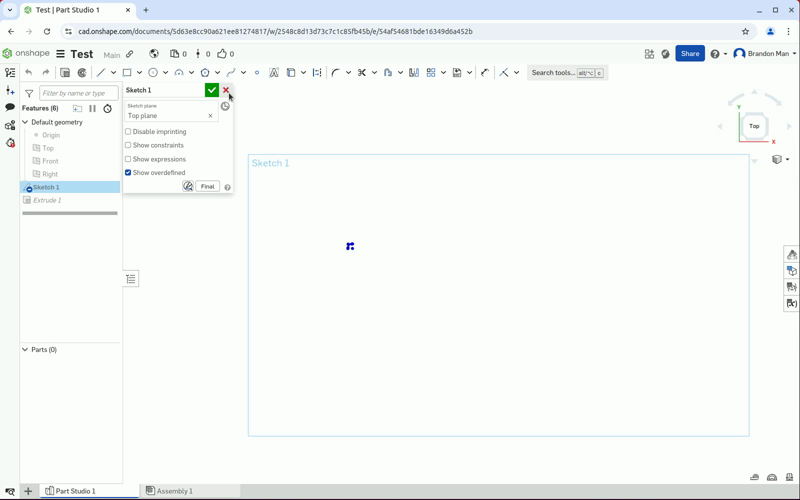
key(shift+s)
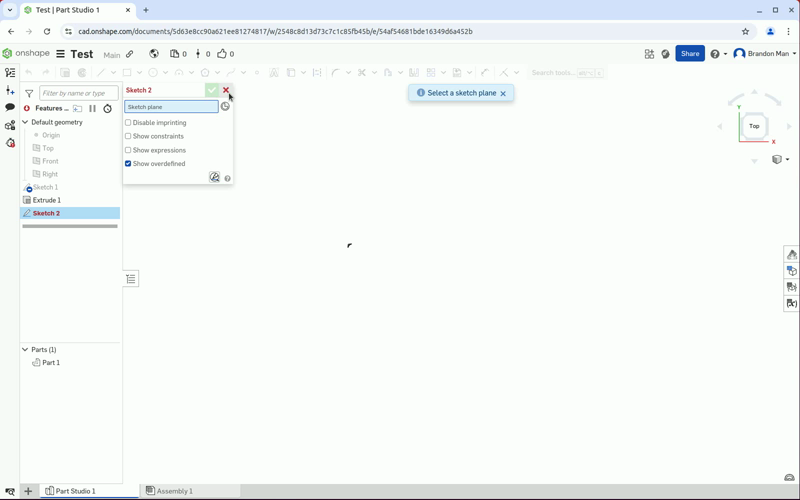
mouse_move(73, 150)
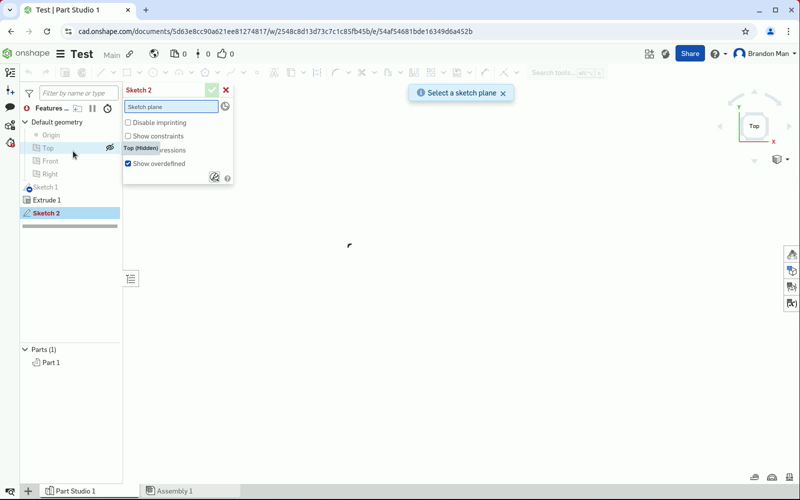
click(73, 150)
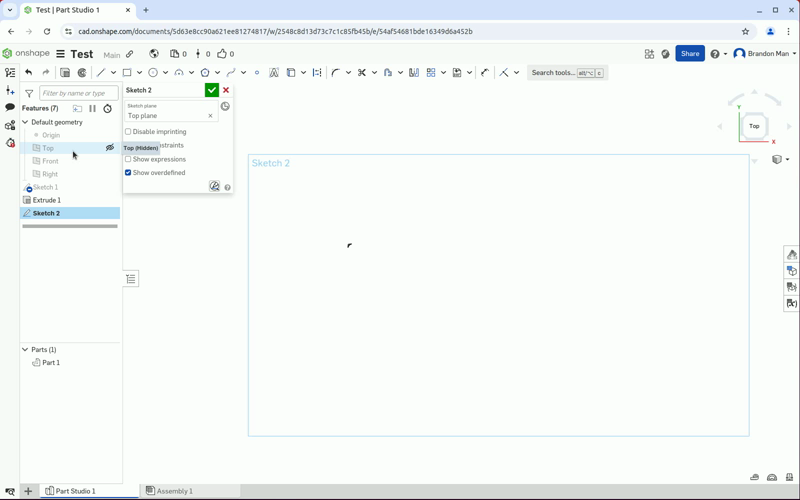
mouse_move(73, 352)
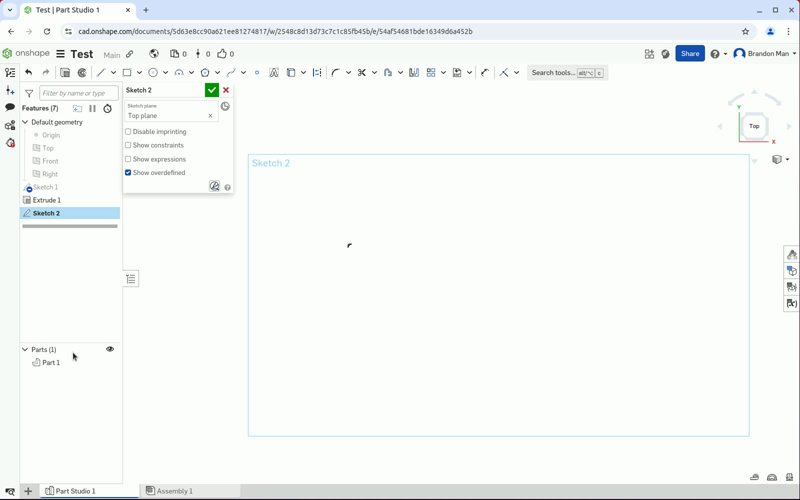
key(y)
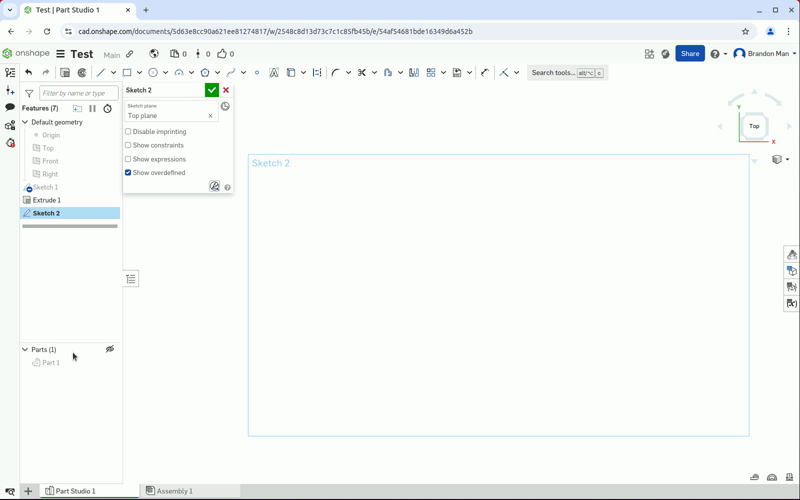
key(a)
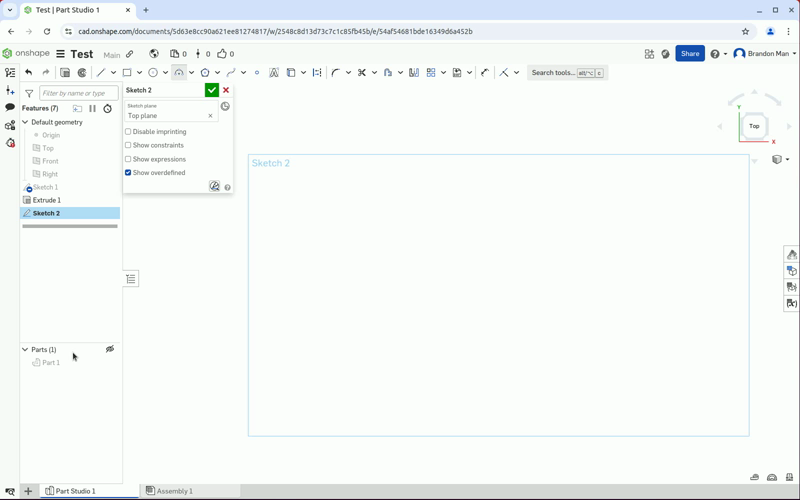
key_down(shift)
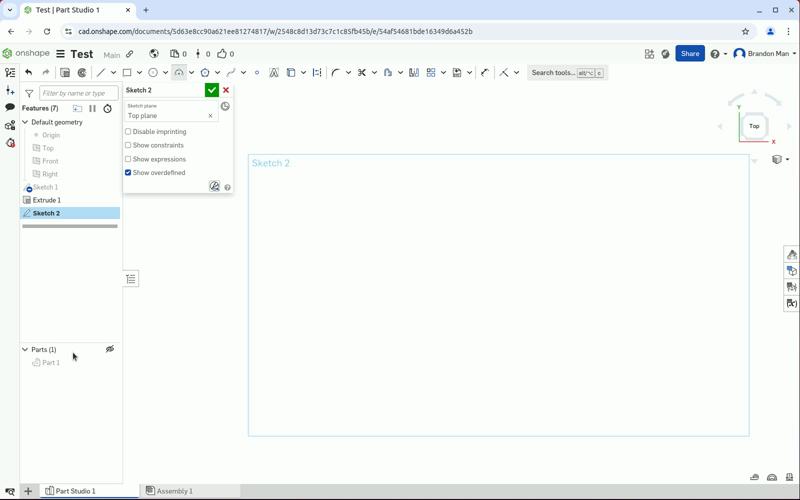
mouse_move(570, 245)
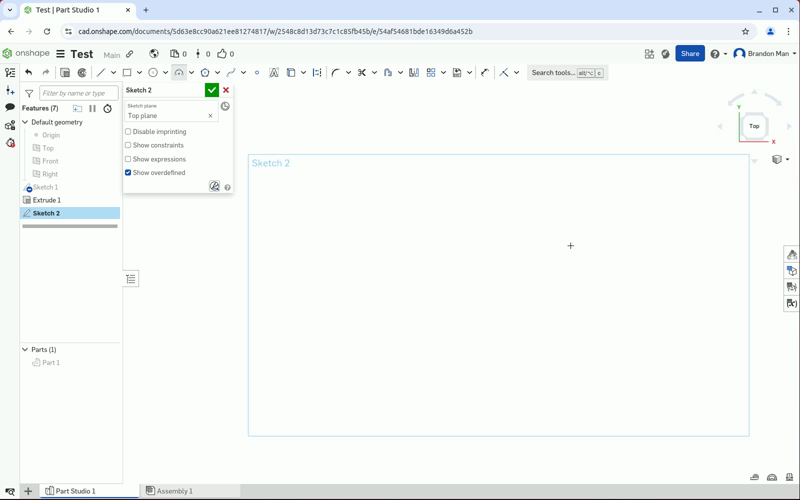
click(570, 245)
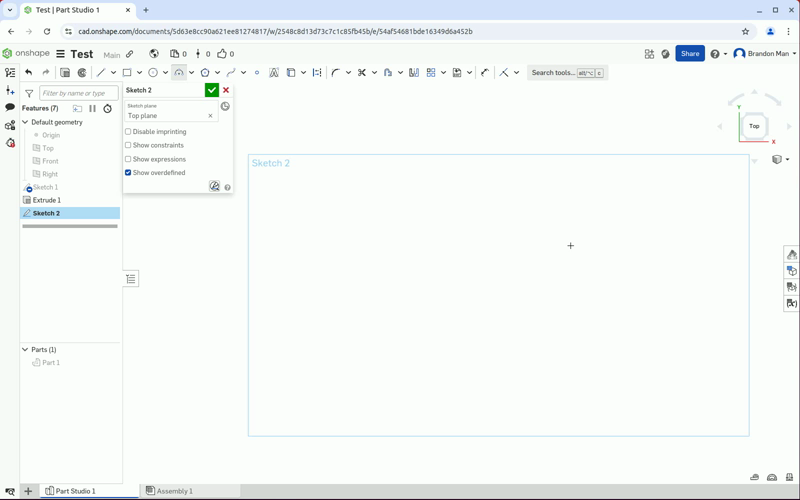
key_up(shift)
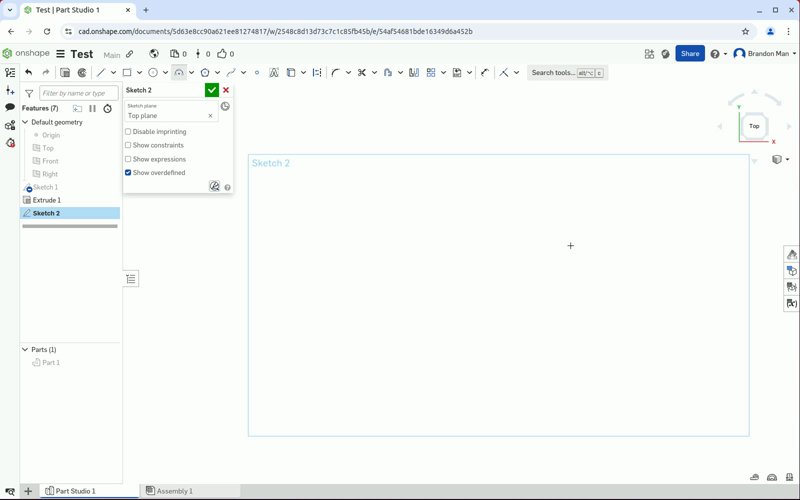
key_down(shift)
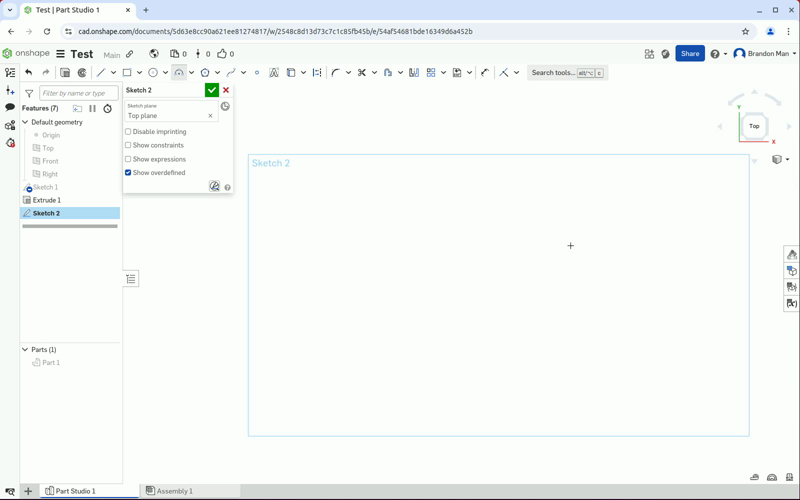
mouse_move(574, 249)
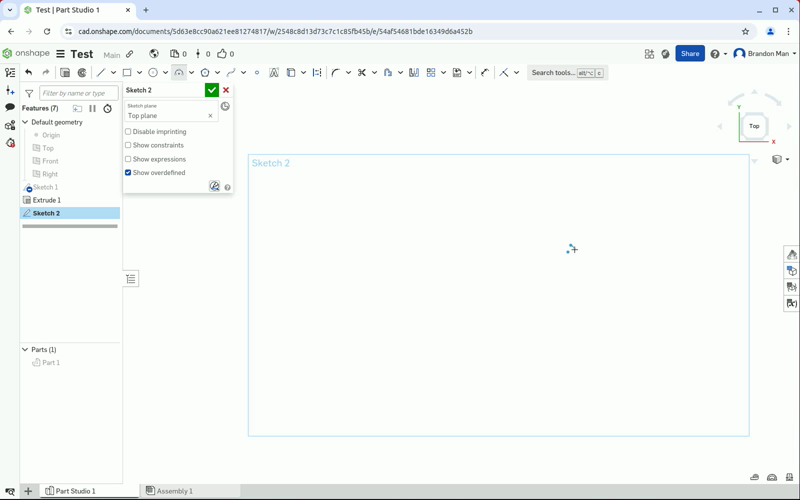
scroll(6)
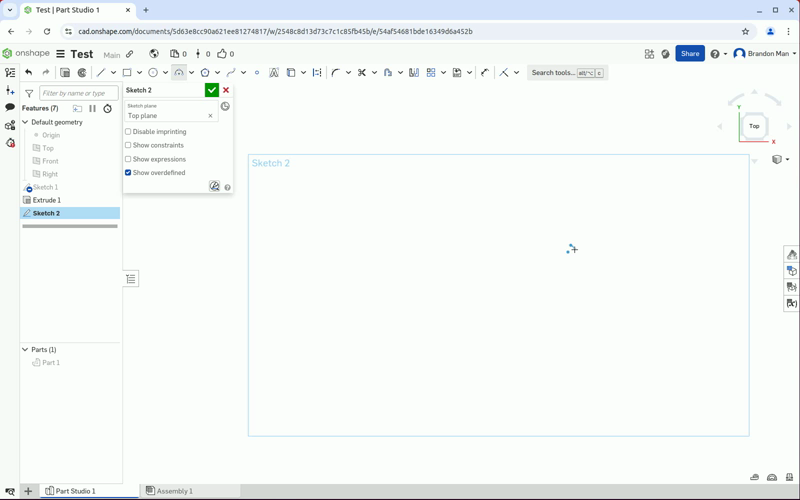
scroll(6)
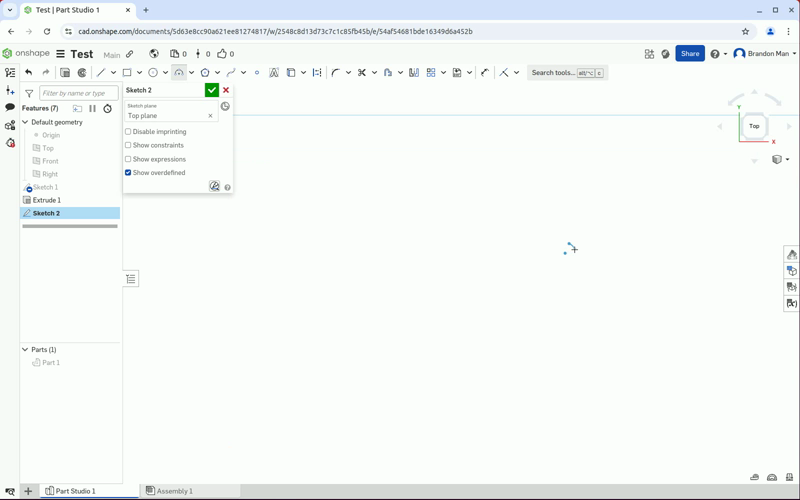
scroll(6)
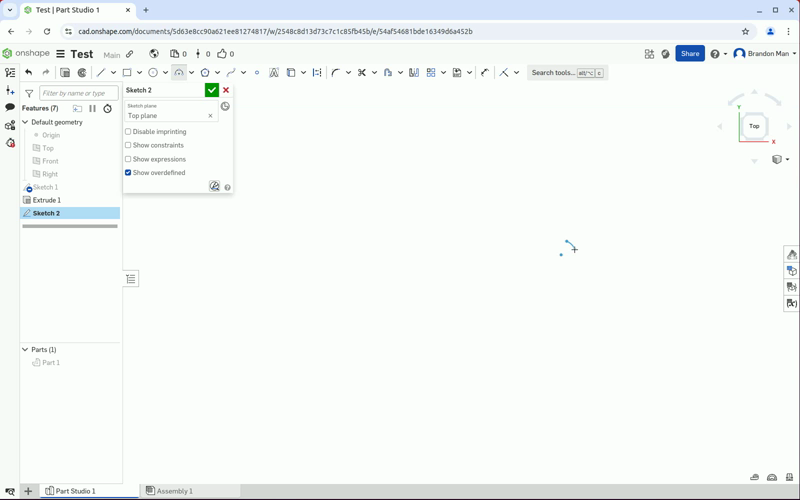
scroll(6)
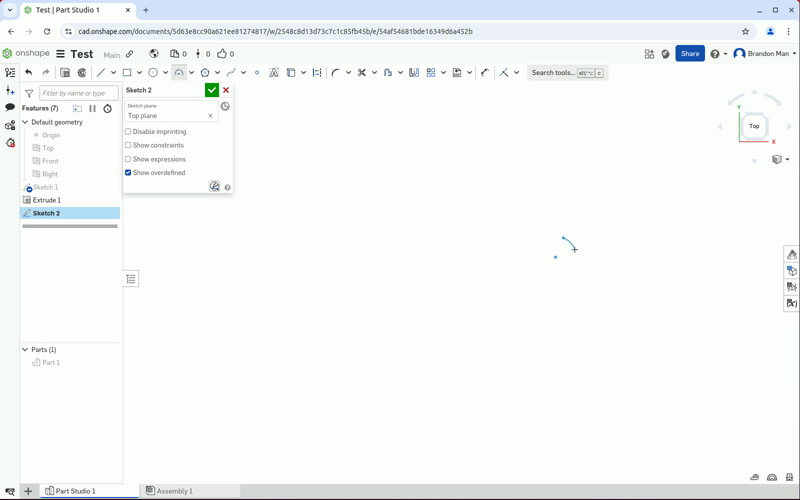
scroll(6)
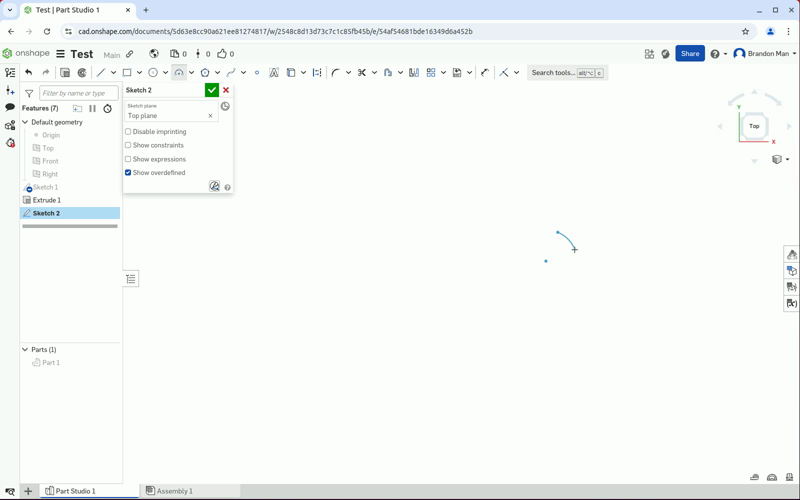
scroll(6)
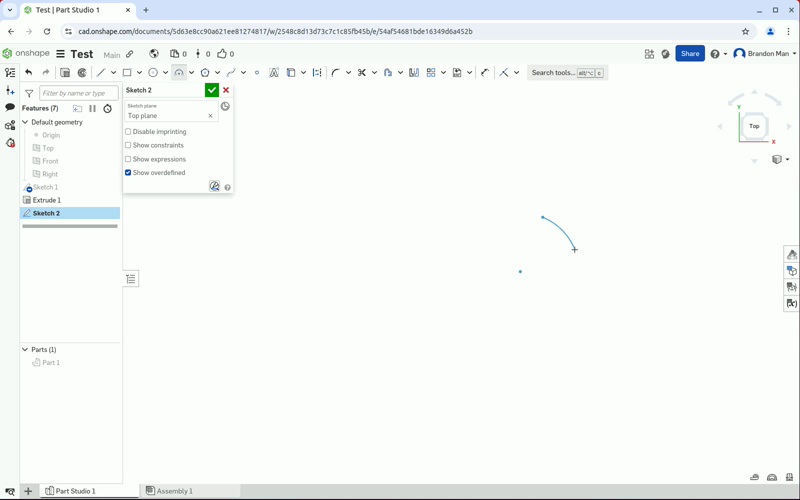
scroll(6)
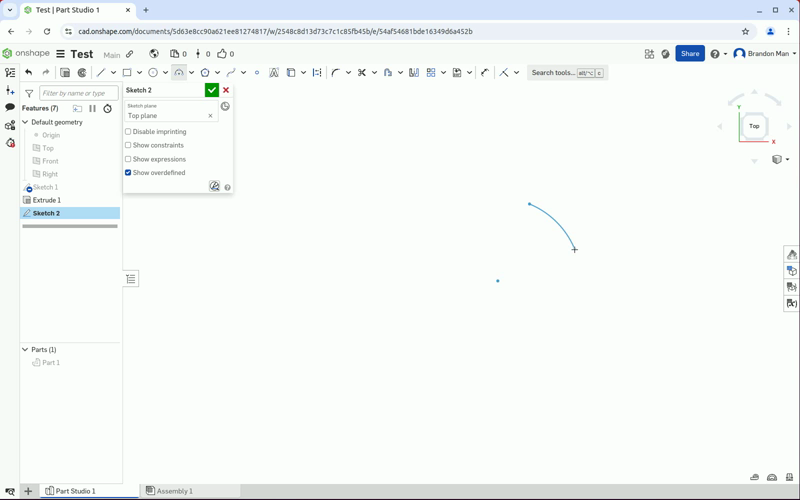
click(574, 249)
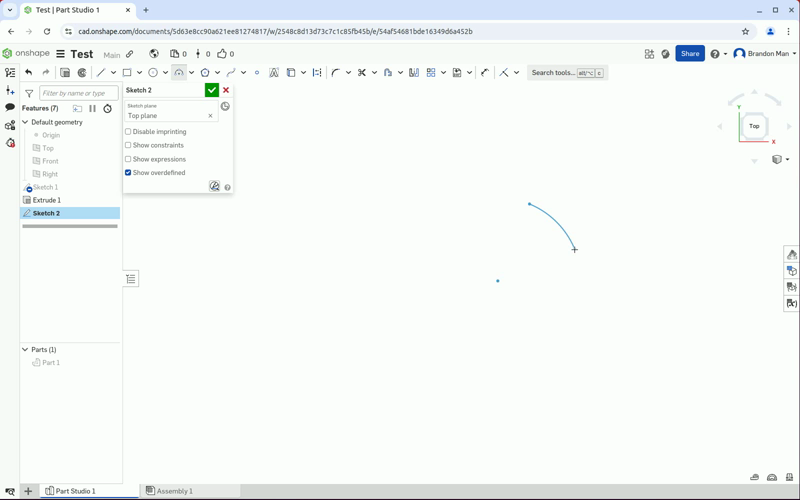
scroll(-6)
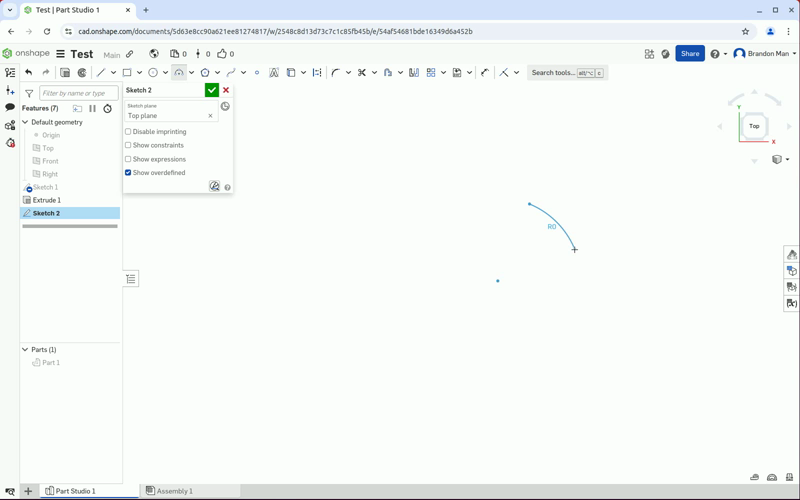
scroll(-6)
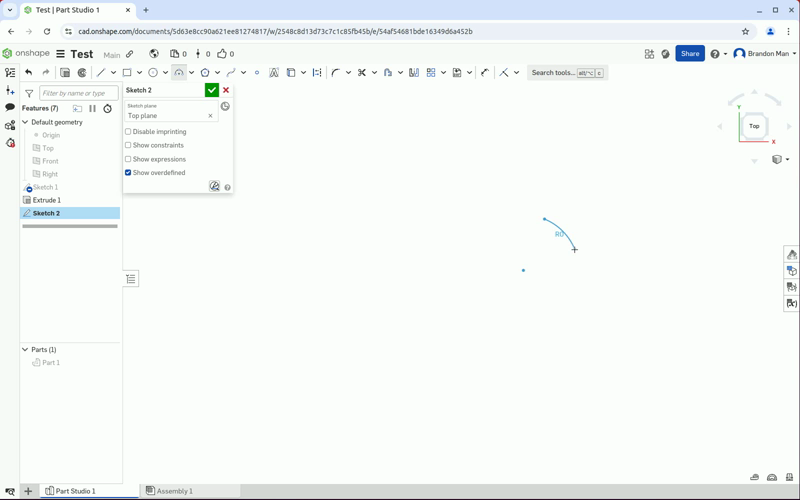
scroll(-6)
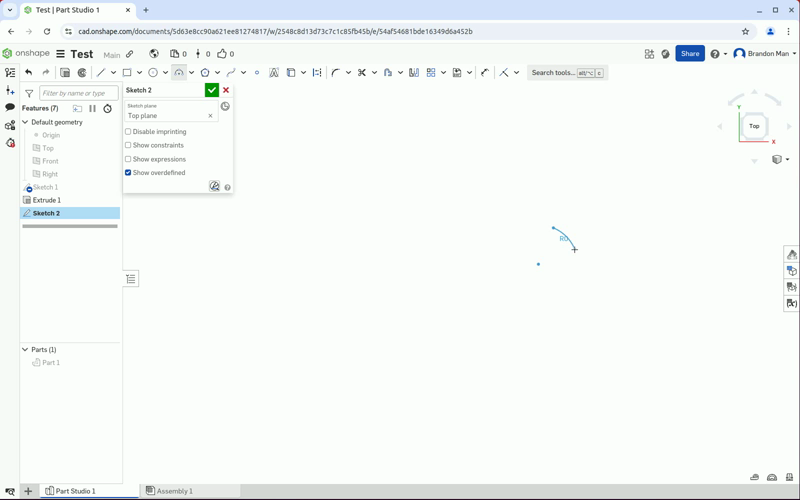
scroll(-6)
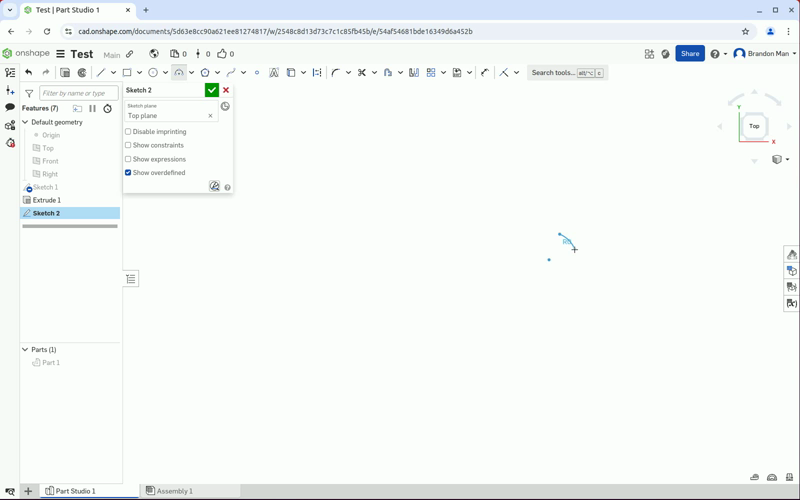
scroll(-6)
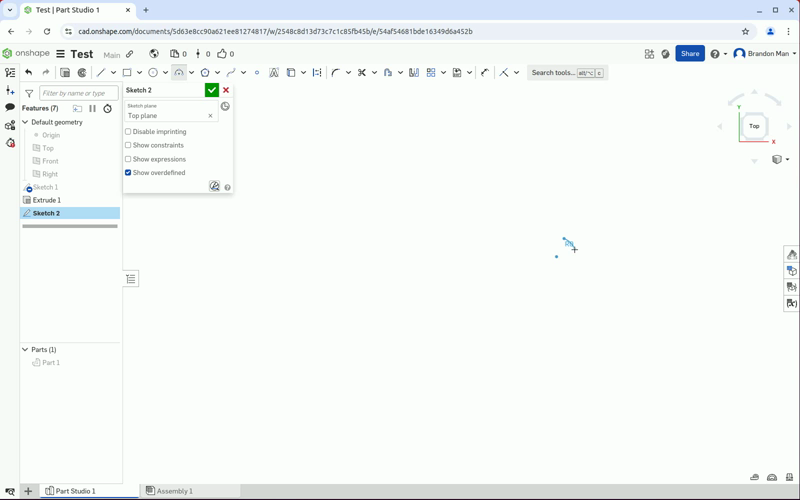
scroll(-6)
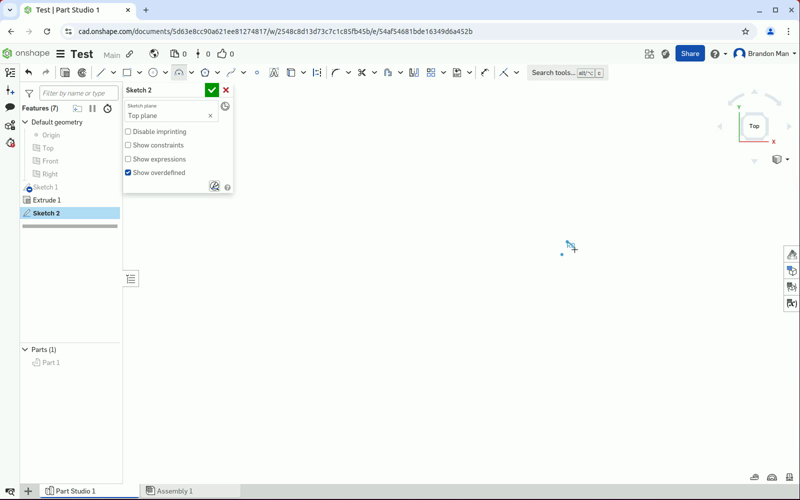
scroll(-6)
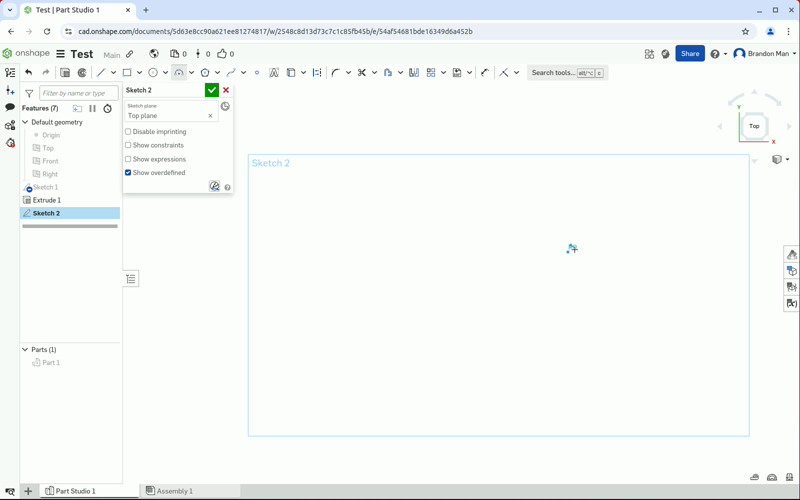
mouse_move(573, 246)
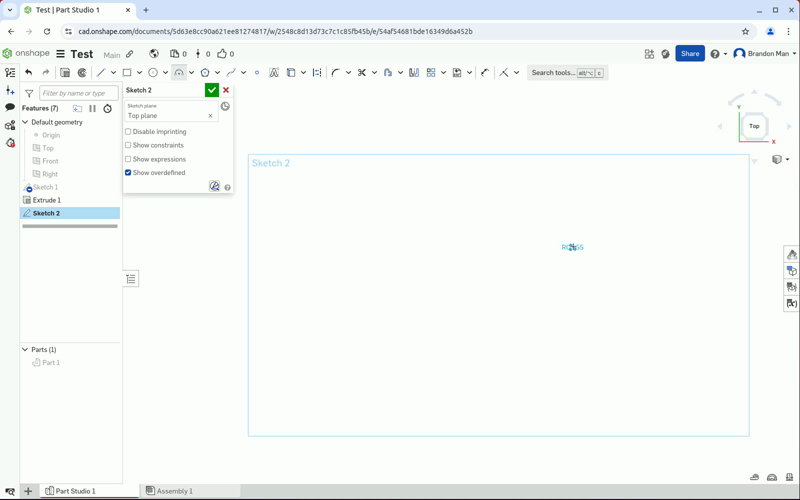
scroll(6)
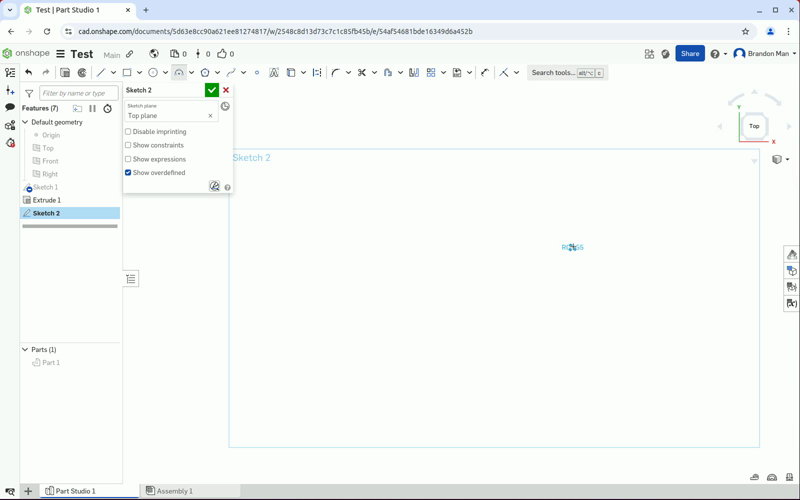
scroll(6)
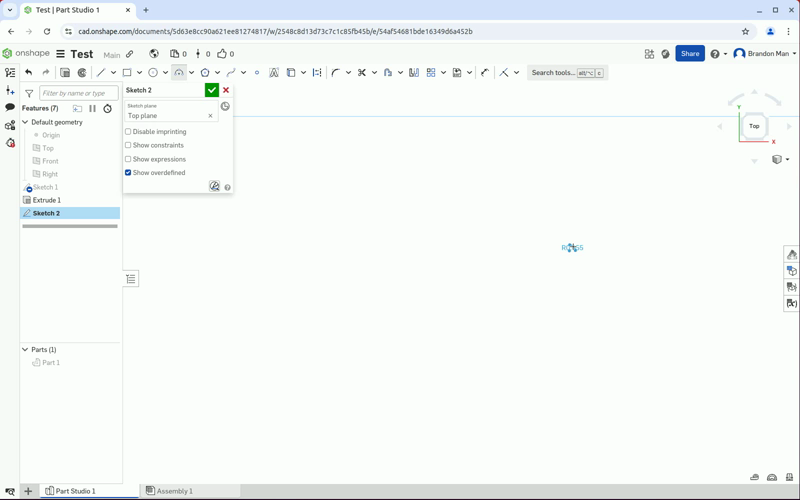
scroll(6)
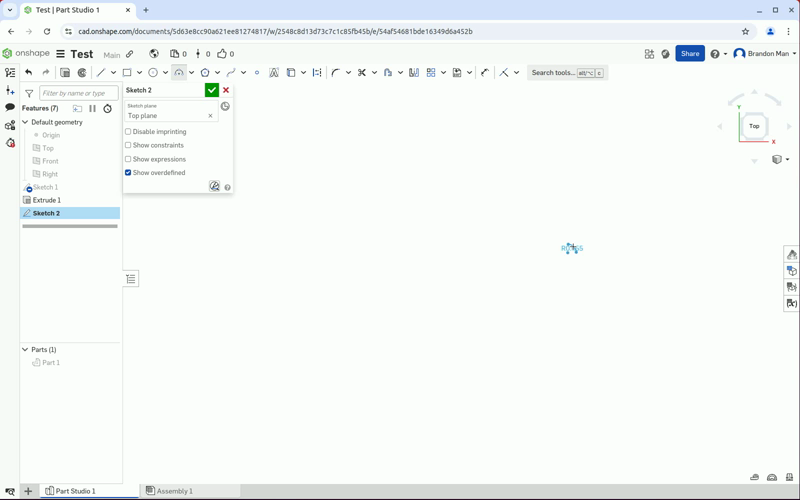
scroll(6)
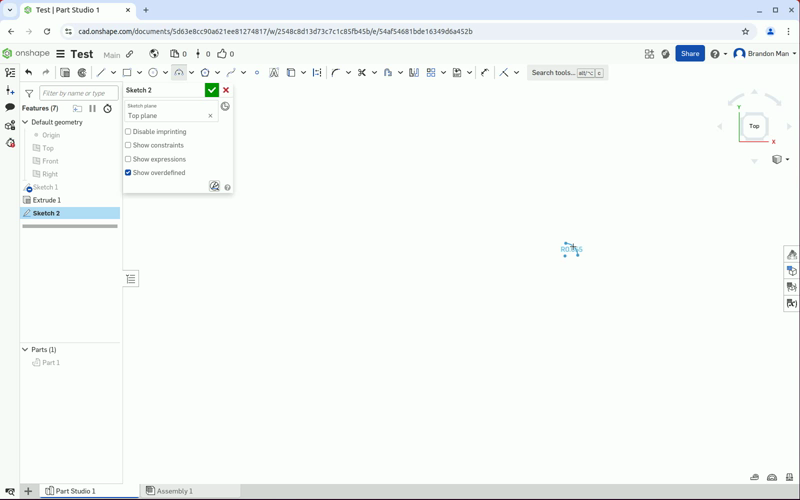
scroll(6)
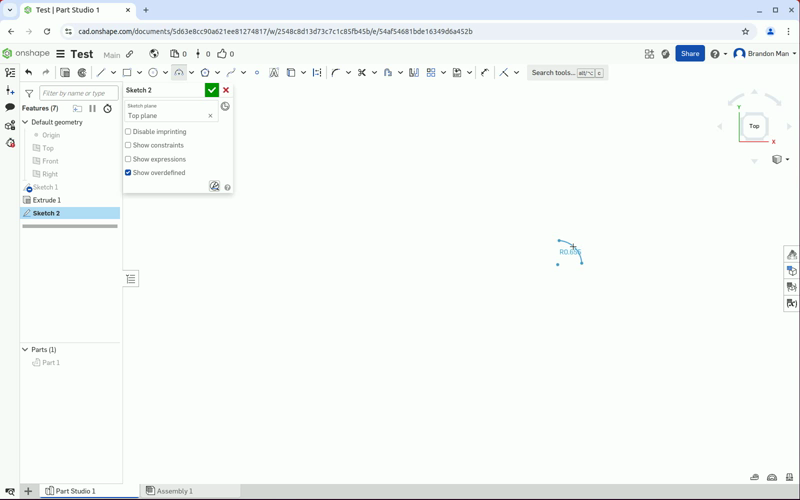
scroll(6)
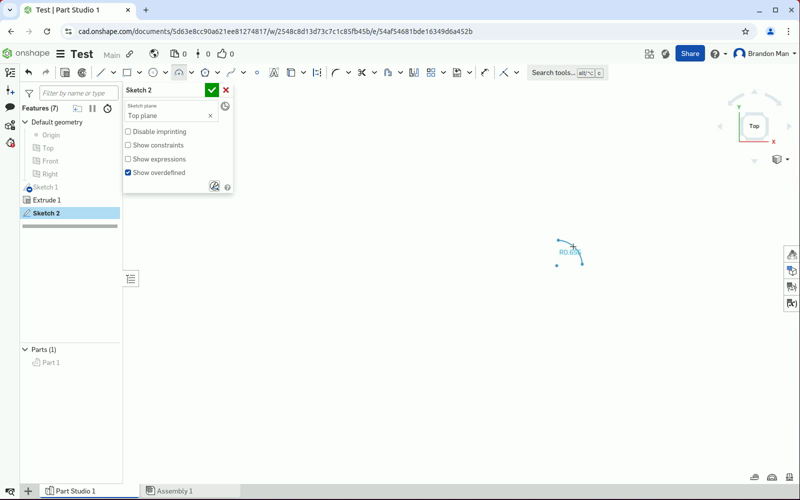
scroll(6)
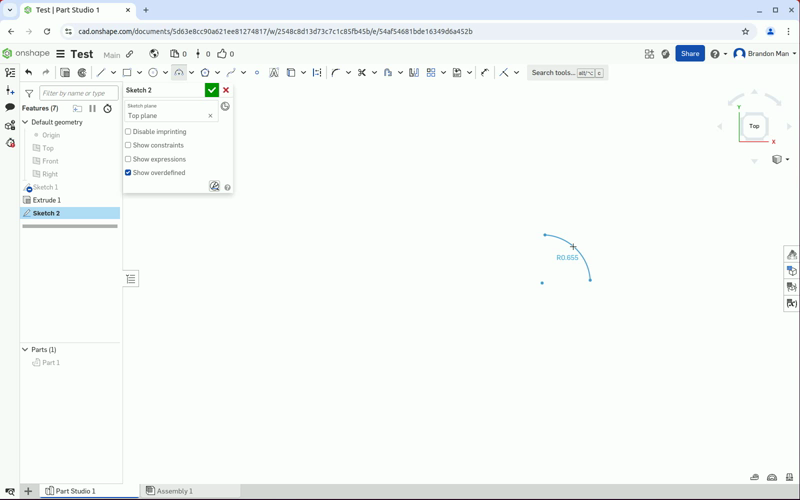
click(573, 246)
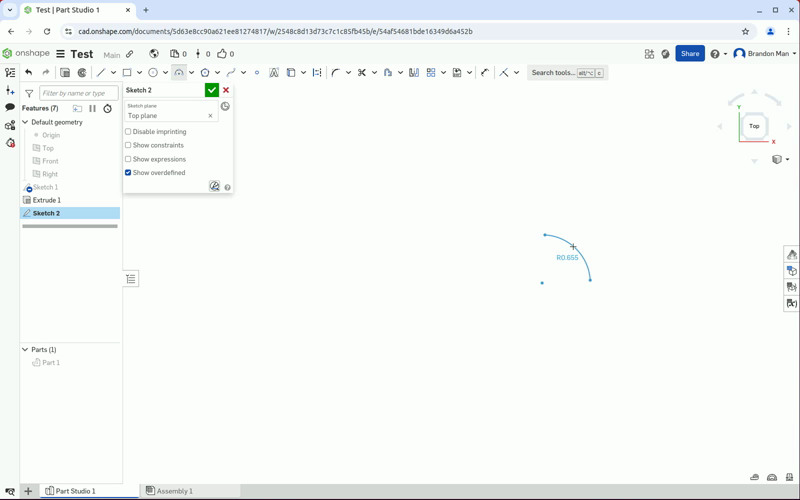
scroll(-6)
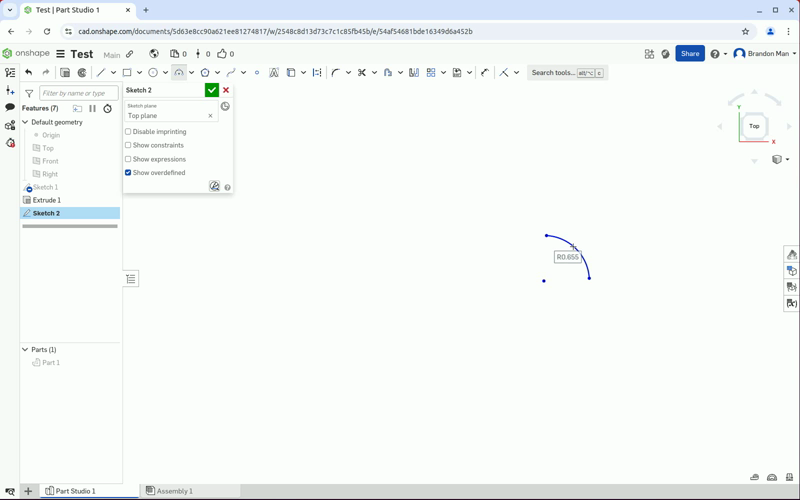
scroll(-6)
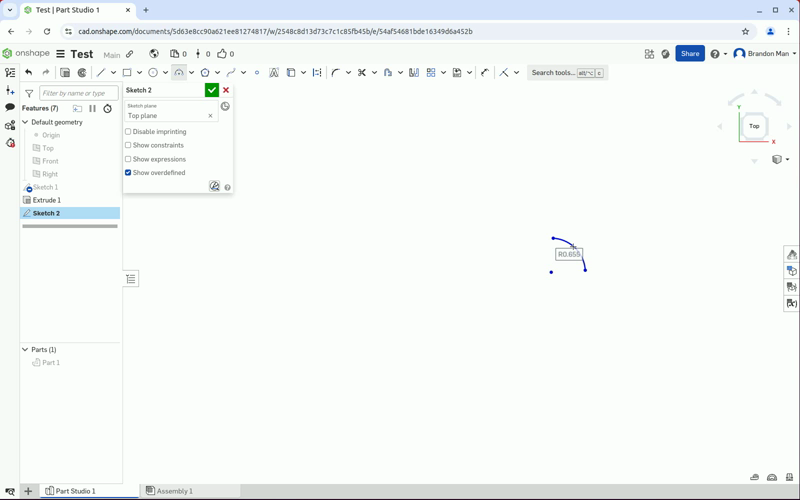
scroll(-6)
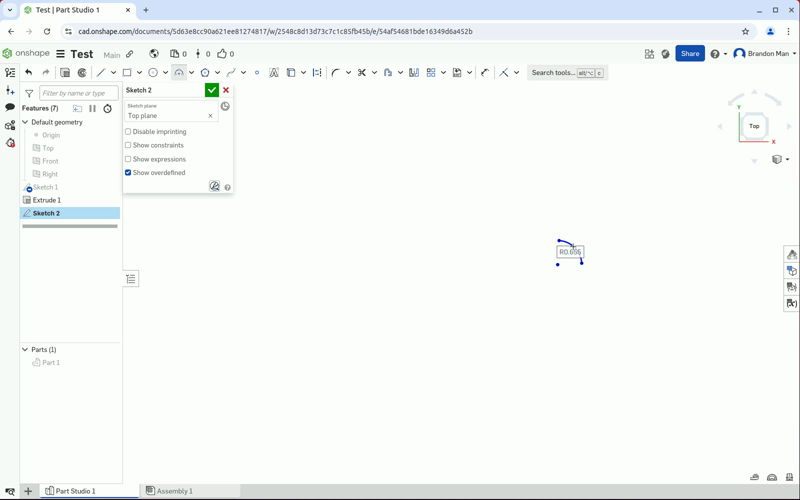
scroll(-6)
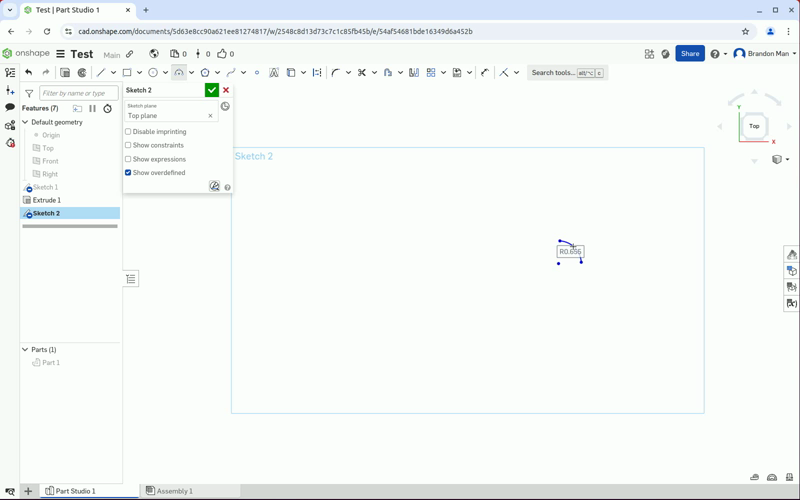
scroll(-6)
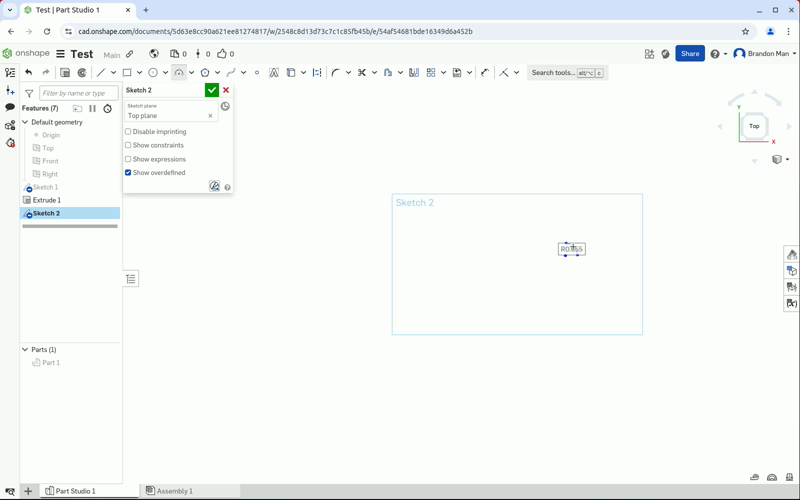
scroll(-6)
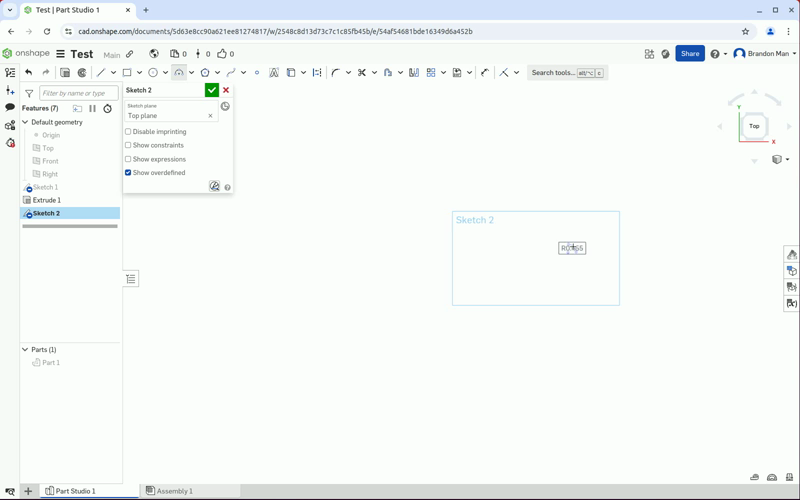
scroll(-6)
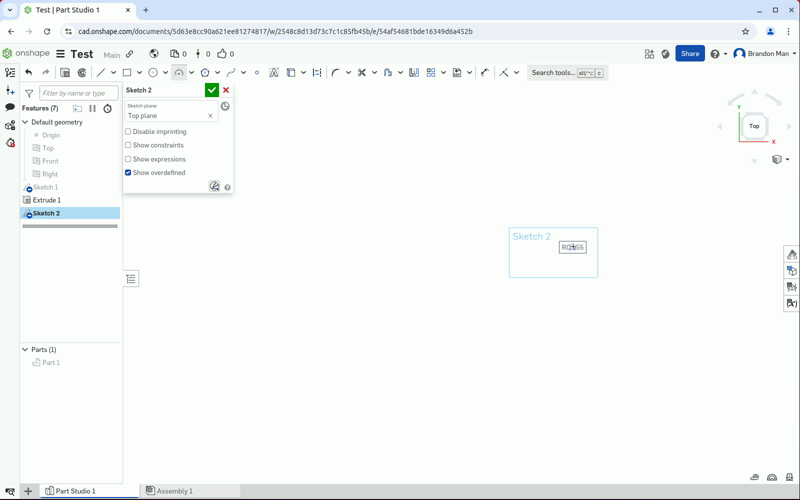
key_up(shift)
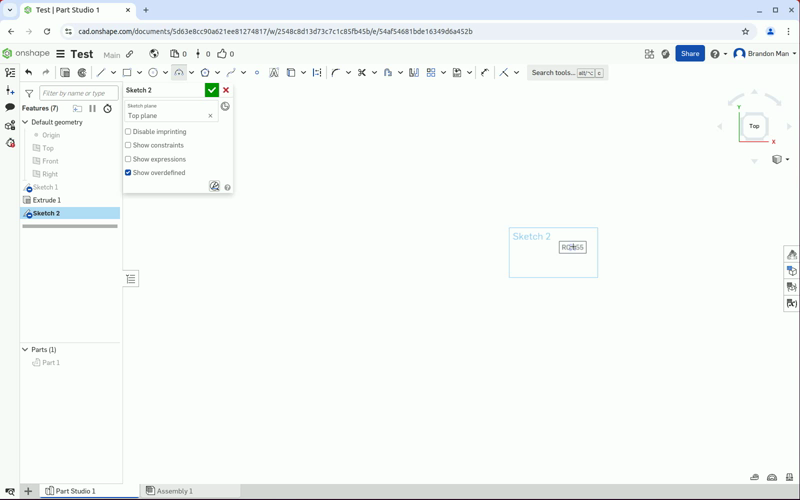
key(esc)
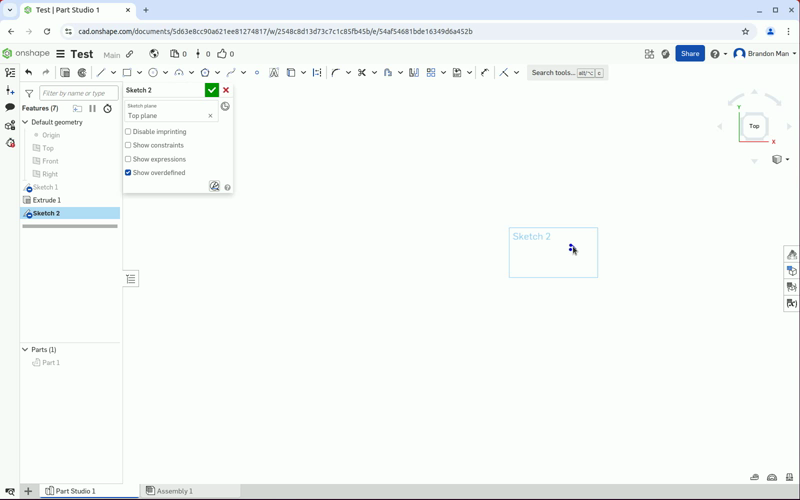
key(l)
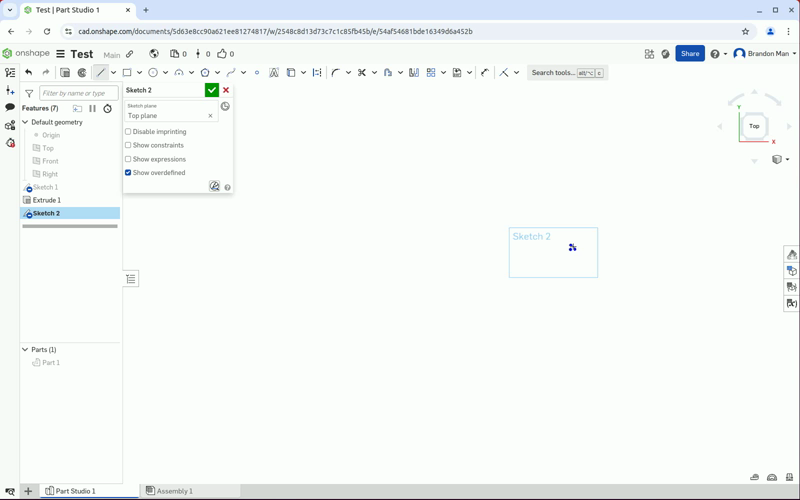
mouse_move(574, 249)
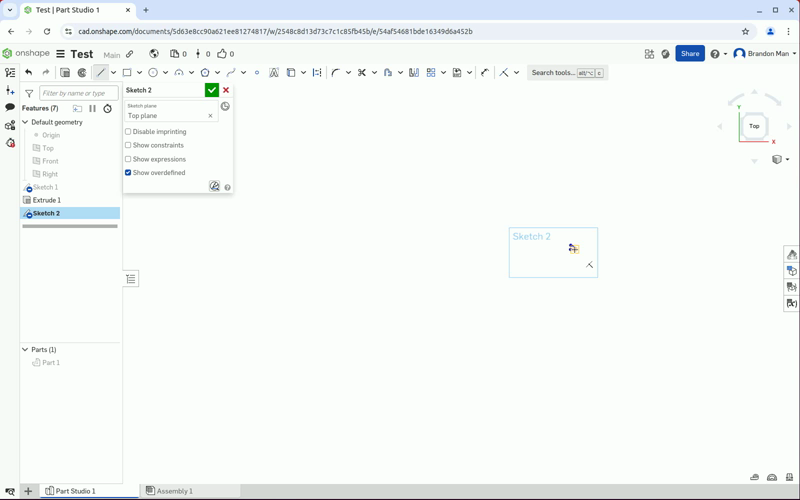
scroll(6)
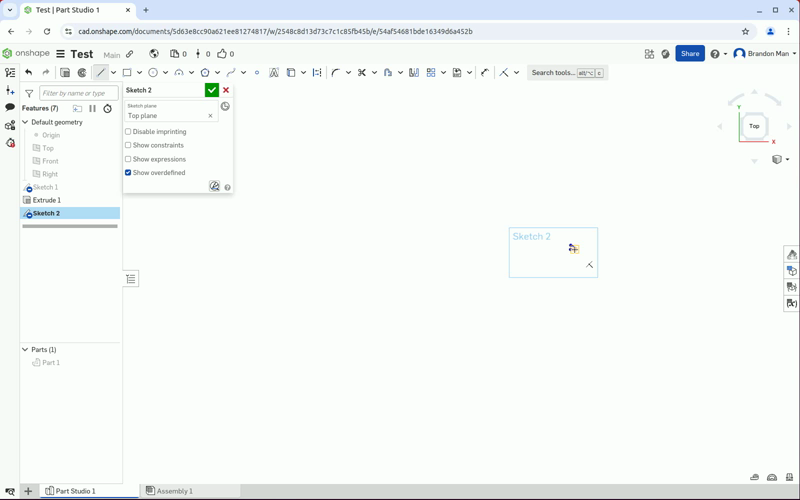
scroll(6)
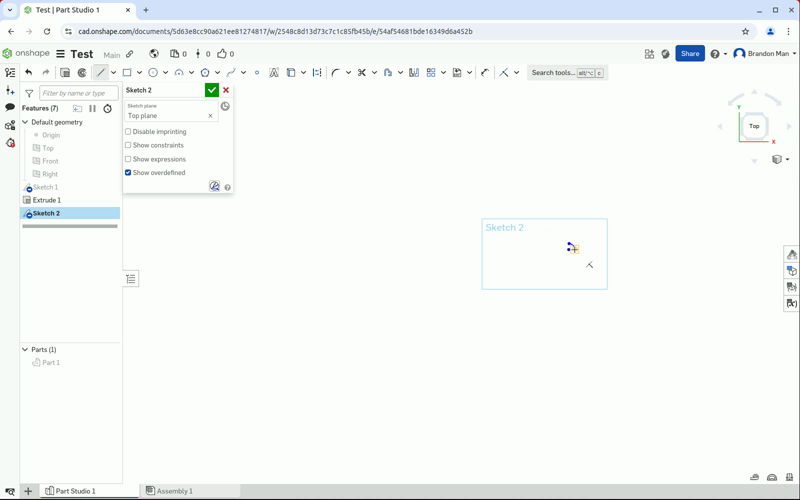
scroll(6)
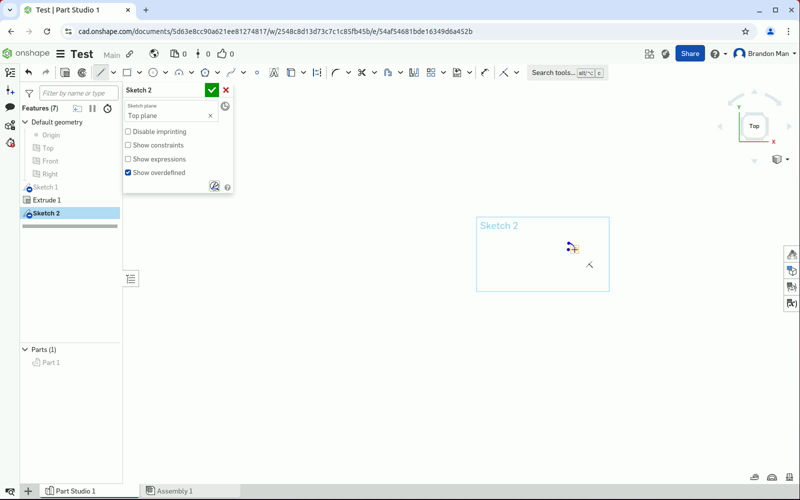
scroll(6)
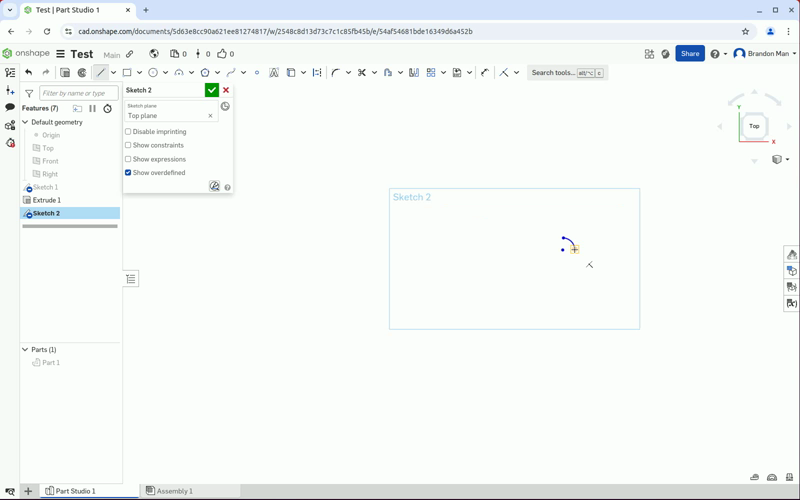
scroll(6)
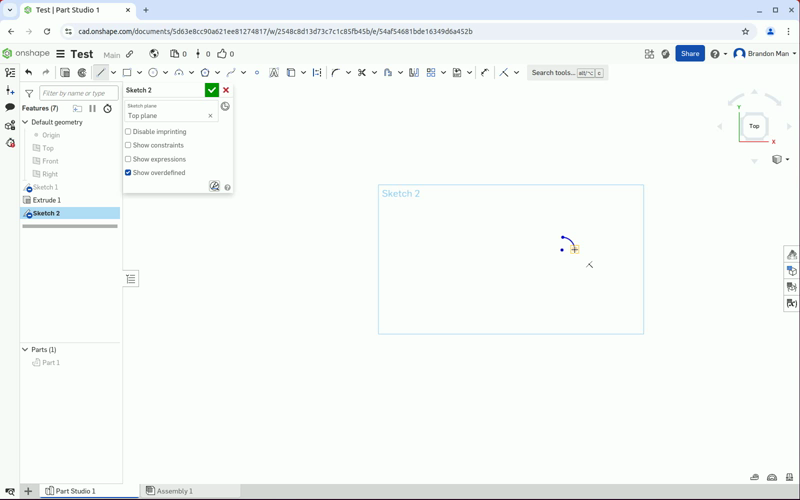
scroll(6)
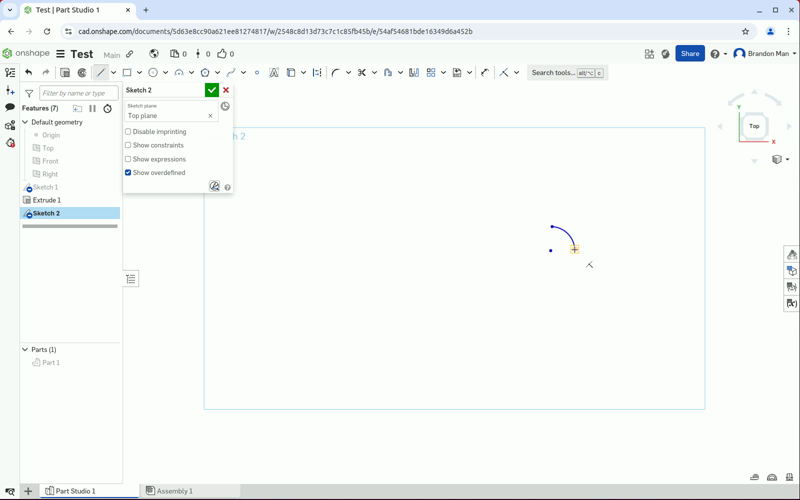
scroll(6)
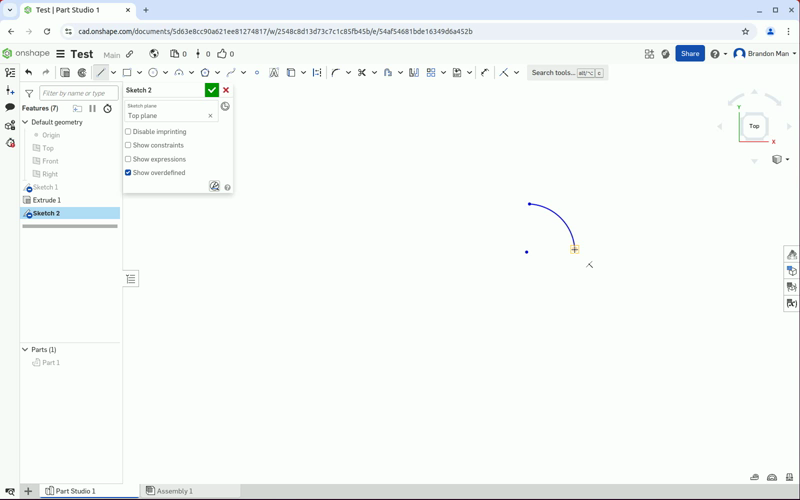
click(574, 249)
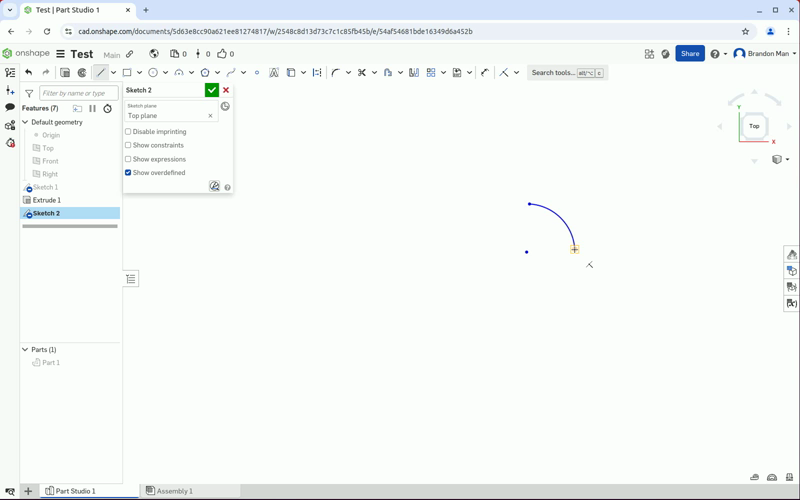
scroll(-6)
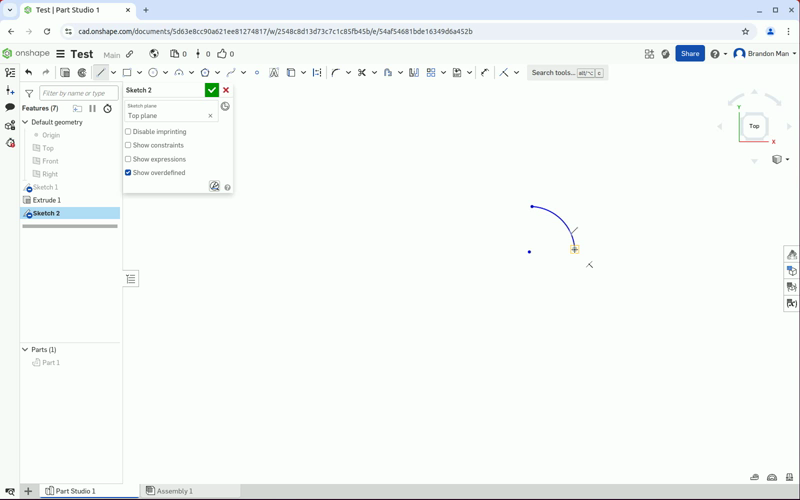
scroll(-6)
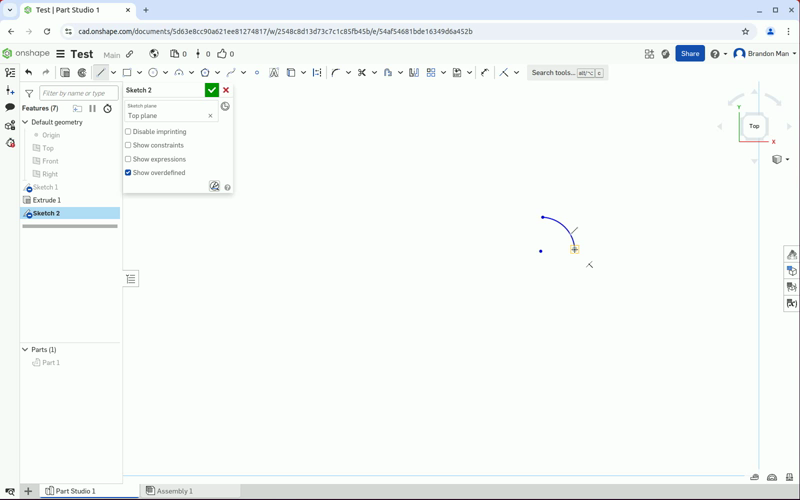
scroll(-6)
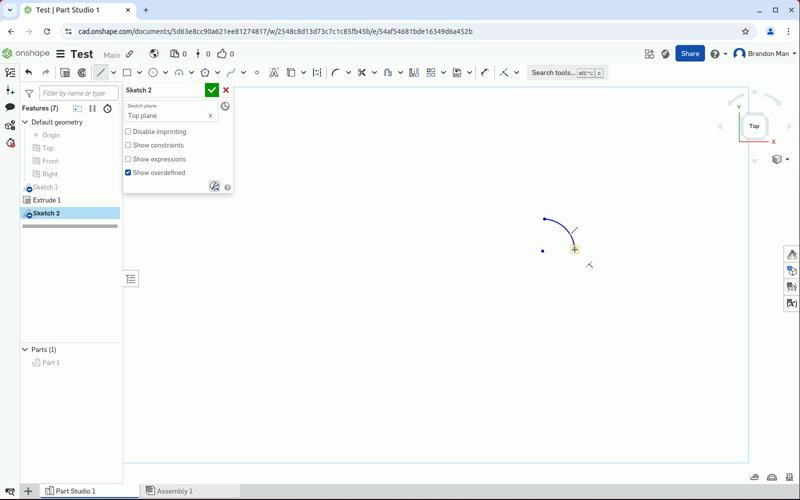
scroll(-6)
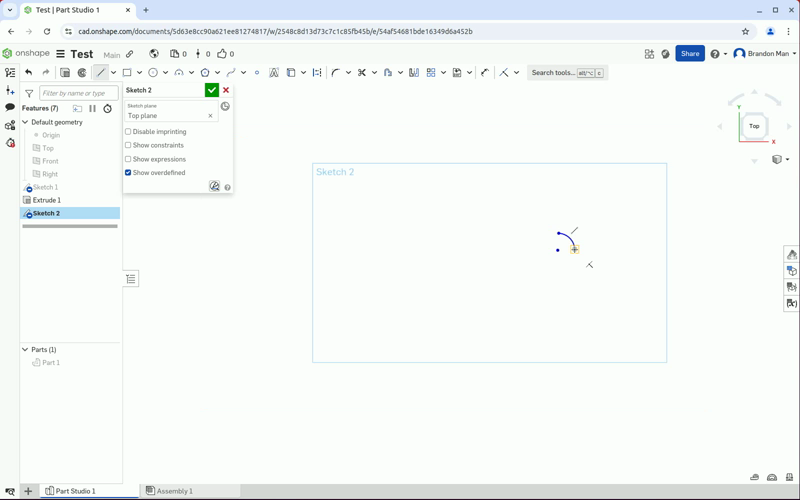
scroll(-6)
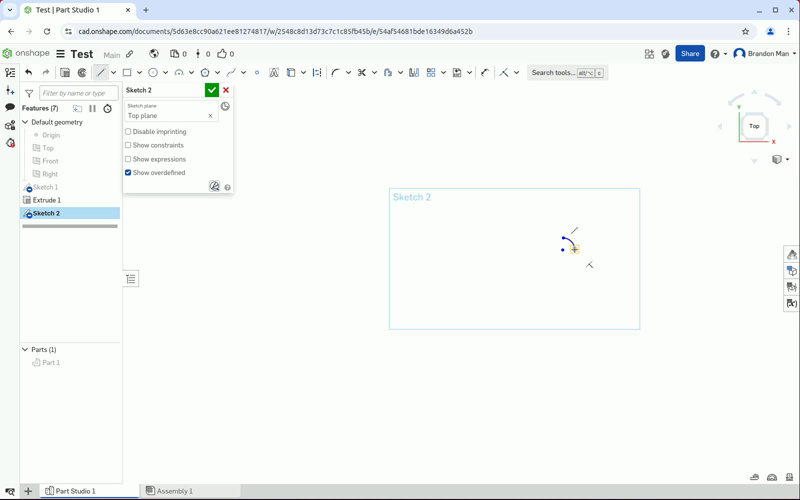
scroll(-6)
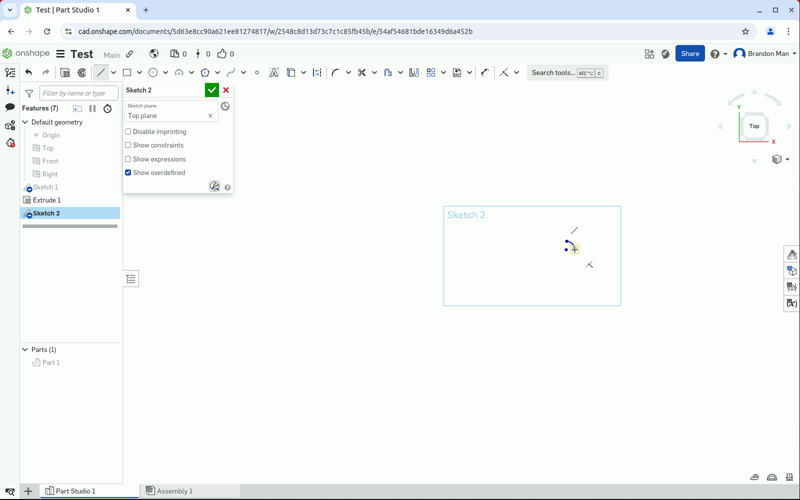
scroll(-6)
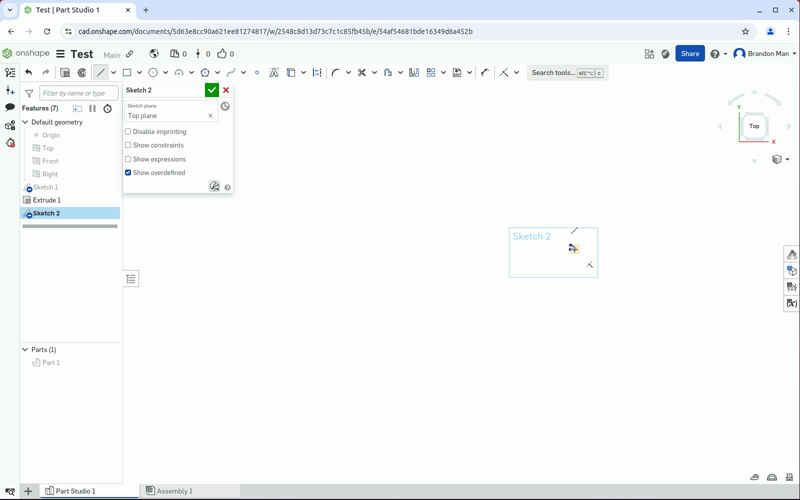
key_down(shift)
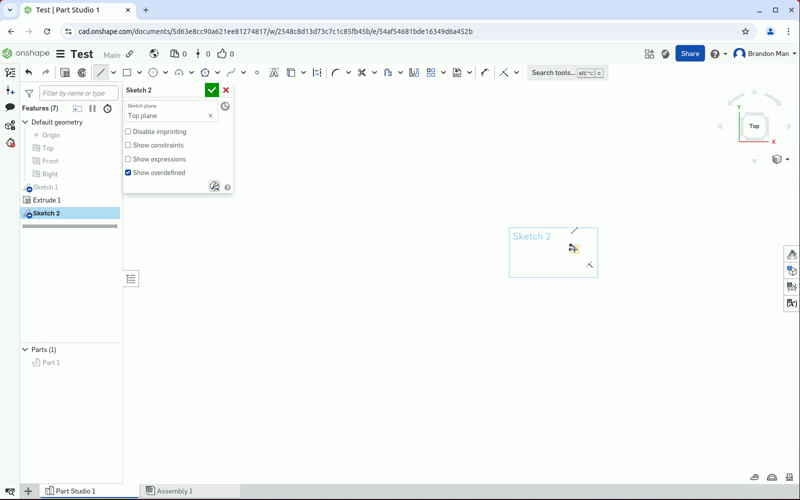
mouse_move(589, 249)
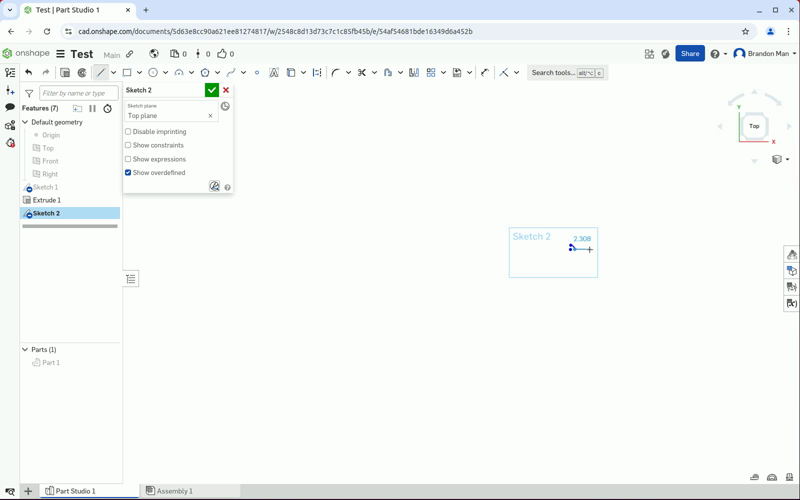
mouse_move(574, 245)
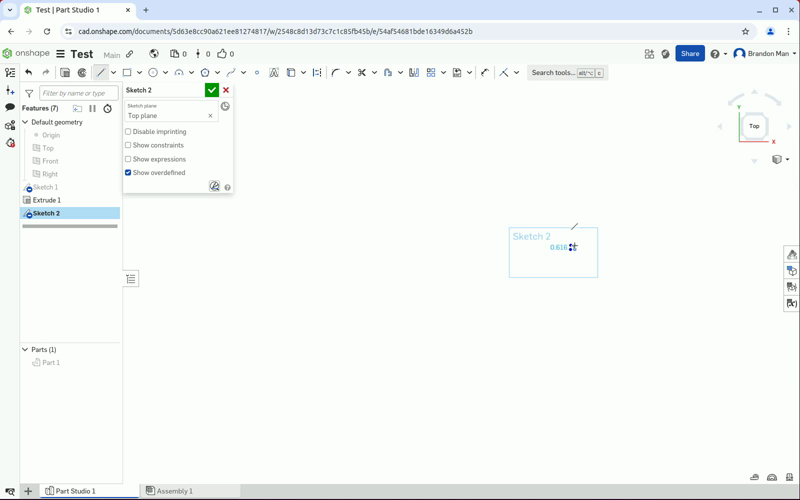
scroll(6)
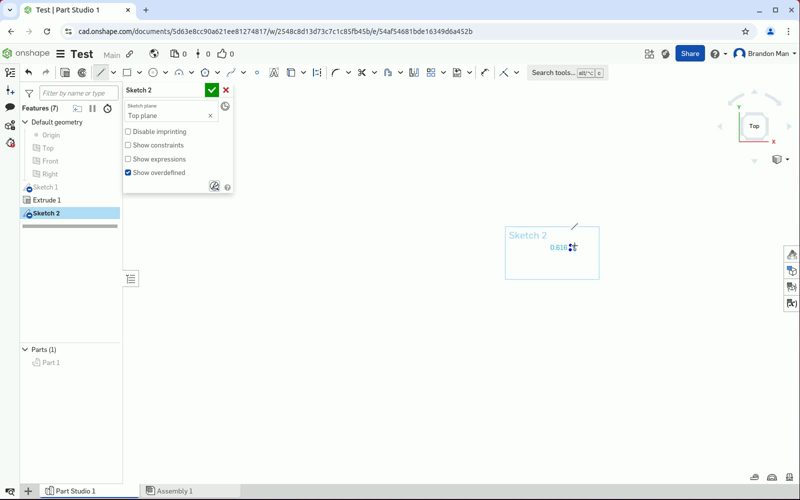
scroll(6)
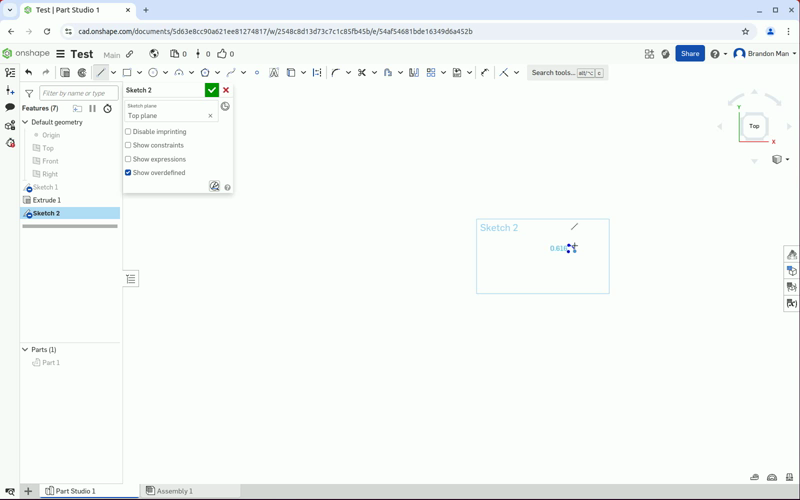
scroll(6)
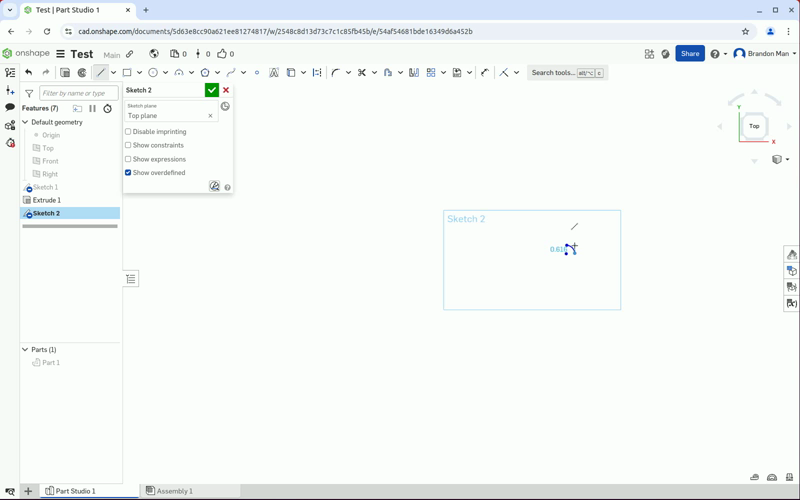
scroll(6)
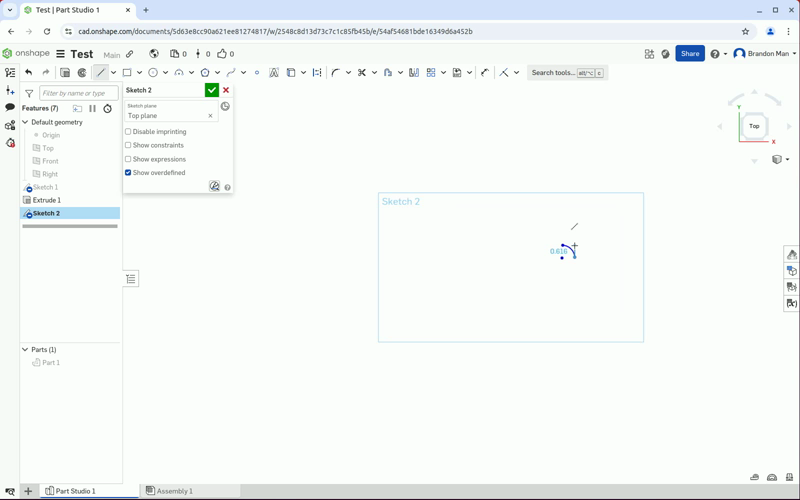
scroll(6)
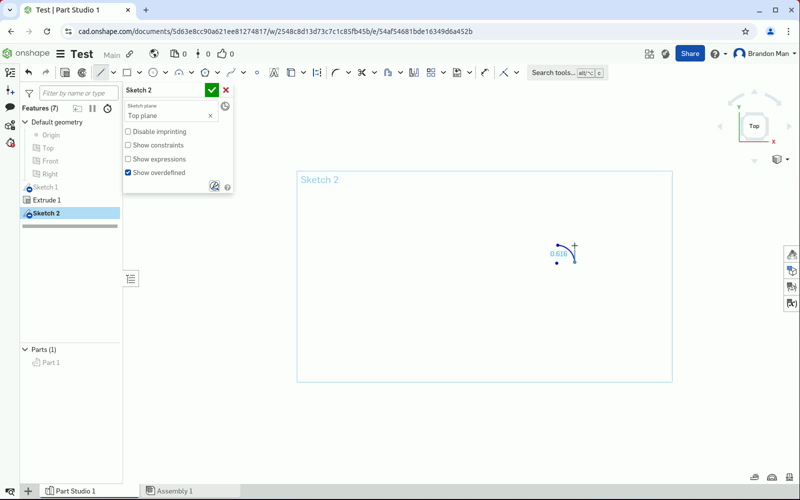
scroll(6)
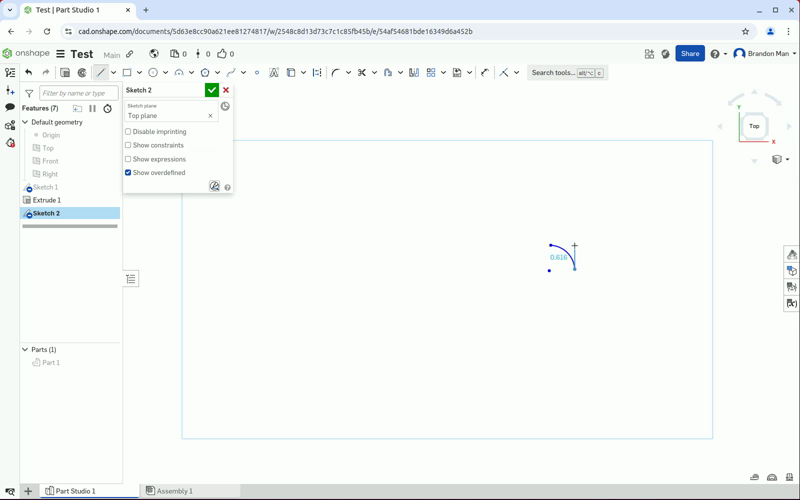
scroll(6)
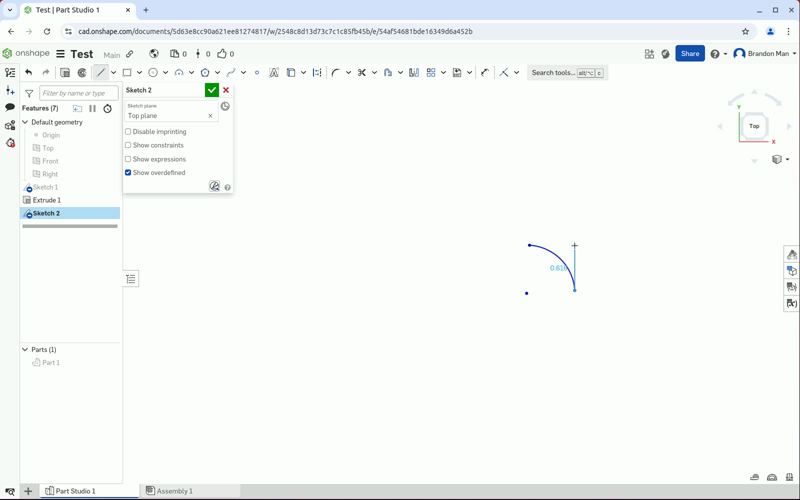
click(574, 245)
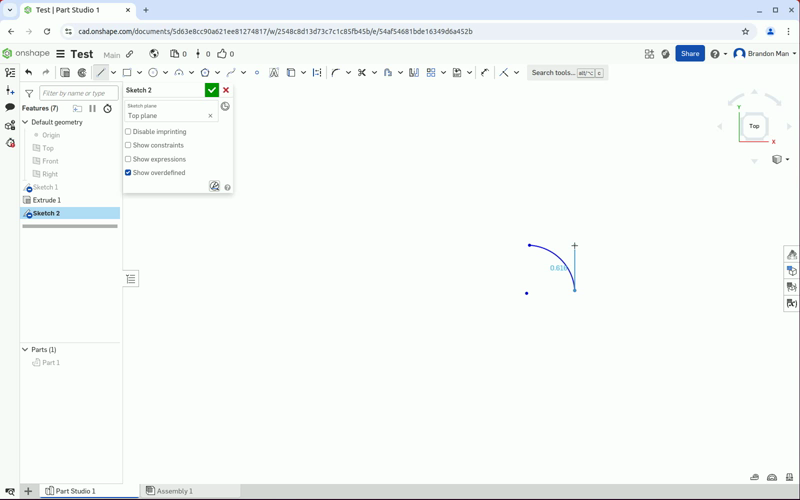
scroll(-6)
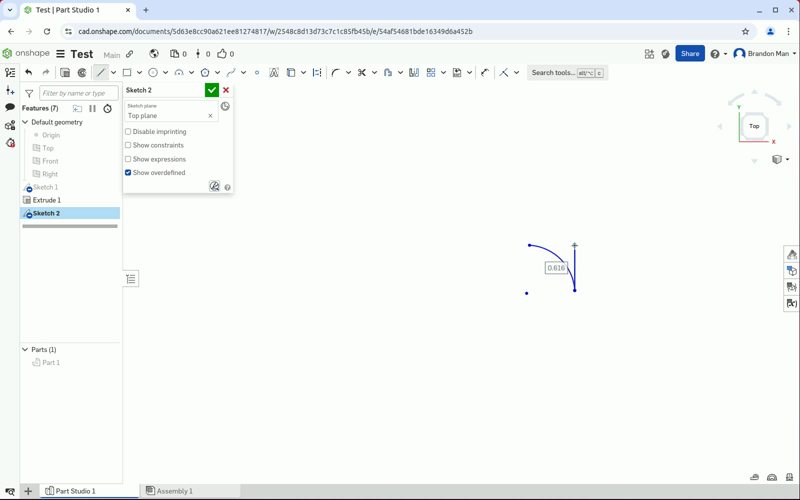
scroll(-6)
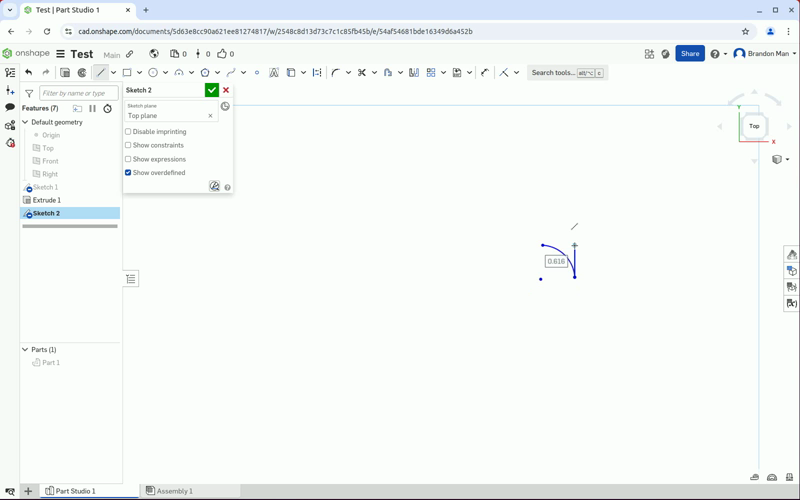
scroll(-6)
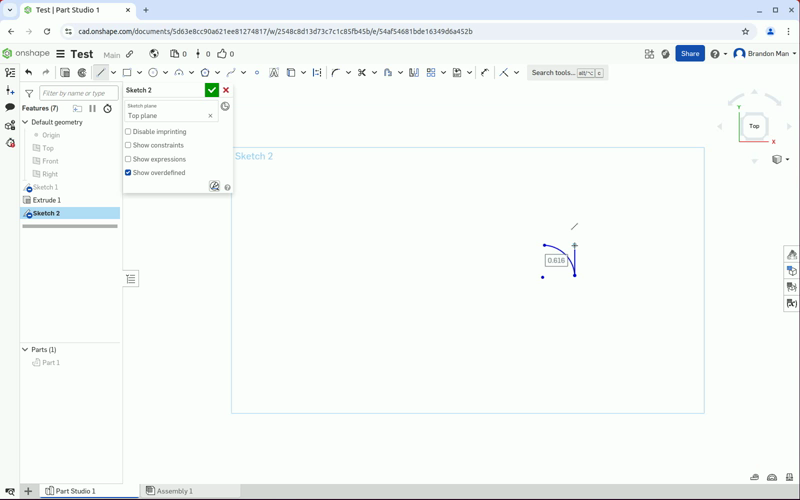
scroll(-6)
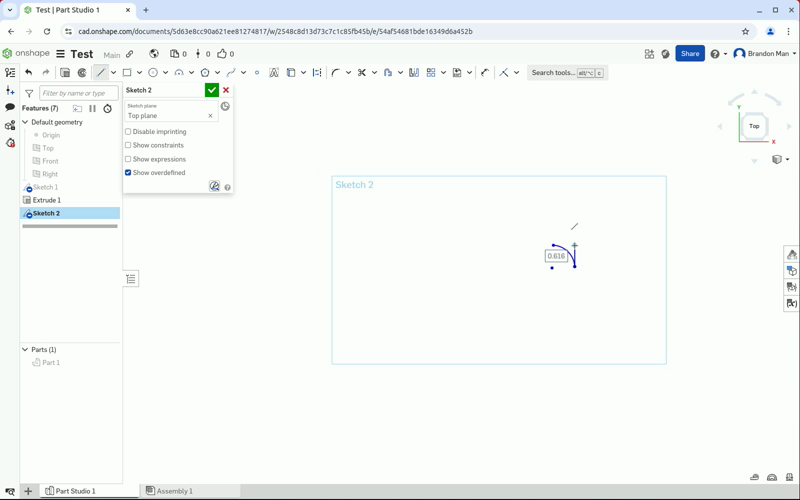
scroll(-6)
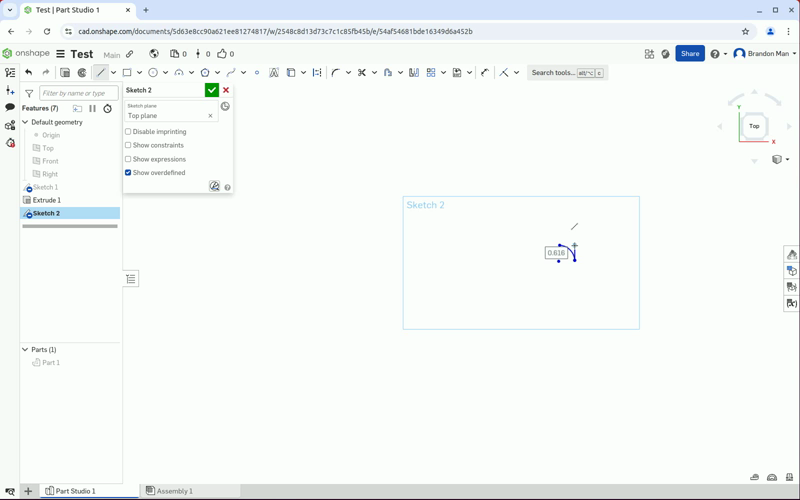
scroll(-6)
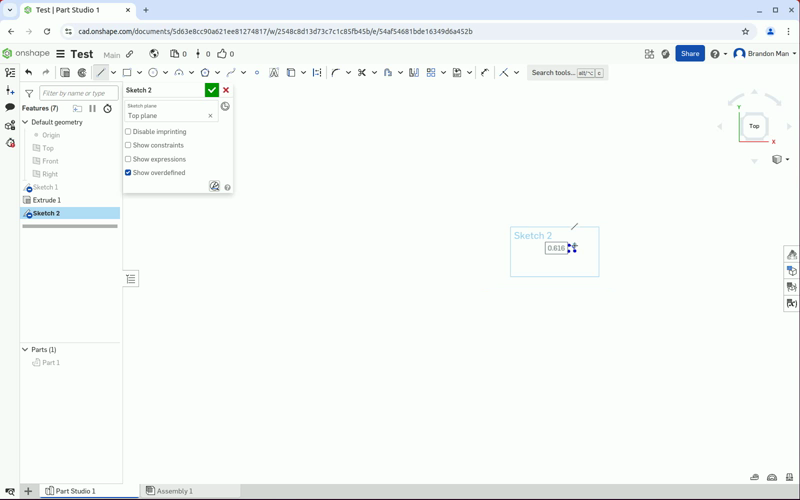
scroll(-6)
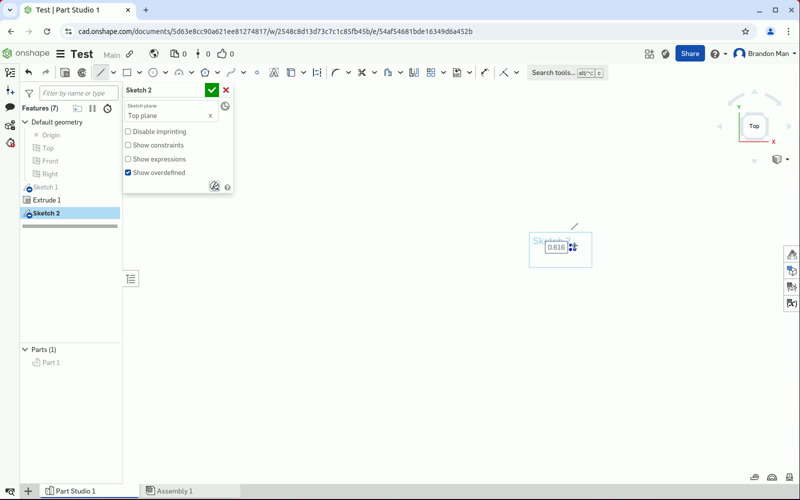
key_up(shift)
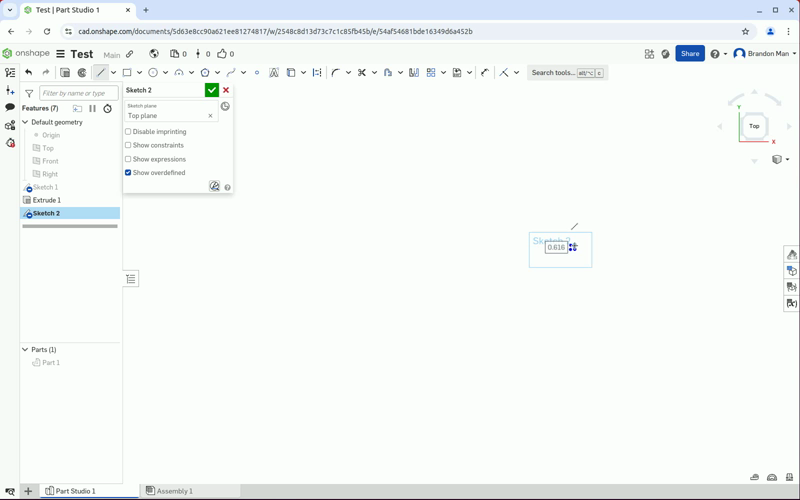
mouse_move(589, 245)
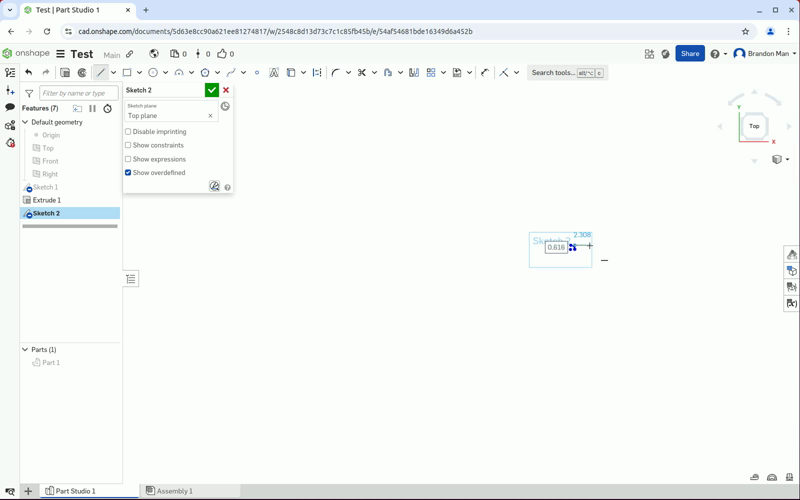
key_down(shift)
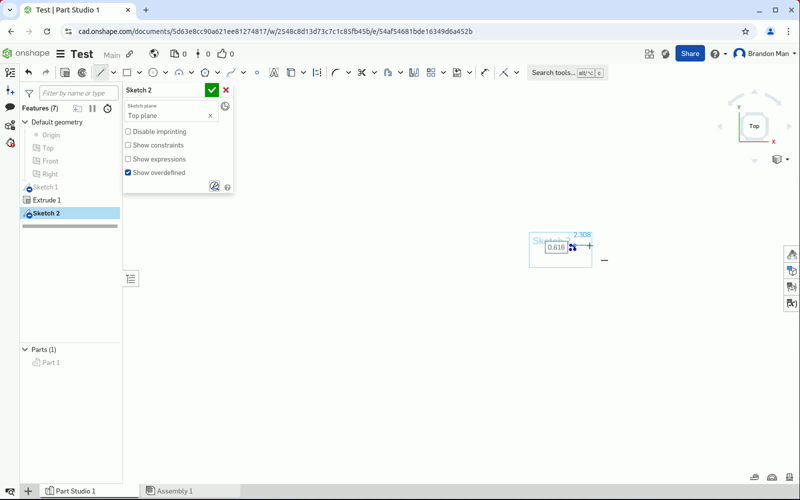
mouse_move(570, 245)
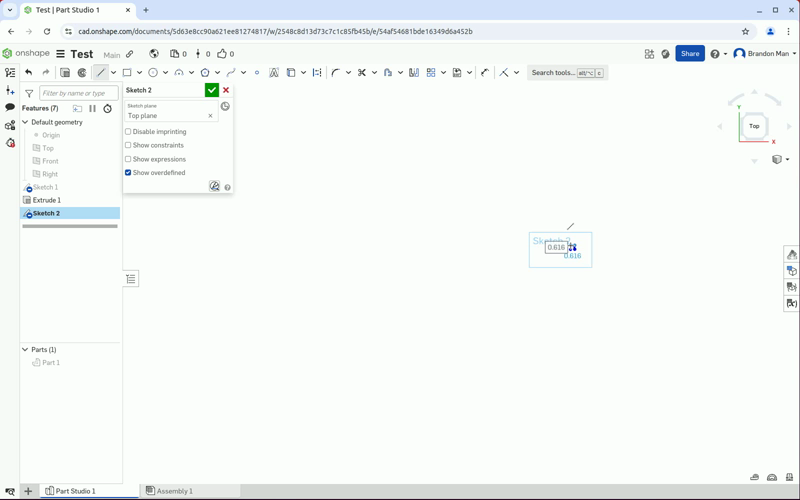
scroll(6)
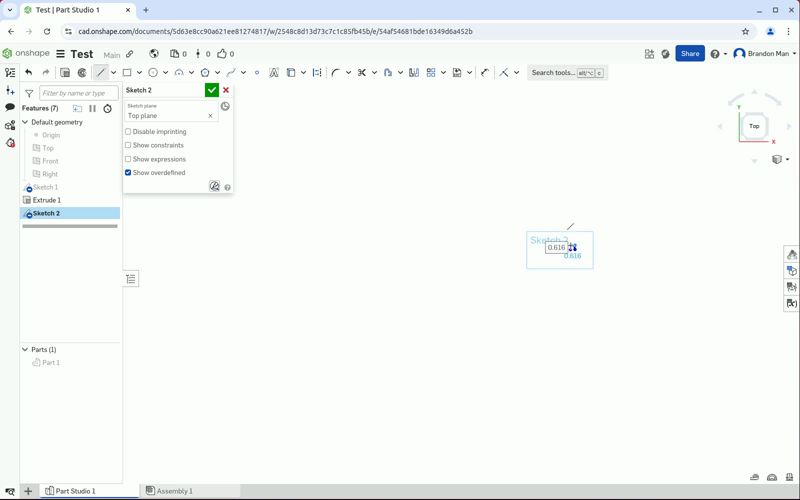
scroll(6)
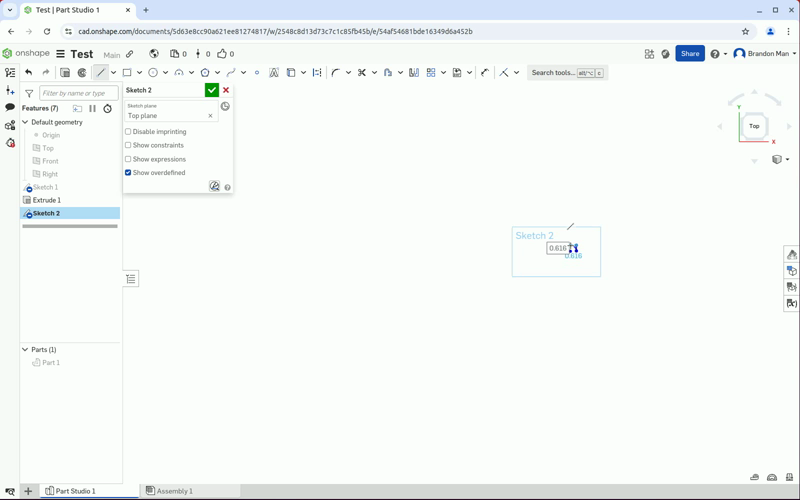
scroll(6)
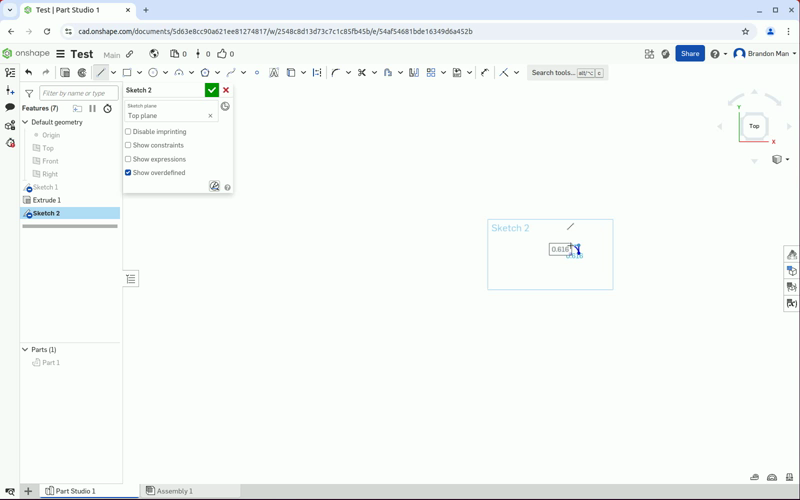
scroll(6)
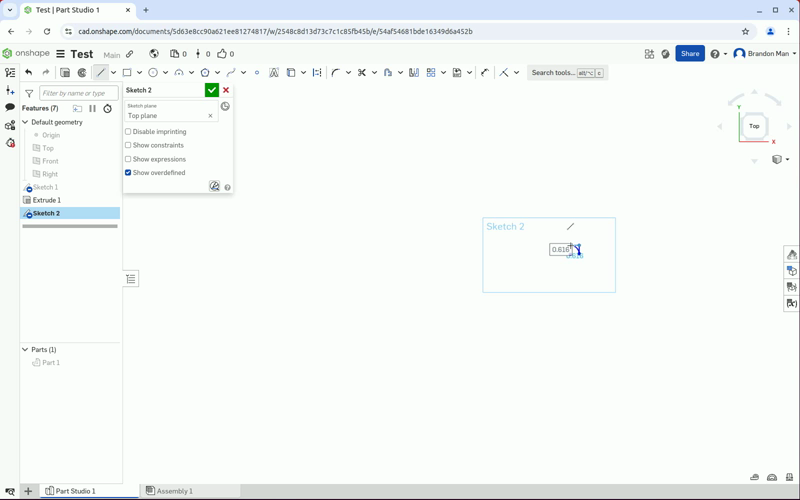
scroll(6)
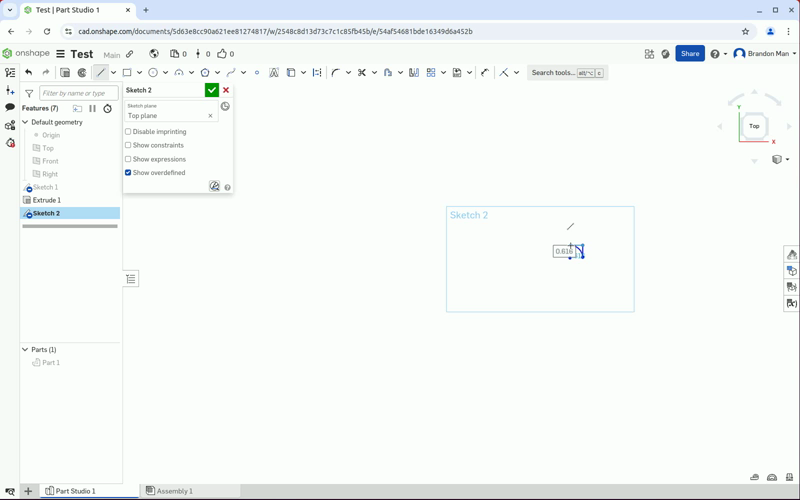
scroll(6)
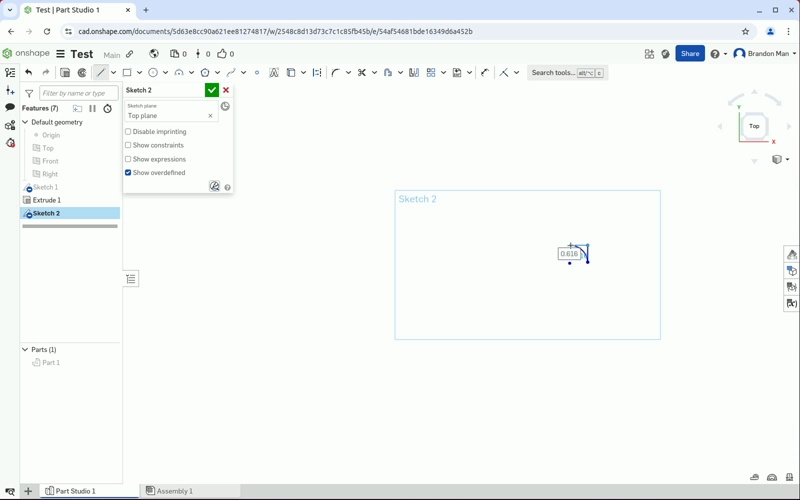
scroll(6)
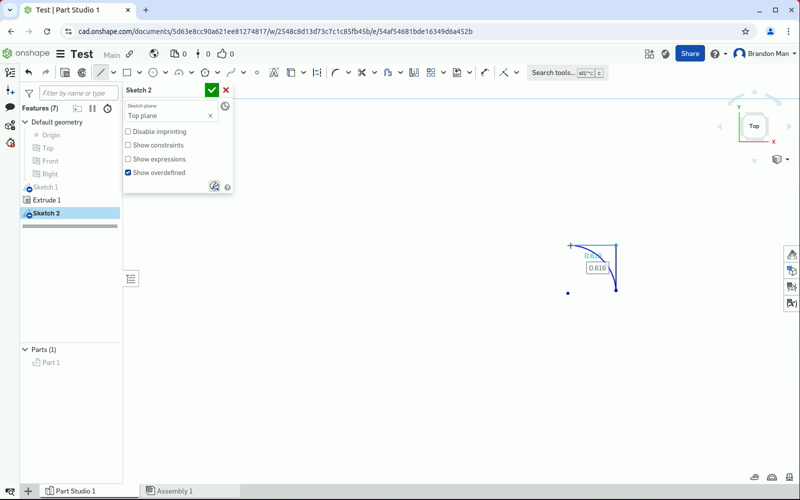
key_up(shift)
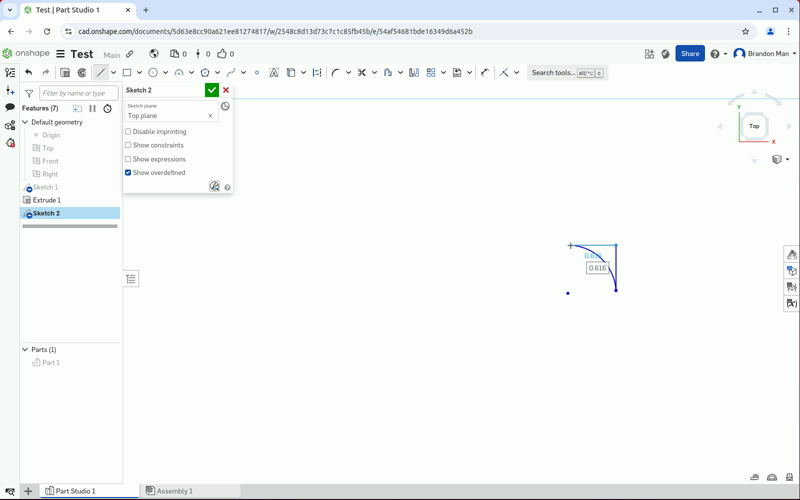
click(570, 245)
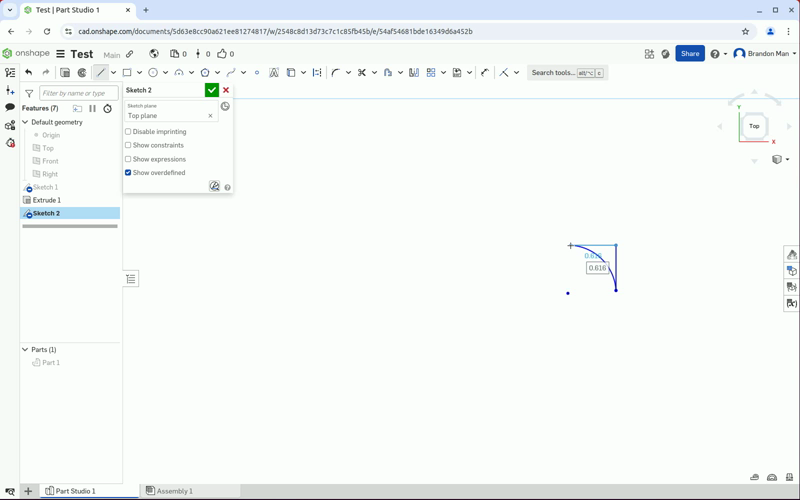
scroll(-6)
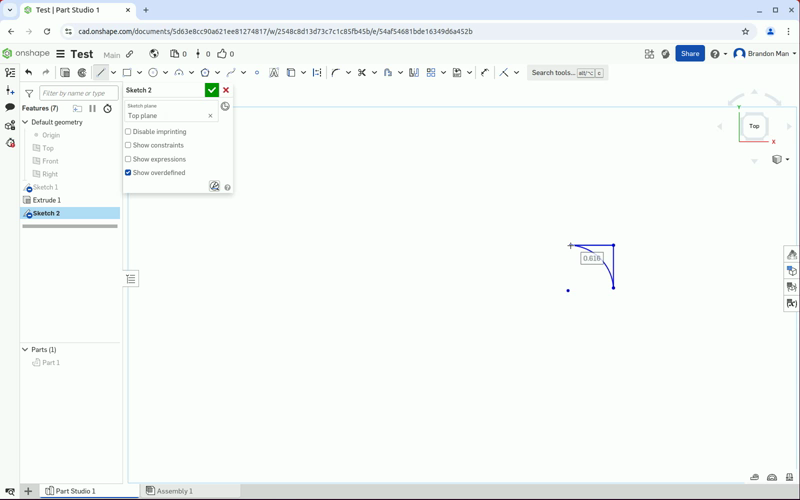
scroll(-6)
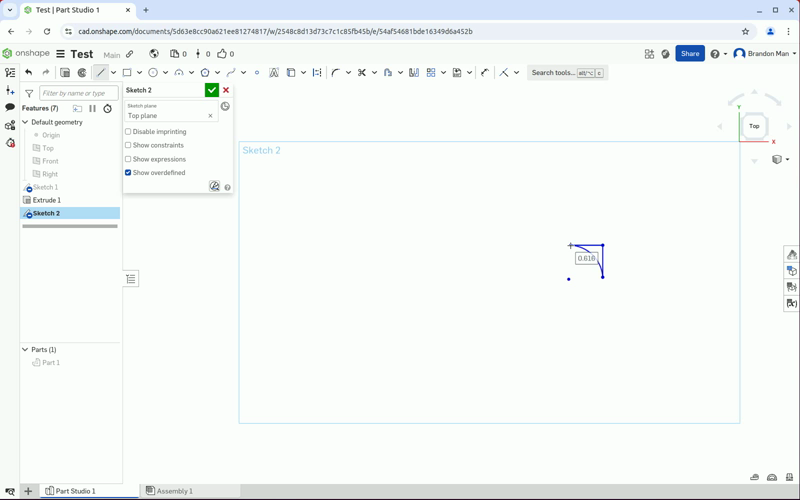
scroll(-6)
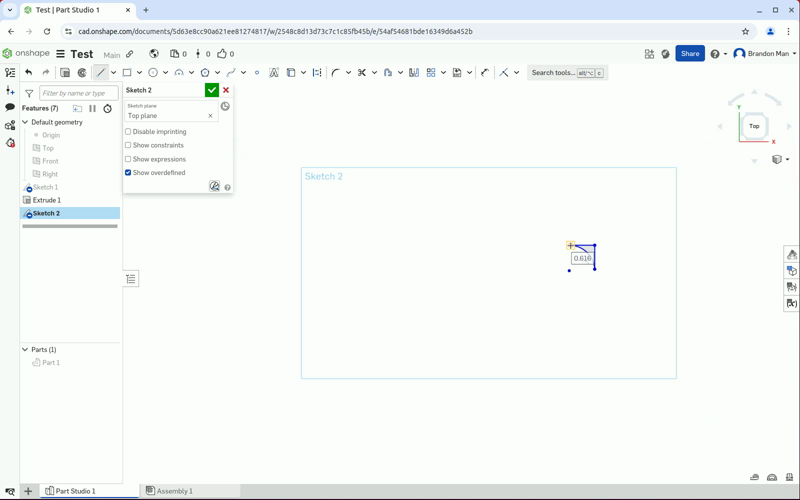
scroll(-6)
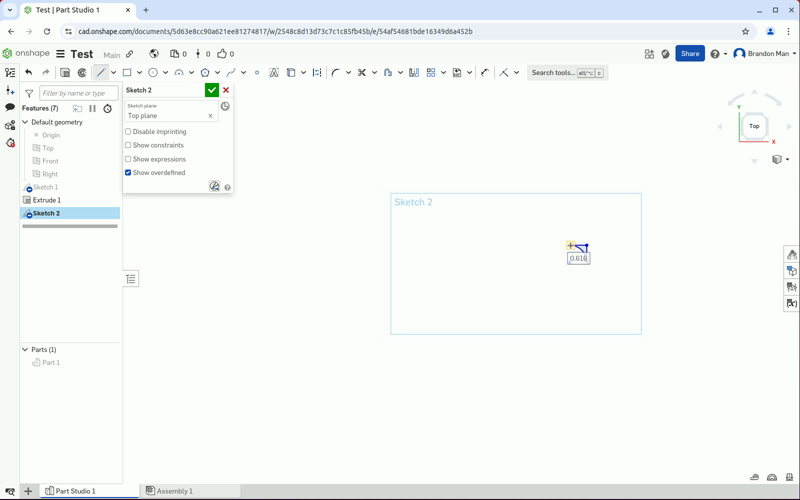
scroll(-6)
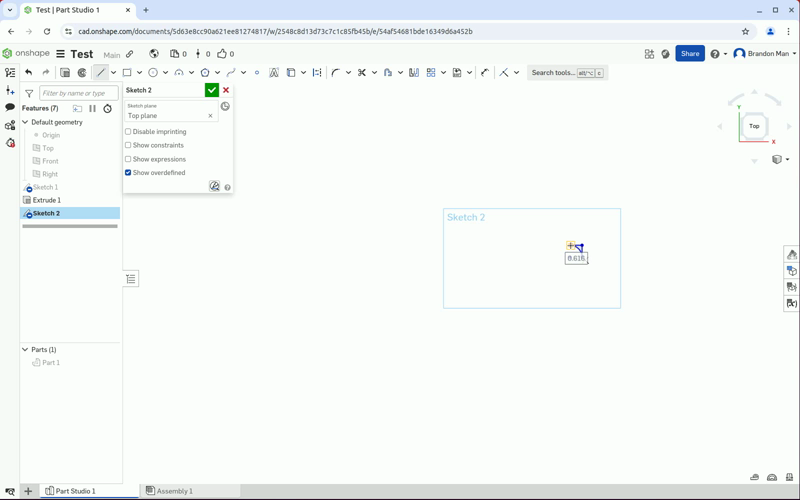
scroll(-6)
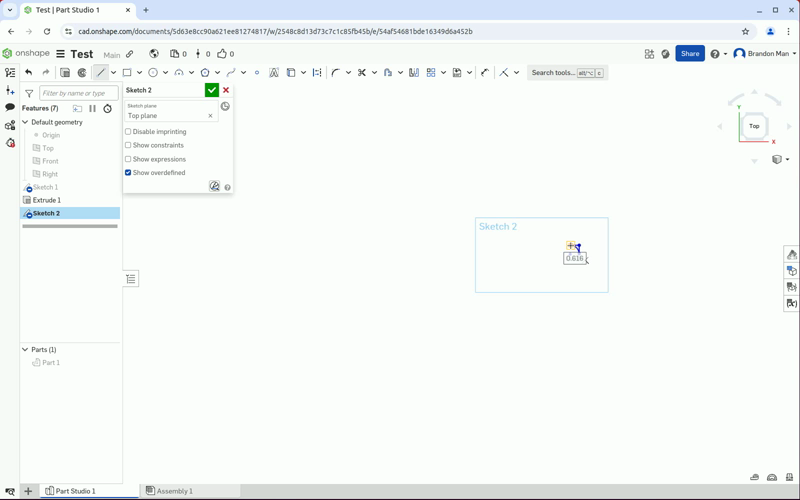
scroll(-6)
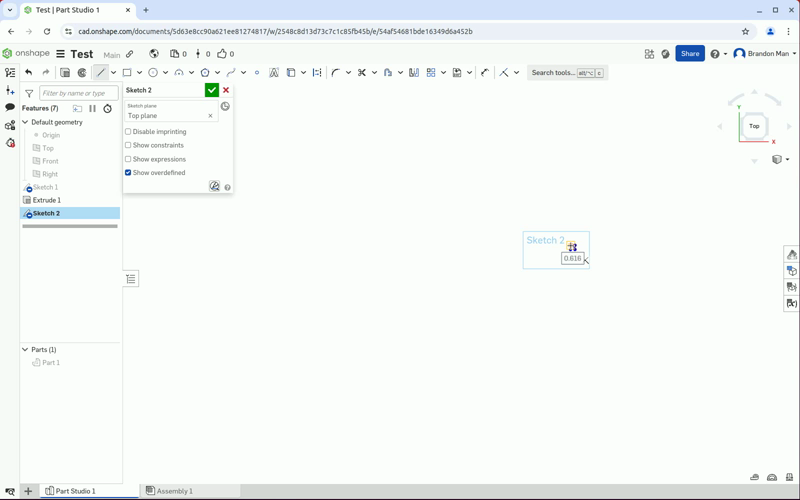
key(esc)
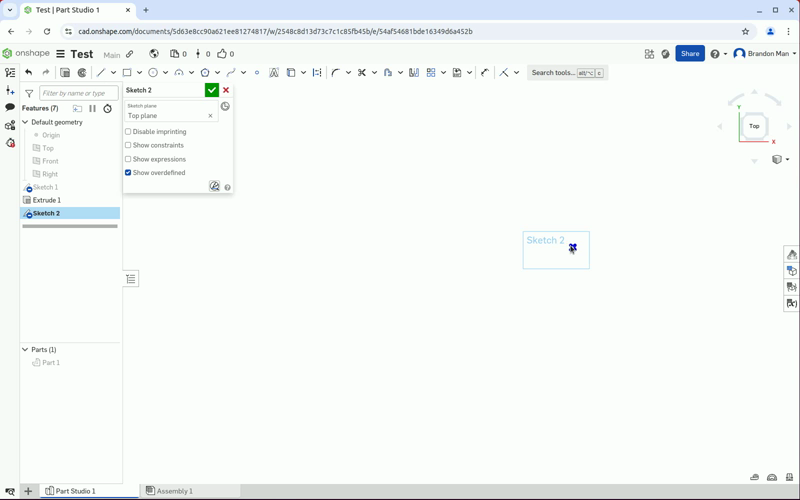
mouse_move(574, 245)
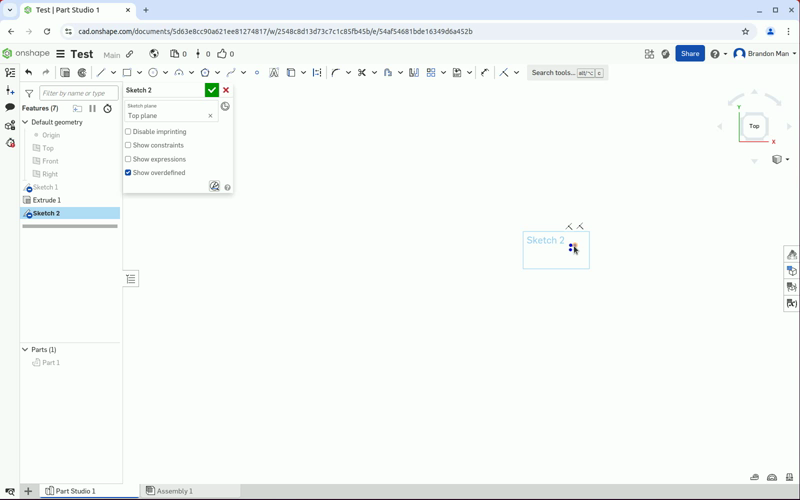
scroll(6)
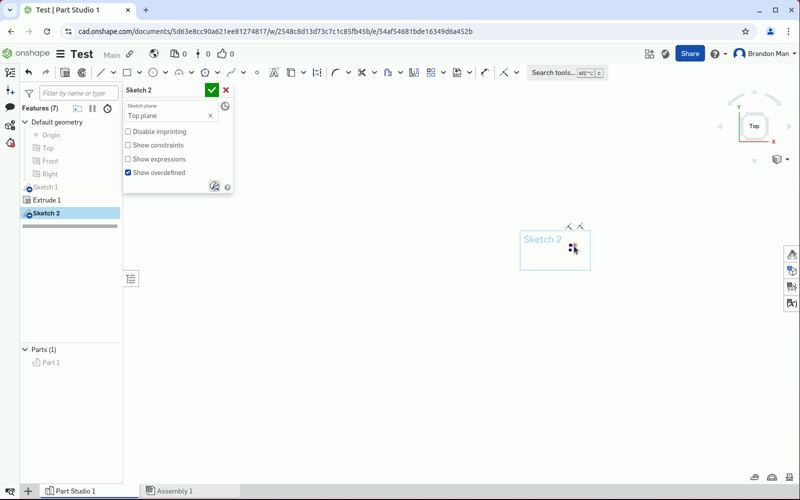
scroll(6)
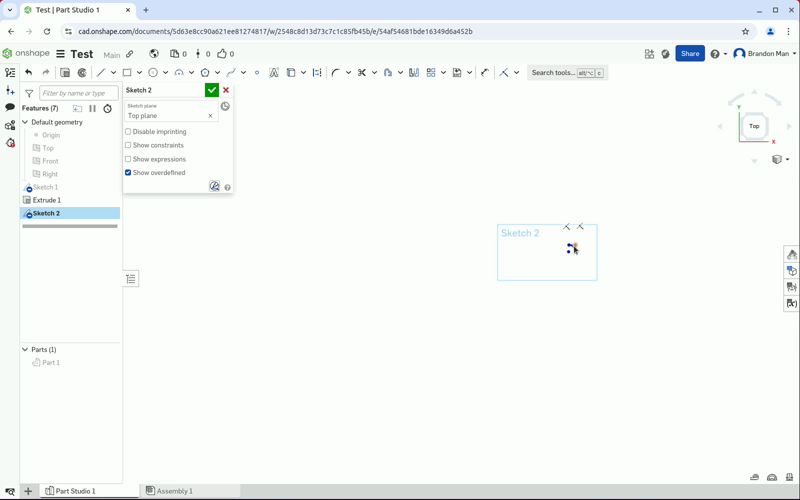
scroll(6)
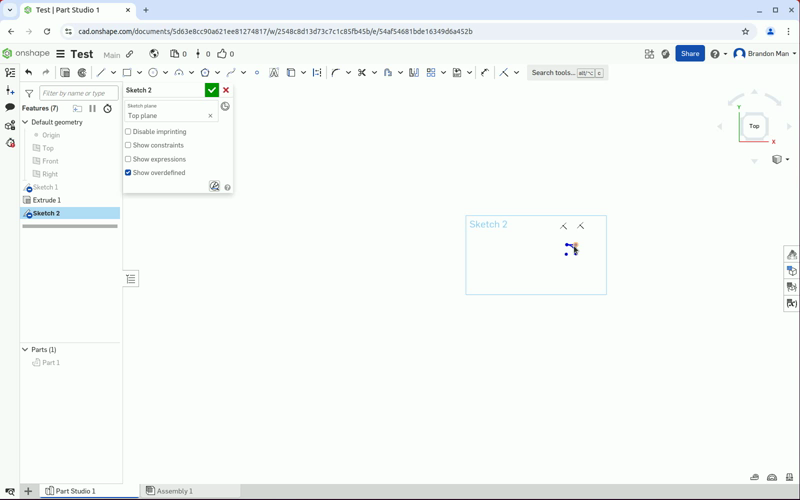
scroll(6)
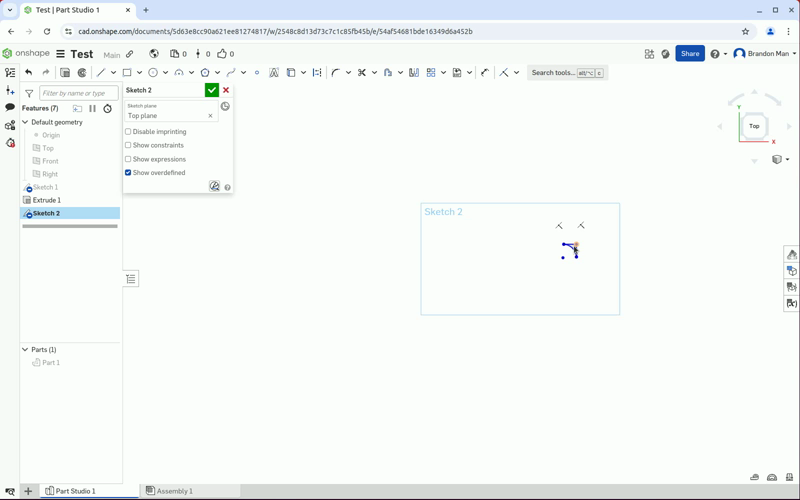
scroll(6)
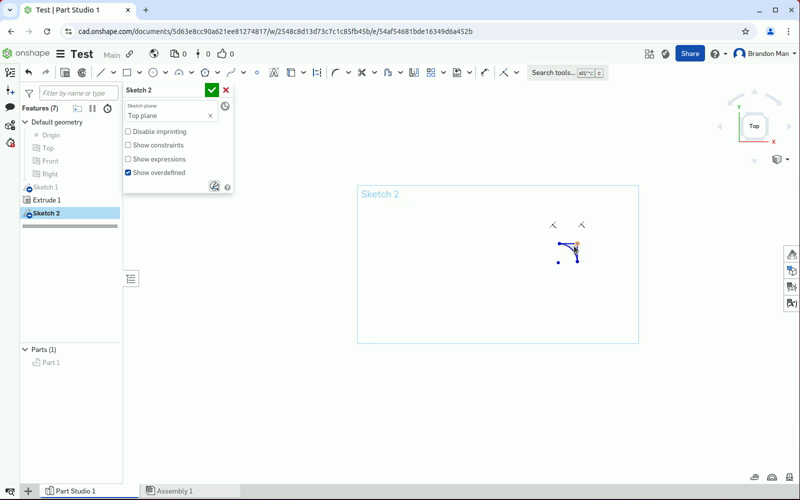
scroll(6)
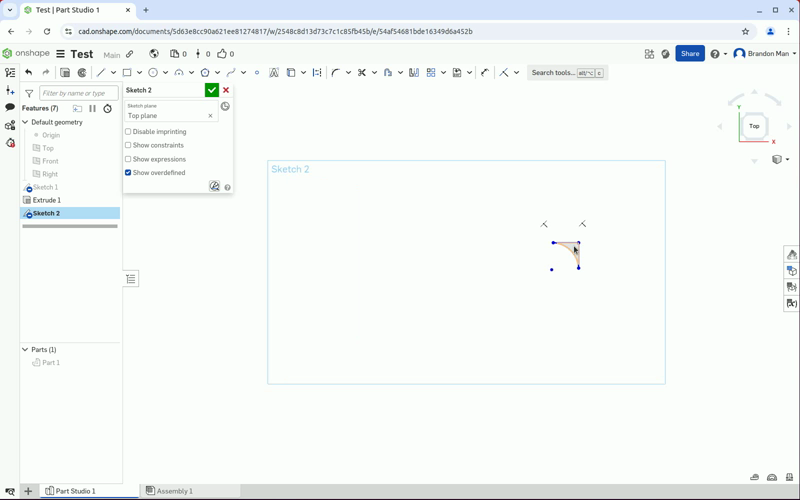
scroll(6)
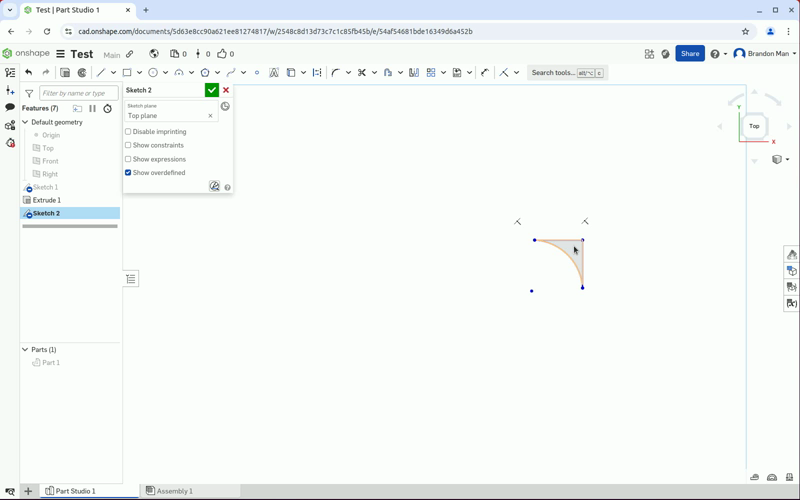
click(574, 245)
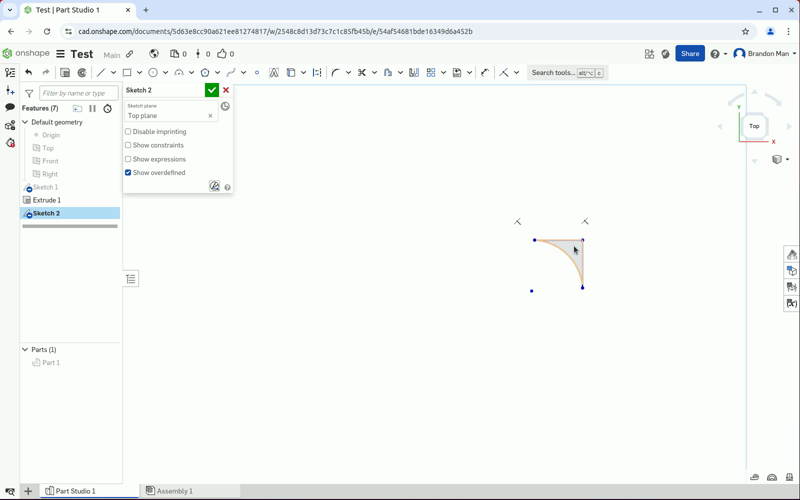
scroll(-6)
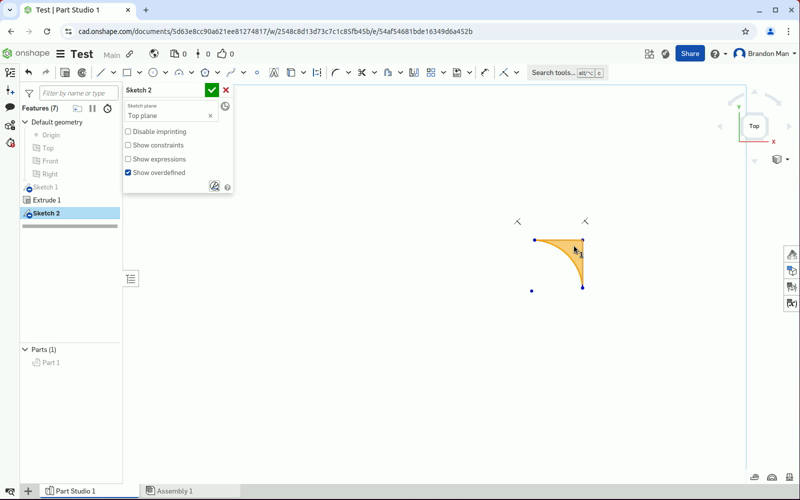
scroll(-6)
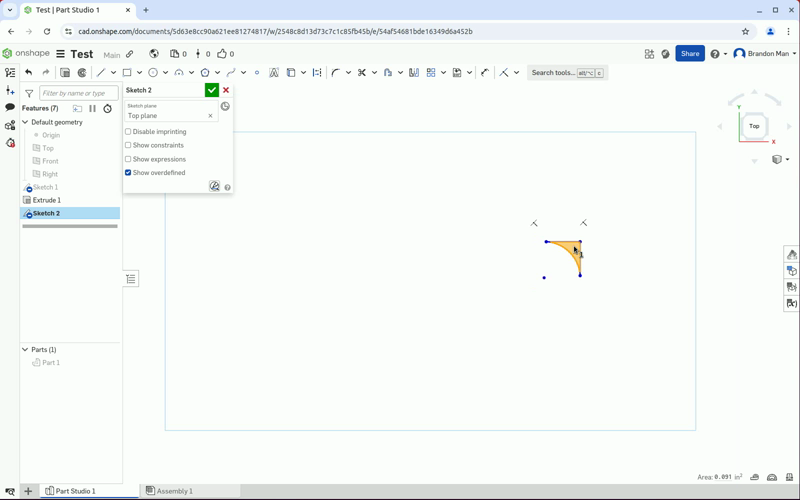
scroll(-6)
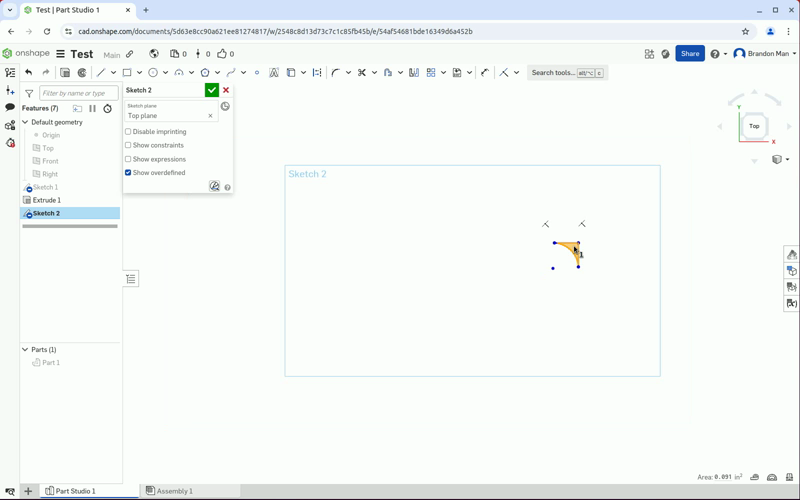
scroll(-6)
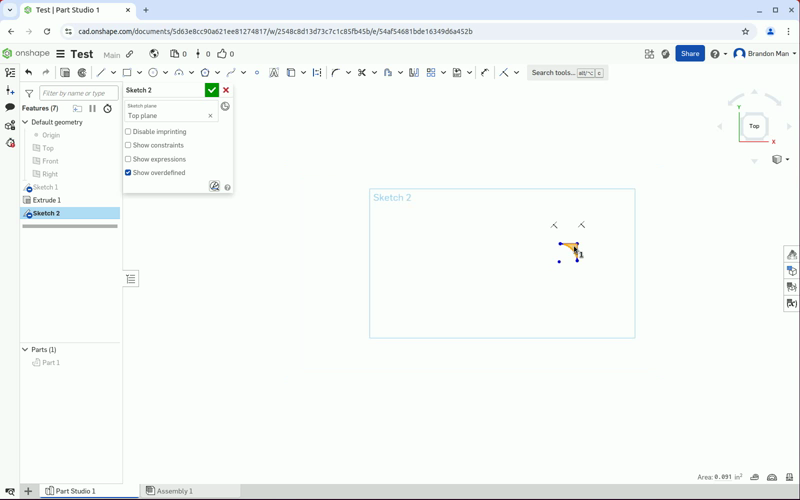
scroll(-6)
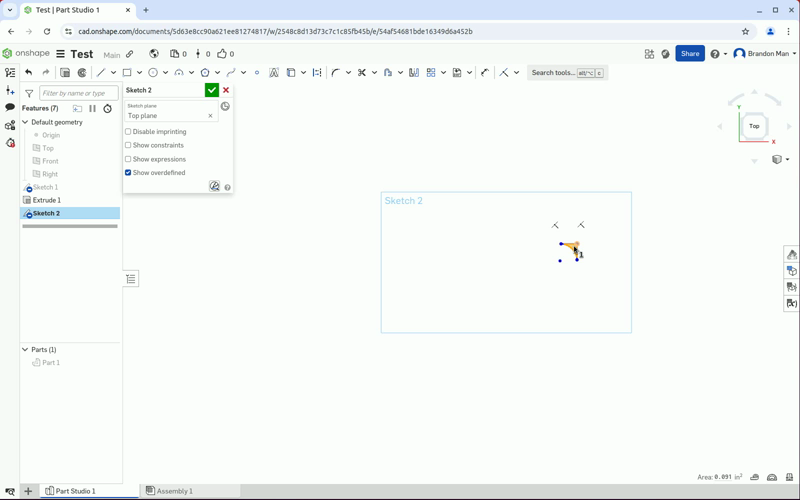
scroll(-6)
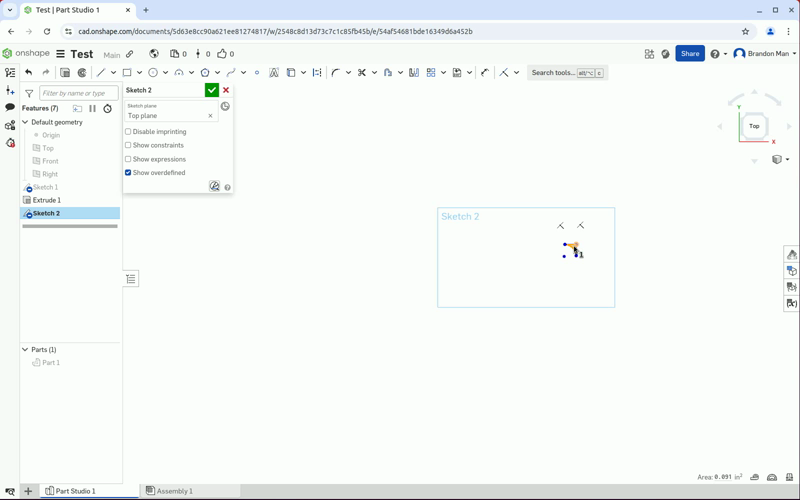
scroll(-6)
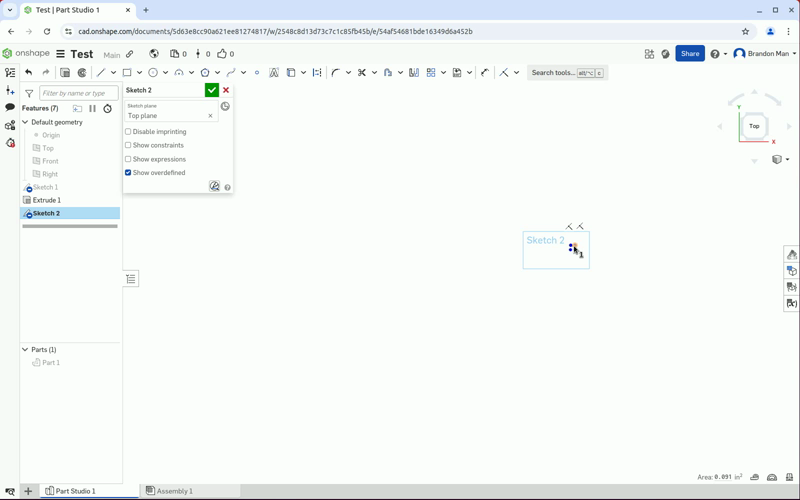
mouse_move(73, 352)
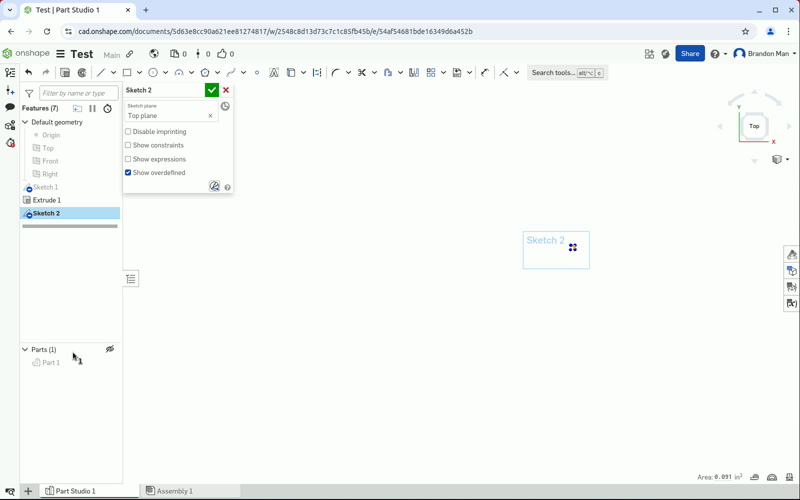
key(shift+y)
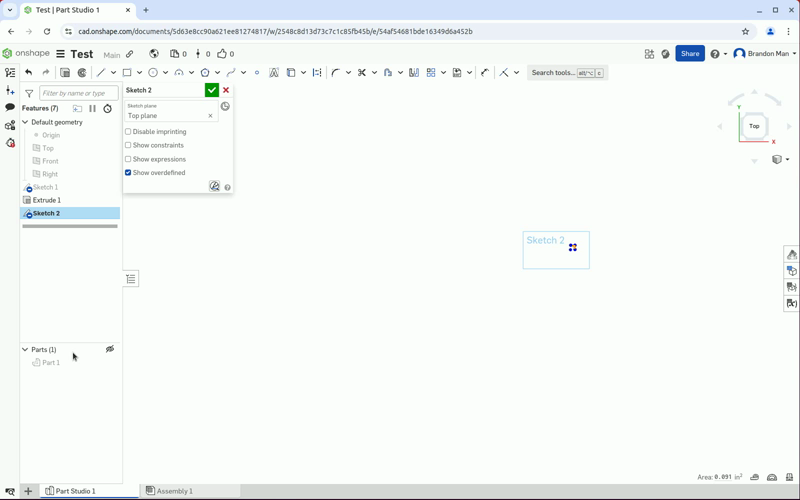
key(shift+e)
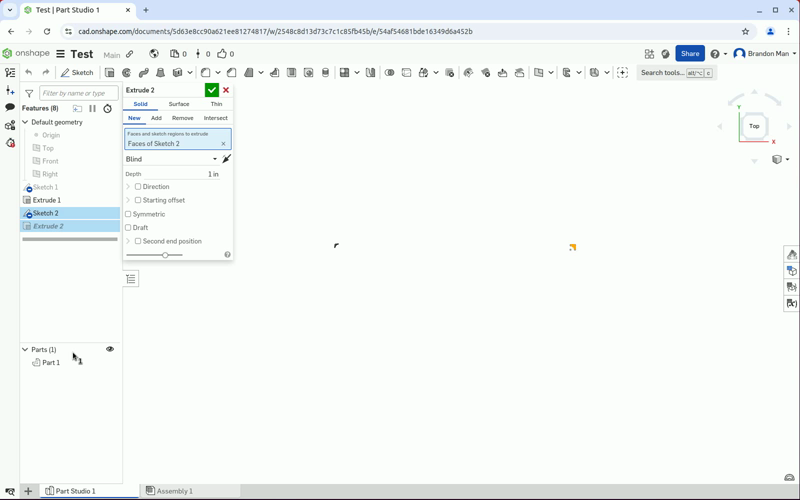
mouse_move(143, 106)
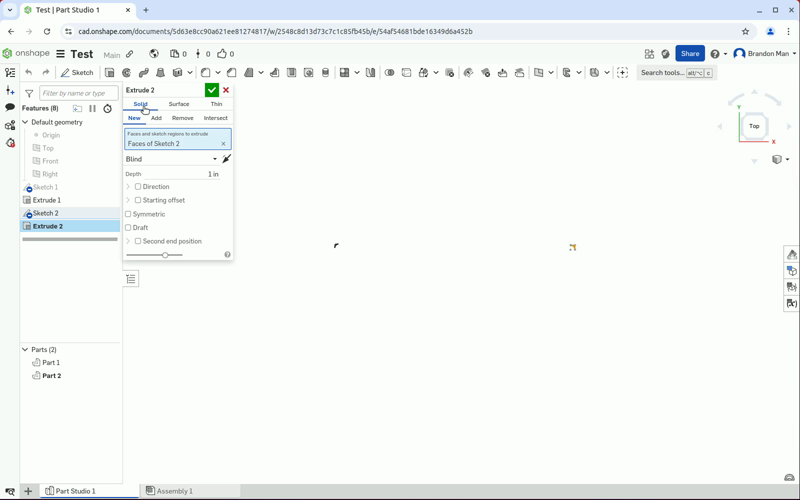
click(143, 106)
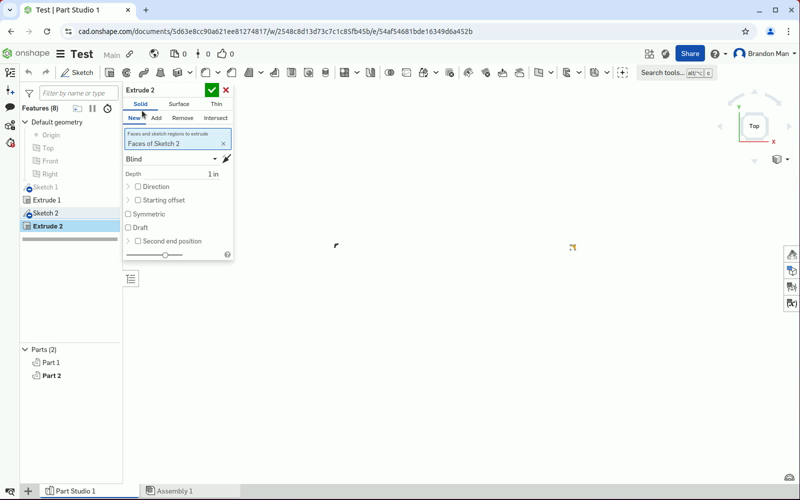
mouse_move(137, 120)
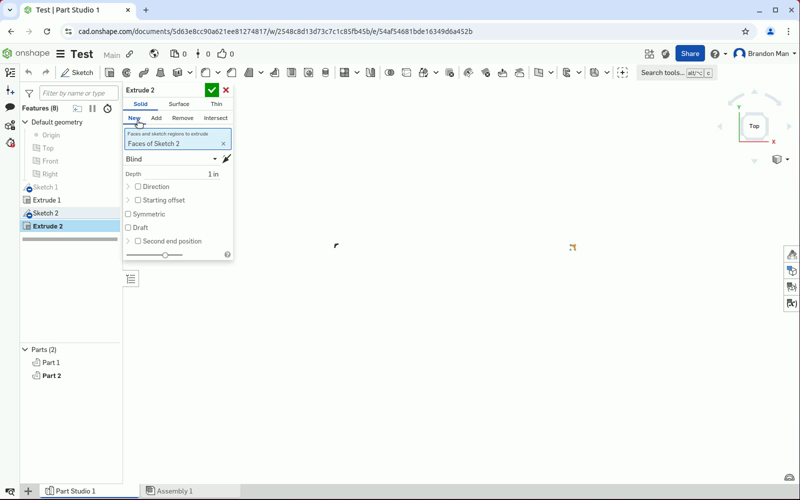
click(137, 120)
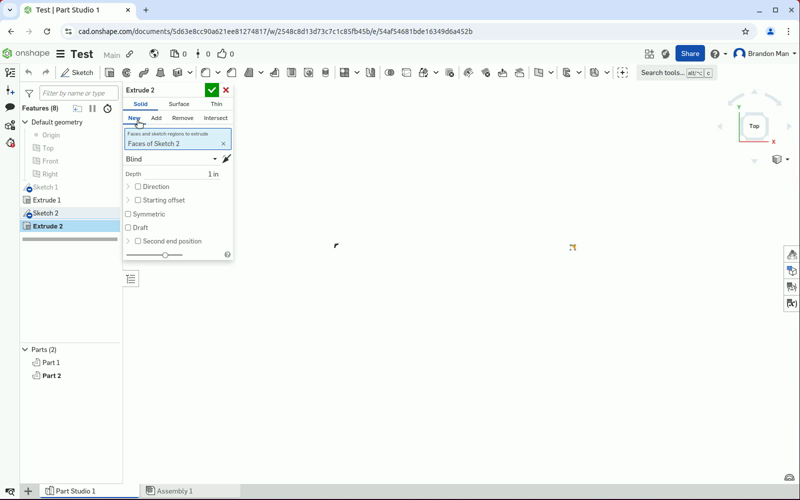
key(tab, 4)
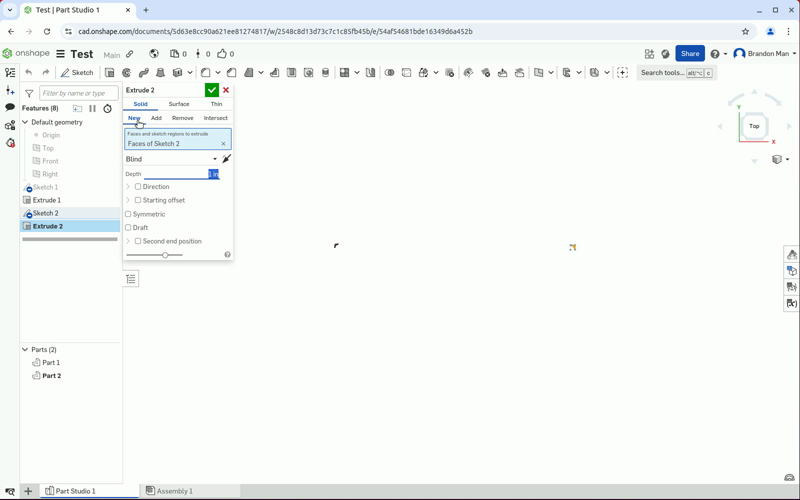
text(5.055)
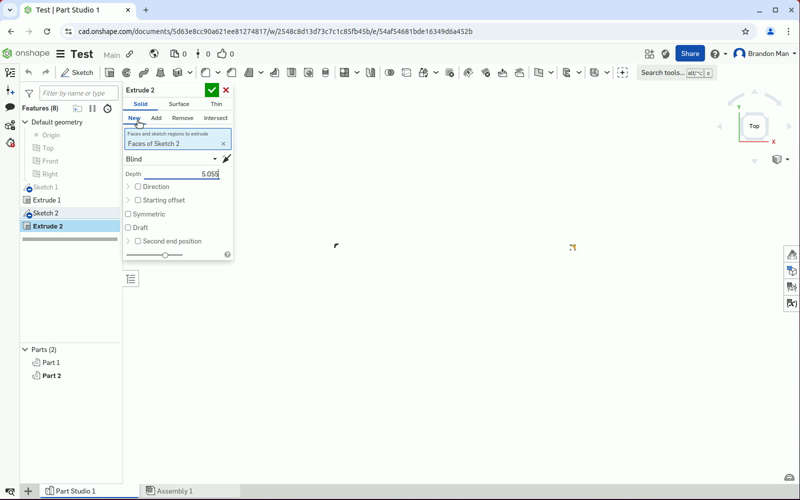
key(enter)
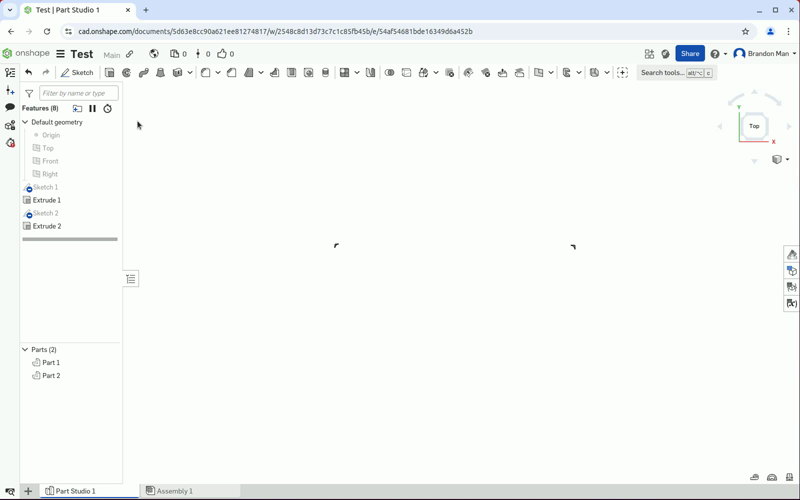
key(shift+h)
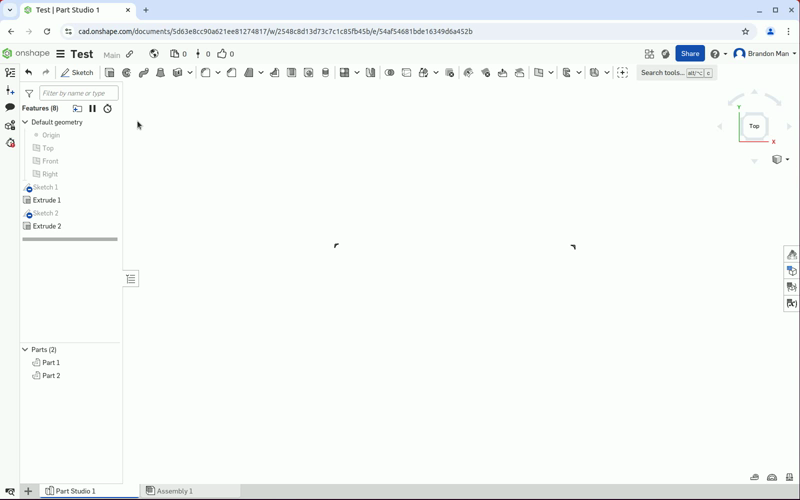
key(shift+h)
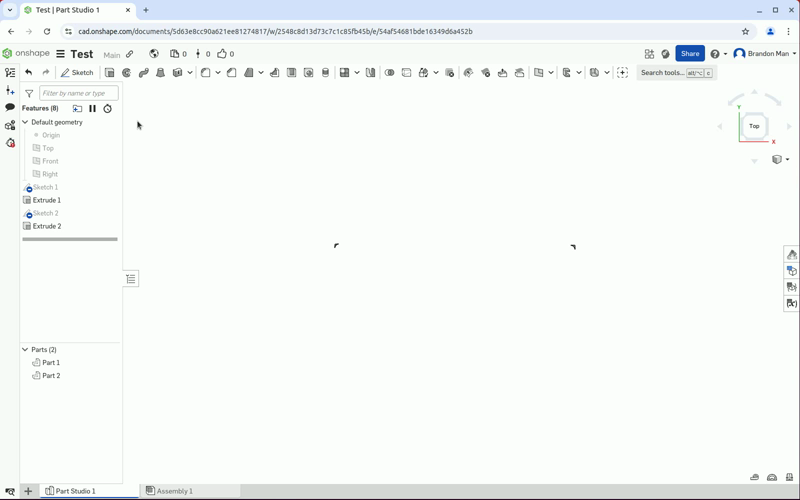
mouse_move(73, 189)
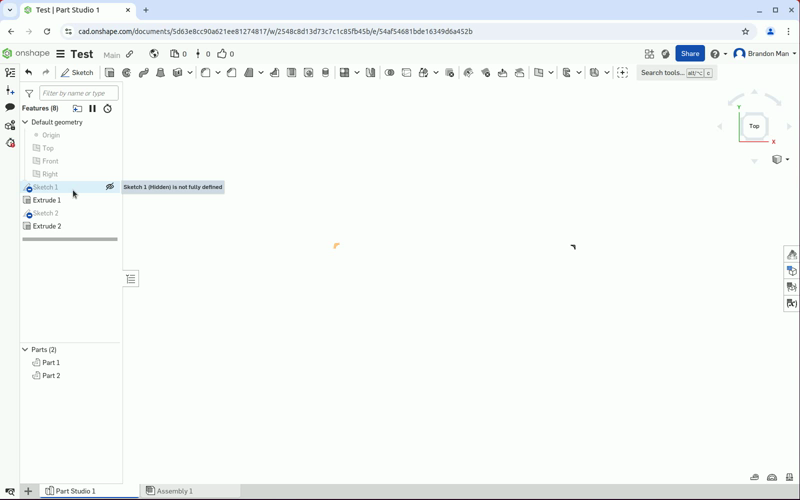
click(73, 189)
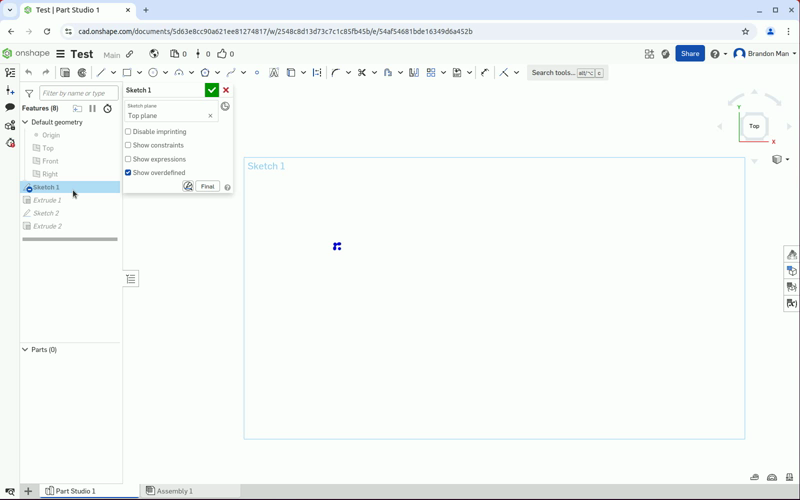
mouse_move(229, 92)
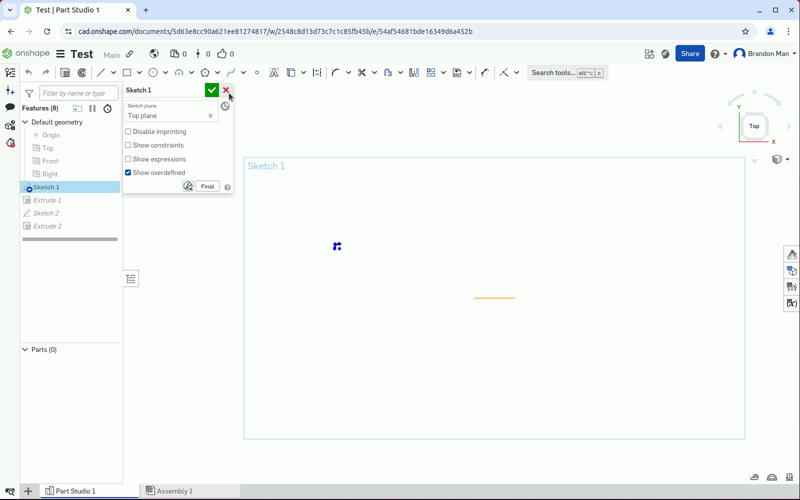
click(229, 92)
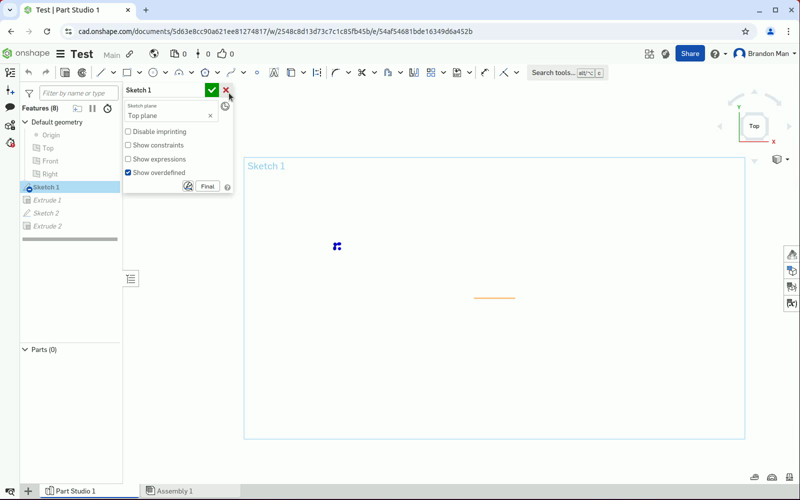
key(shift+s)
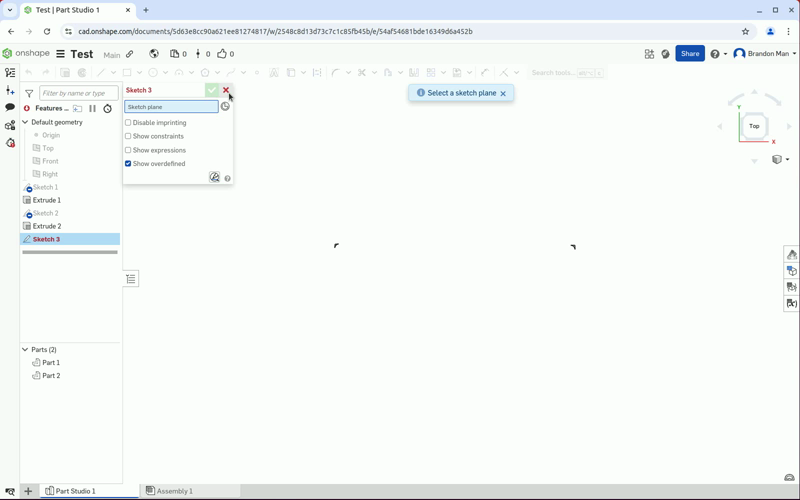
mouse_move(73, 150)
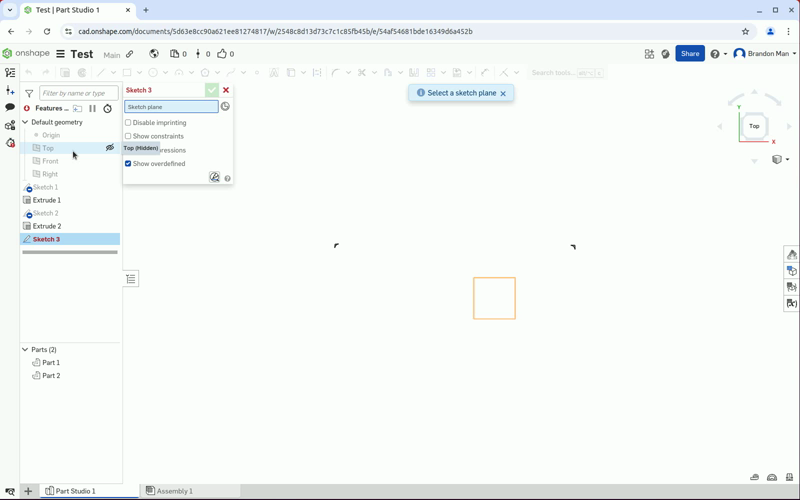
click(73, 150)
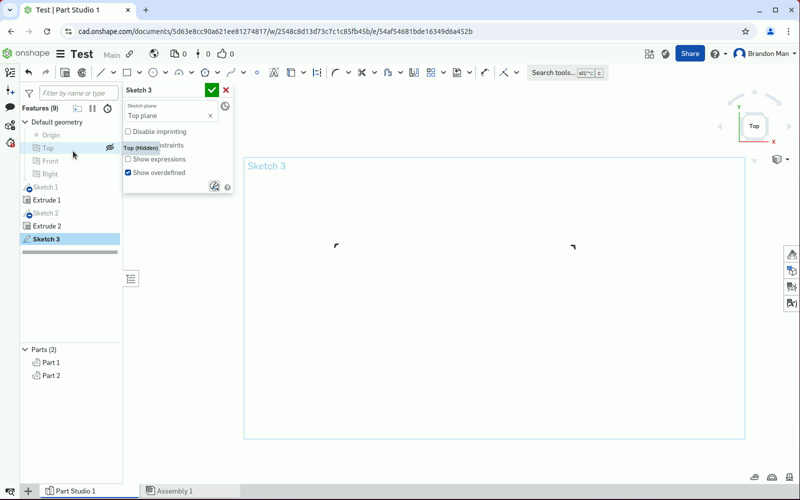
mouse_move(73, 352)
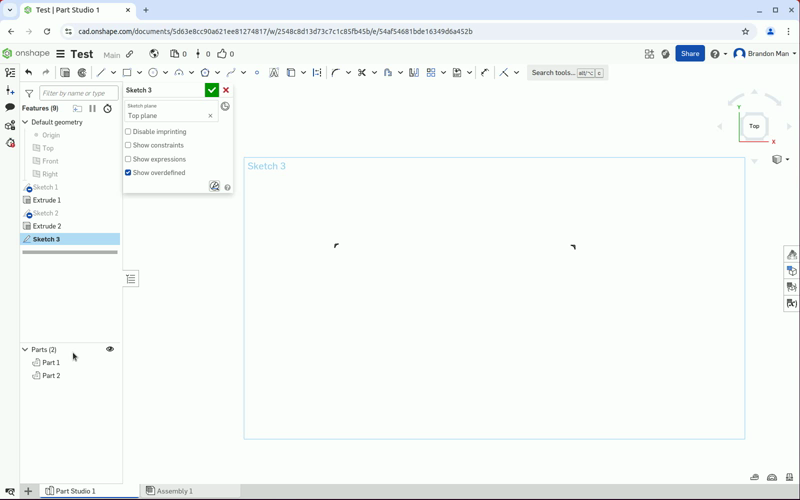
key(y)
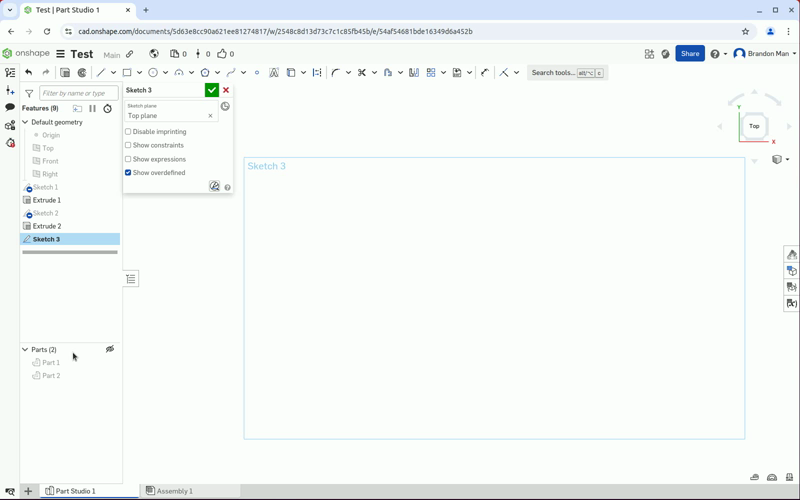
key(a)
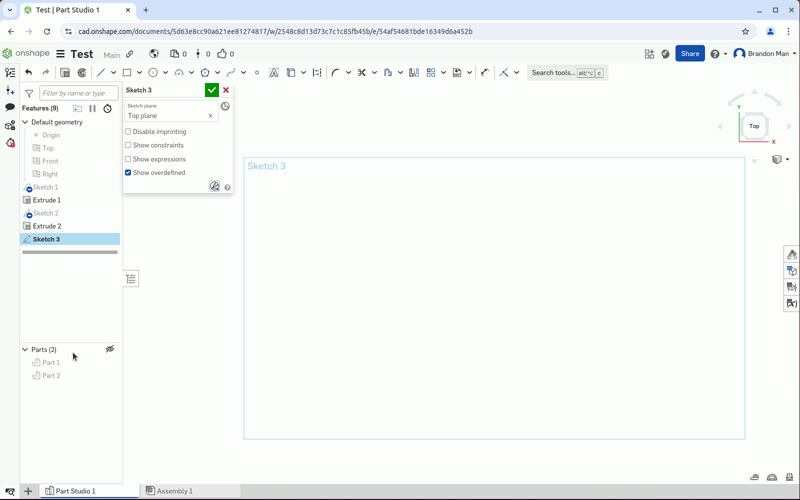
key_down(shift)
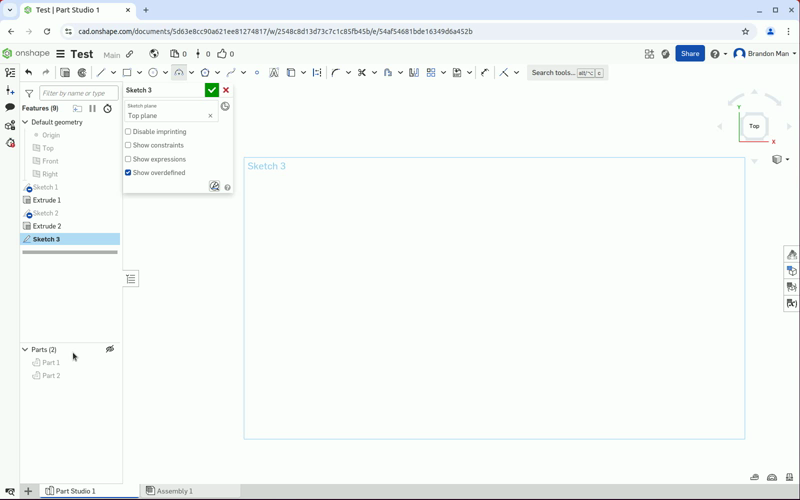
mouse_move(348, 318)
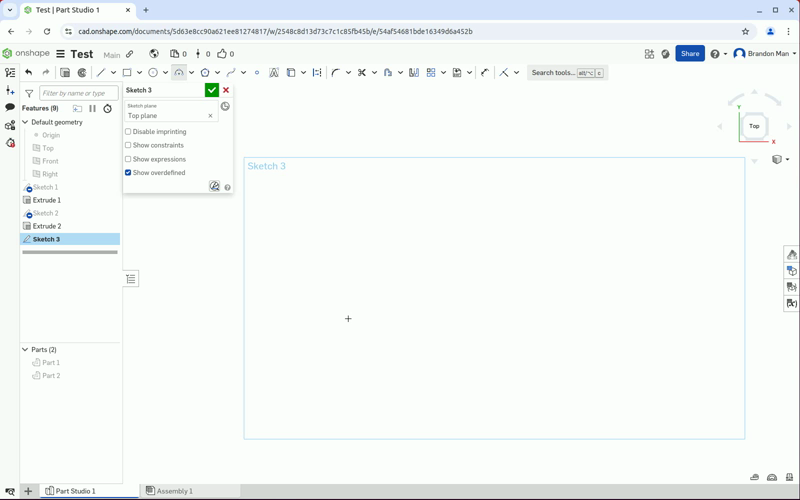
click(348, 318)
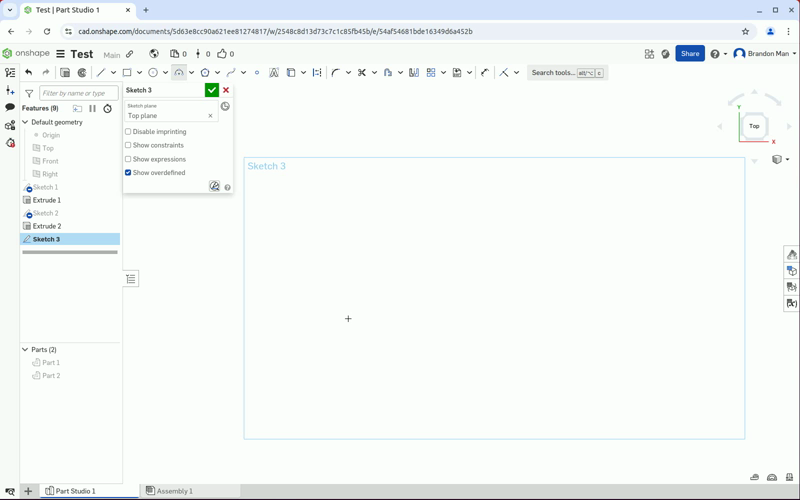
key_up(shift)
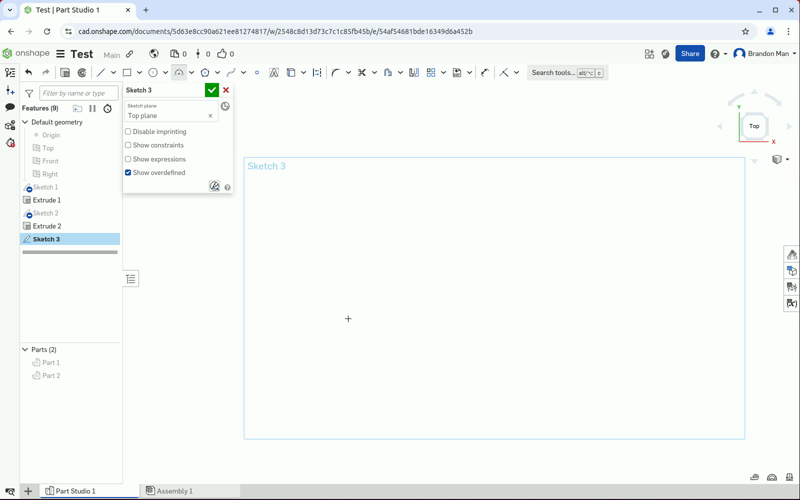
key_down(shift)
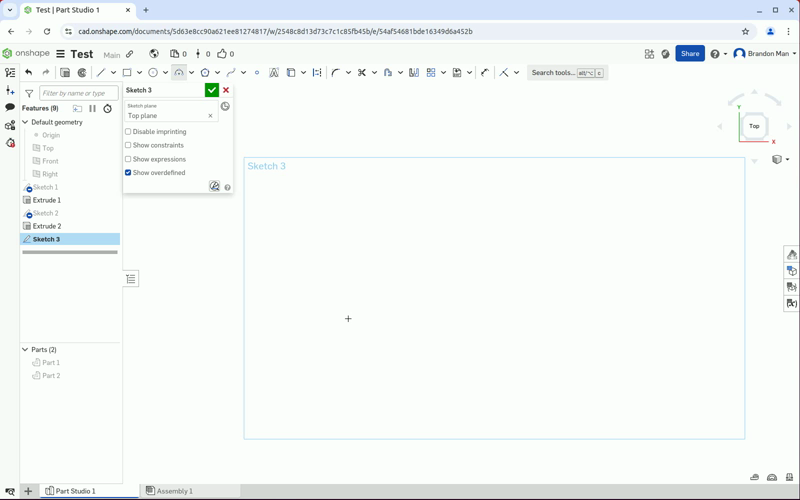
mouse_move(350, 320)
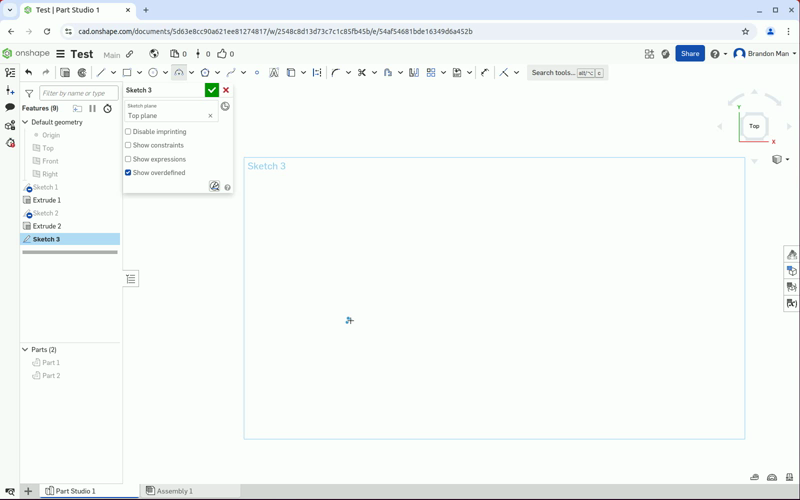
scroll(6)
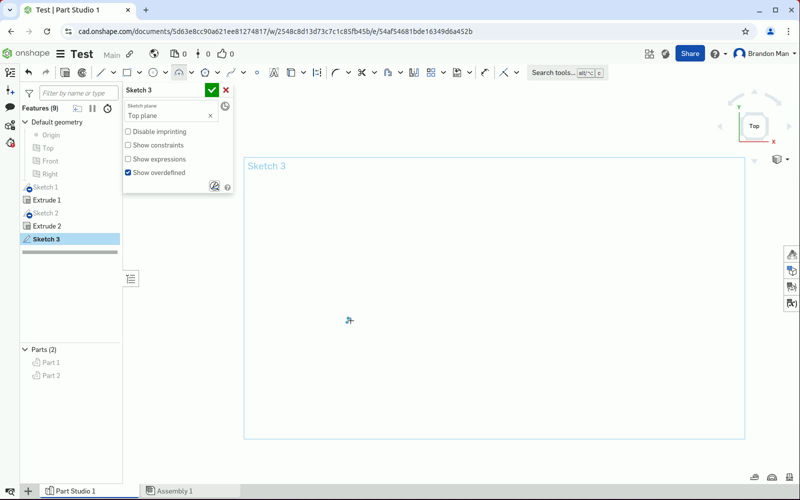
scroll(6)
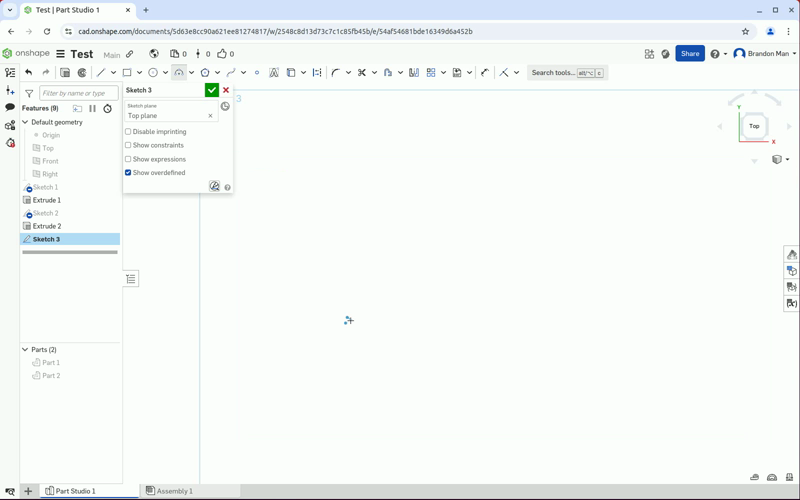
scroll(6)
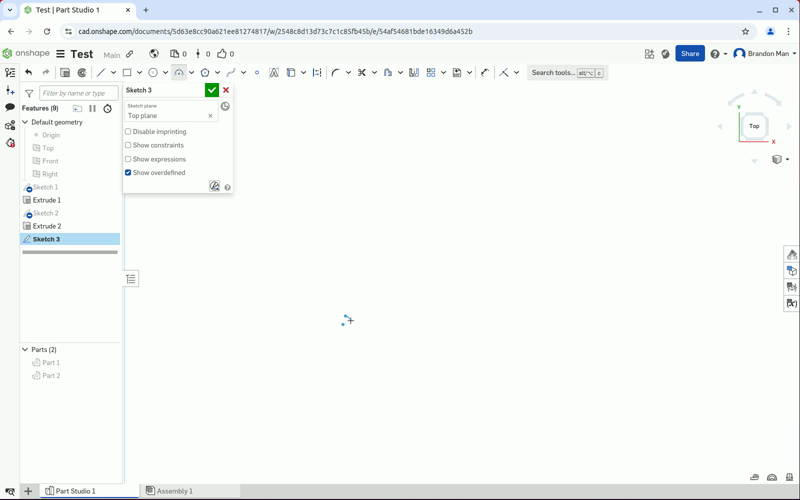
scroll(6)
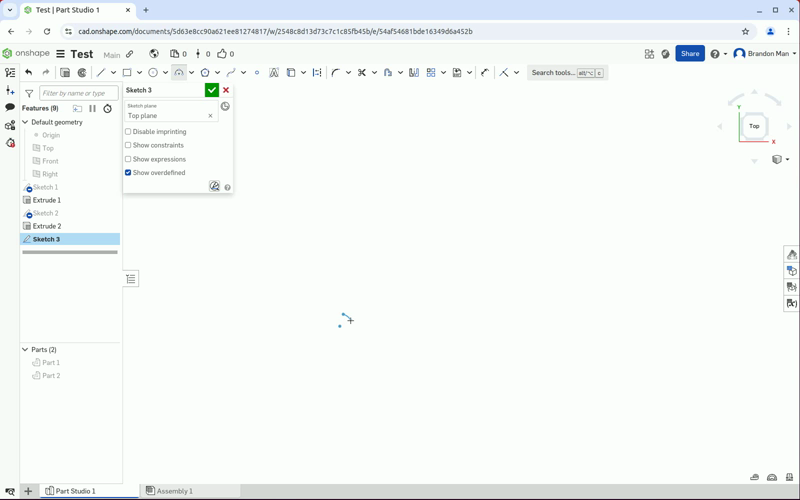
scroll(6)
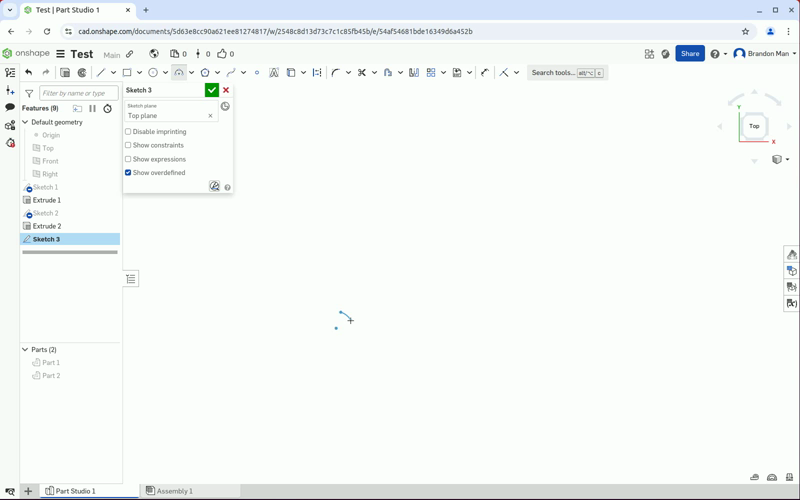
scroll(6)
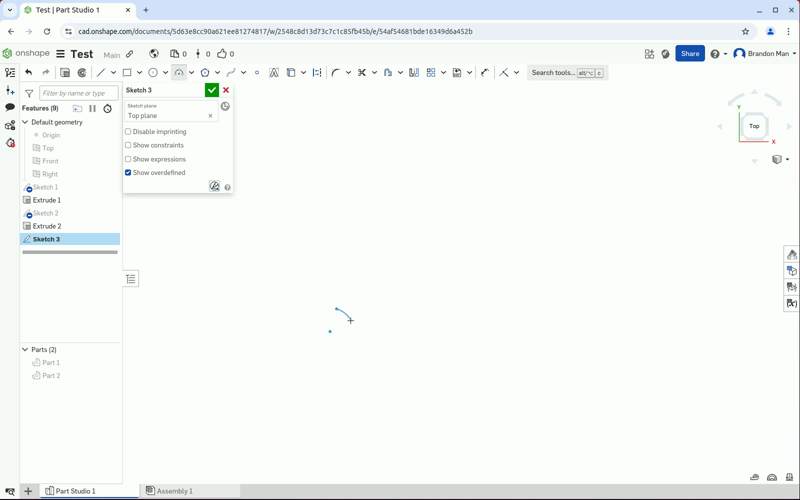
scroll(6)
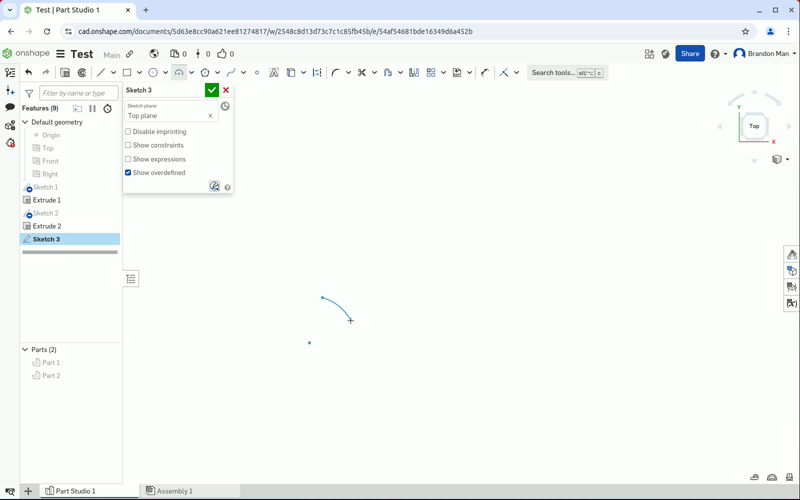
click(350, 320)
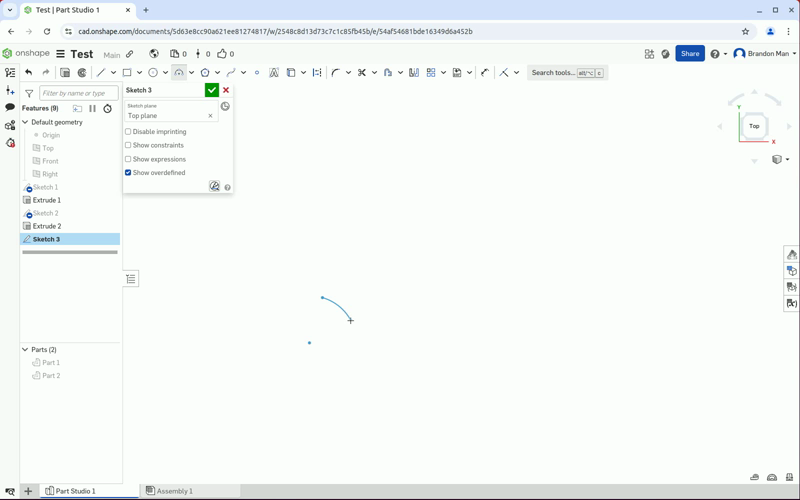
scroll(-6)
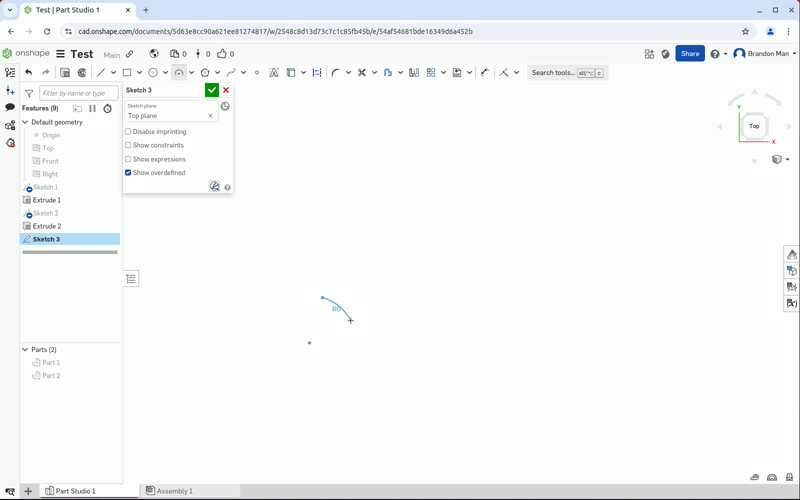
scroll(-6)
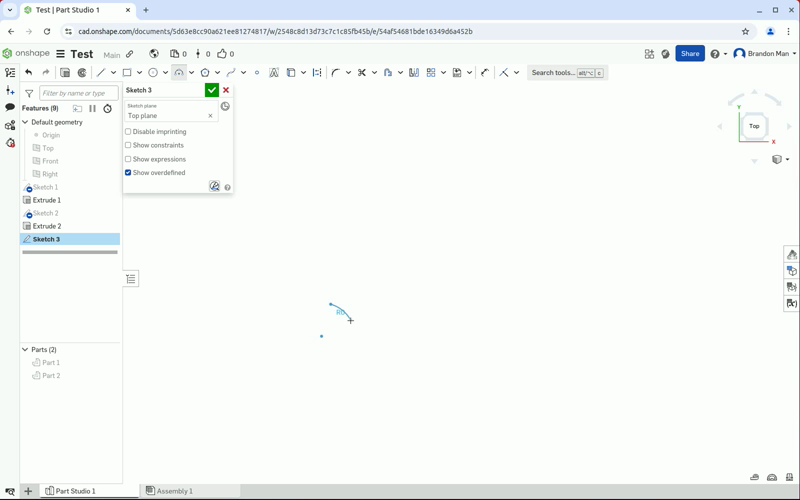
scroll(-6)
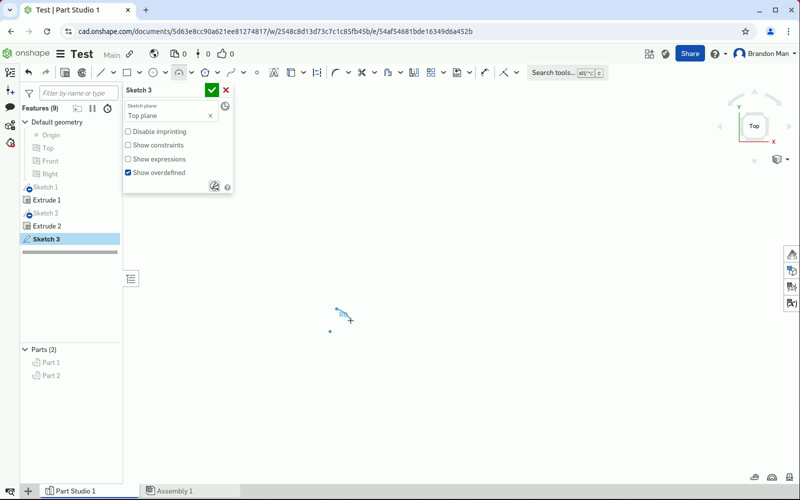
scroll(-6)
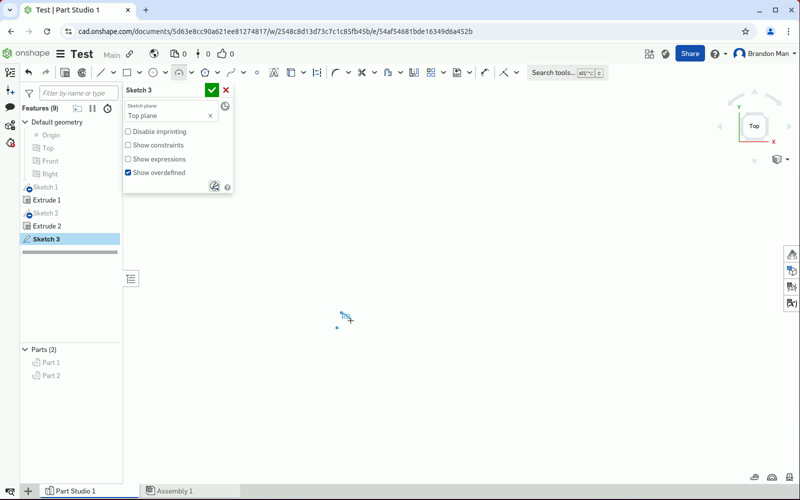
scroll(-6)
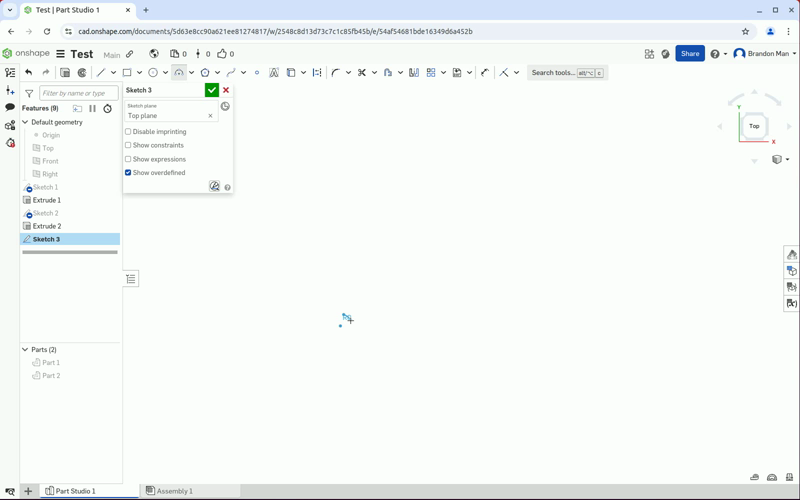
scroll(-6)
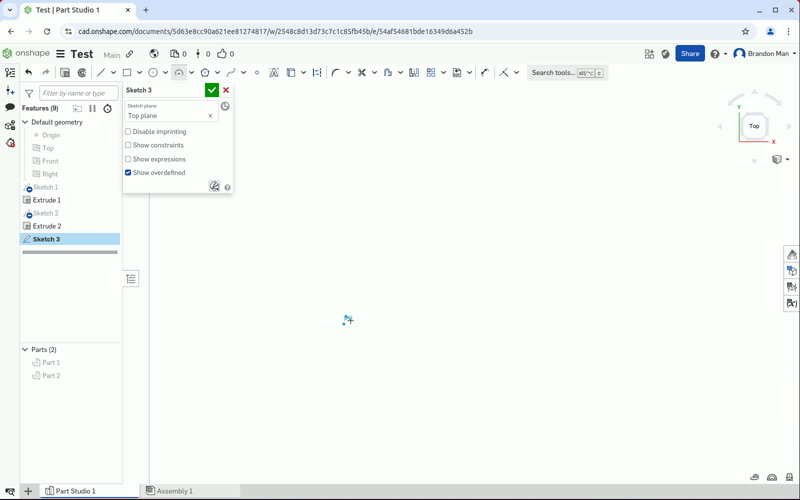
scroll(-6)
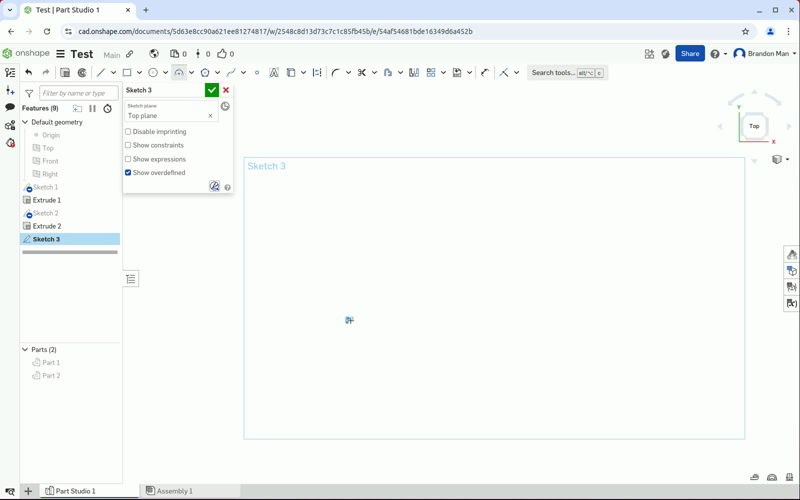
mouse_move(352, 316)
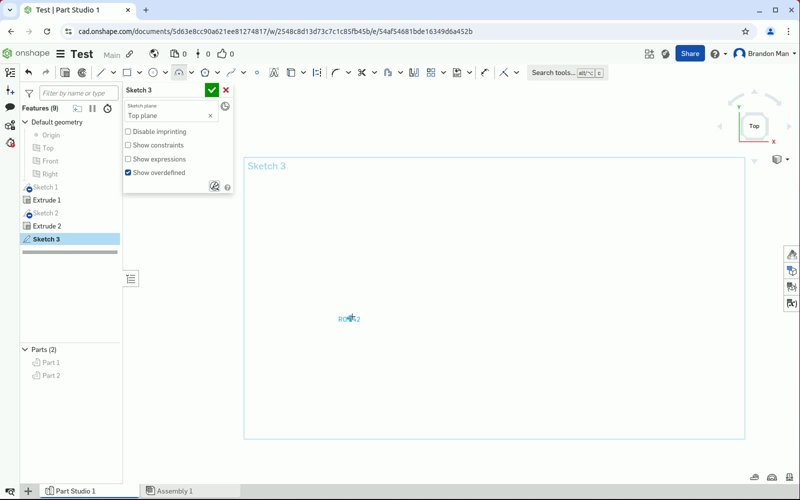
scroll(6)
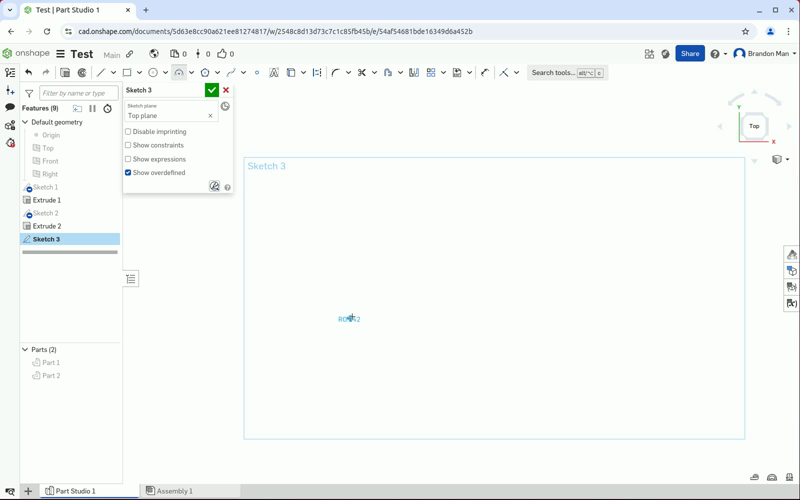
scroll(6)
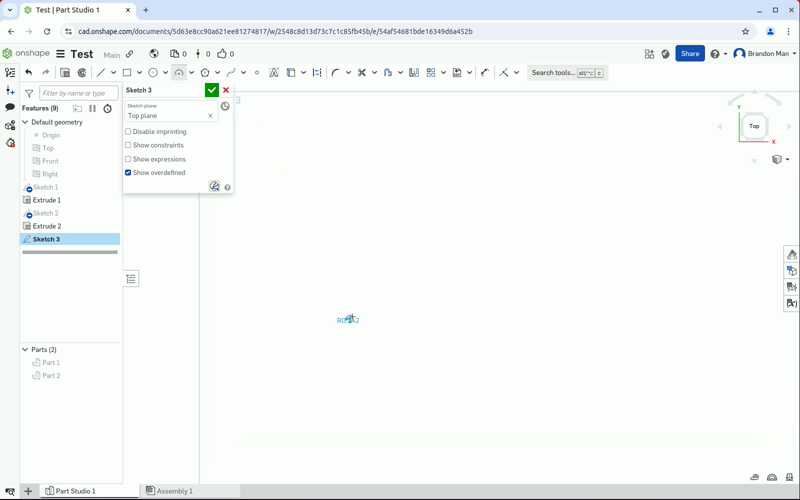
scroll(6)
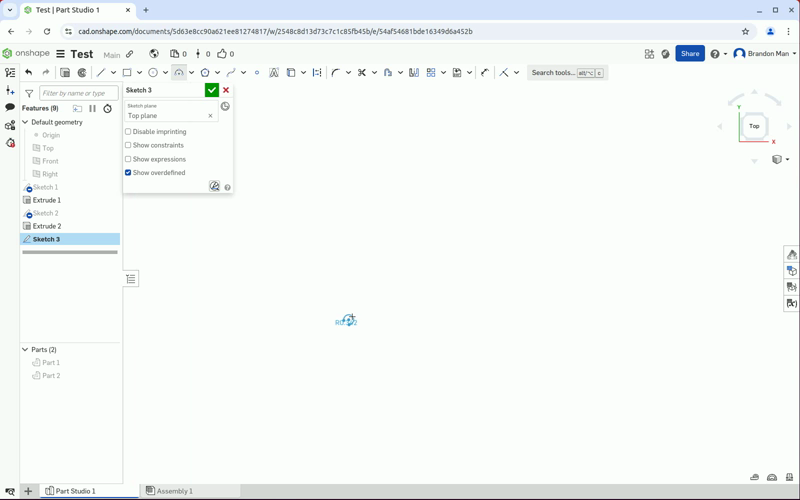
scroll(6)
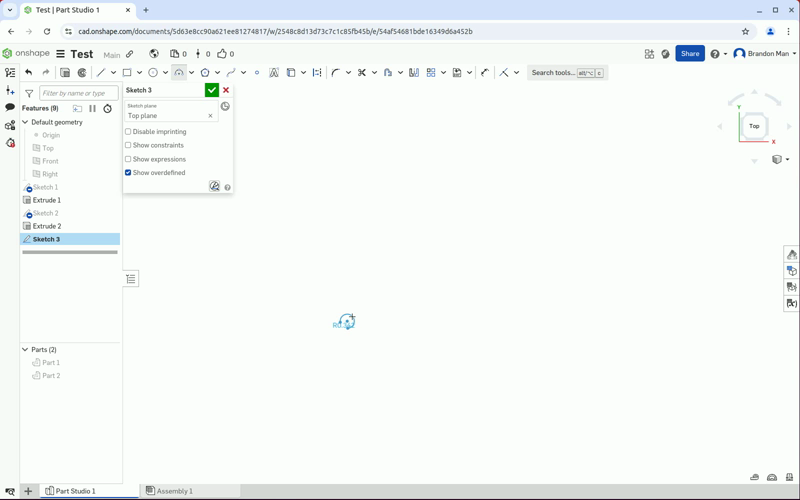
scroll(6)
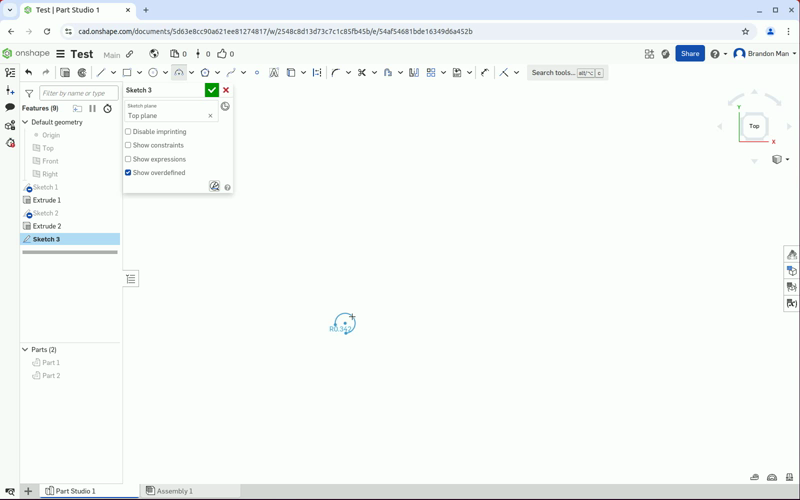
scroll(6)
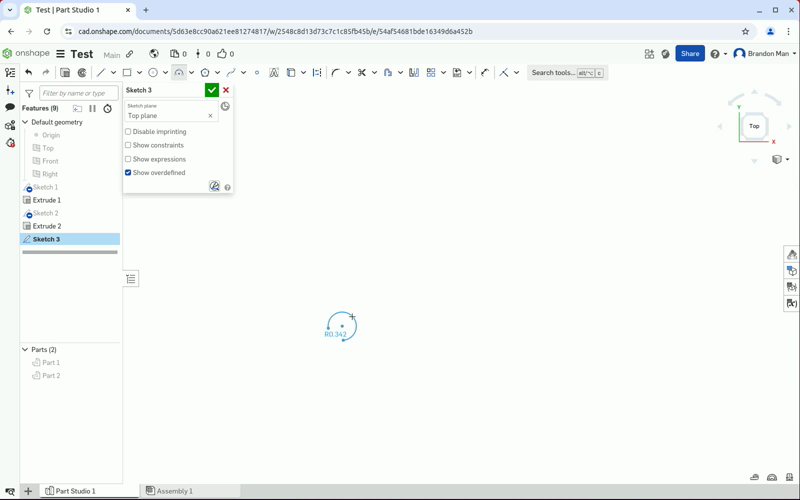
scroll(6)
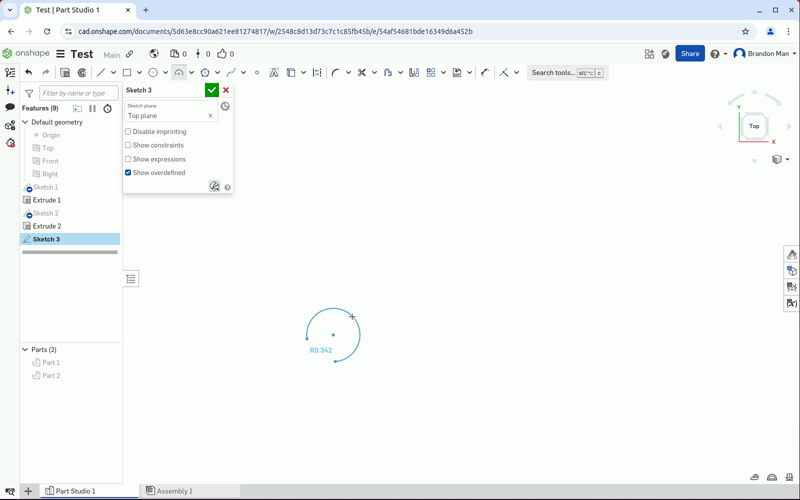
click(352, 316)
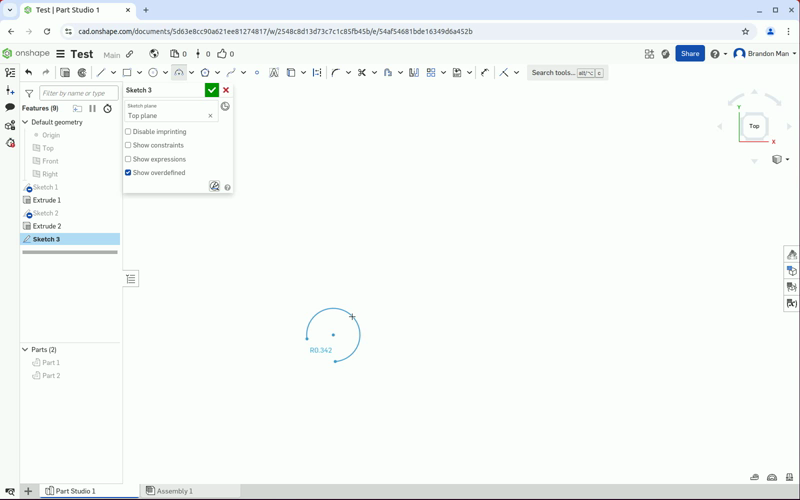
scroll(-6)
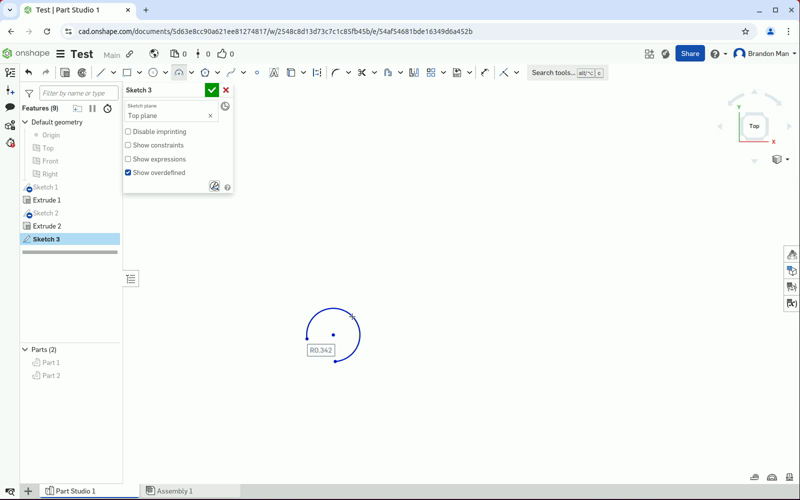
scroll(-6)
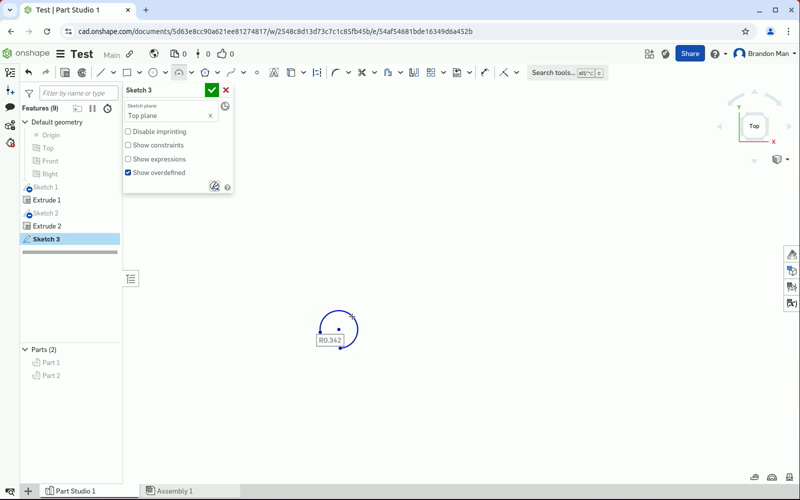
scroll(-6)
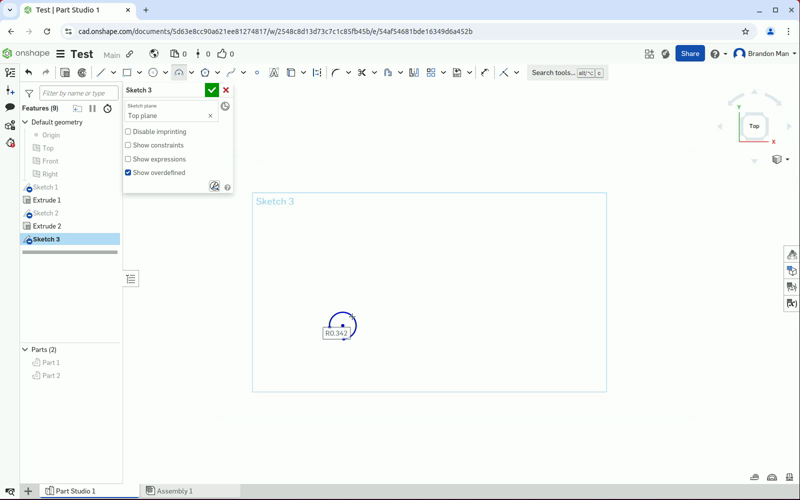
scroll(-6)
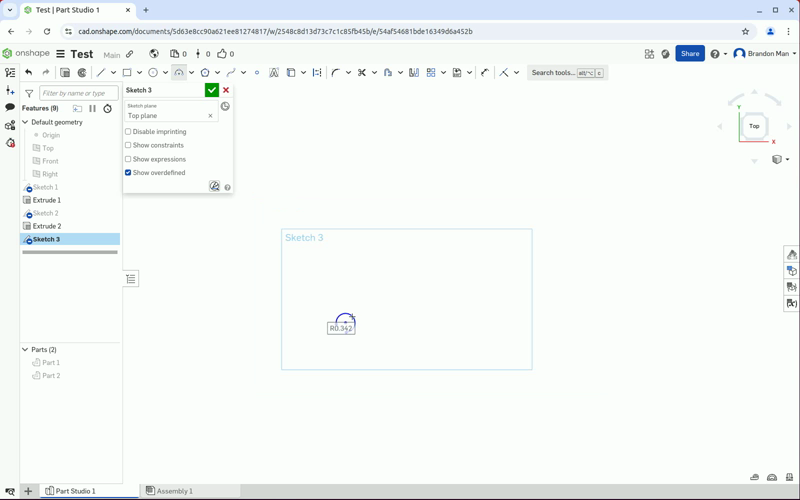
scroll(-6)
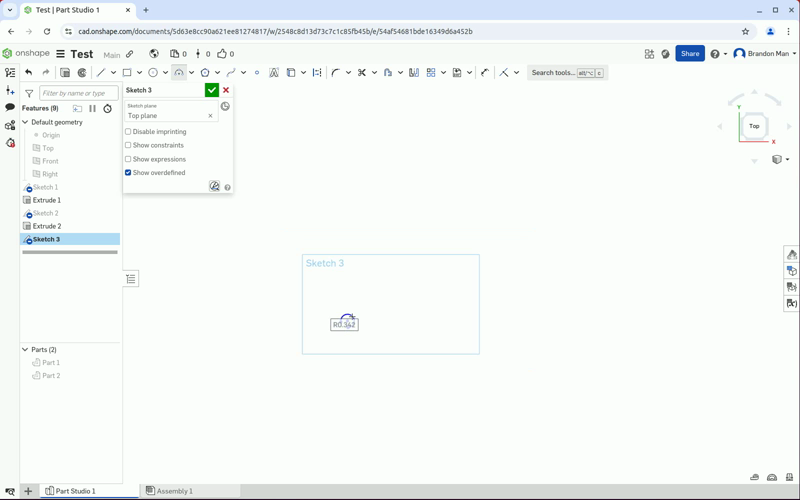
scroll(-6)
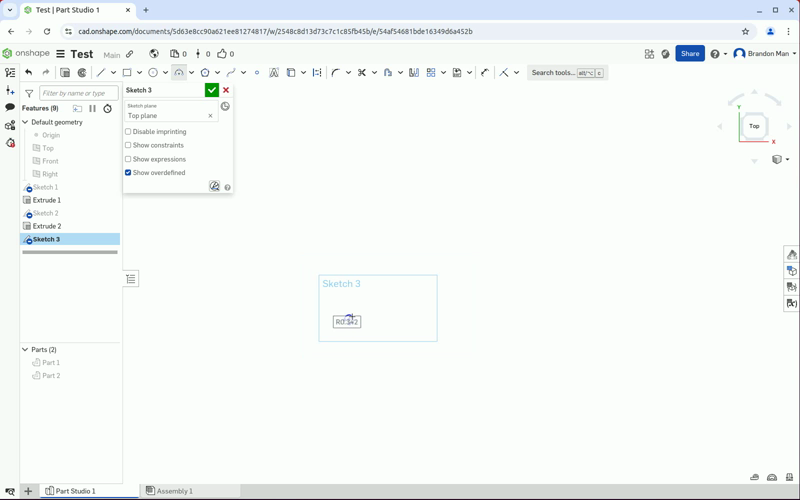
scroll(-6)
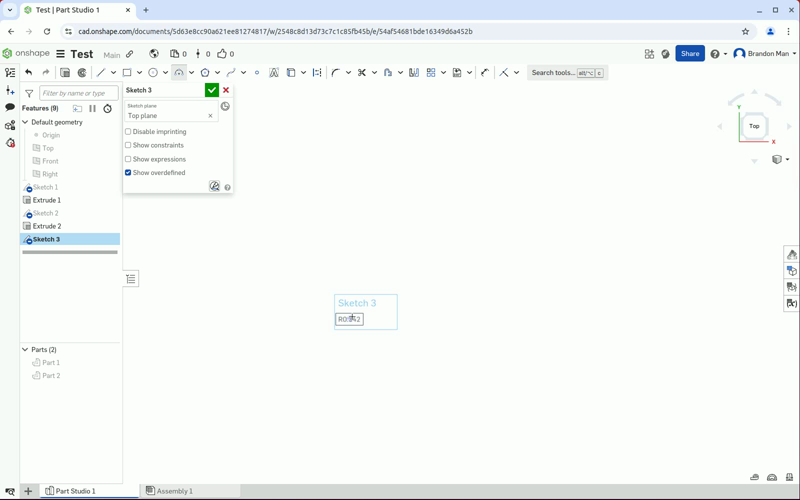
key_up(shift)
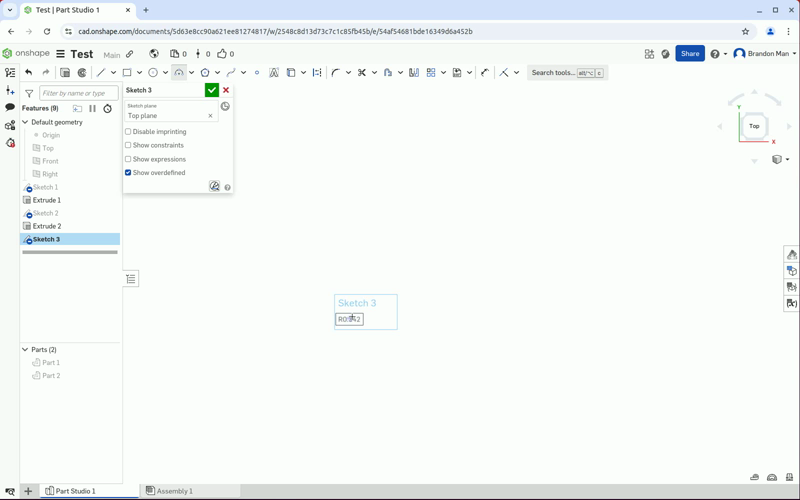
key(esc)
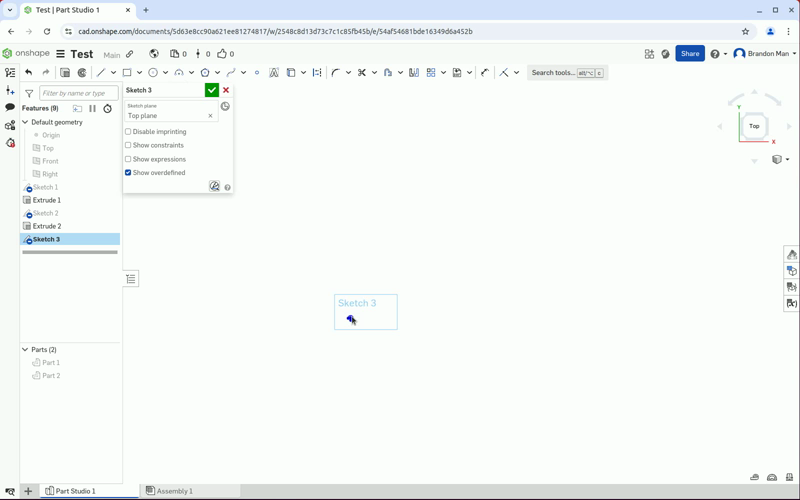
key(l)
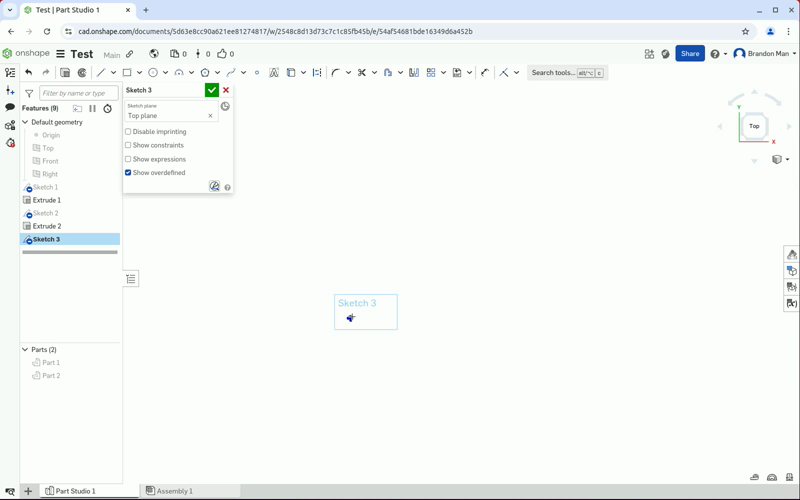
mouse_move(350, 320)
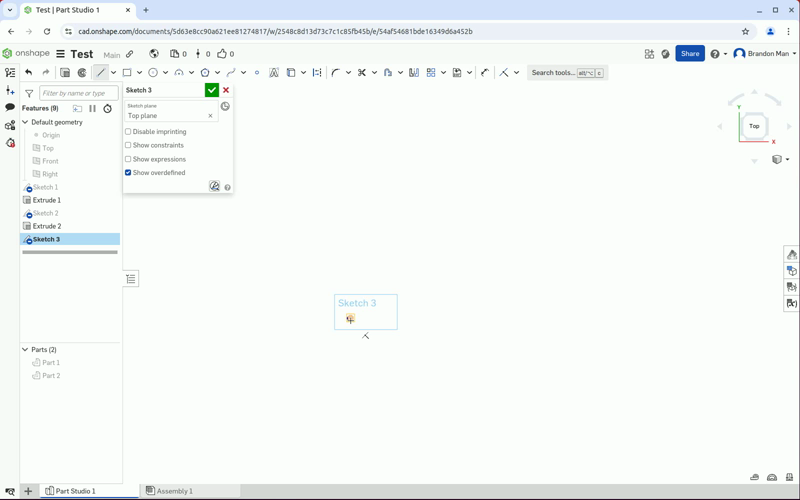
scroll(6)
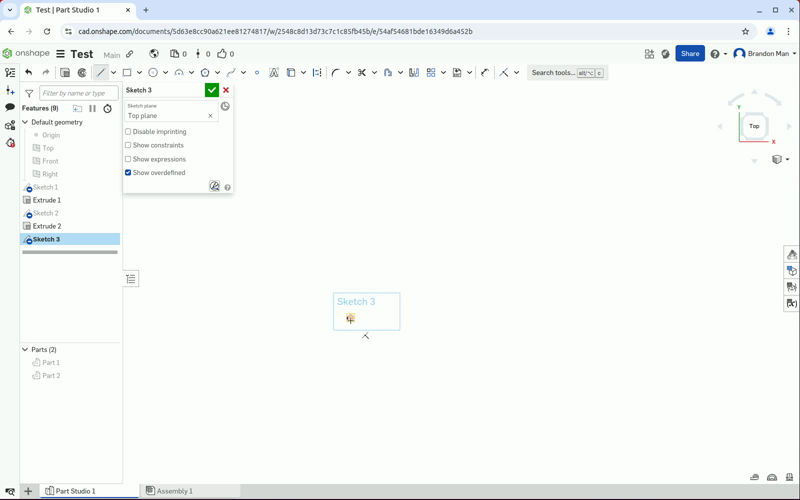
scroll(6)
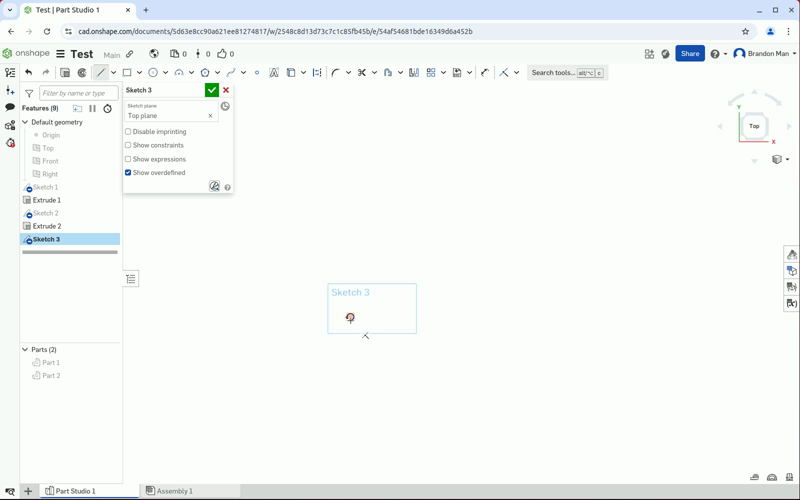
scroll(6)
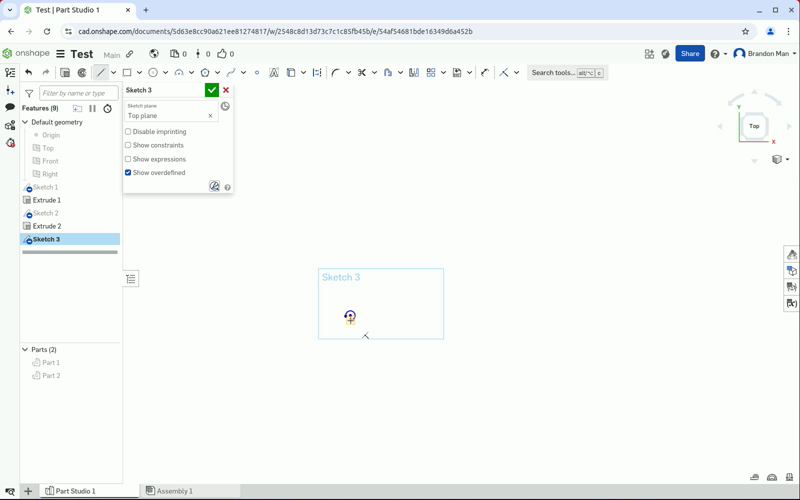
scroll(6)
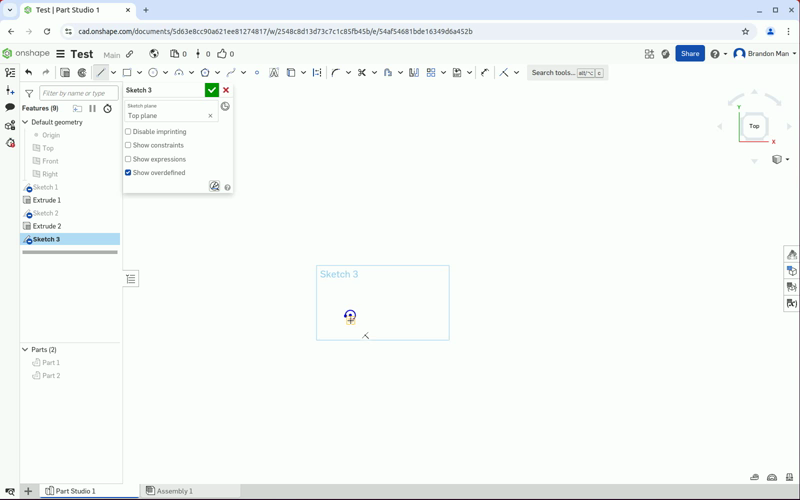
scroll(6)
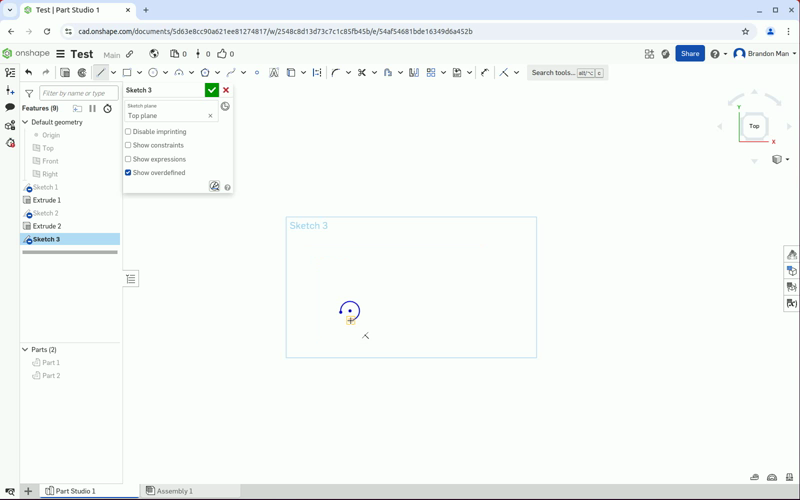
scroll(6)
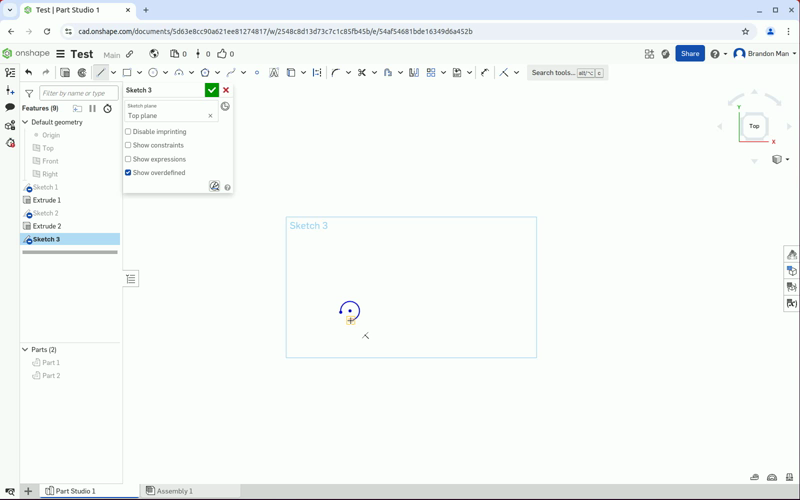
scroll(6)
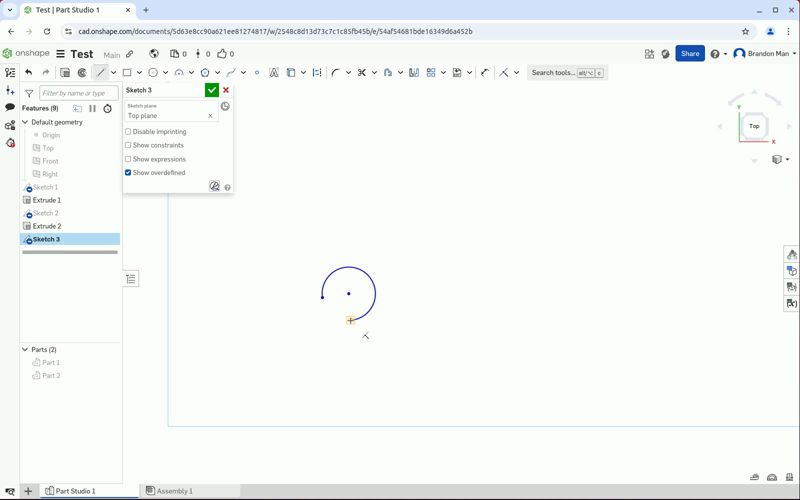
click(350, 320)
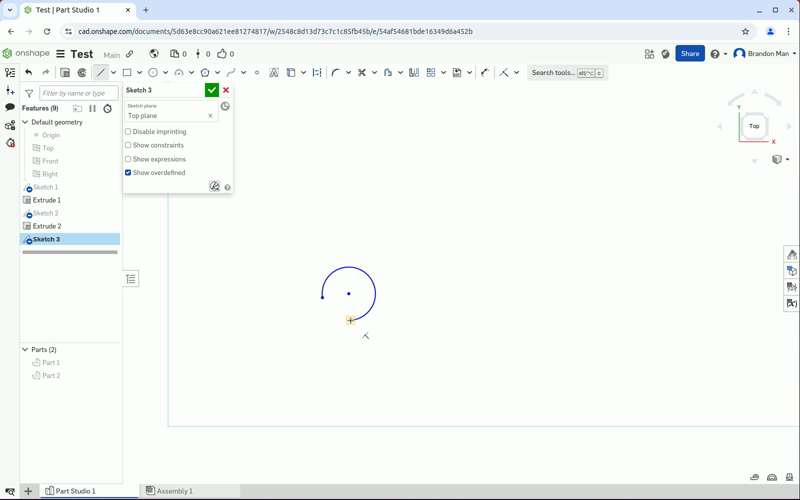
scroll(-6)
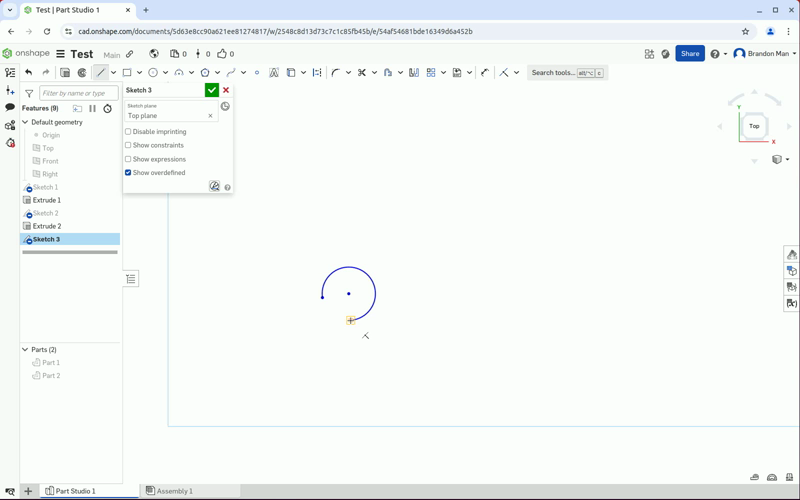
scroll(-6)
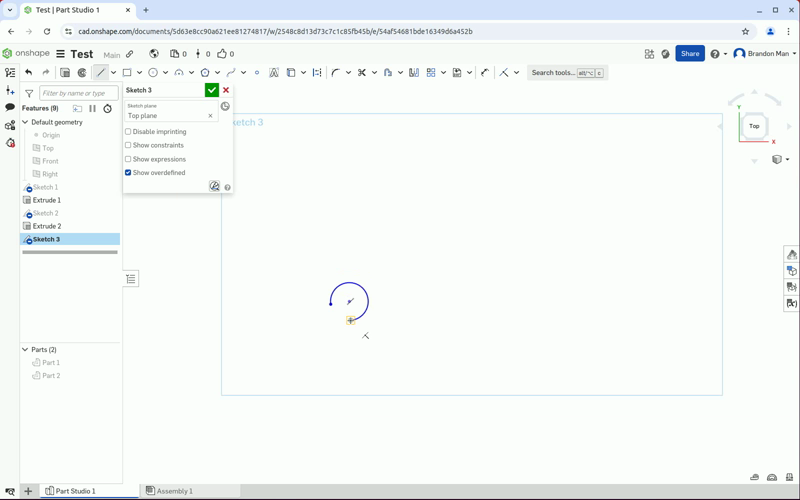
scroll(-6)
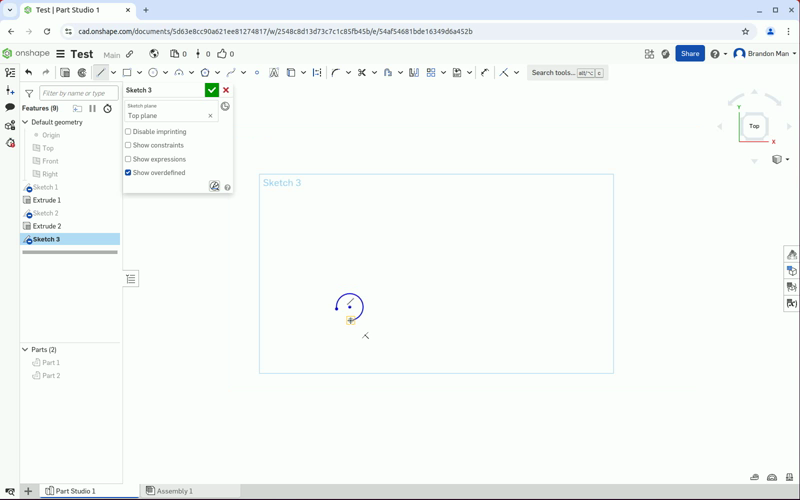
scroll(-6)
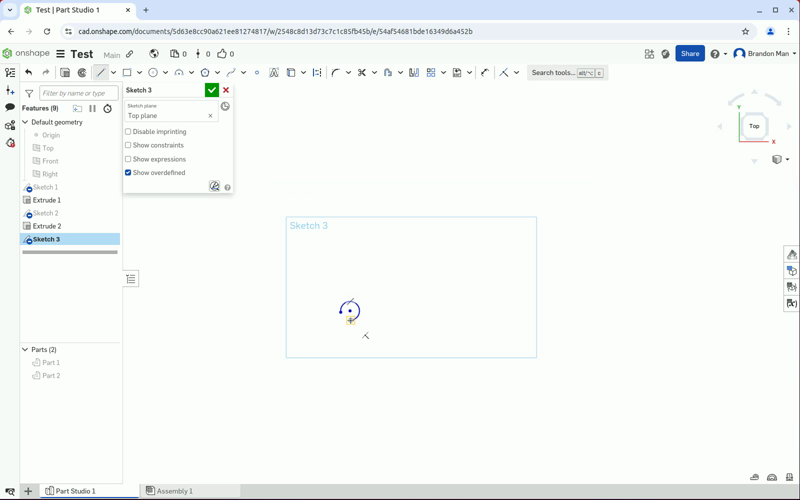
scroll(-6)
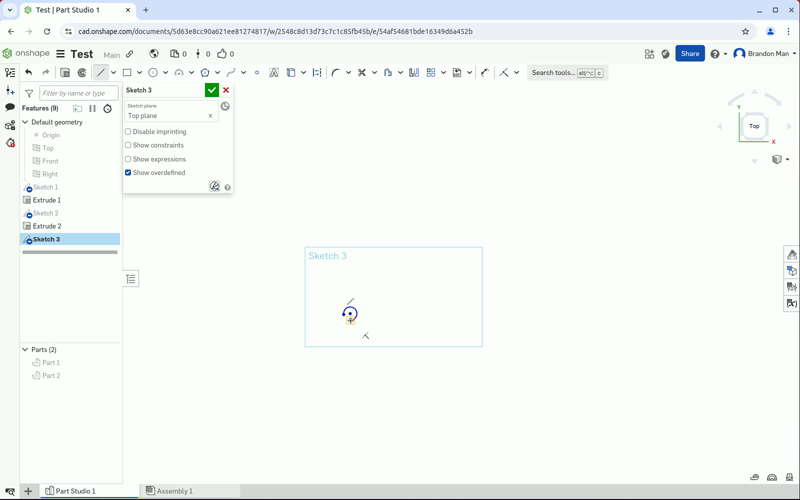
scroll(-6)
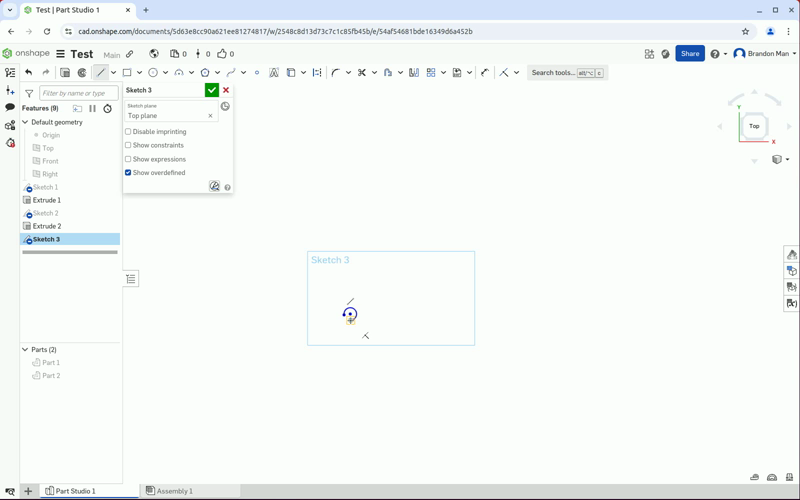
scroll(-6)
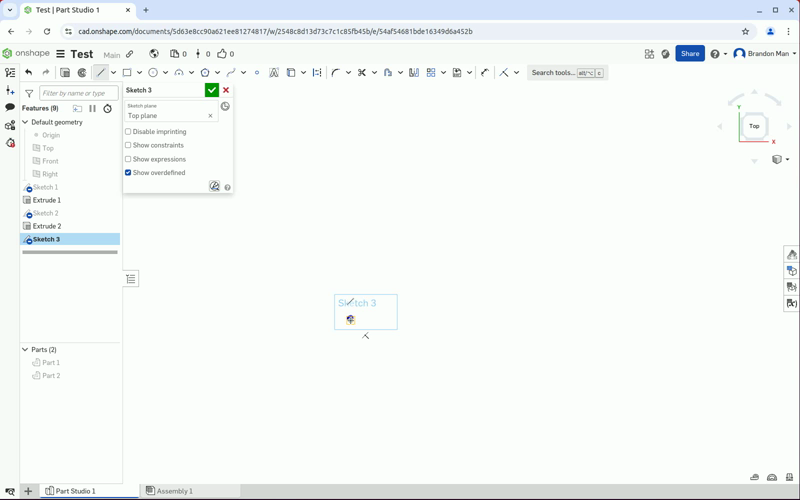
key_down(shift)
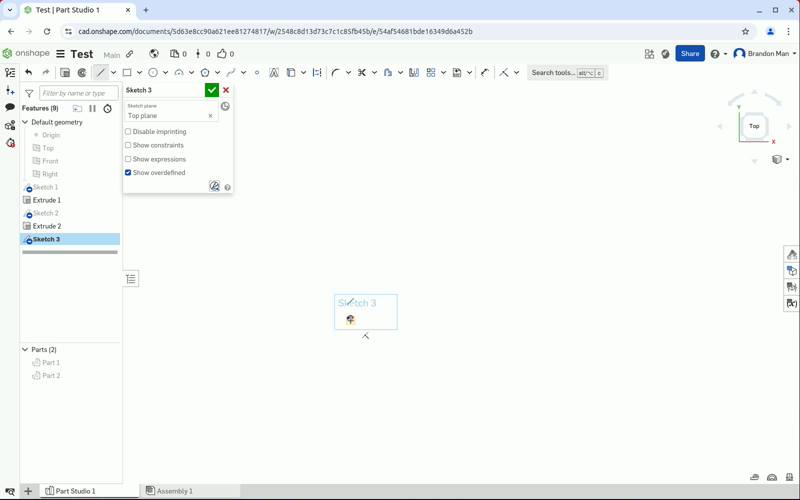
mouse_move(569, 320)
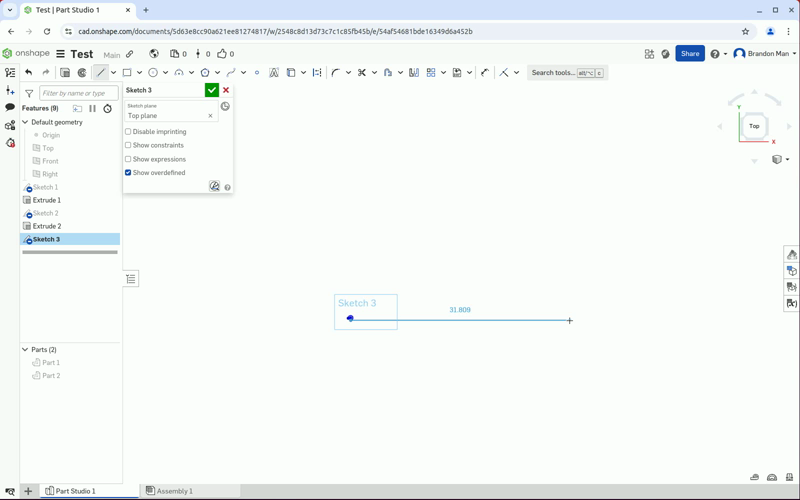
click(569, 320)
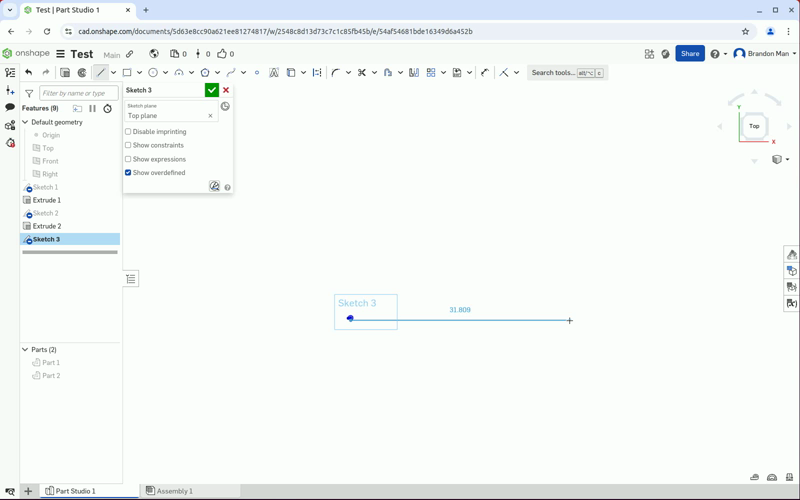
key_up(shift)
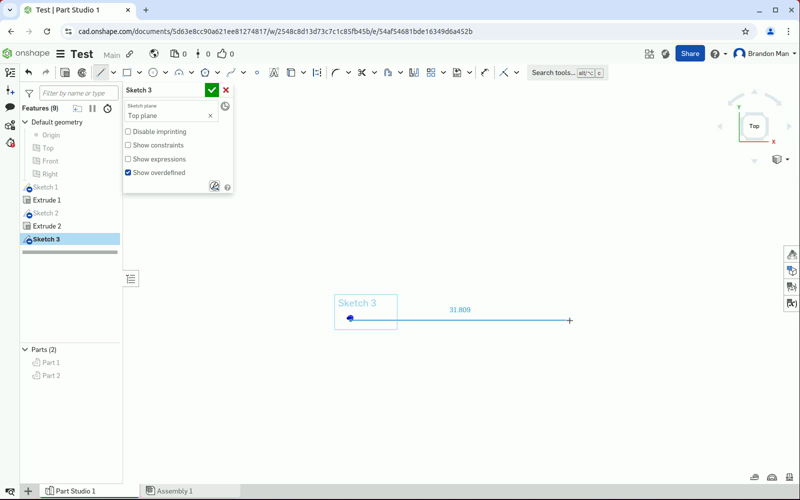
key(esc)
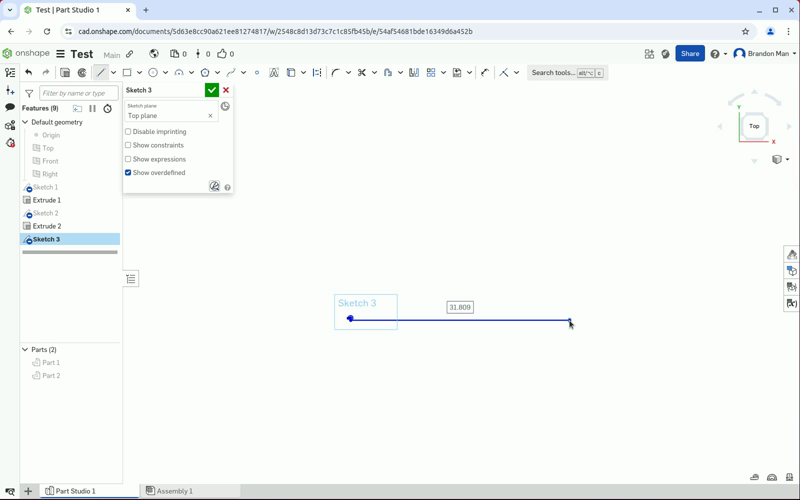
key(a)
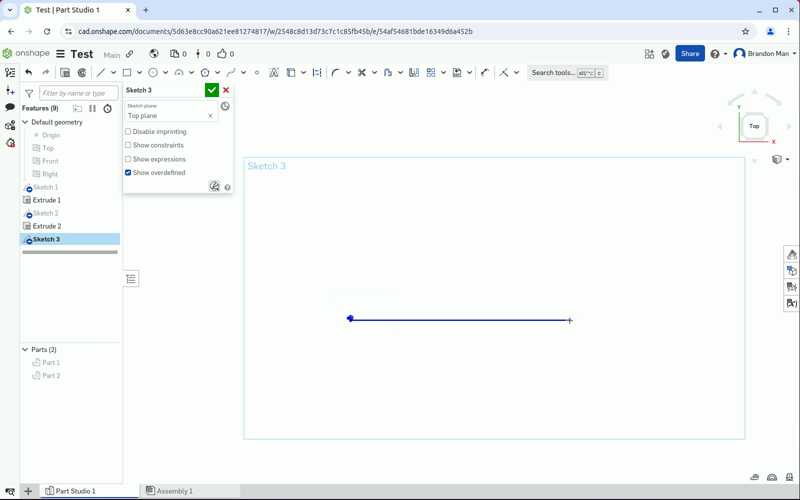
mouse_move(569, 320)
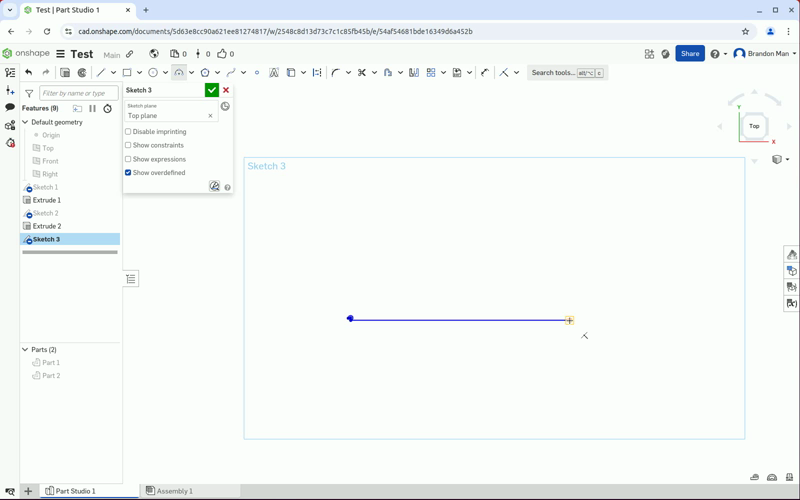
click(569, 320)
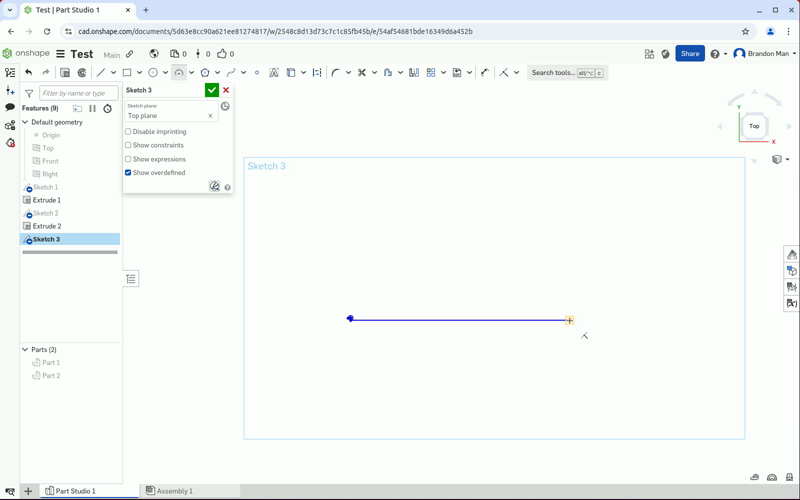
key_down(shift)
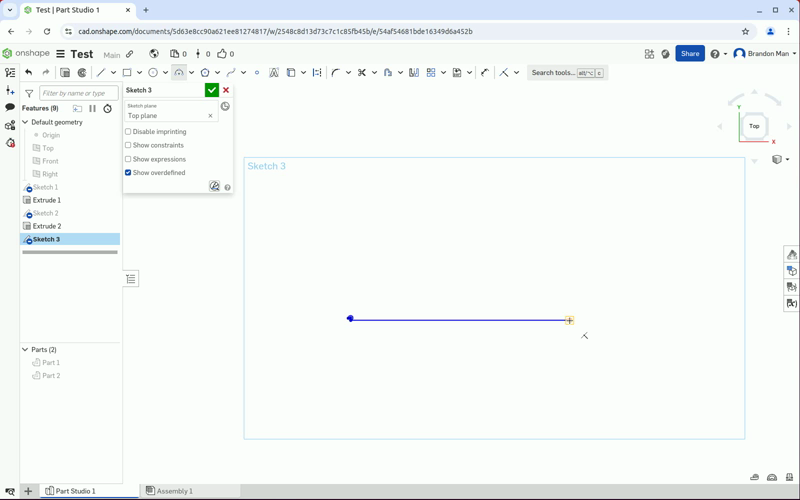
mouse_move(572, 318)
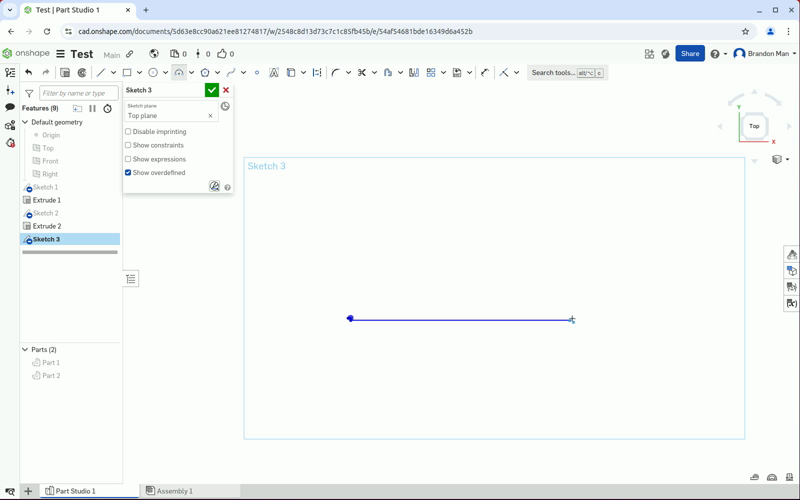
scroll(6)
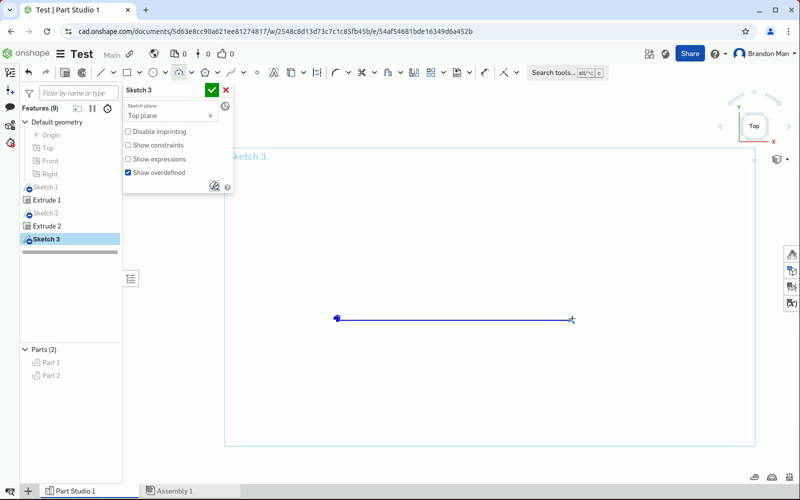
scroll(6)
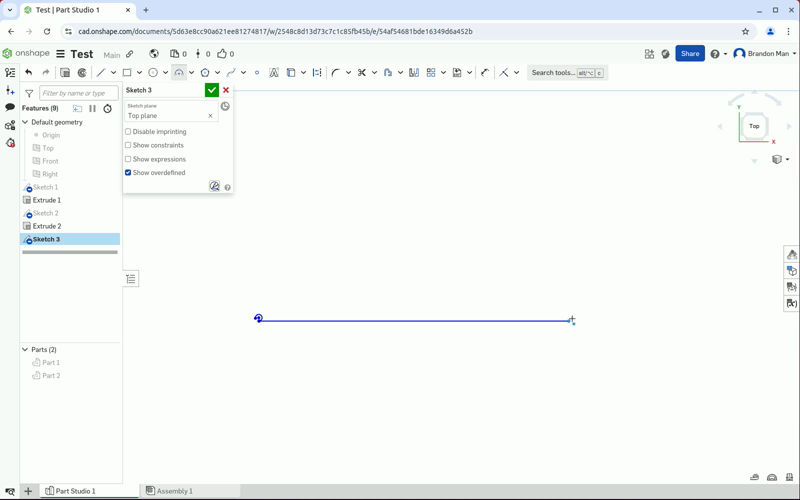
scroll(6)
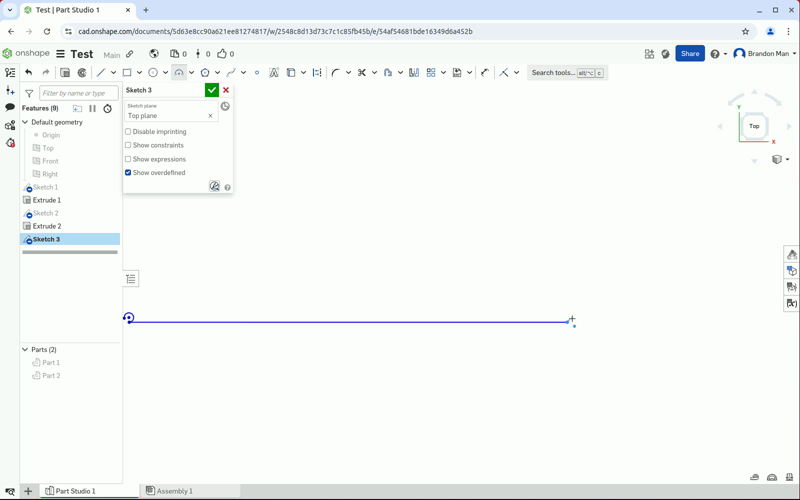
scroll(6)
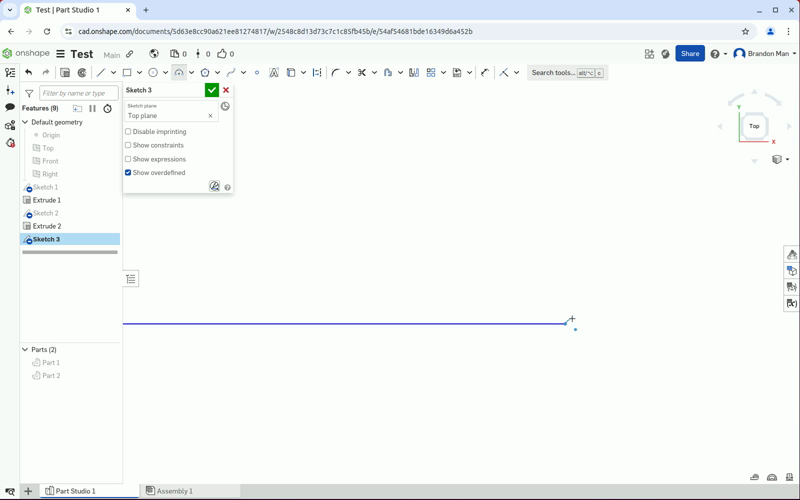
scroll(6)
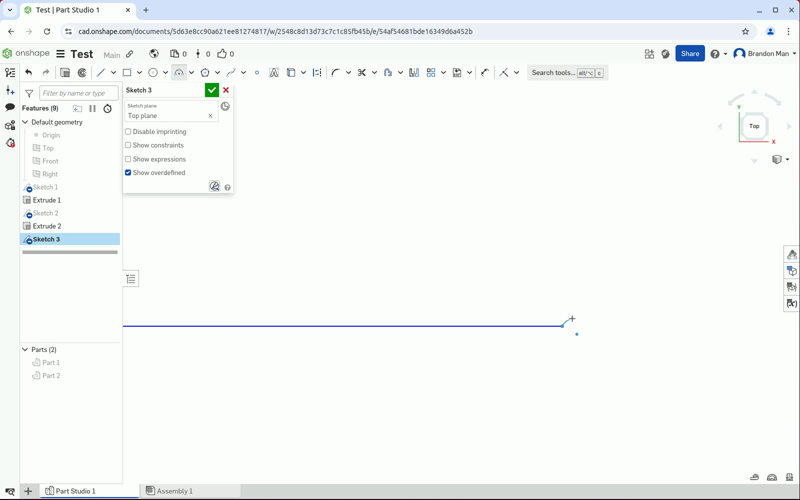
scroll(6)
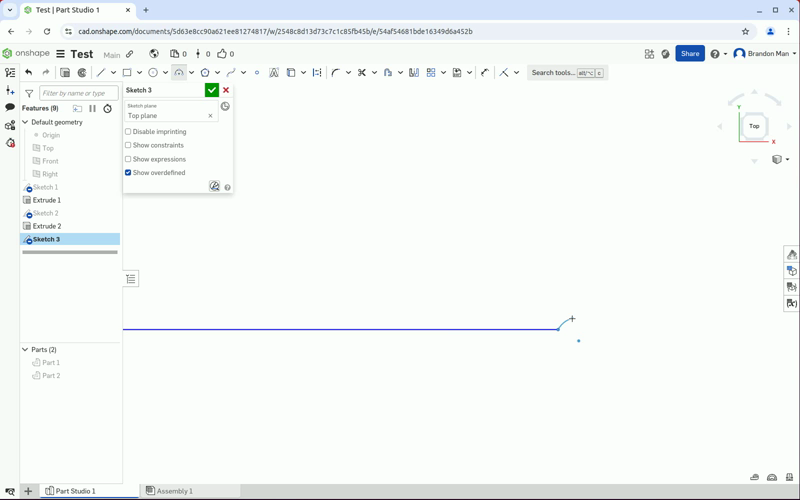
scroll(6)
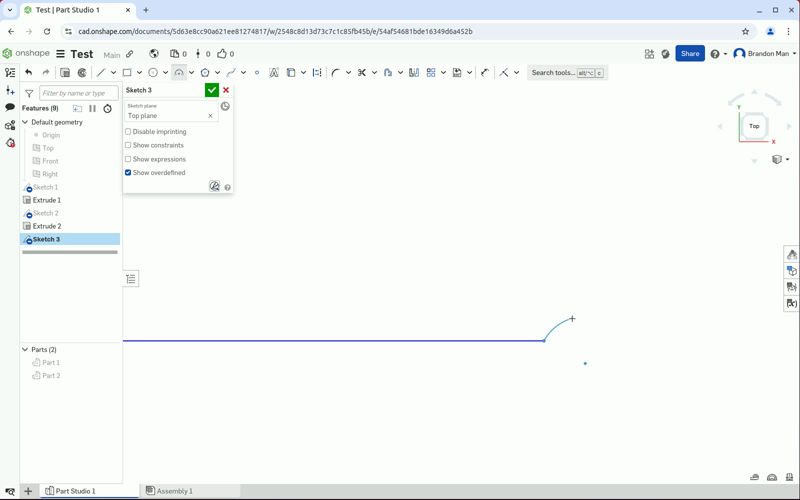
click(572, 318)
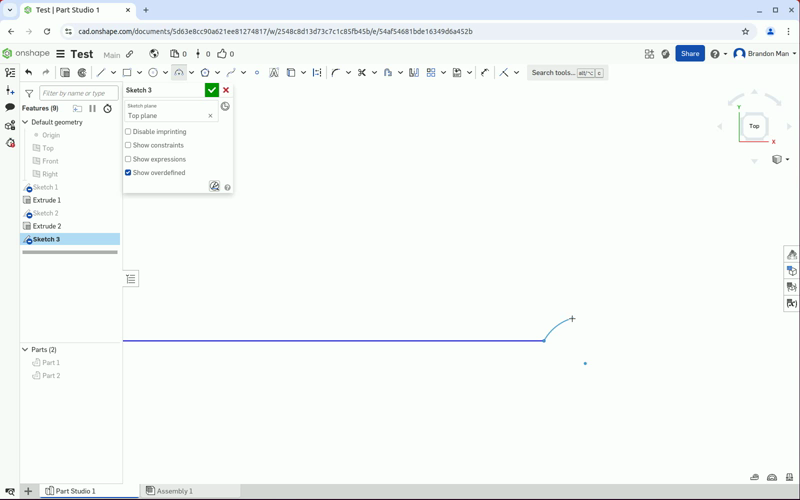
scroll(-6)
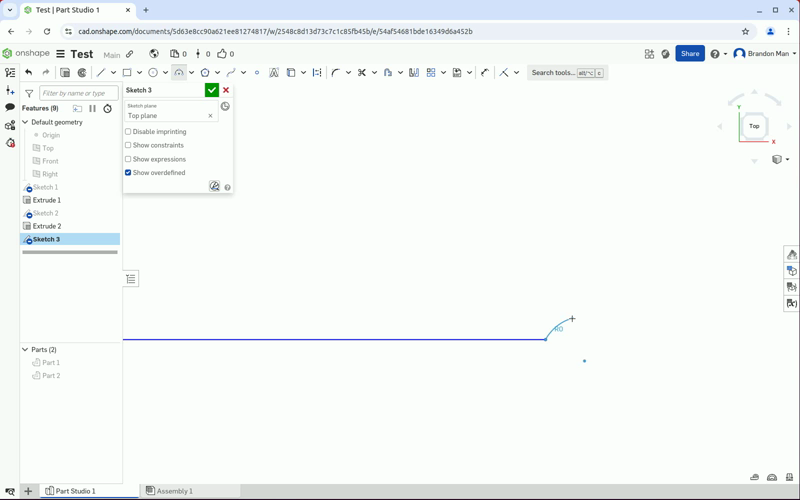
scroll(-6)
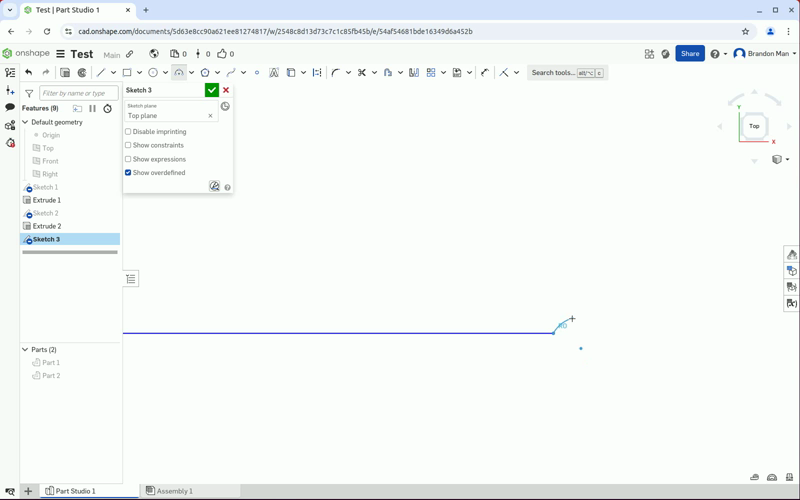
scroll(-6)
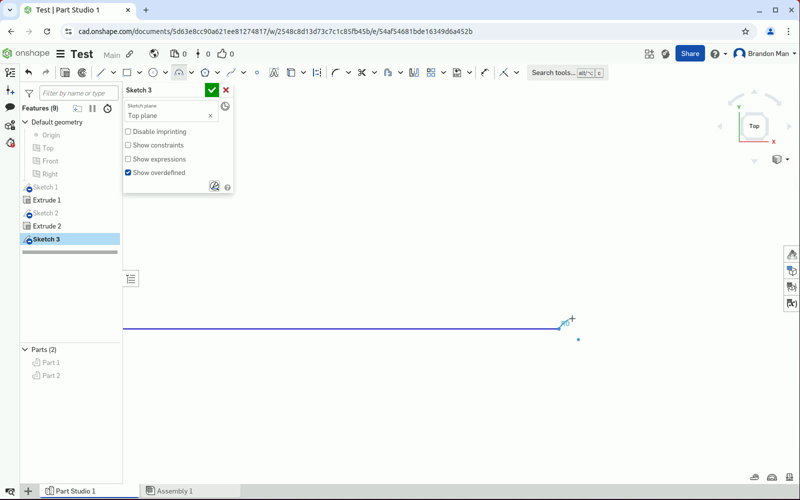
scroll(-6)
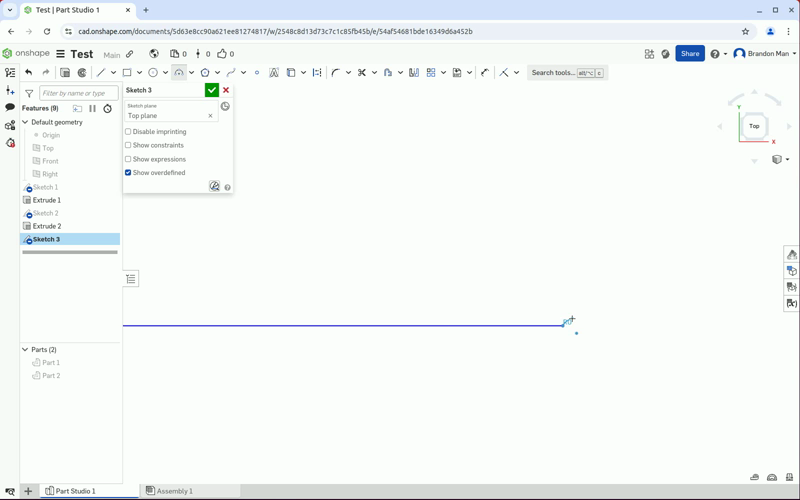
scroll(-6)
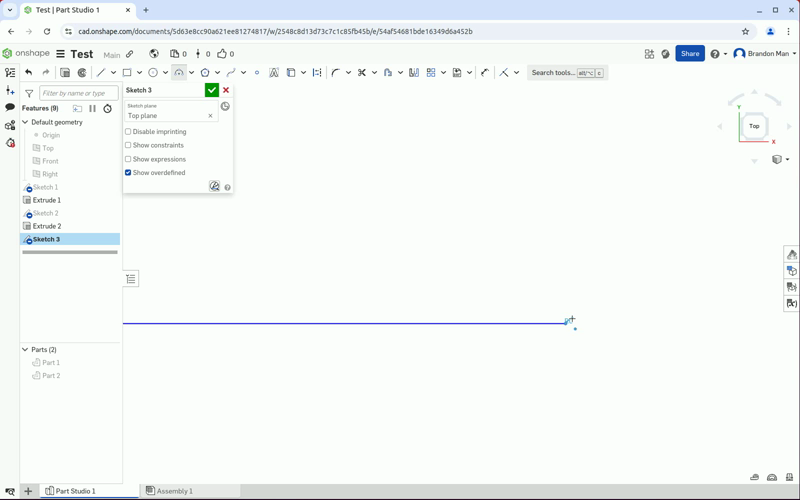
scroll(-6)
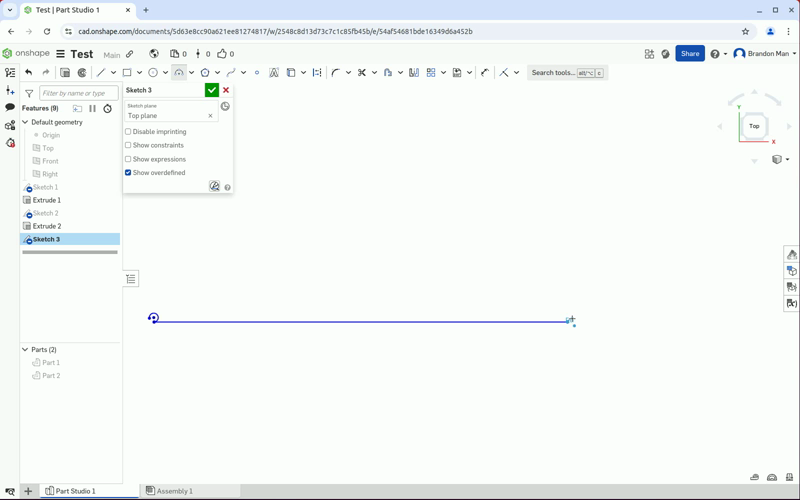
scroll(-6)
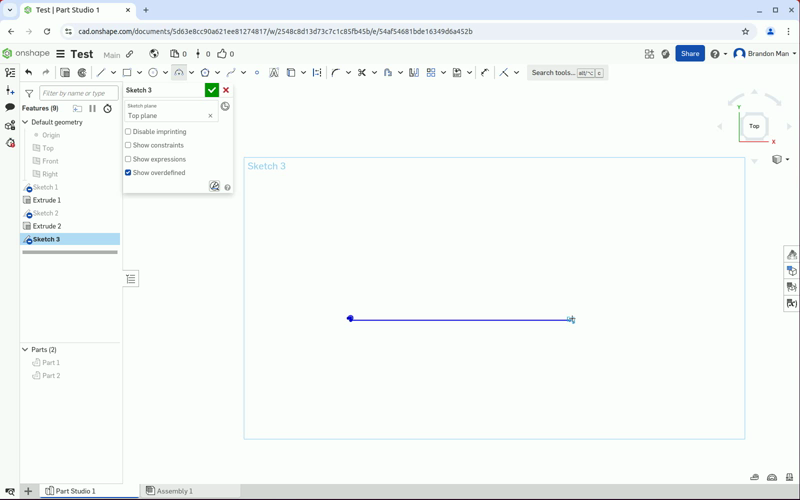
mouse_move(568, 316)
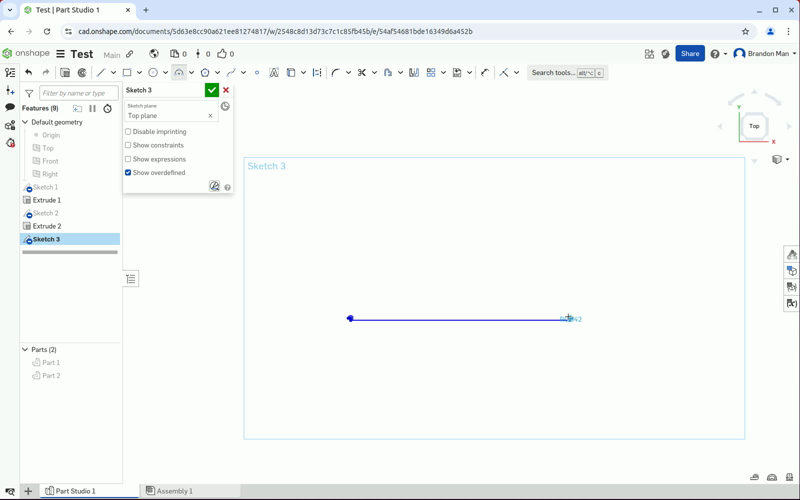
scroll(6)
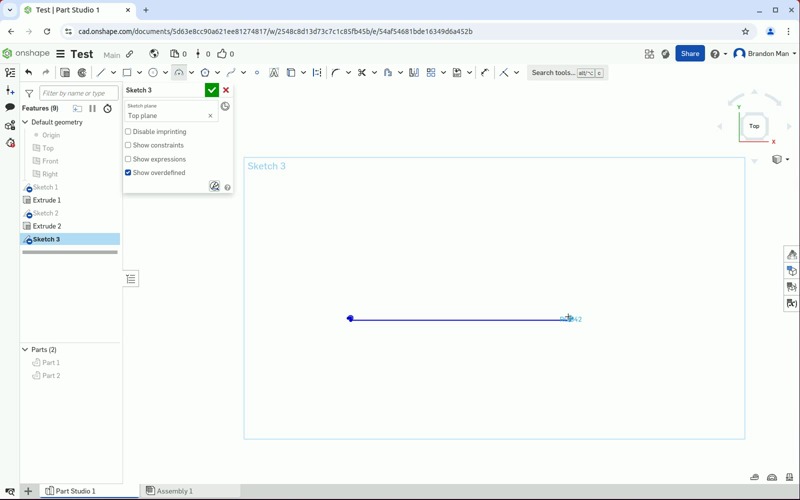
scroll(6)
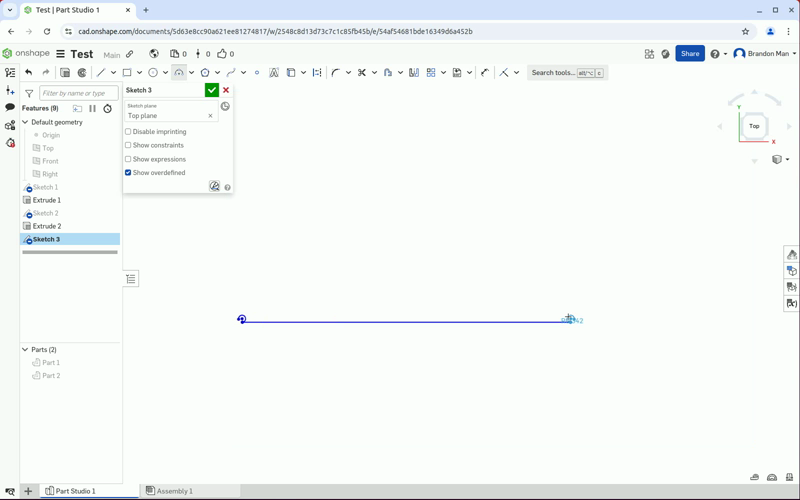
scroll(6)
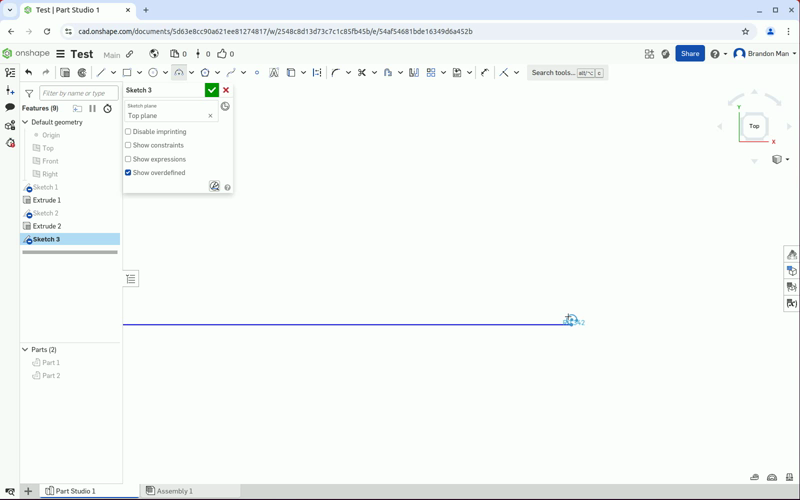
scroll(6)
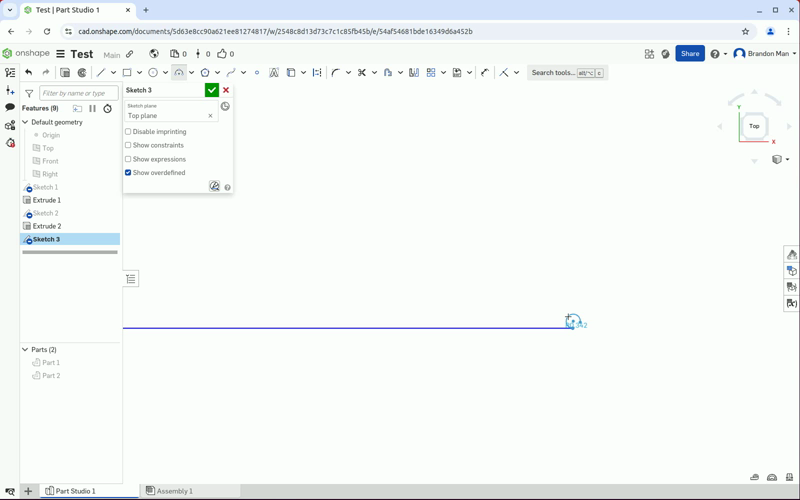
scroll(6)
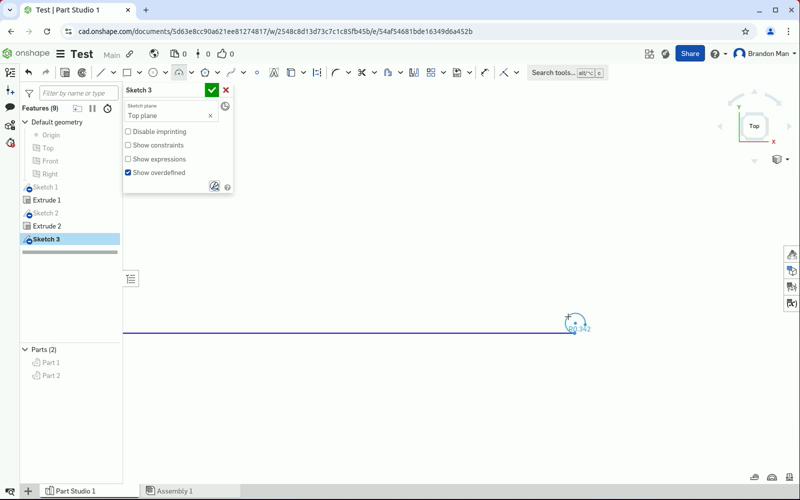
scroll(6)
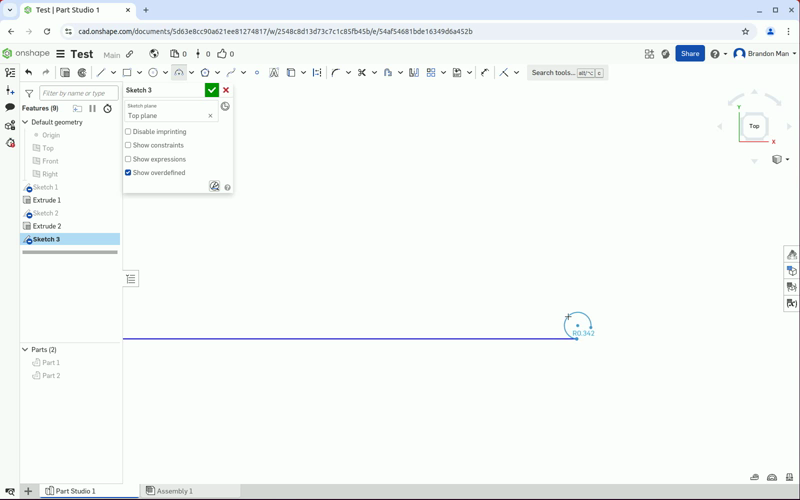
scroll(6)
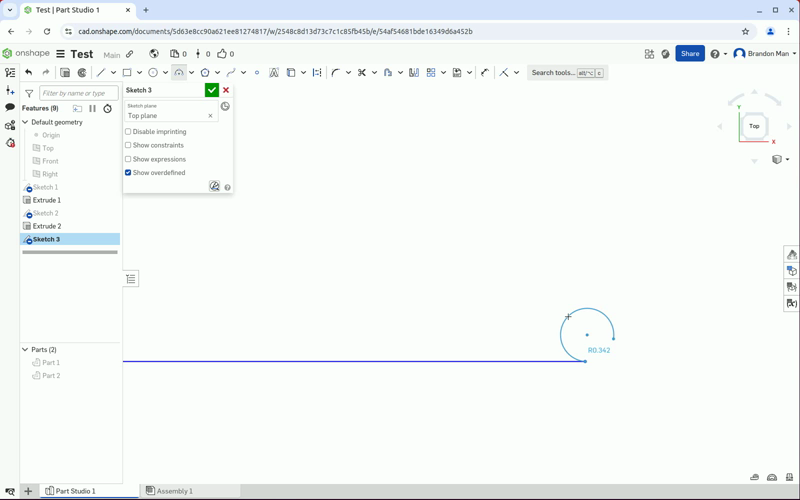
click(568, 316)
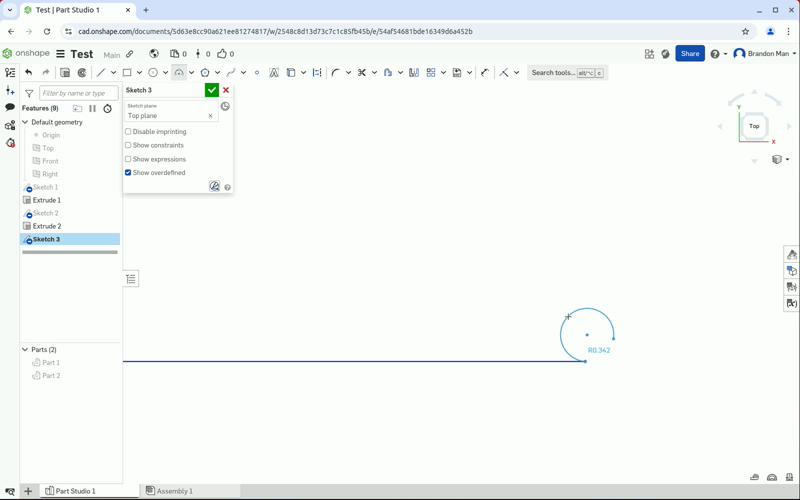
scroll(-6)
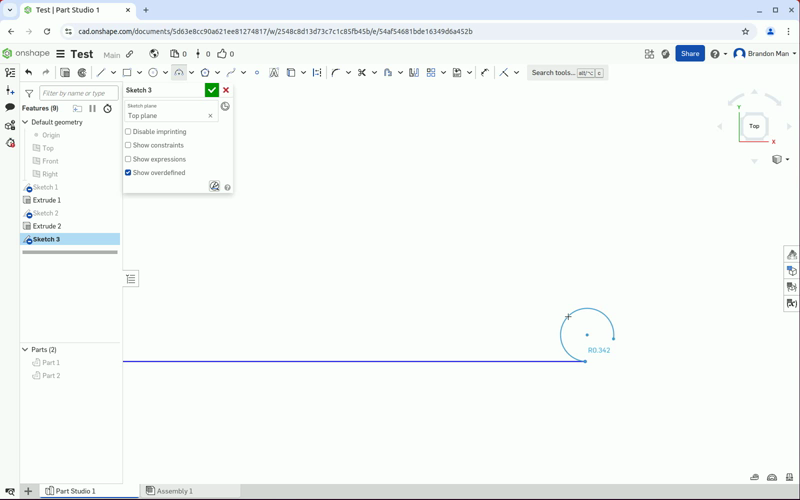
scroll(-6)
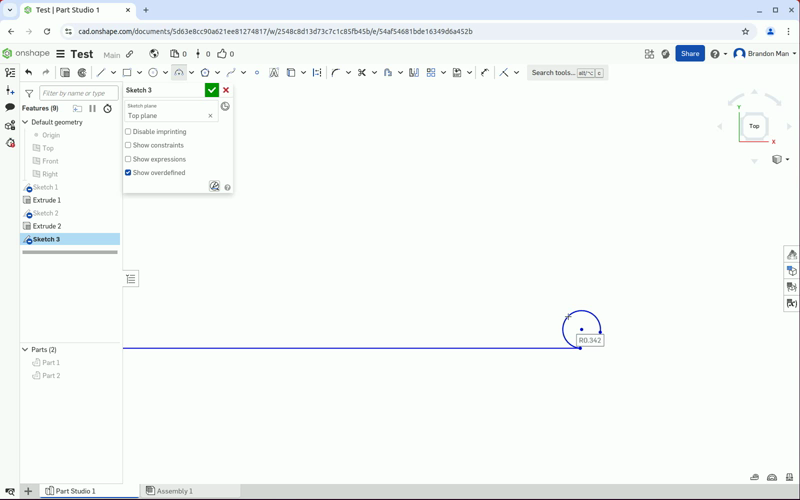
scroll(-6)
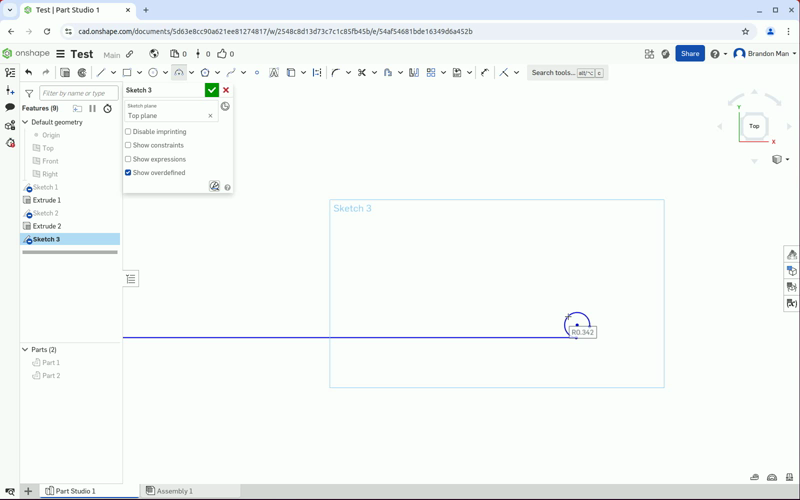
scroll(-6)
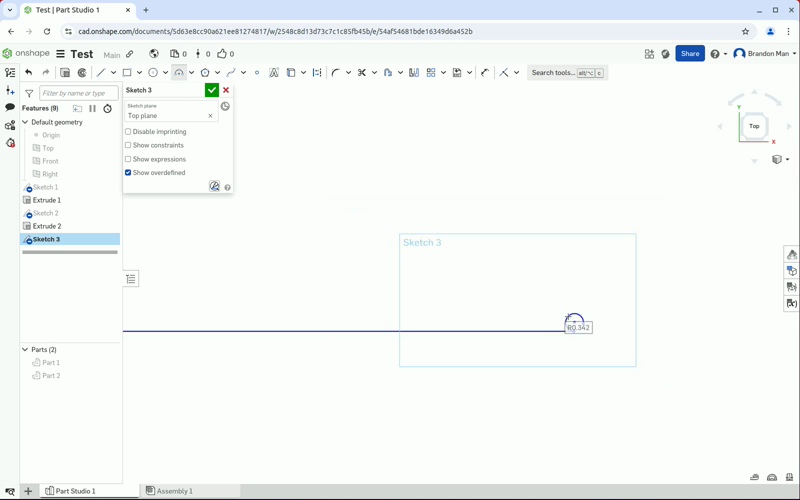
scroll(-6)
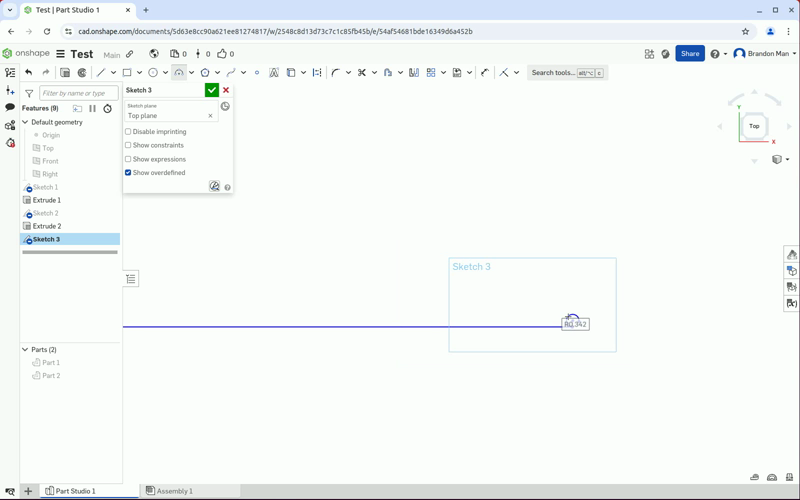
scroll(-6)
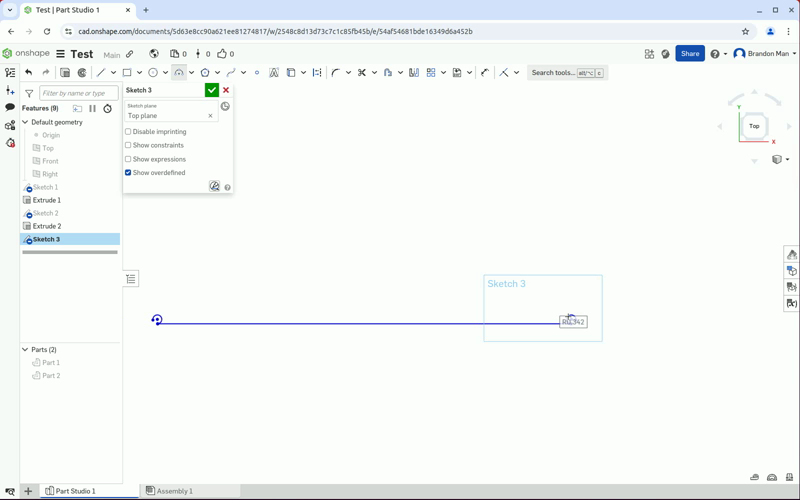
scroll(-6)
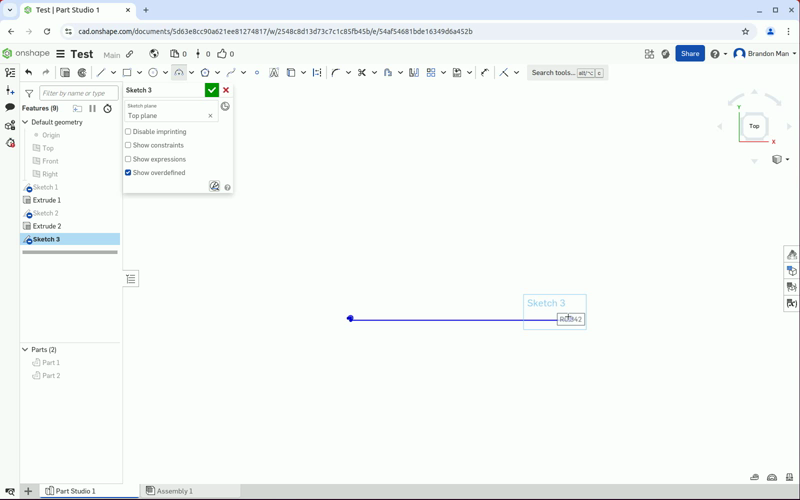
key_up(shift)
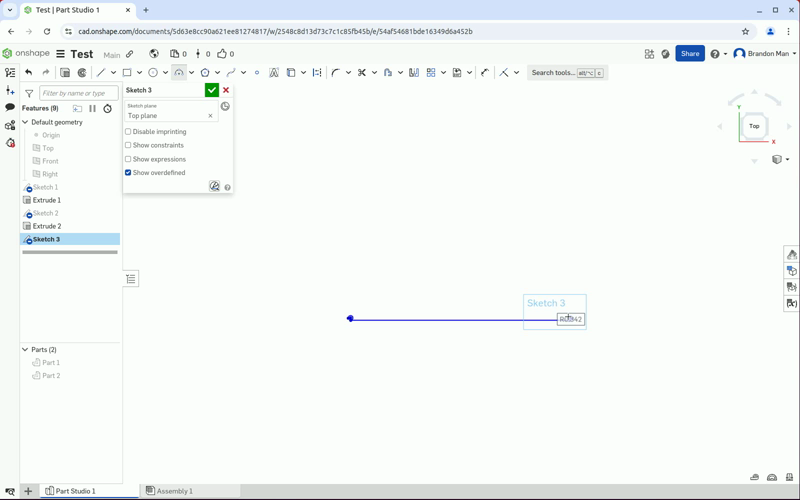
key(esc)
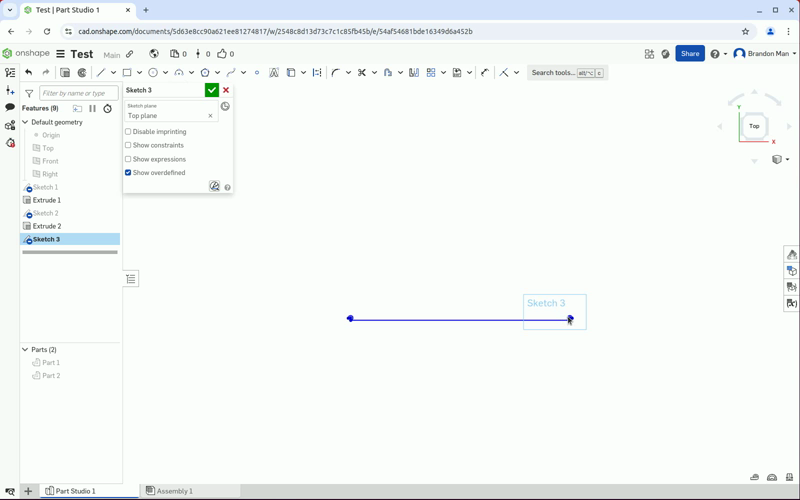
key(l)
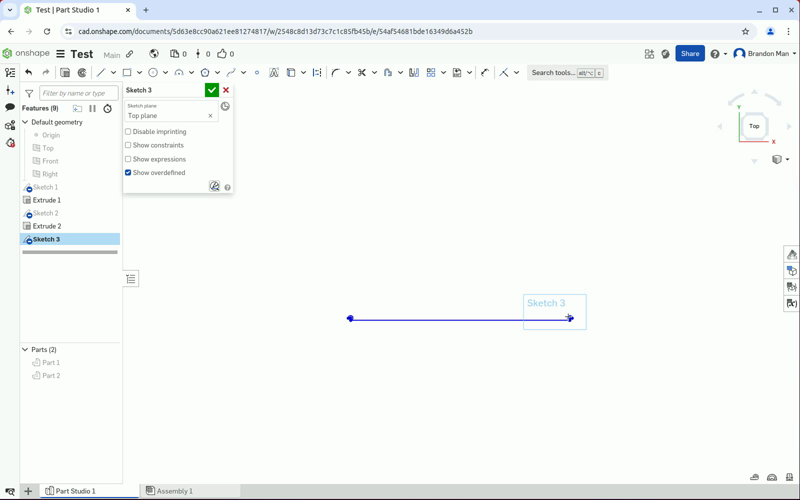
mouse_move(572, 318)
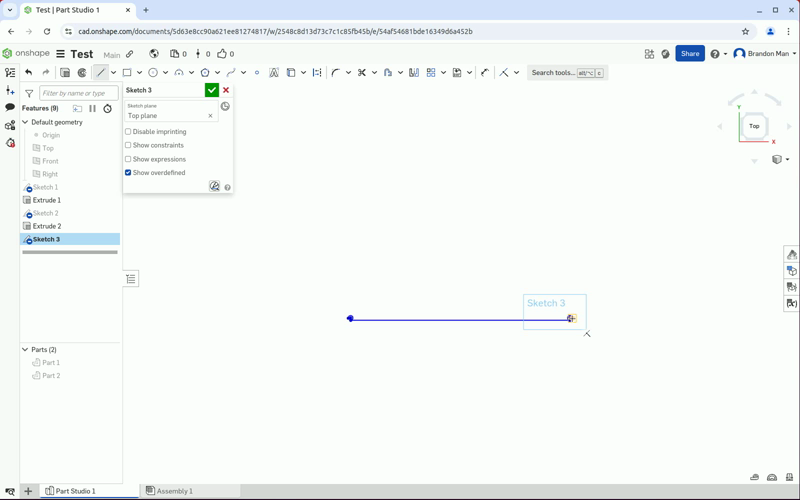
scroll(6)
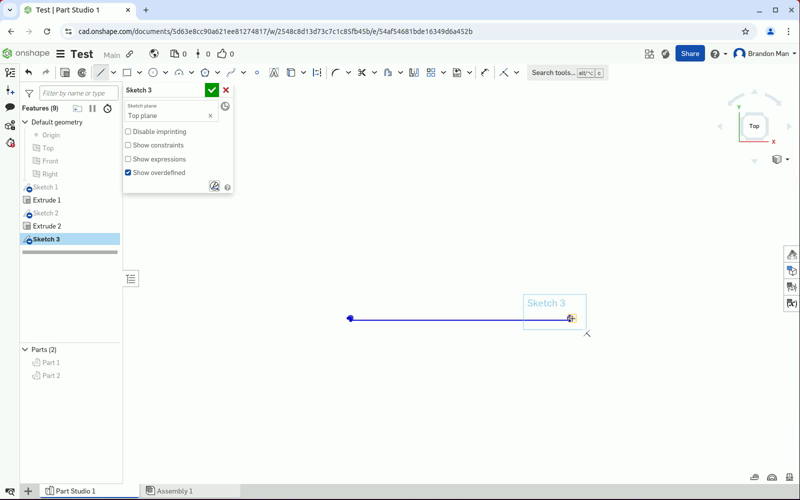
scroll(6)
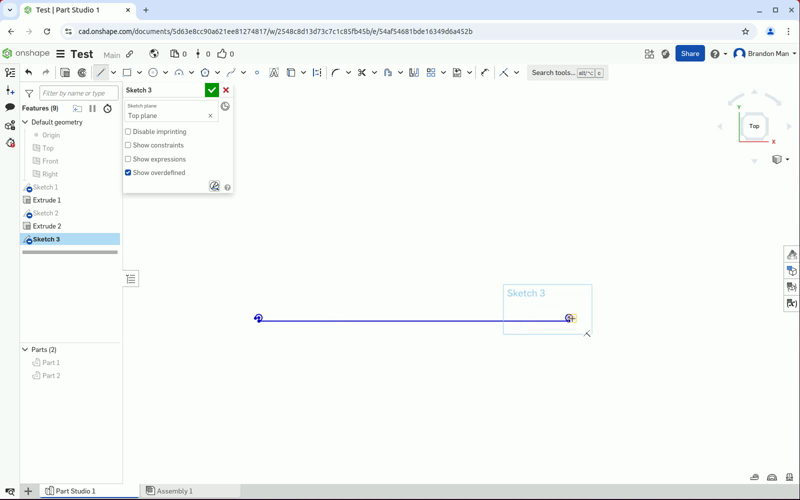
scroll(6)
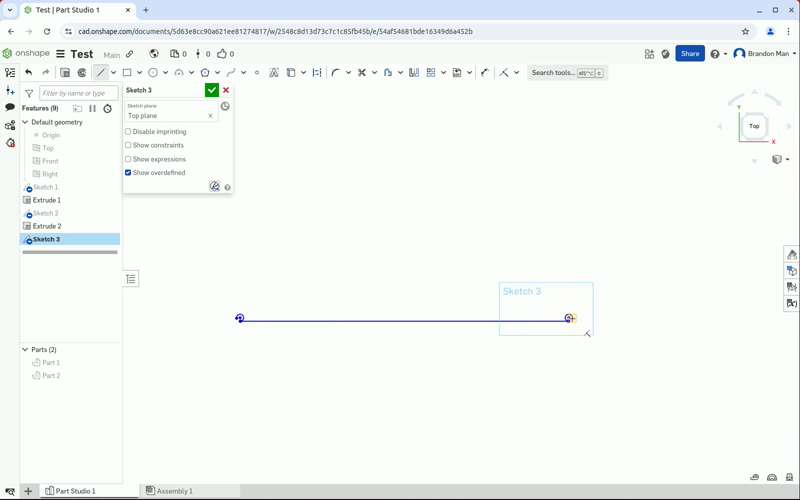
scroll(6)
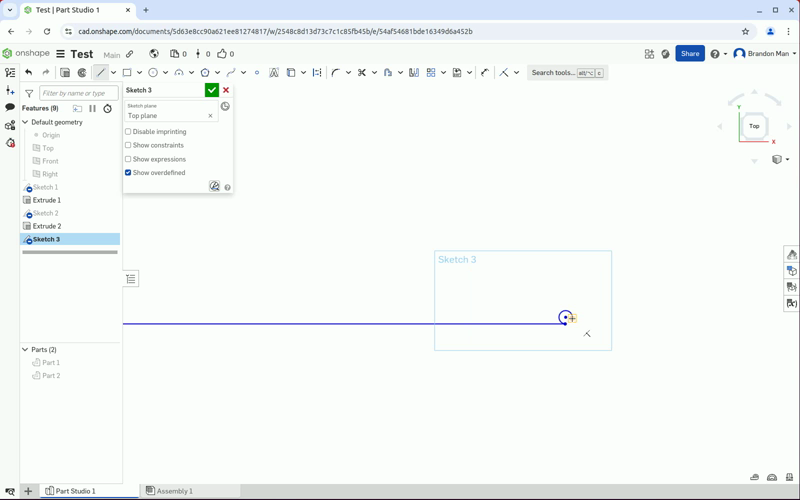
scroll(6)
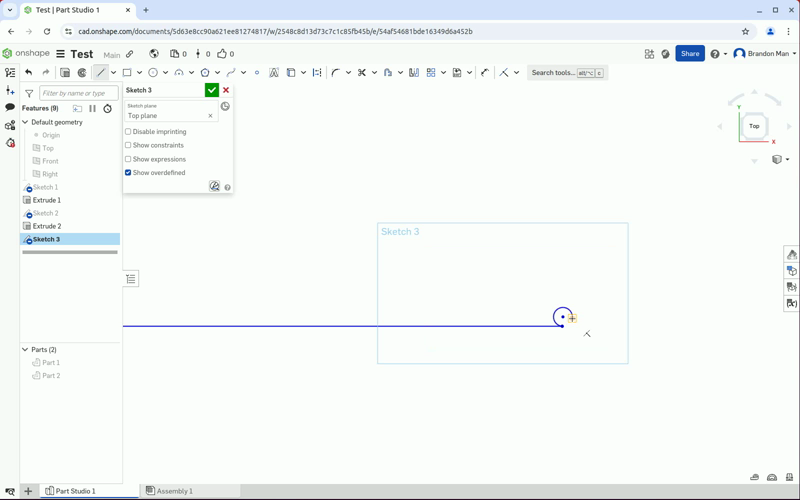
scroll(6)
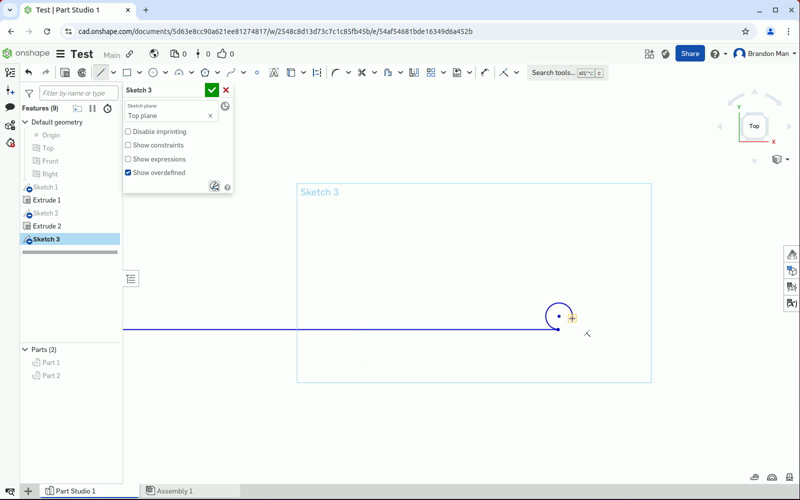
scroll(6)
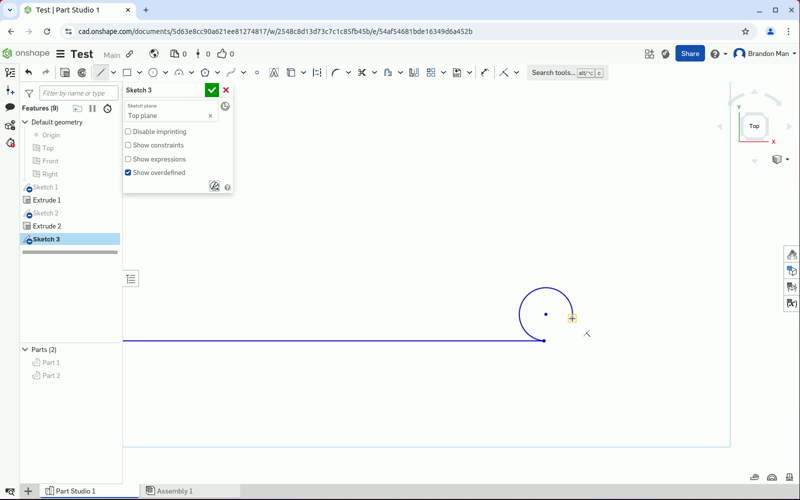
click(572, 318)
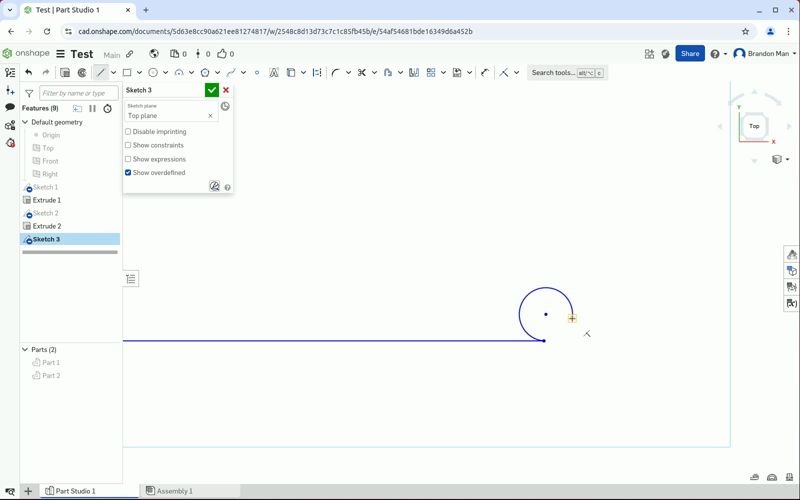
scroll(-6)
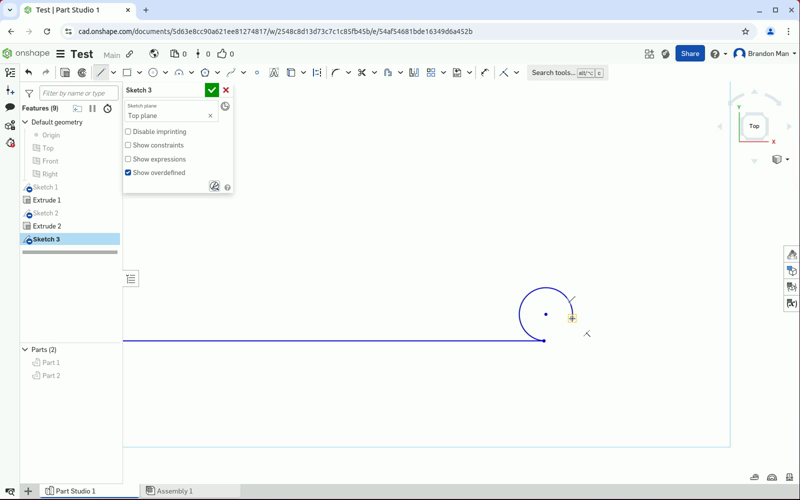
scroll(-6)
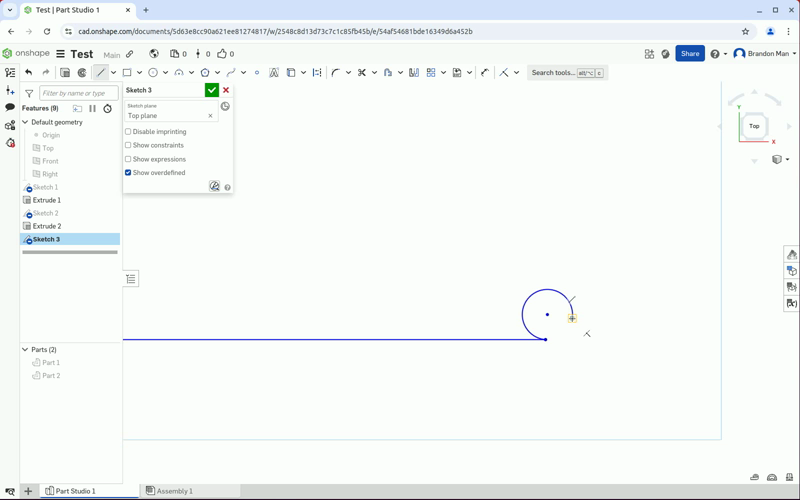
scroll(-6)
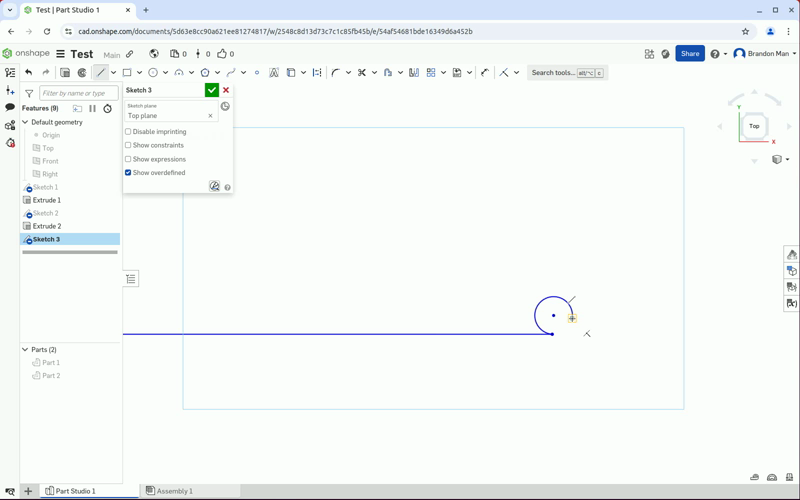
scroll(-6)
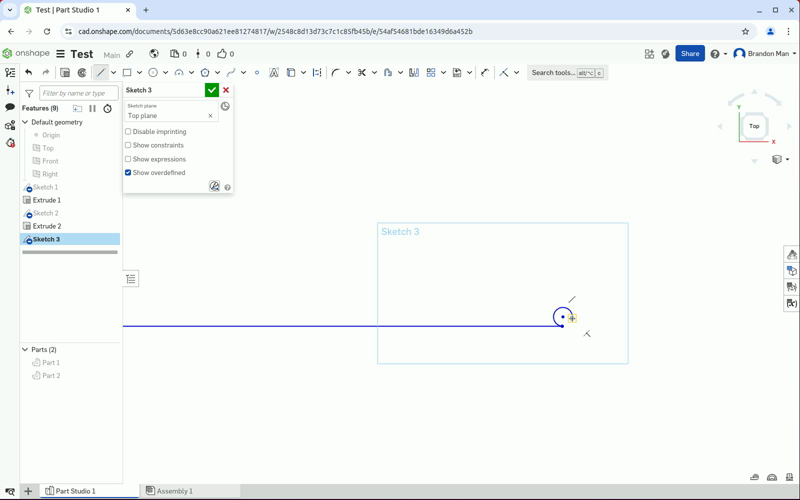
scroll(-6)
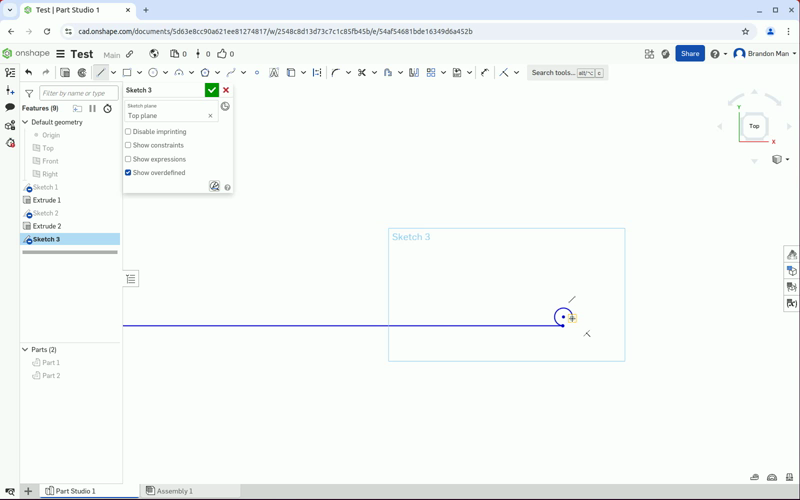
scroll(-6)
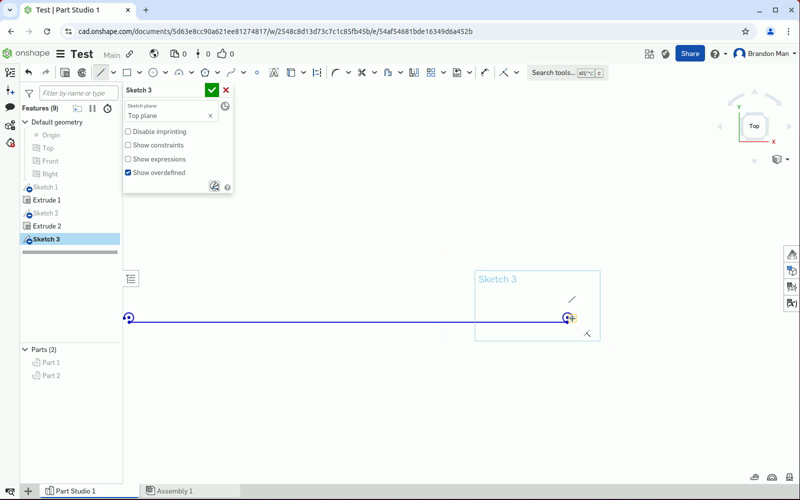
scroll(-6)
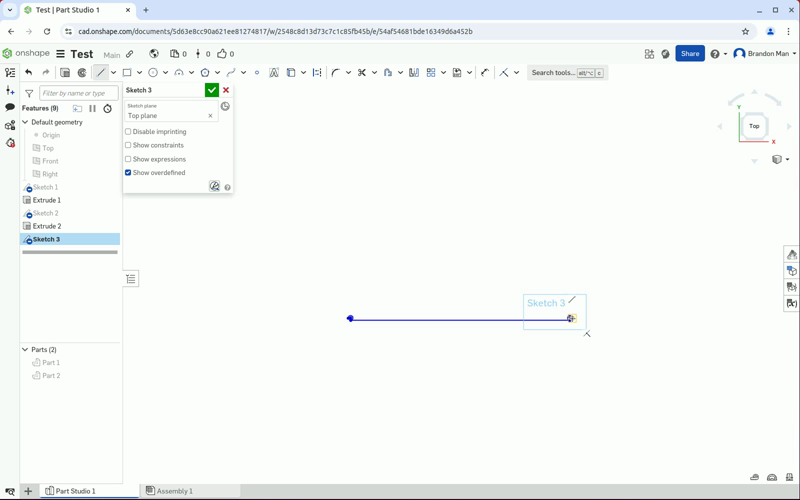
key_down(shift)
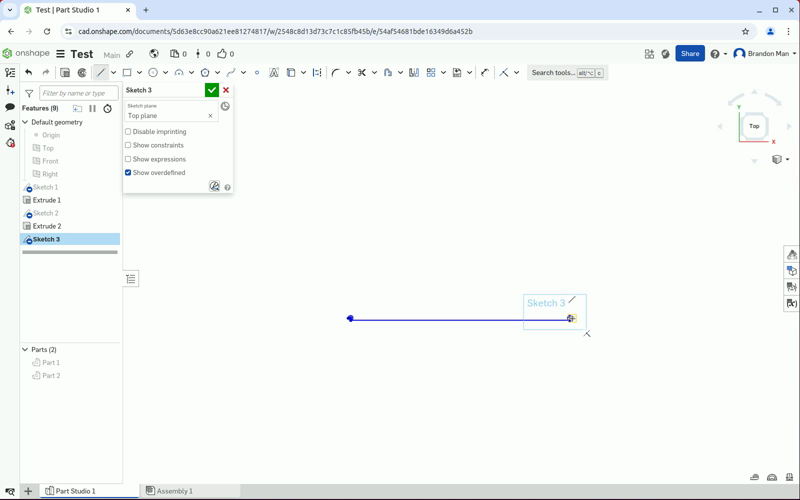
mouse_move(572, 247)
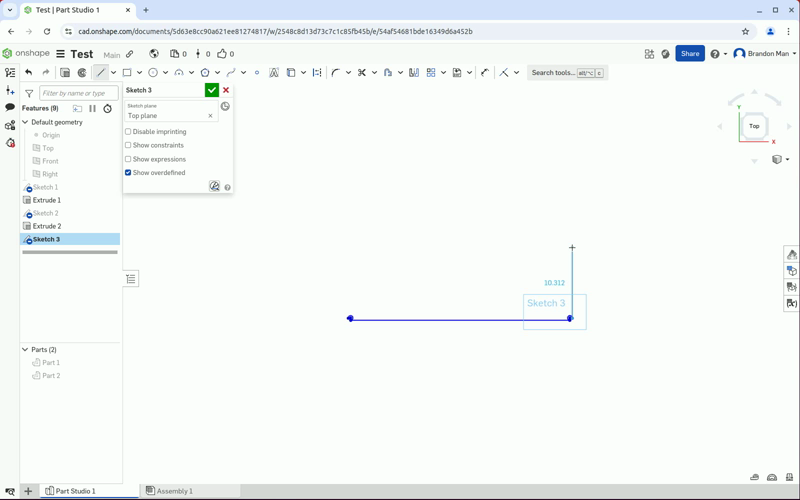
click(572, 247)
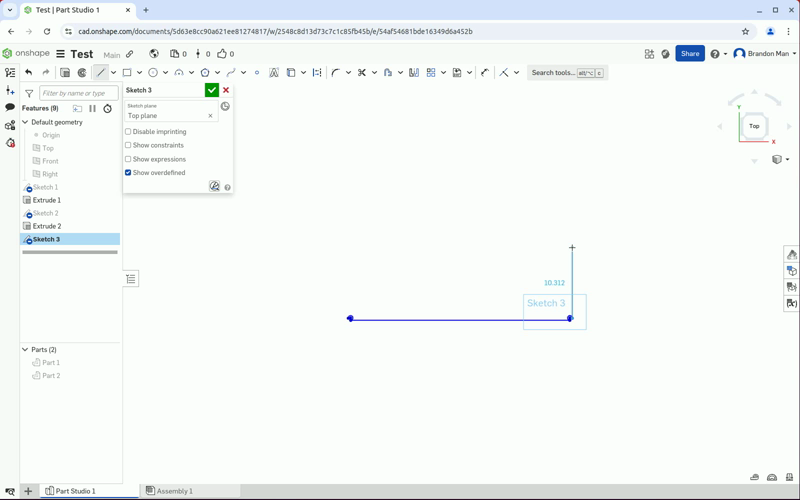
key_up(shift)
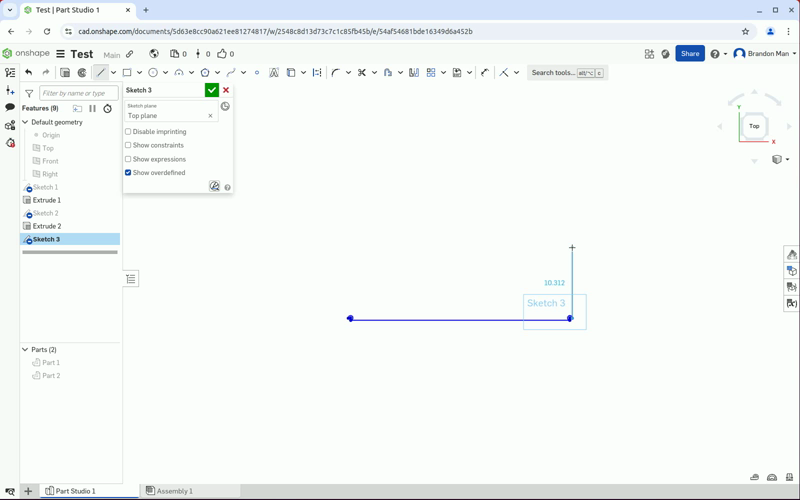
key(esc)
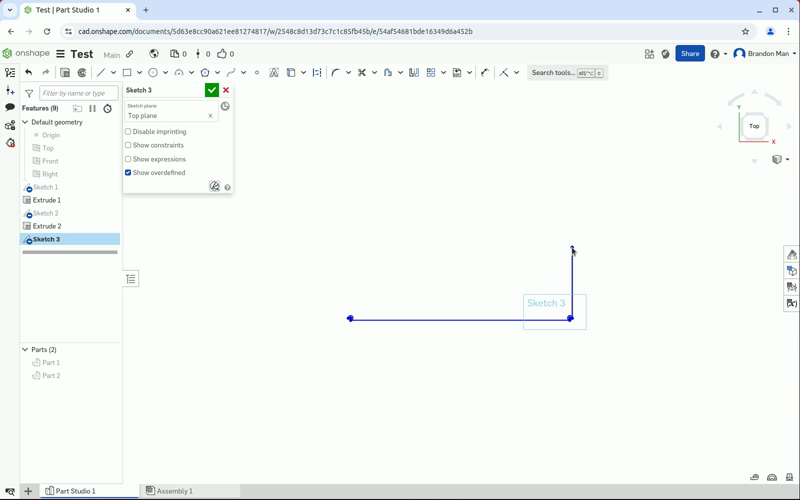
key(a)
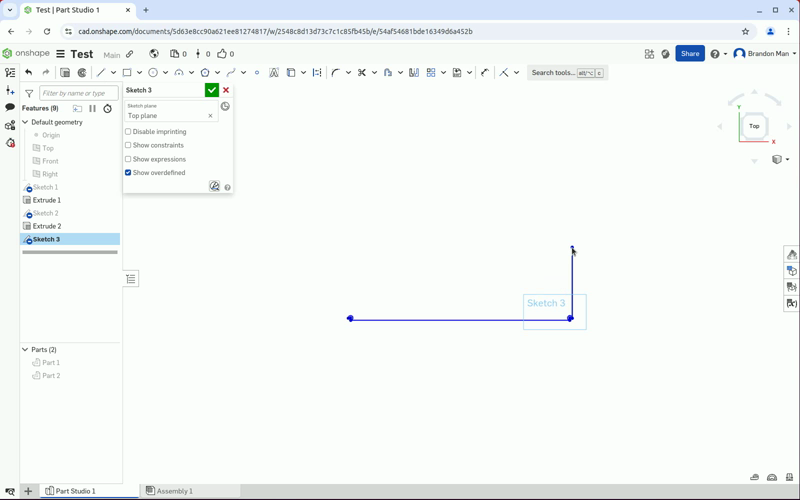
mouse_move(572, 247)
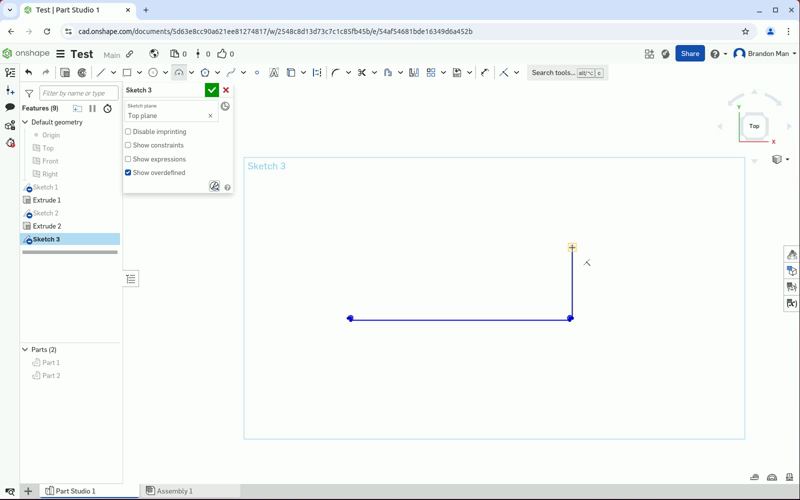
click(572, 247)
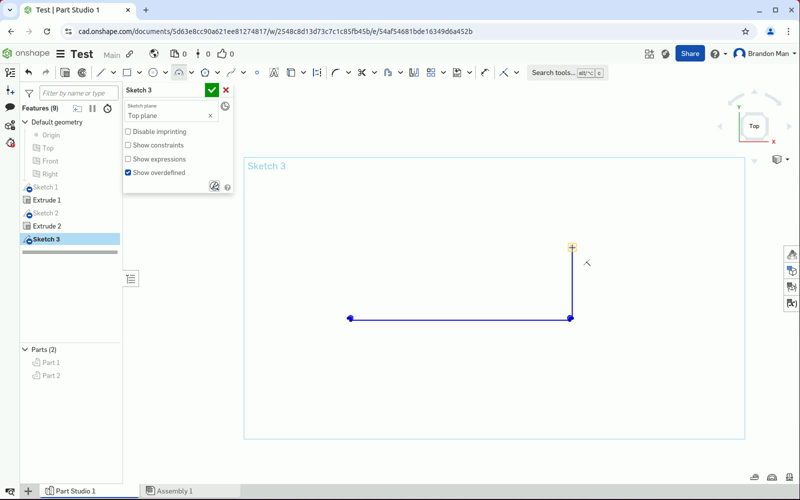
key_down(shift)
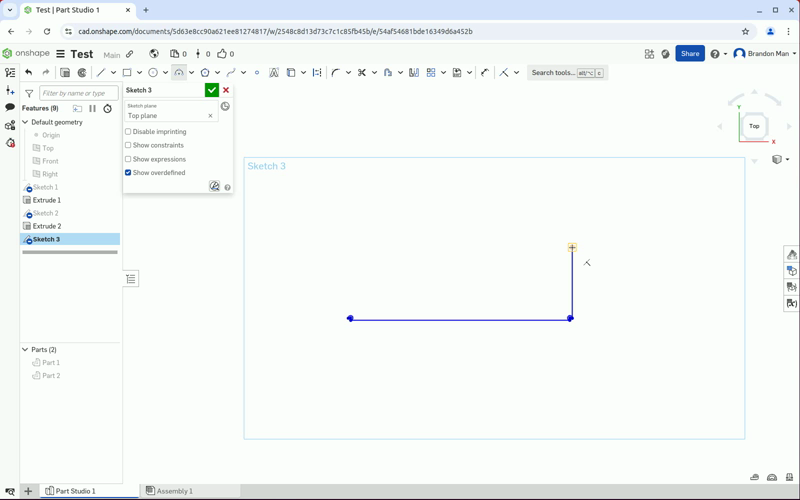
mouse_move(569, 245)
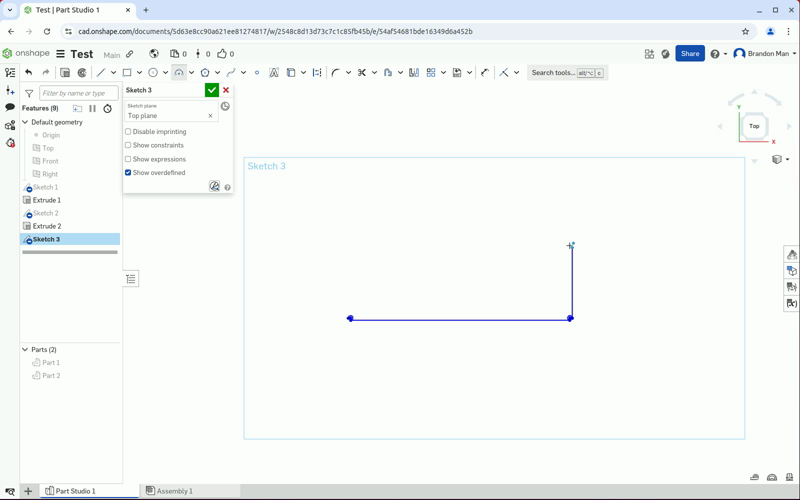
scroll(6)
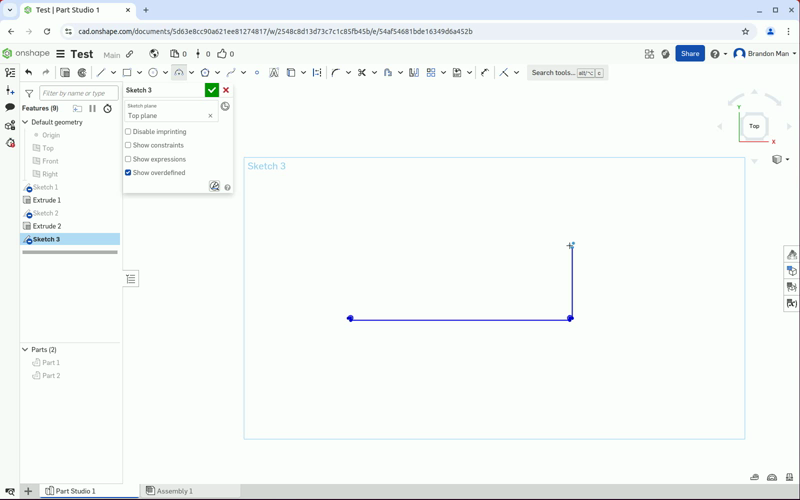
scroll(6)
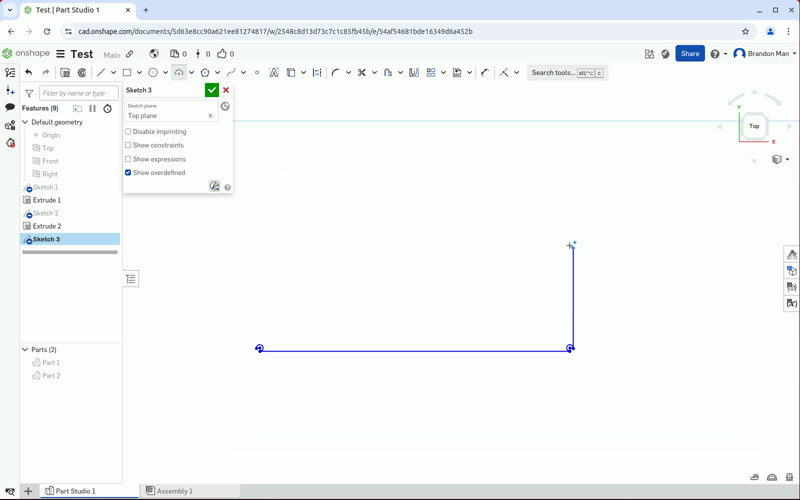
scroll(6)
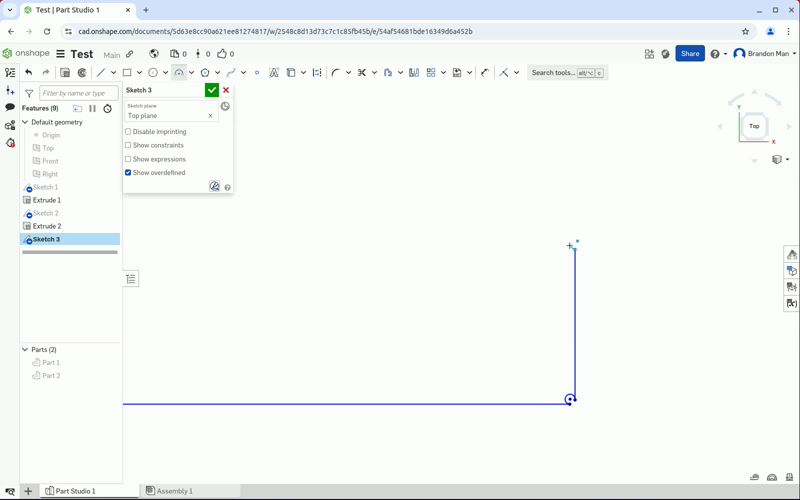
scroll(6)
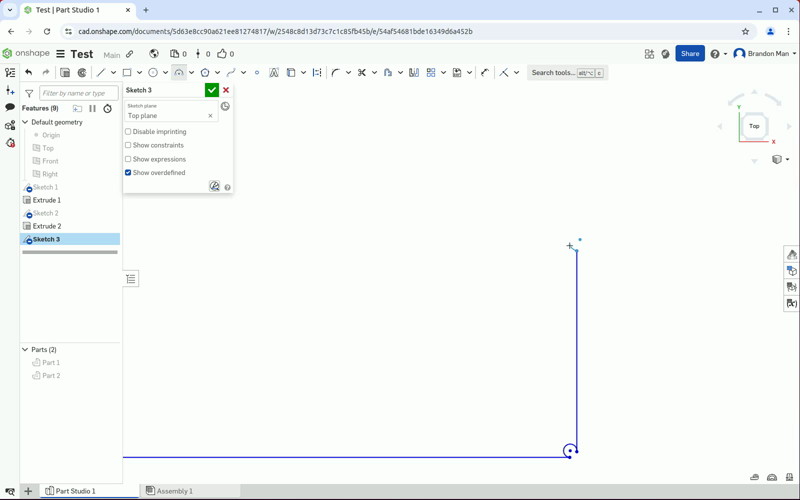
scroll(6)
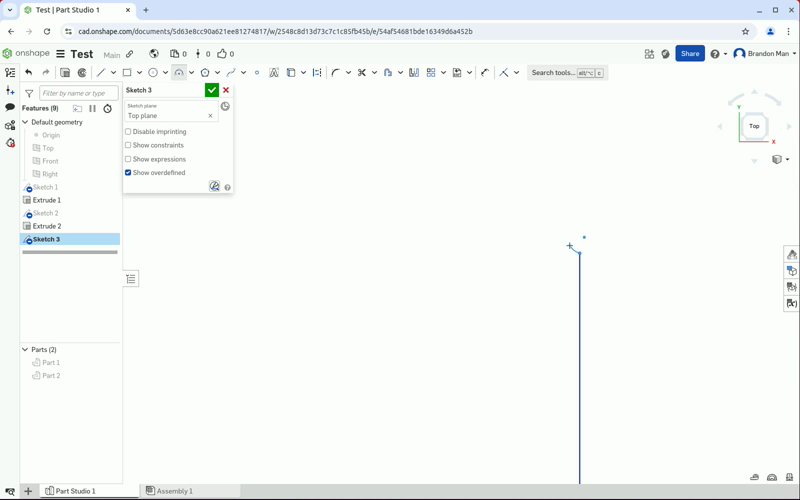
scroll(6)
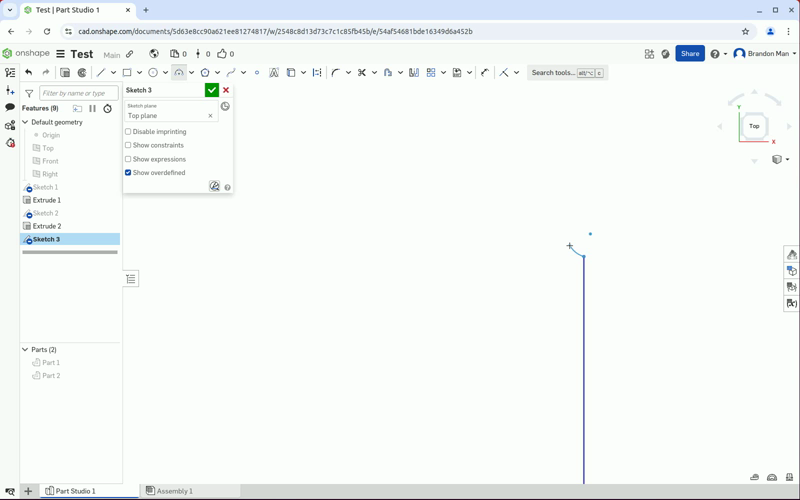
scroll(6)
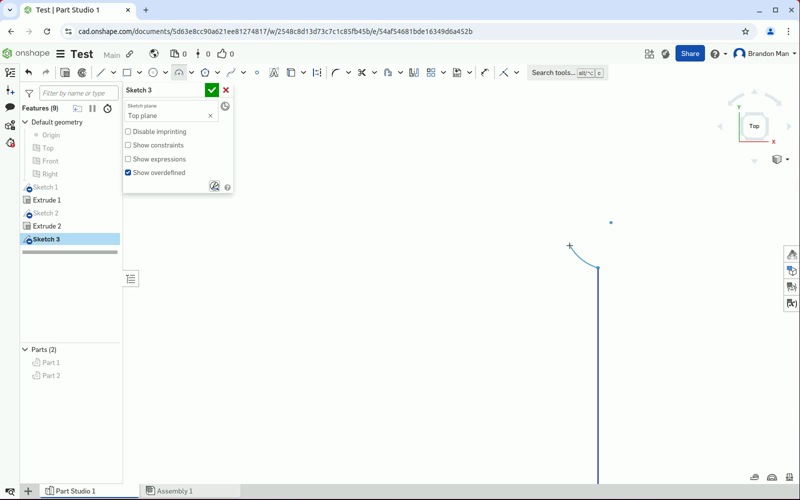
click(569, 245)
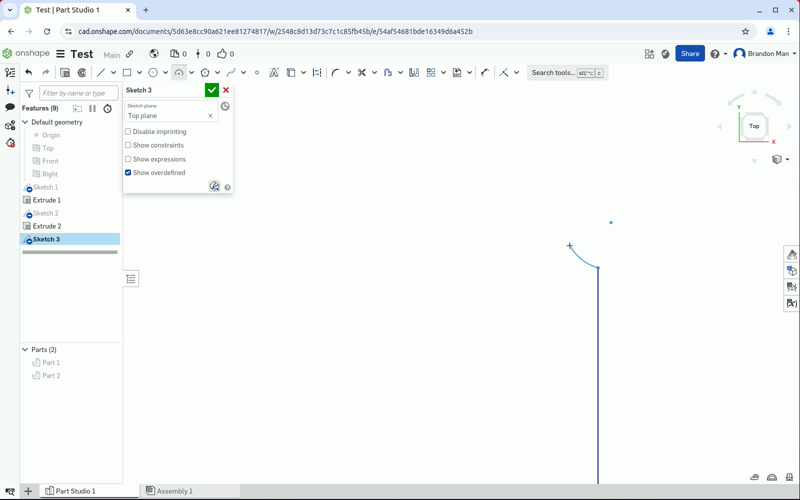
scroll(-6)
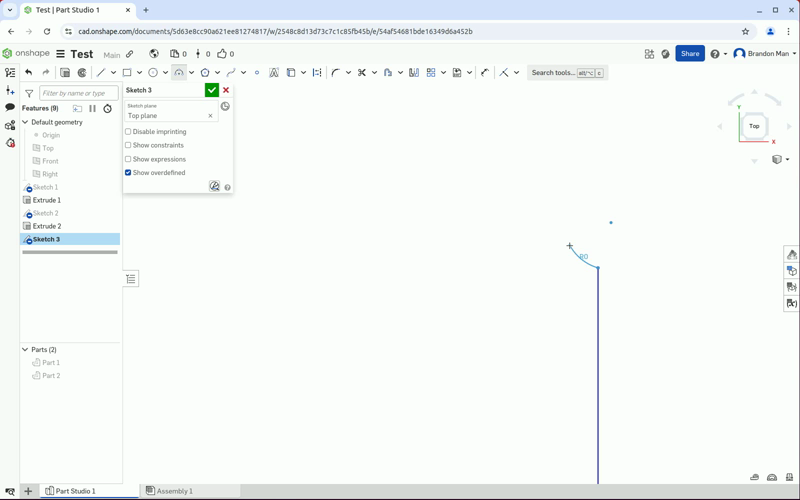
scroll(-6)
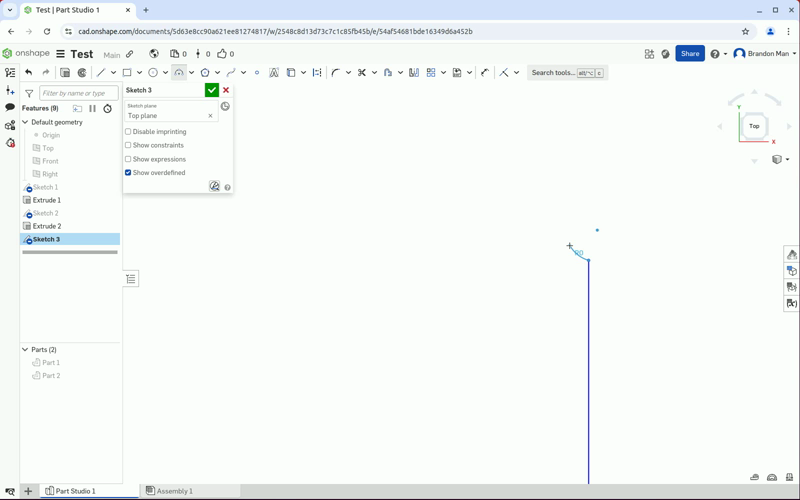
scroll(-6)
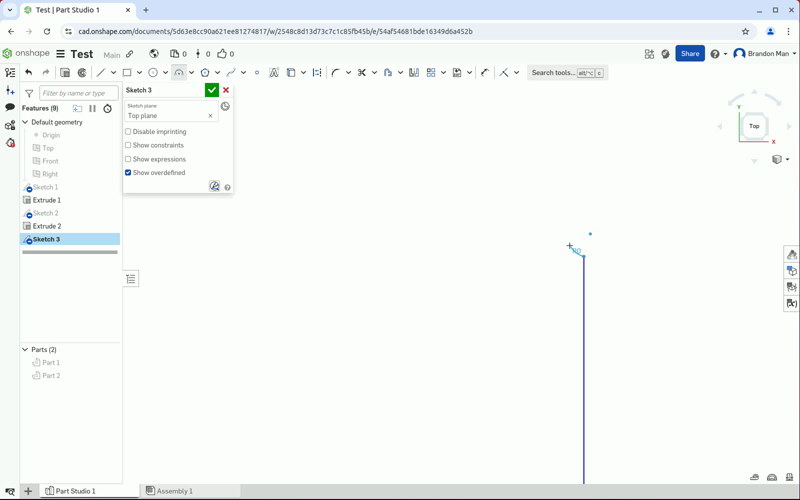
scroll(-6)
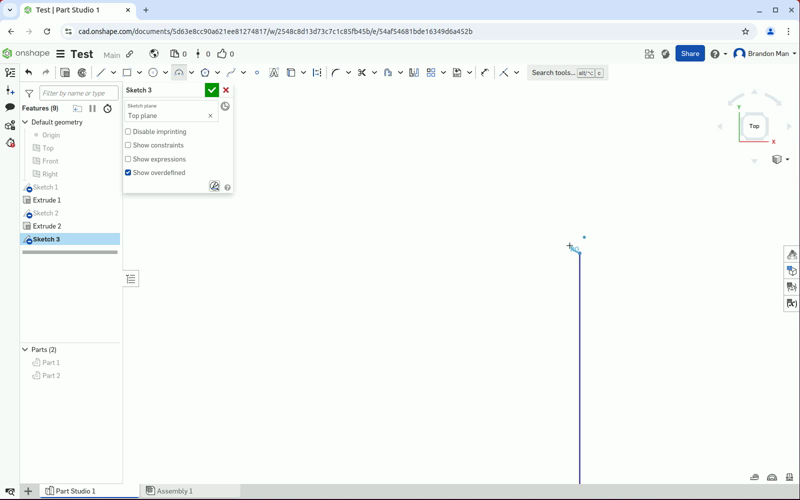
scroll(-6)
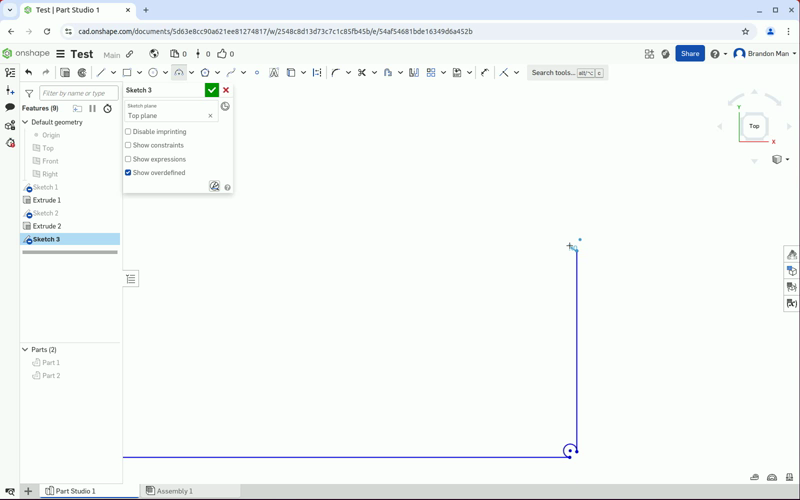
scroll(-6)
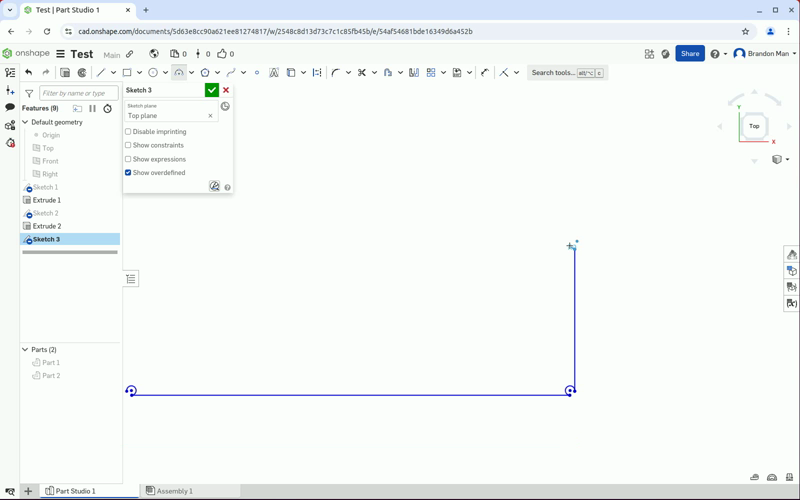
scroll(-6)
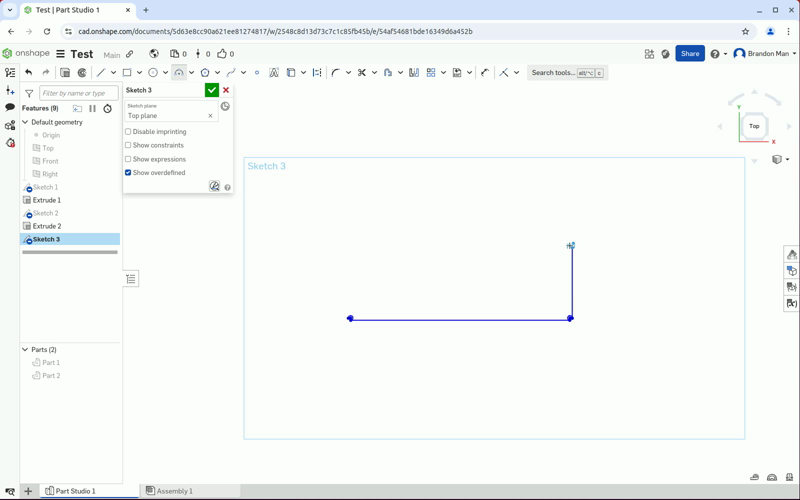
mouse_move(568, 249)
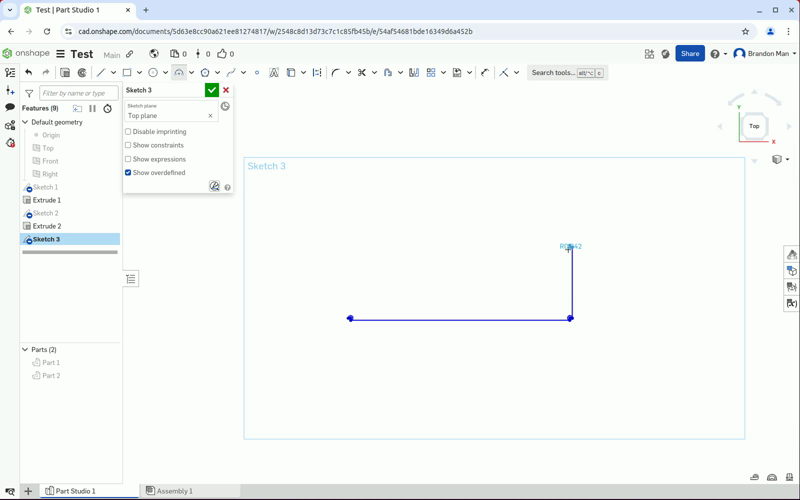
scroll(6)
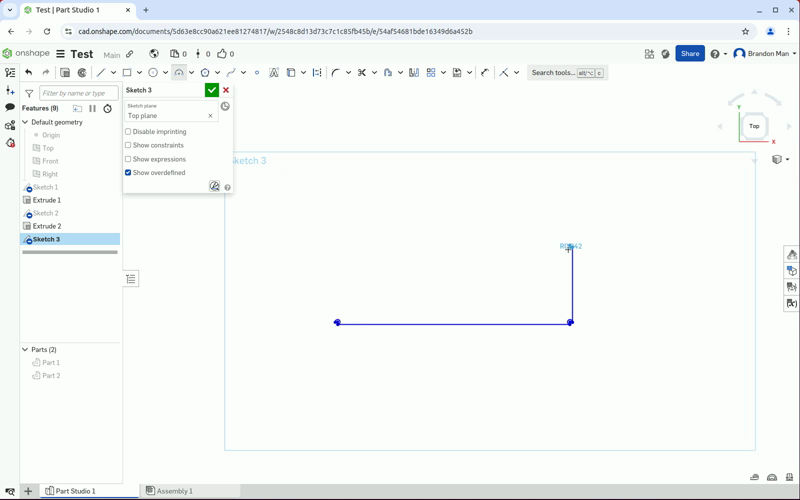
scroll(6)
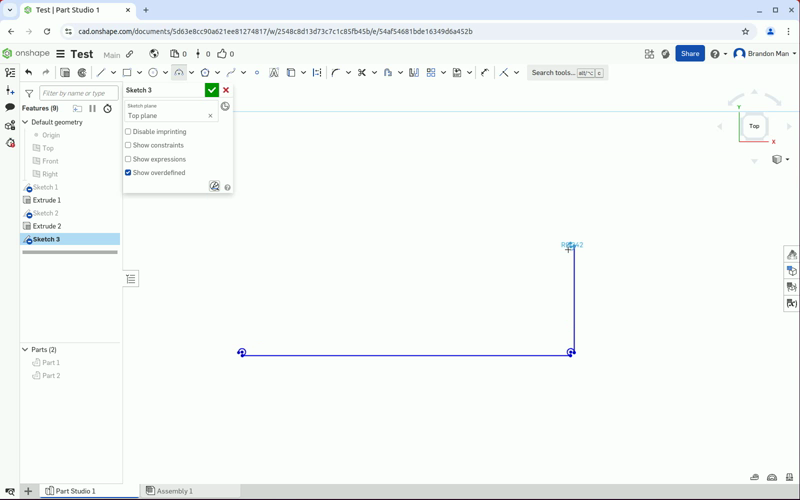
scroll(6)
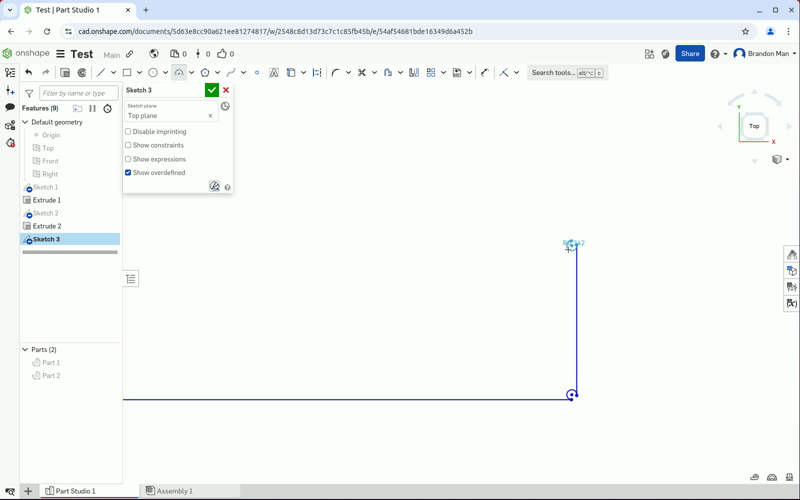
scroll(6)
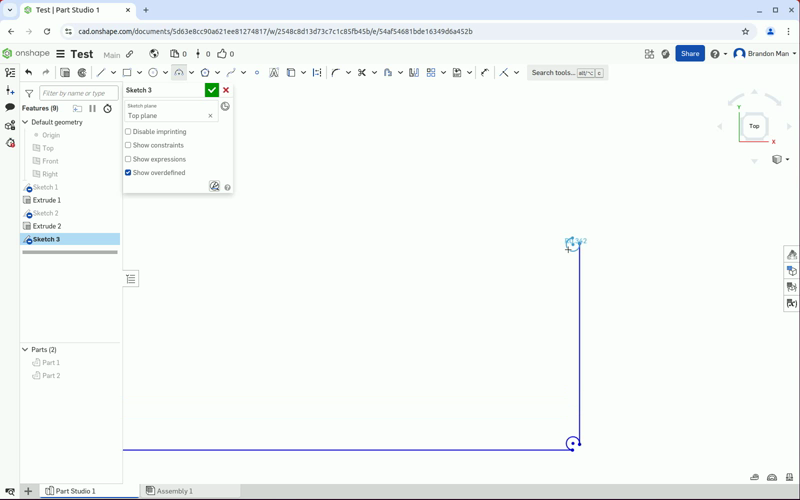
scroll(6)
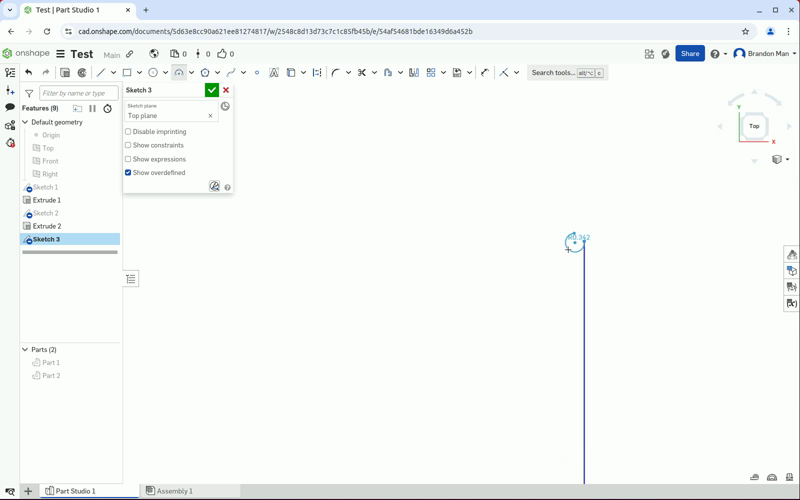
scroll(6)
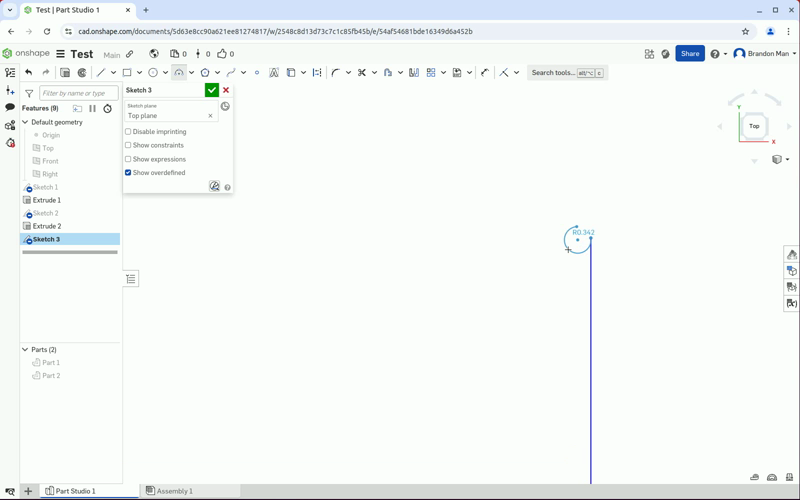
scroll(6)
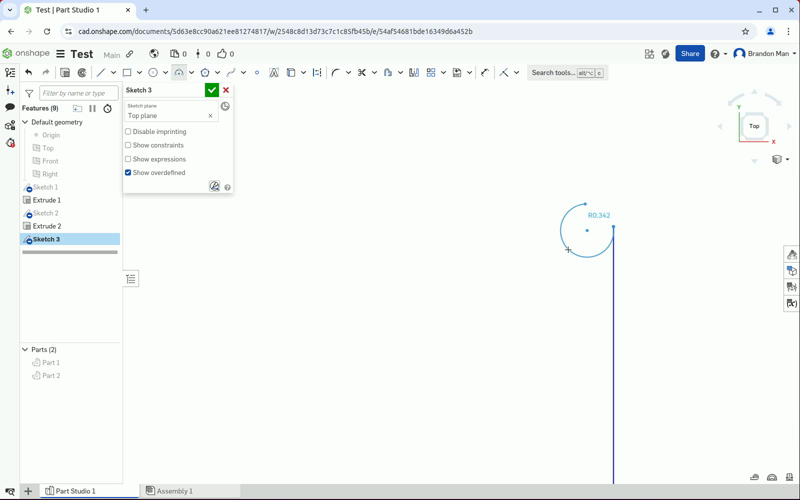
click(568, 249)
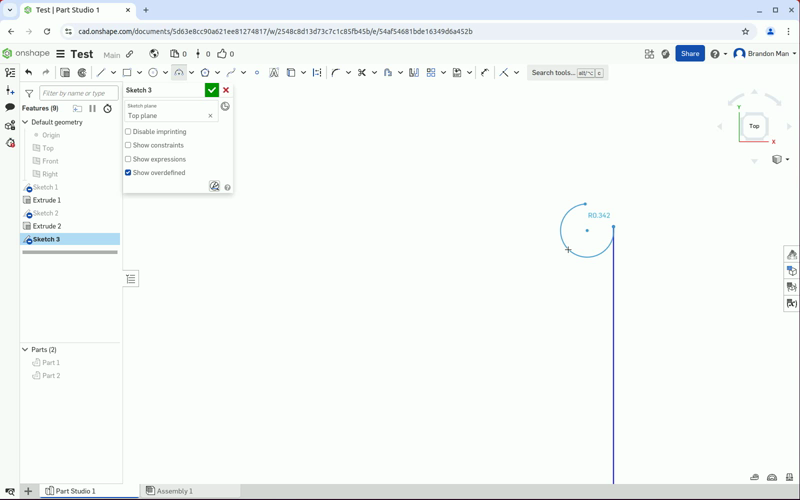
scroll(-6)
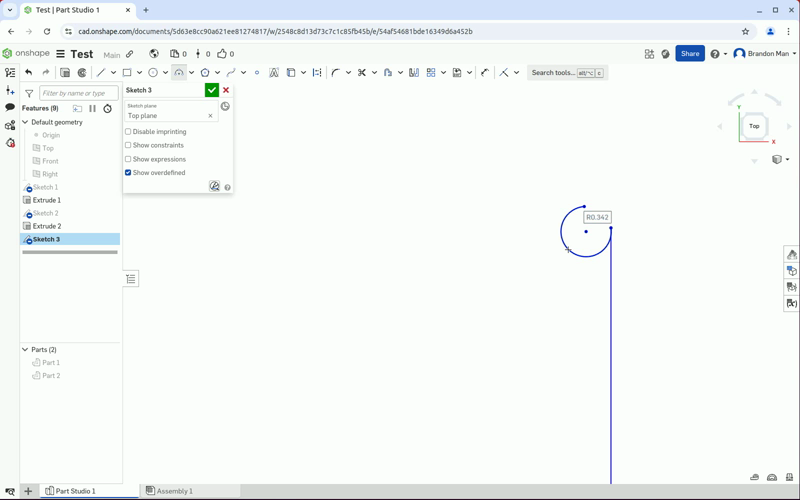
scroll(-6)
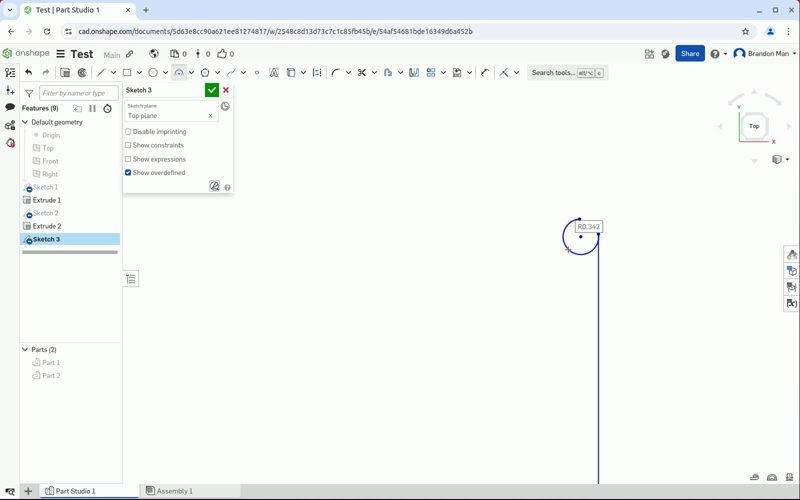
scroll(-6)
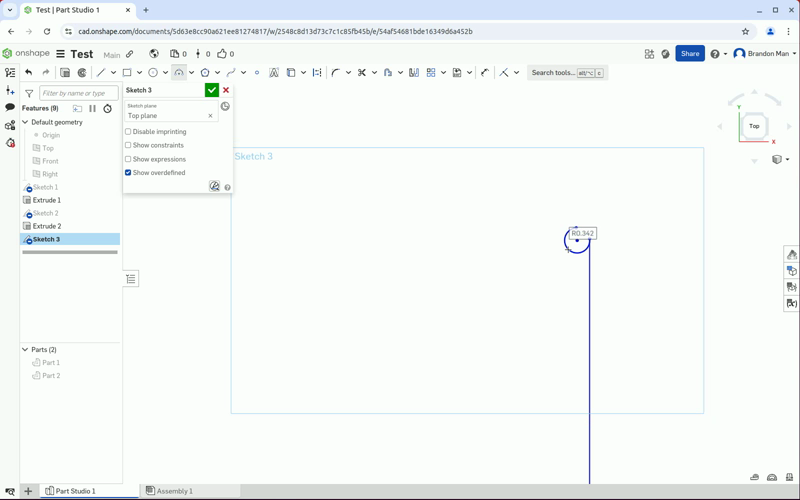
scroll(-6)
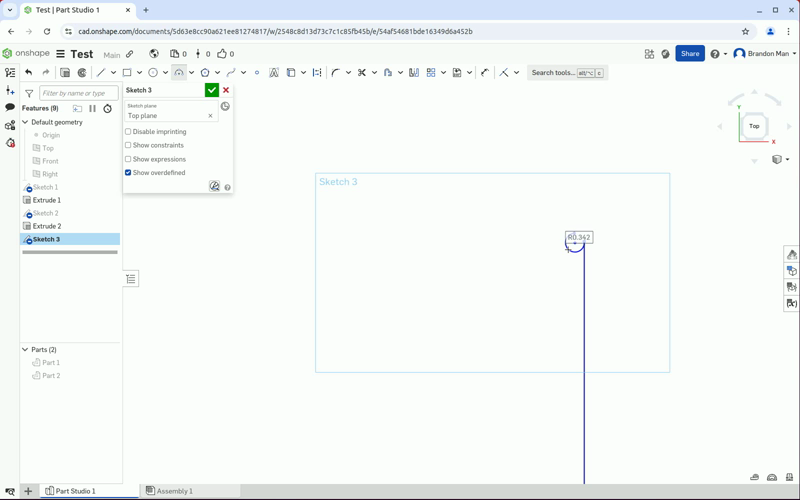
scroll(-6)
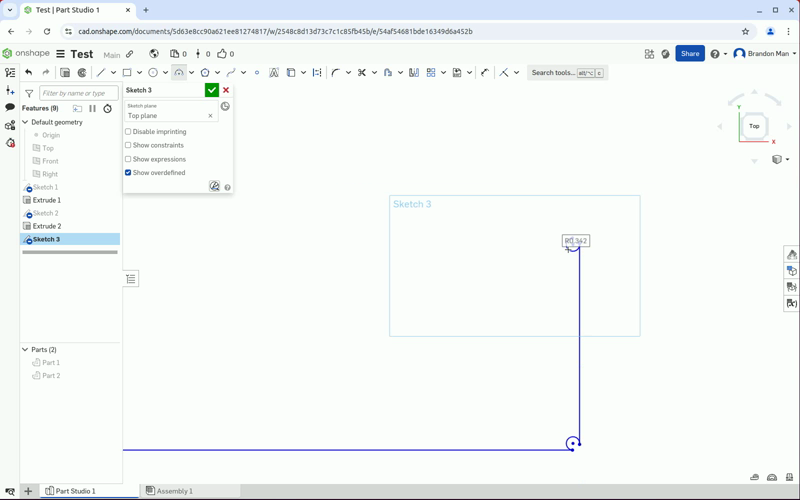
scroll(-6)
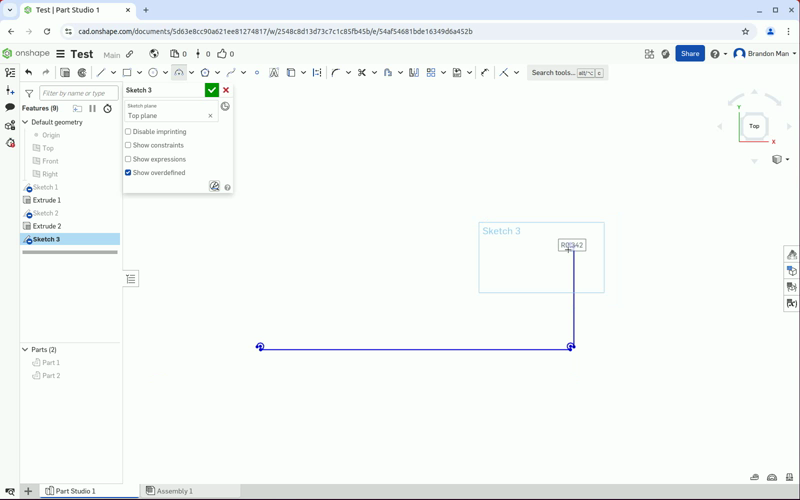
scroll(-6)
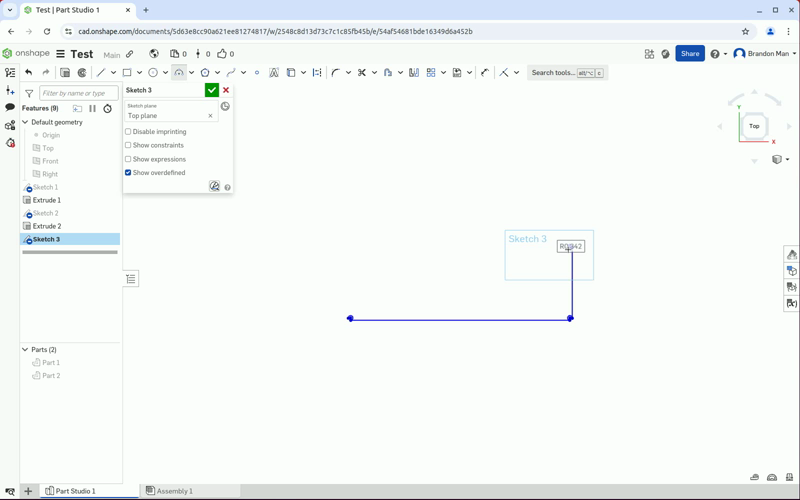
key_up(shift)
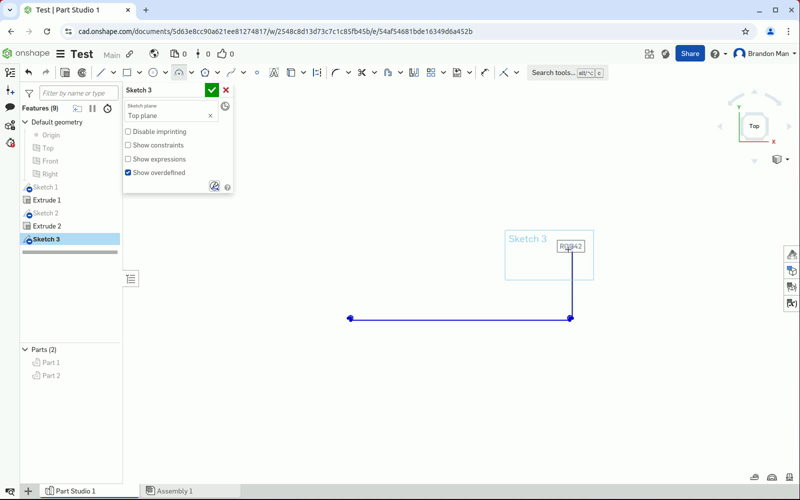
key(esc)
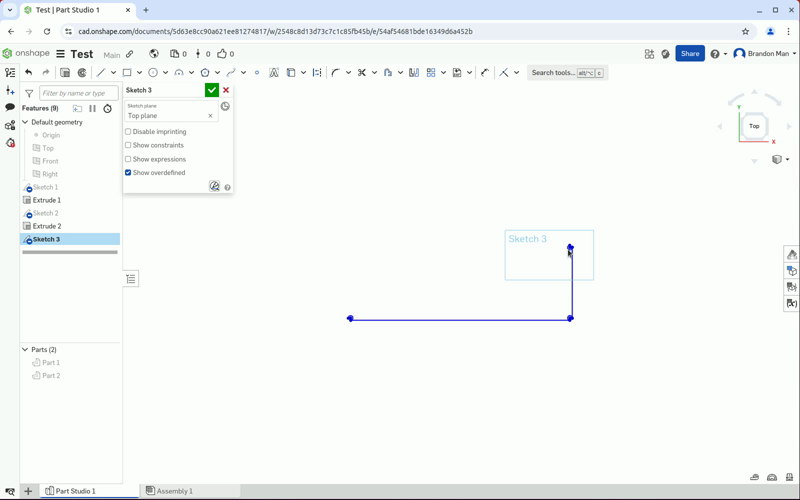
key(l)
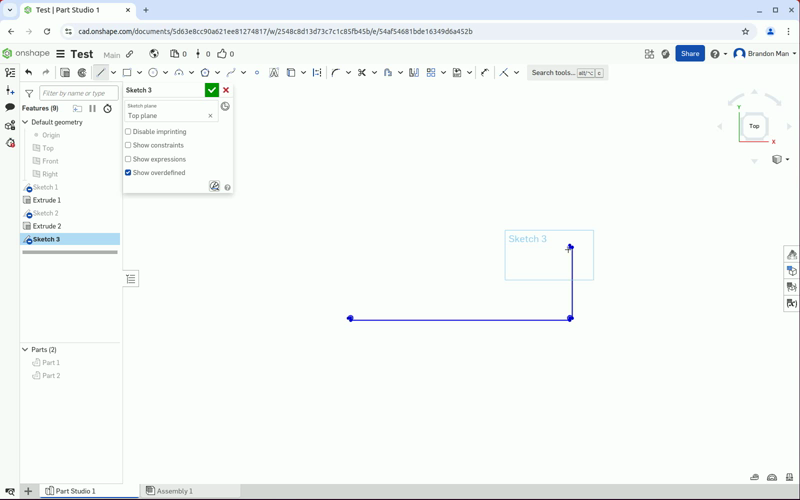
mouse_move(569, 245)
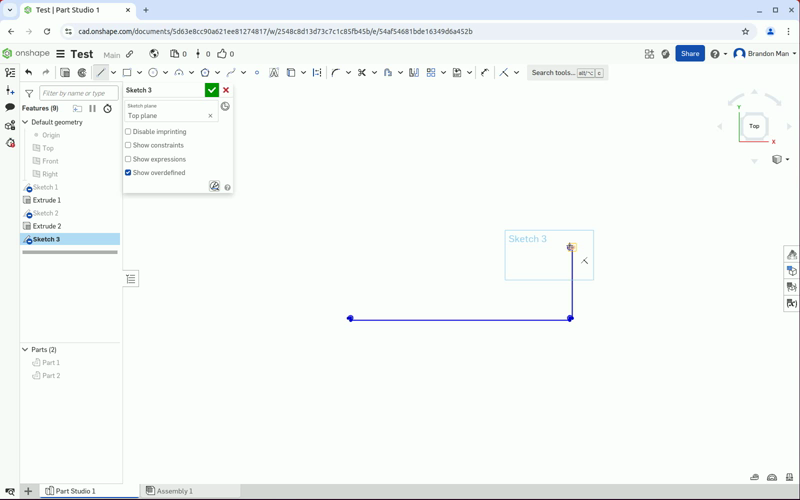
scroll(6)
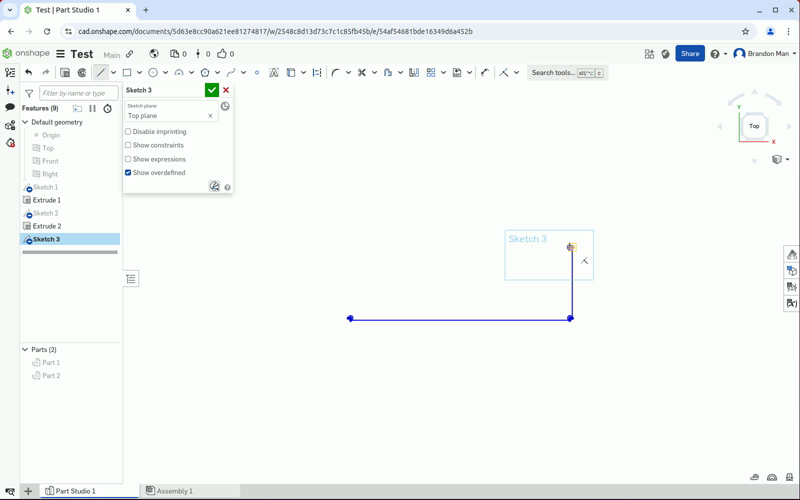
scroll(6)
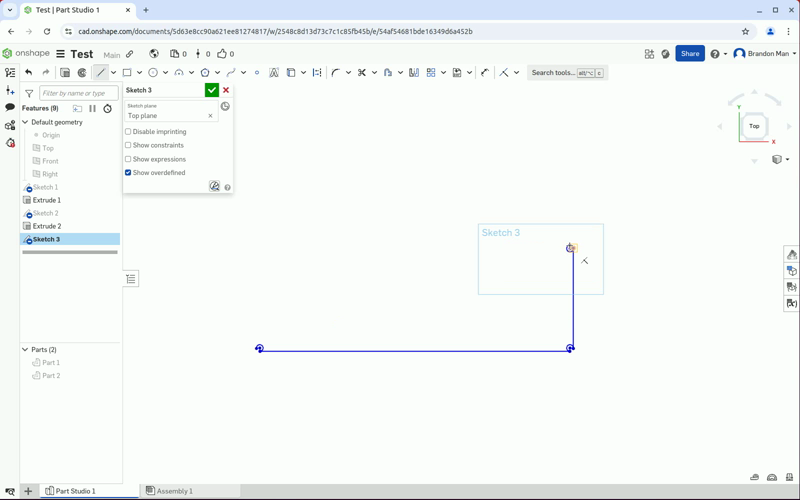
scroll(6)
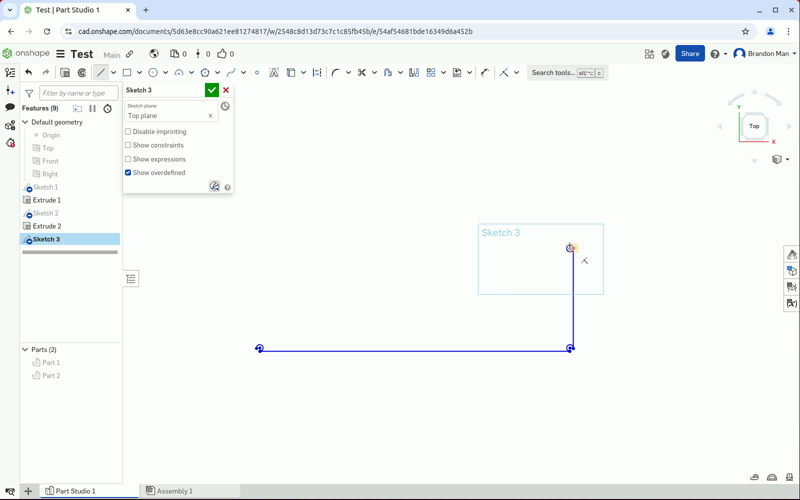
scroll(6)
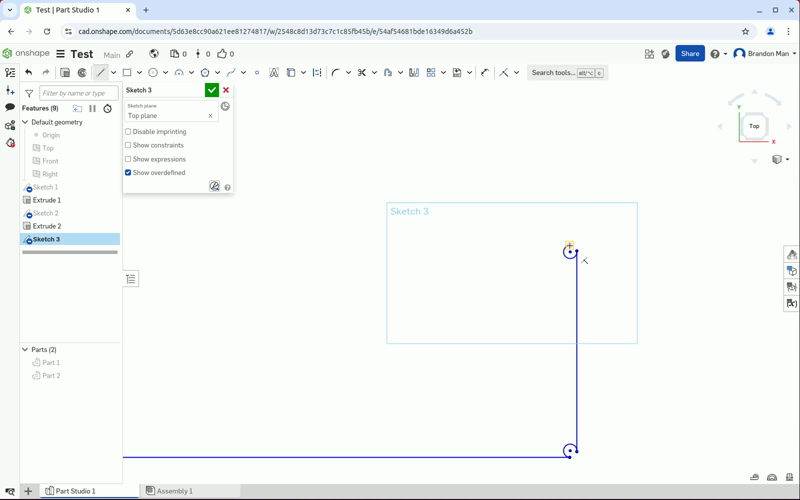
scroll(6)
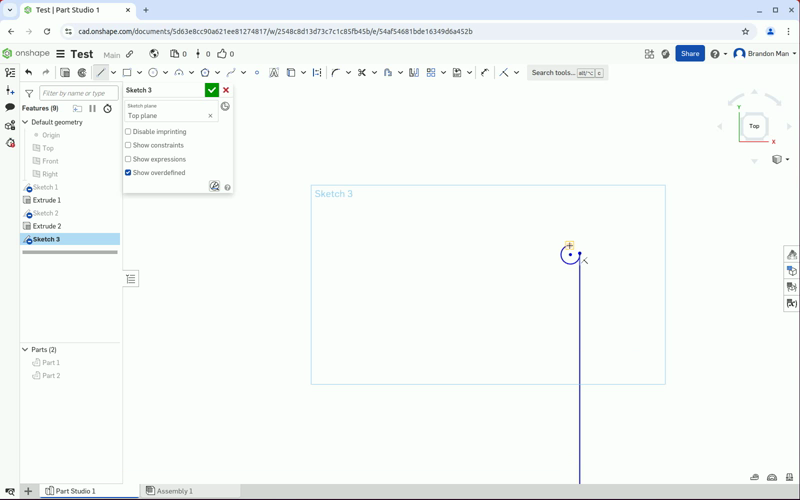
scroll(6)
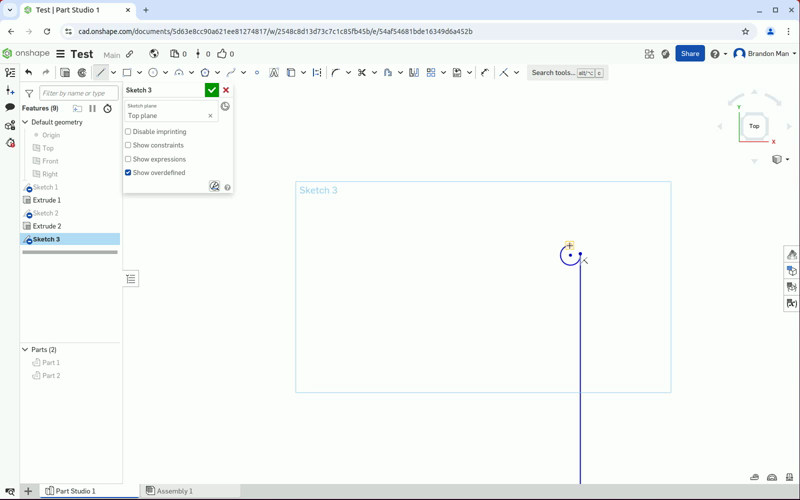
scroll(6)
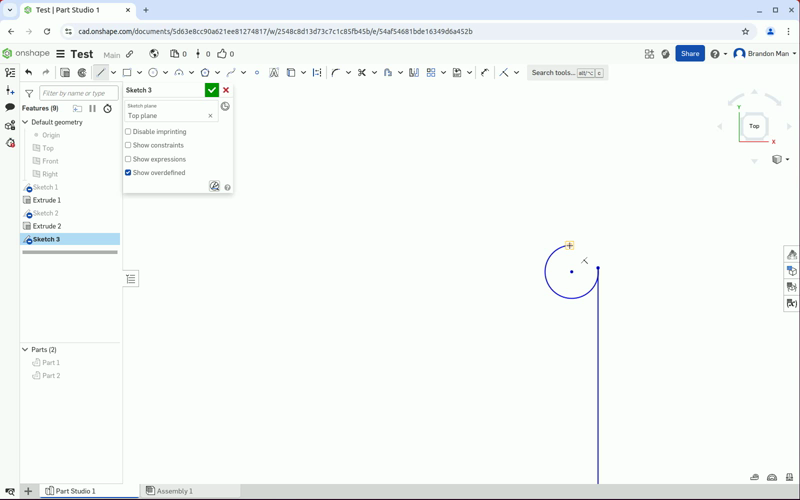
click(569, 245)
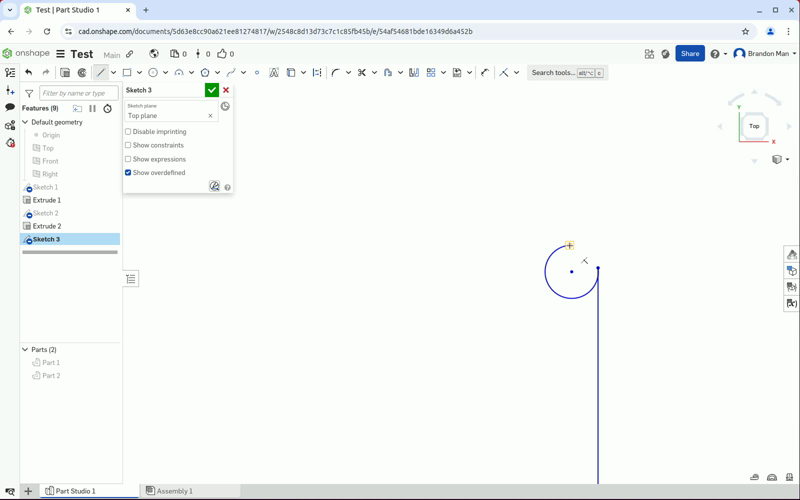
scroll(-6)
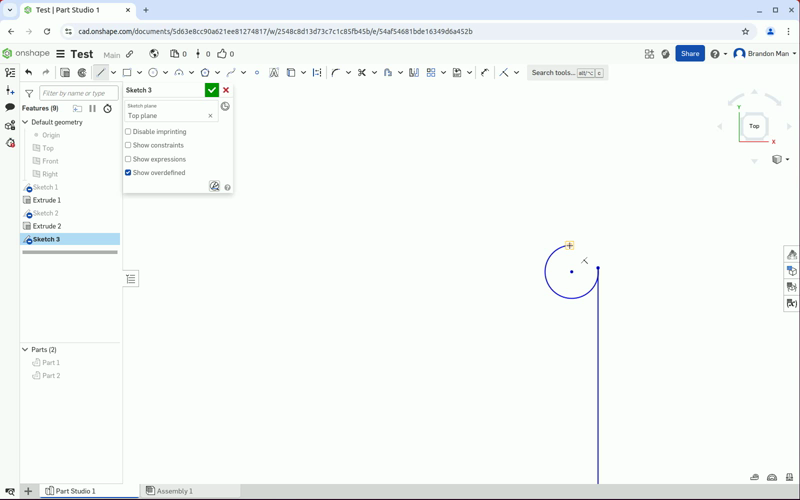
scroll(-6)
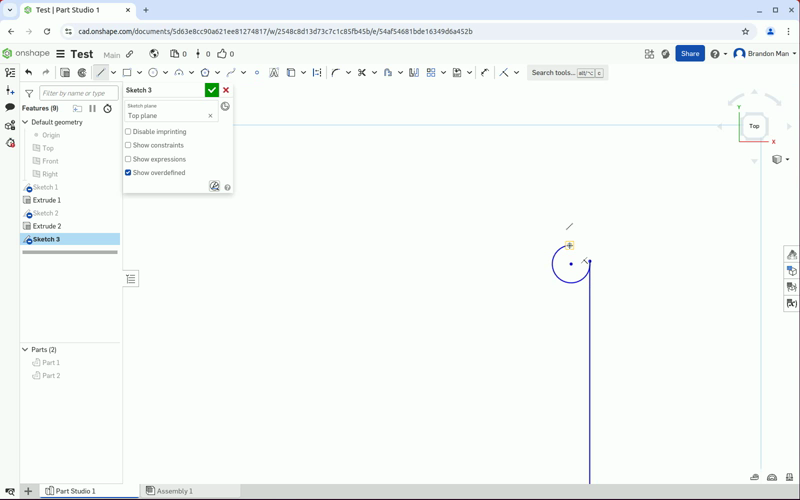
scroll(-6)
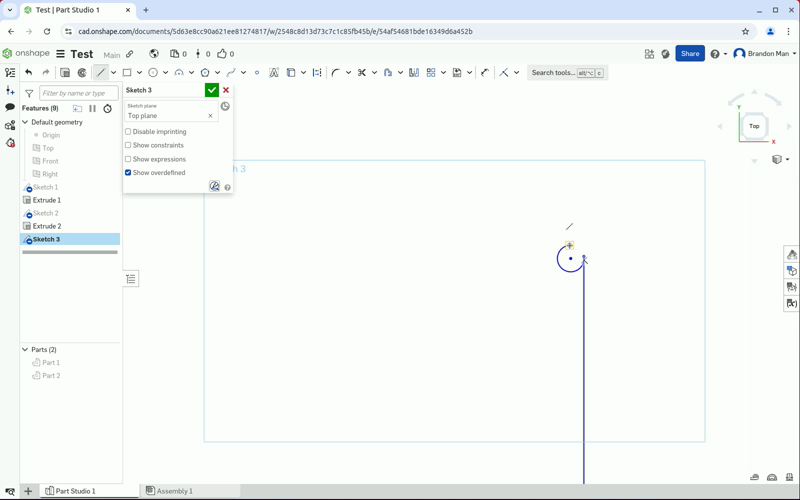
scroll(-6)
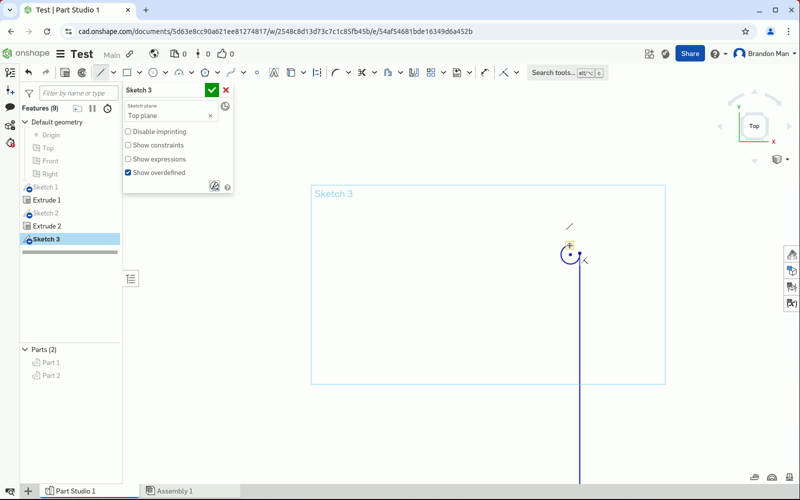
scroll(-6)
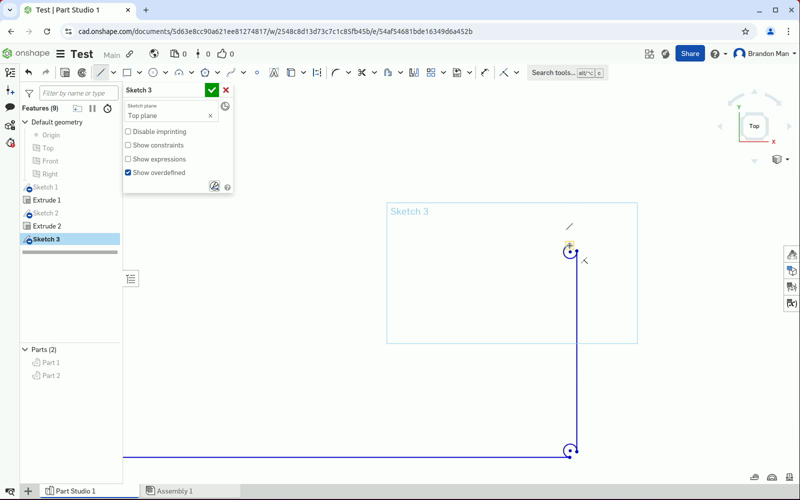
scroll(-6)
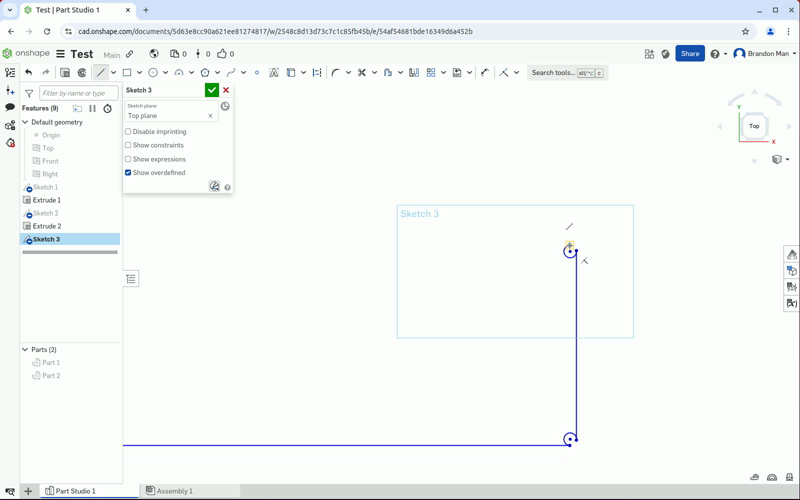
scroll(-6)
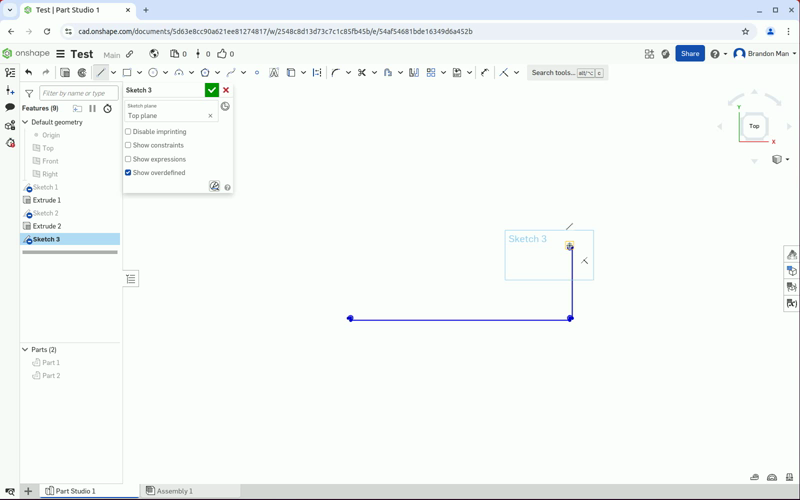
key_down(shift)
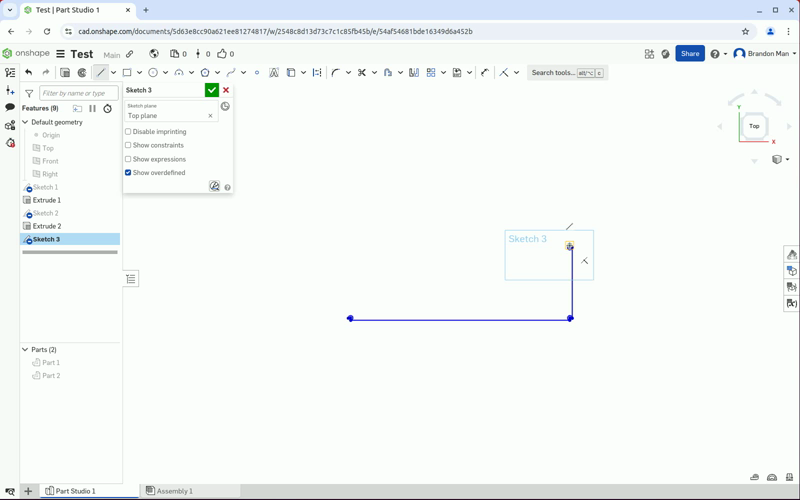
mouse_move(350, 245)
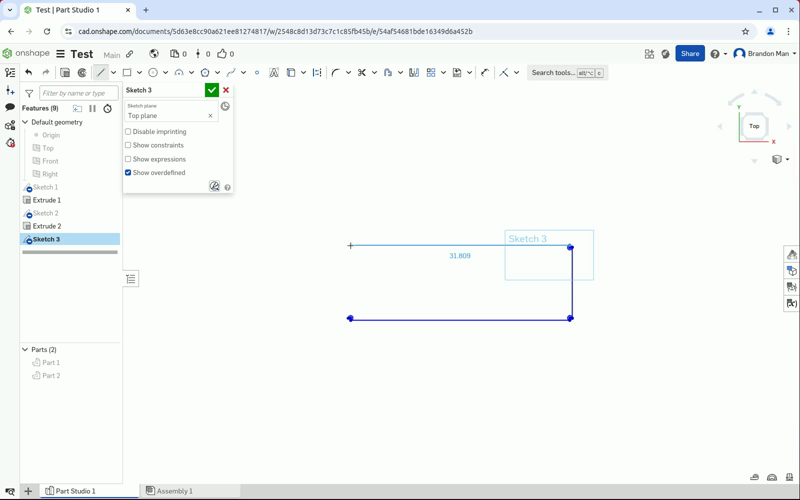
click(350, 245)
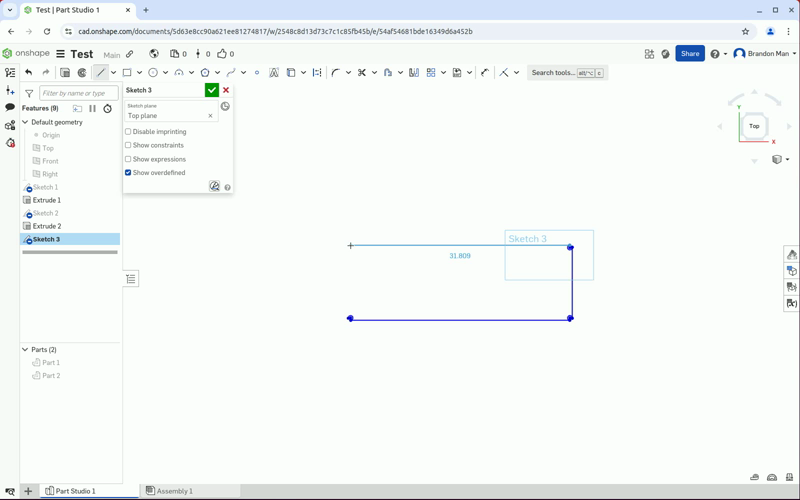
key_up(shift)
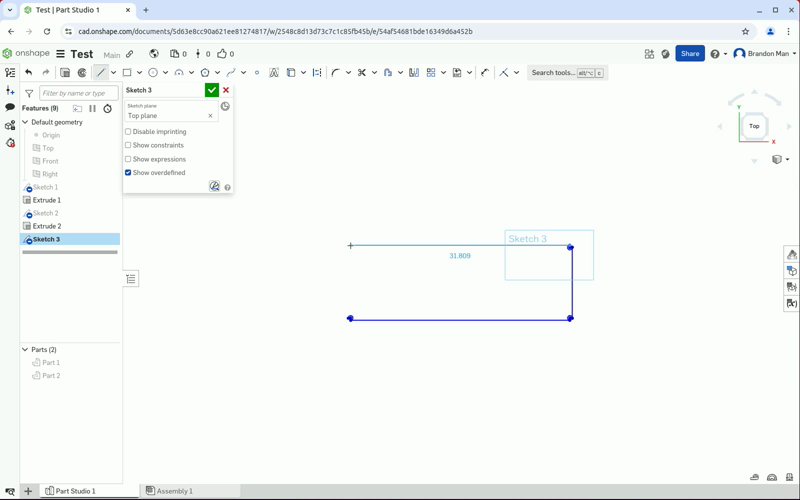
key(esc)
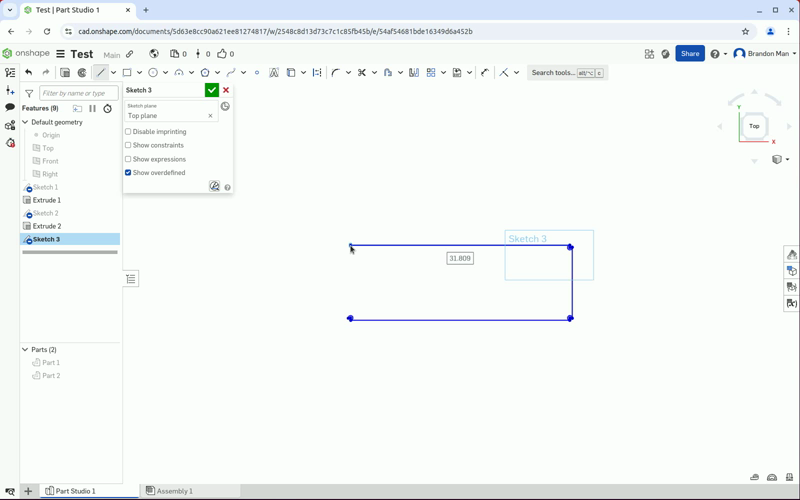
key(a)
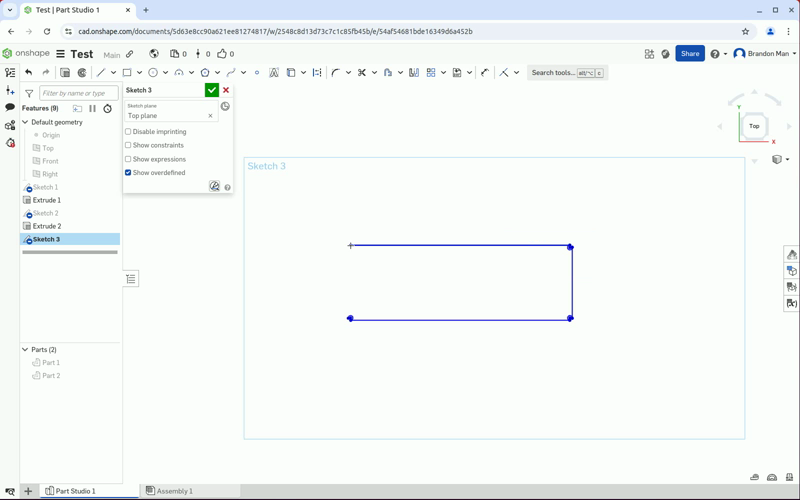
mouse_move(350, 245)
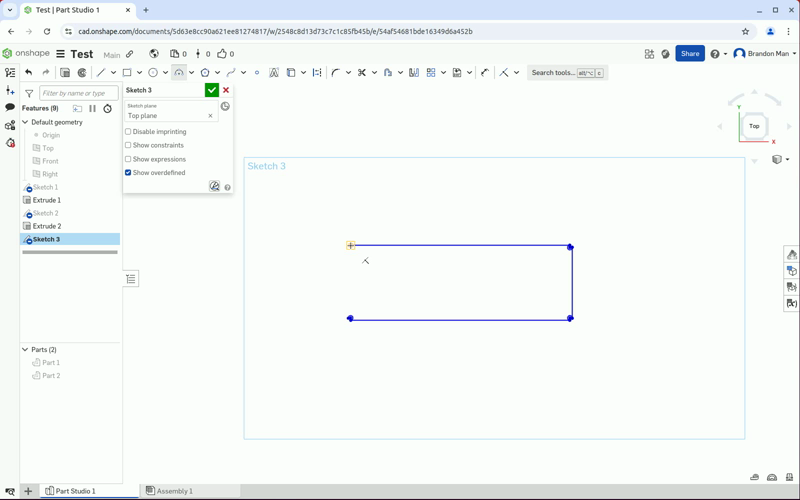
click(350, 245)
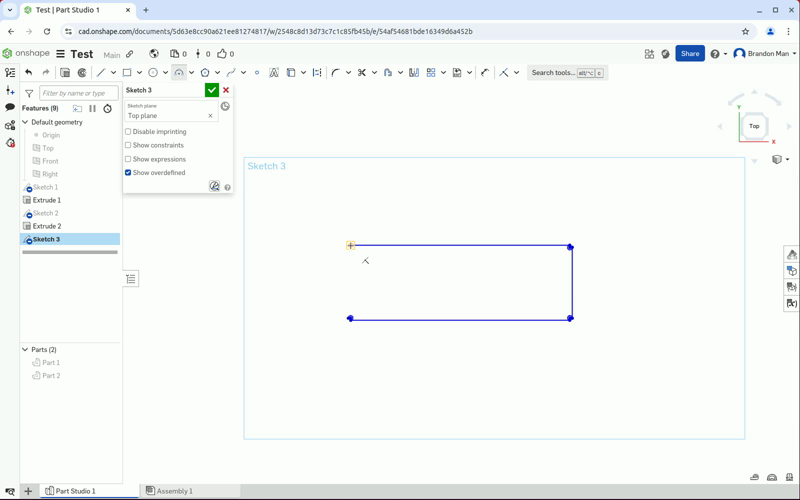
key_down(shift)
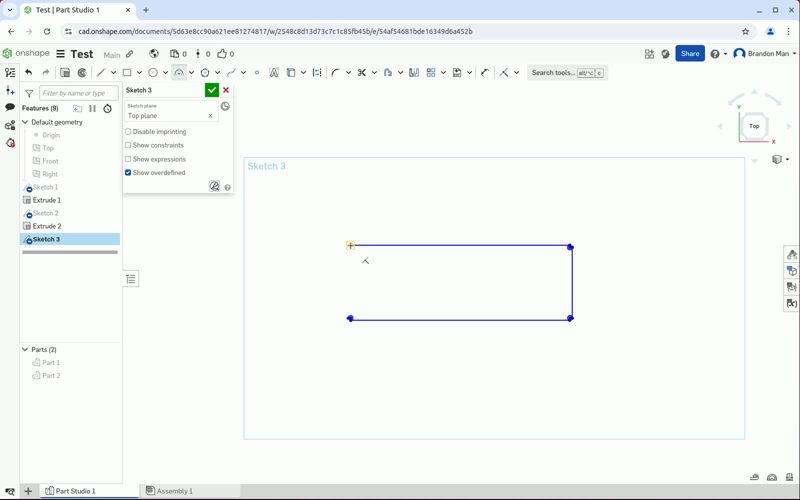
mouse_move(348, 247)
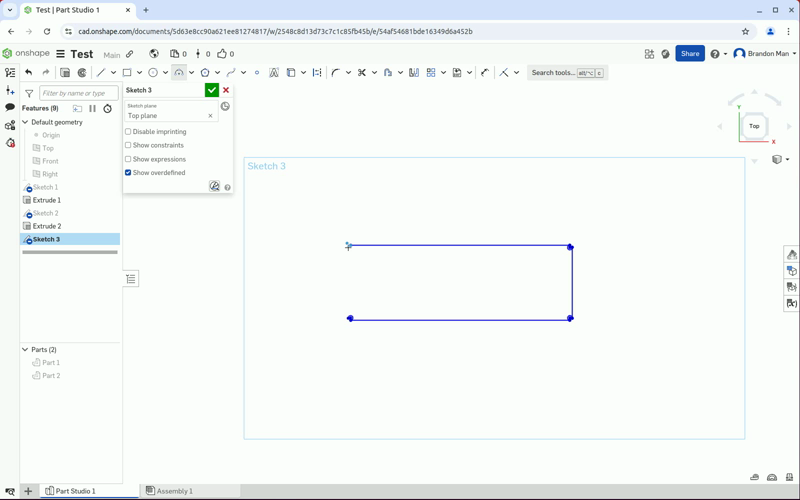
scroll(6)
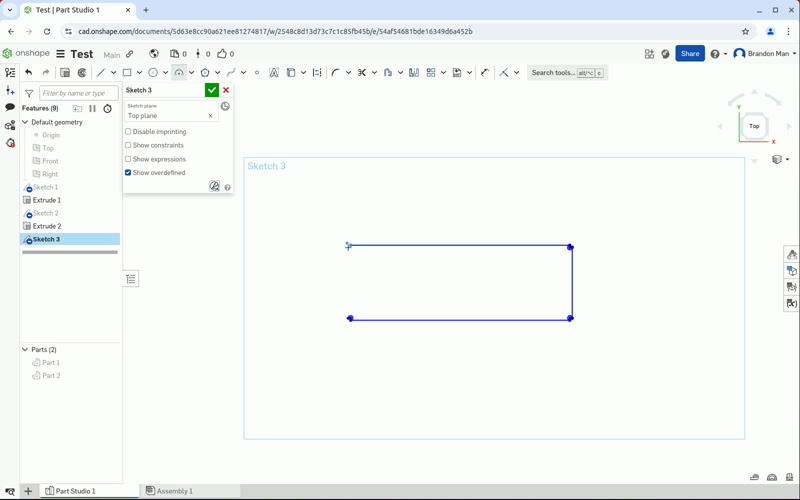
scroll(6)
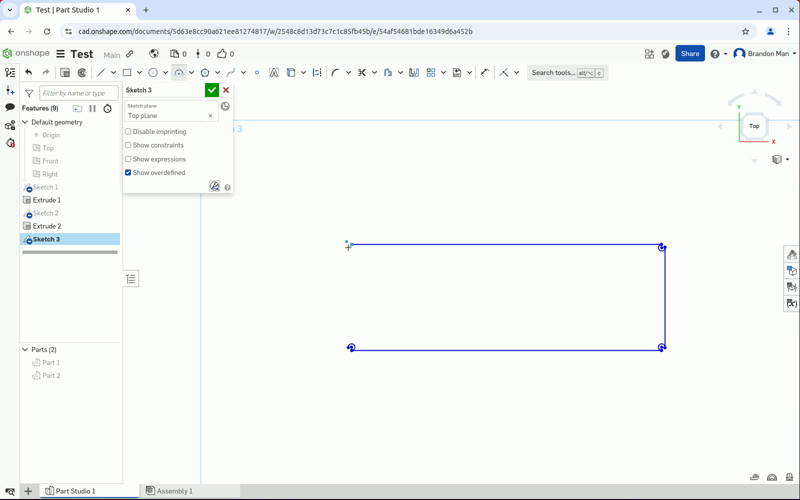
scroll(6)
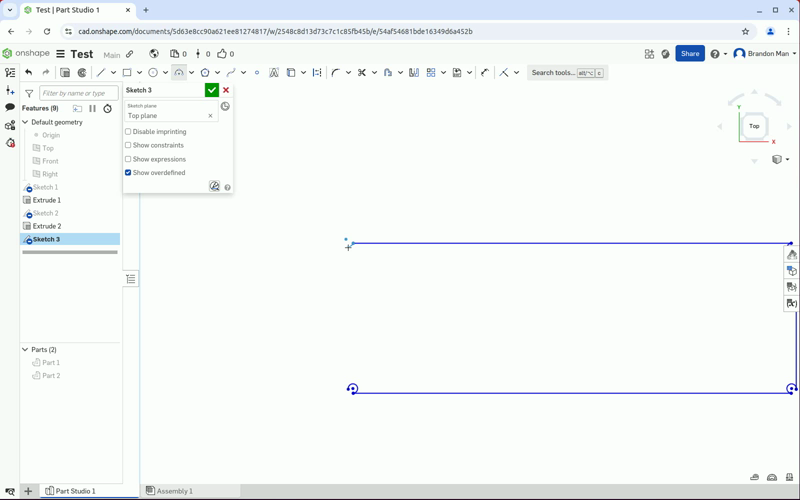
scroll(6)
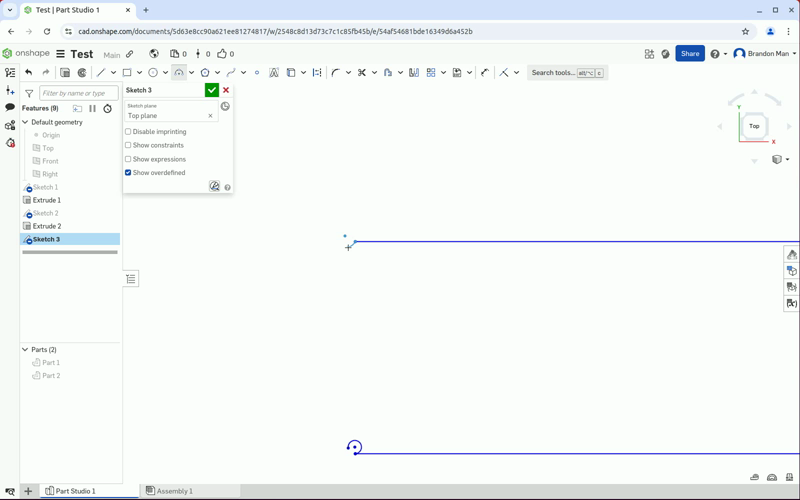
scroll(6)
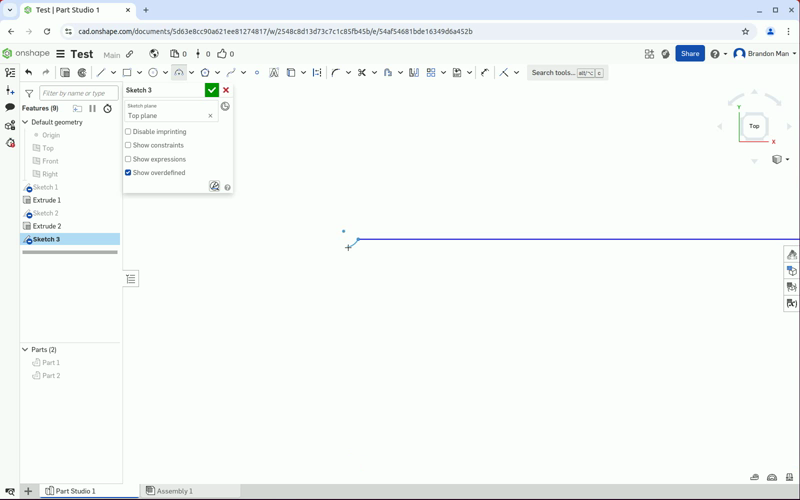
scroll(6)
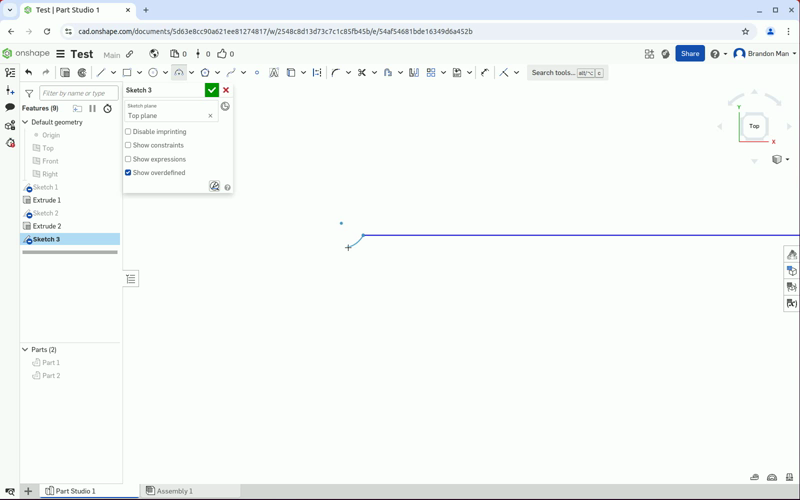
scroll(6)
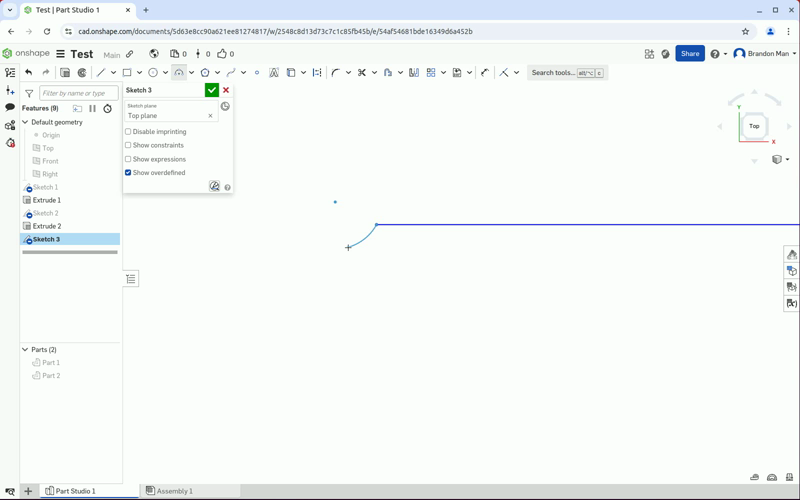
click(348, 247)
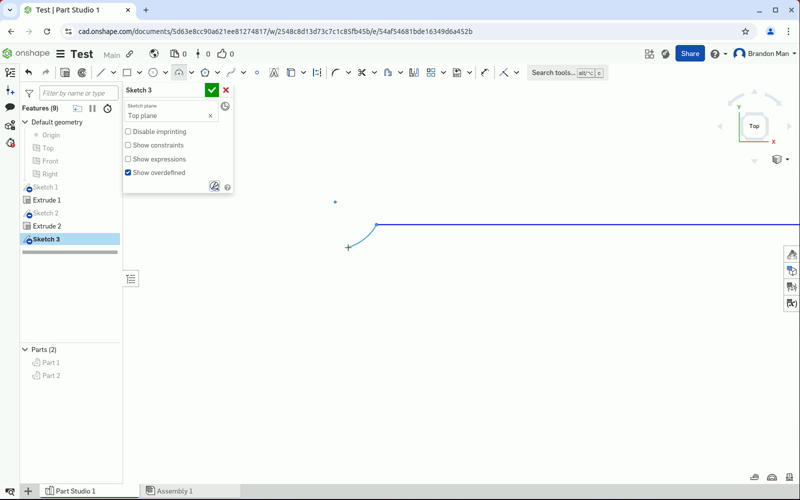
scroll(-6)
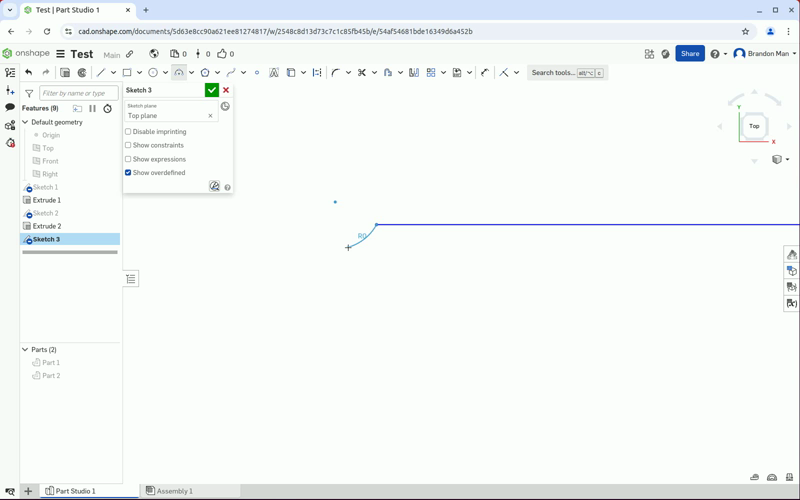
scroll(-6)
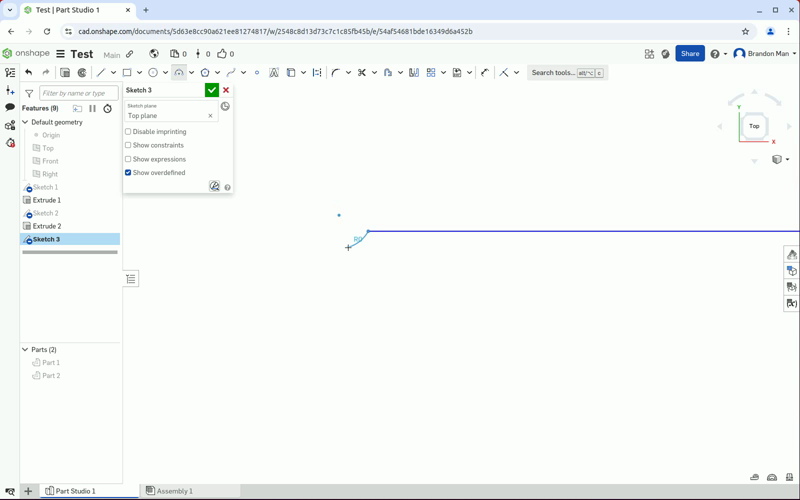
scroll(-6)
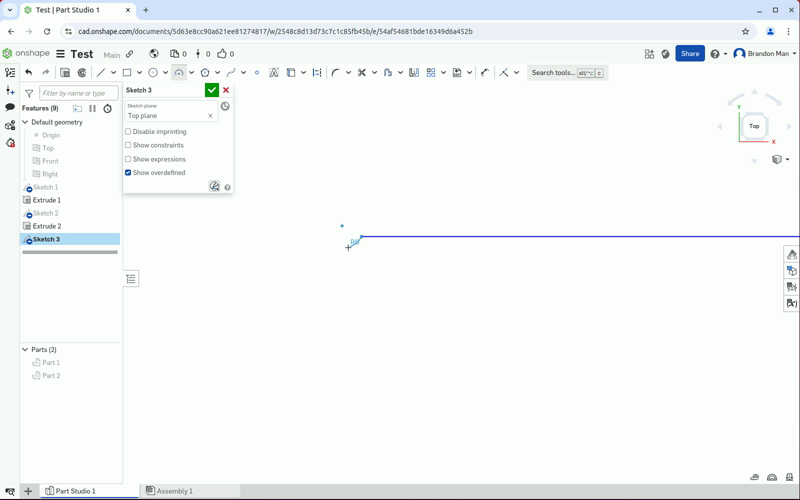
scroll(-6)
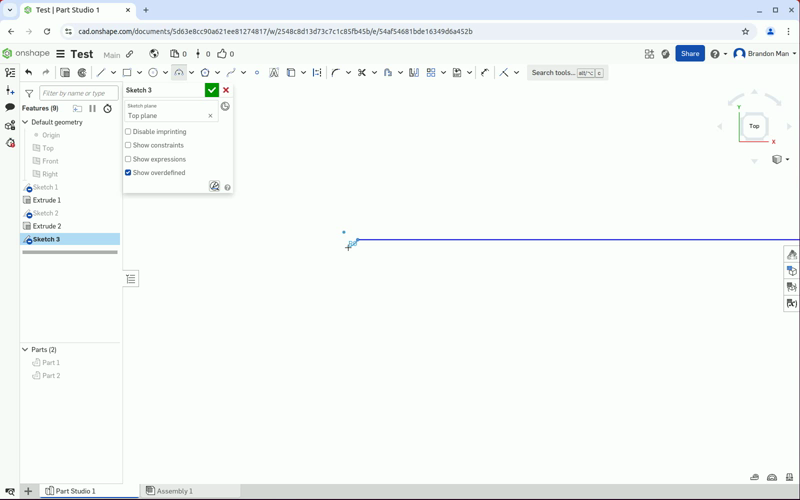
scroll(-6)
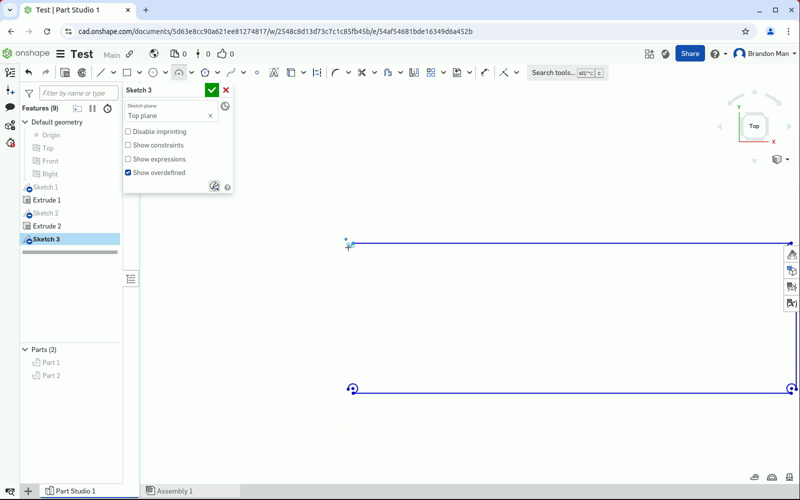
scroll(-6)
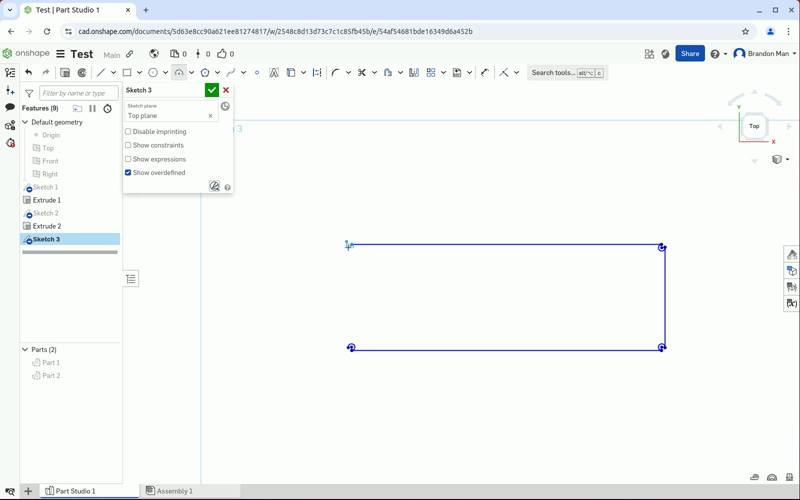
scroll(-6)
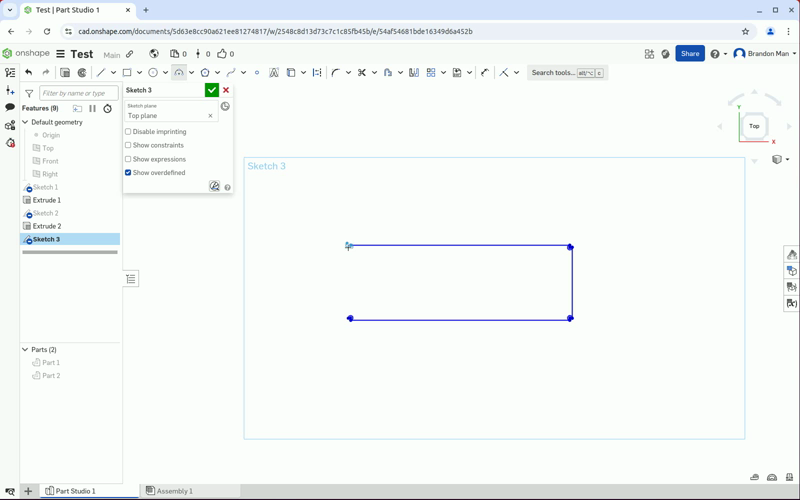
mouse_move(352, 249)
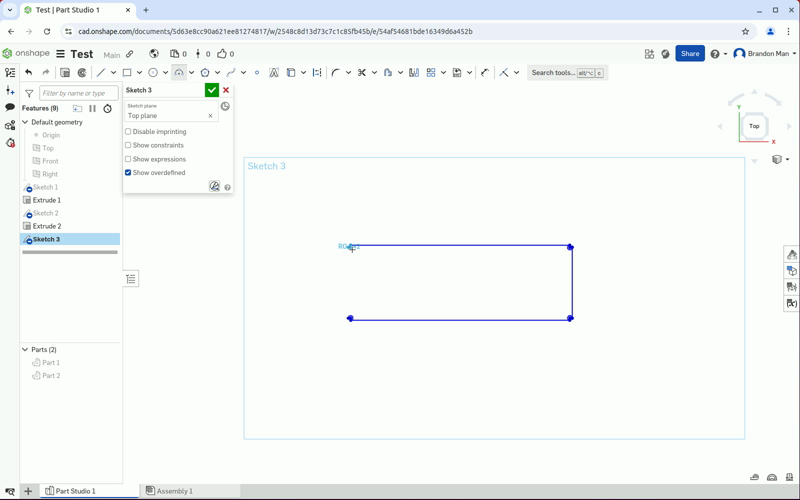
scroll(6)
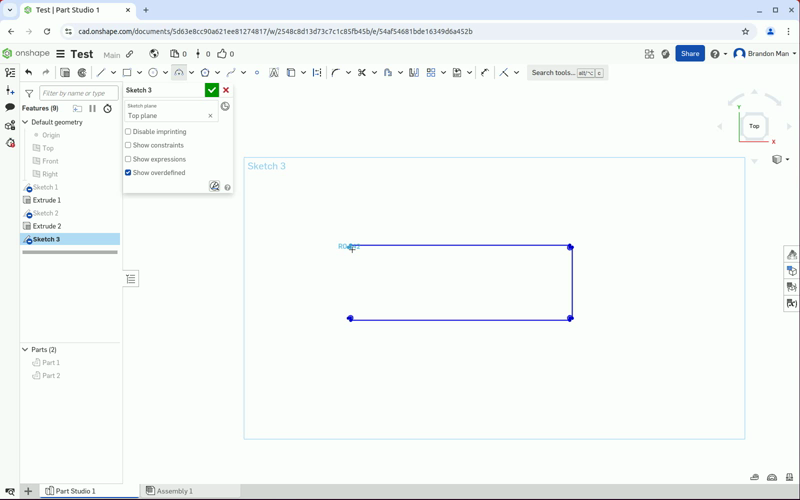
scroll(6)
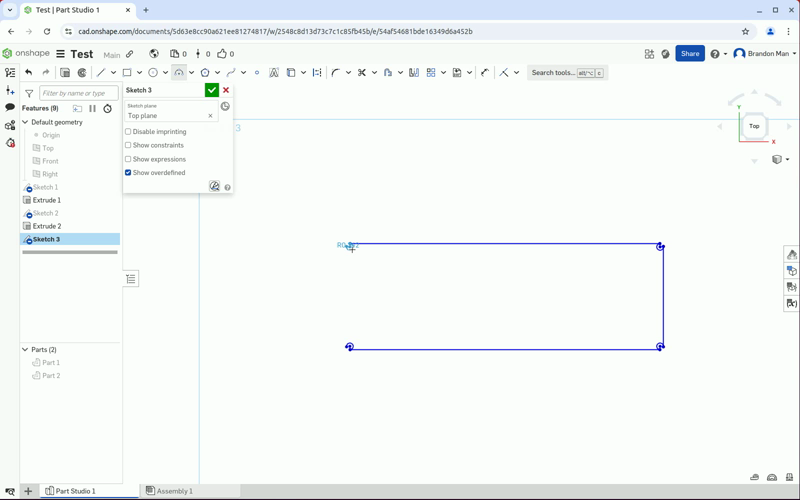
scroll(6)
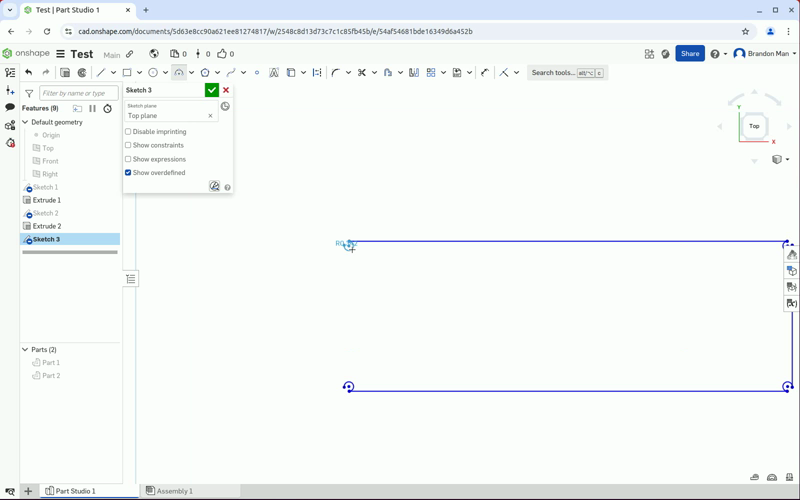
scroll(6)
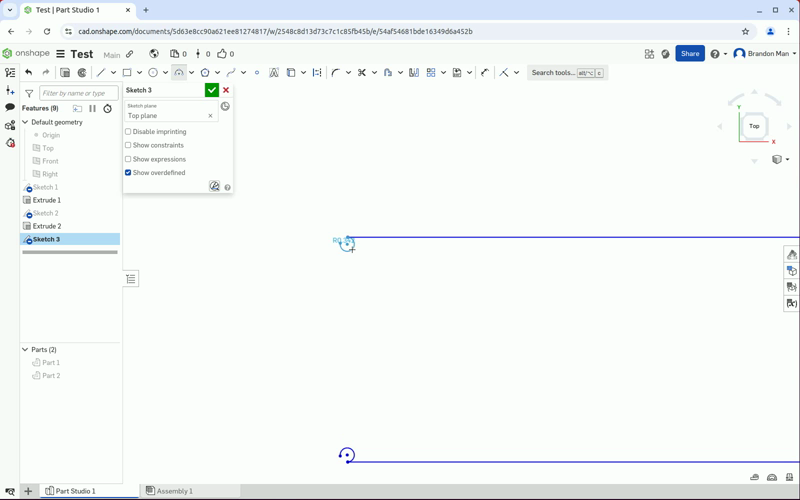
scroll(6)
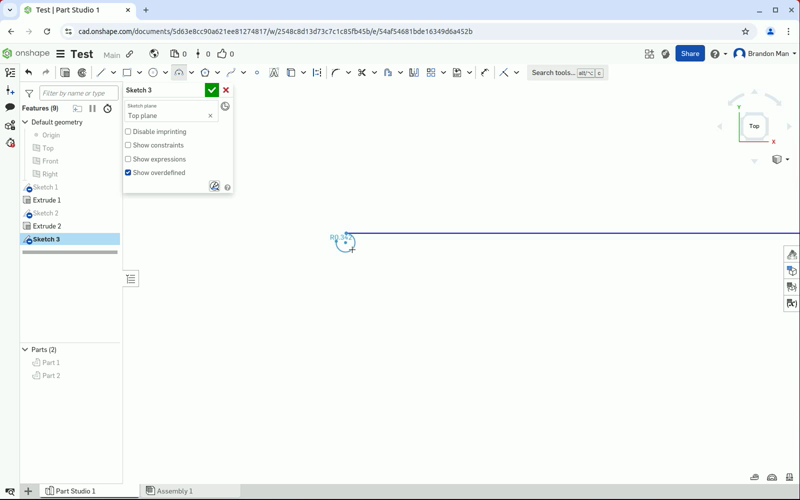
scroll(6)
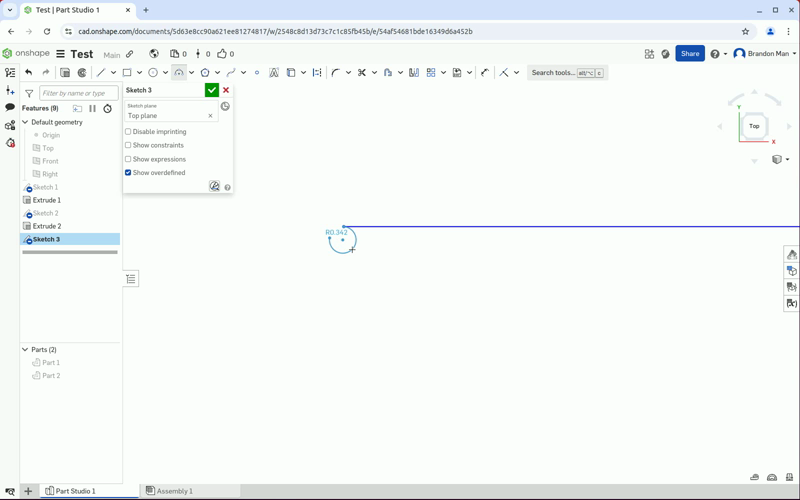
scroll(6)
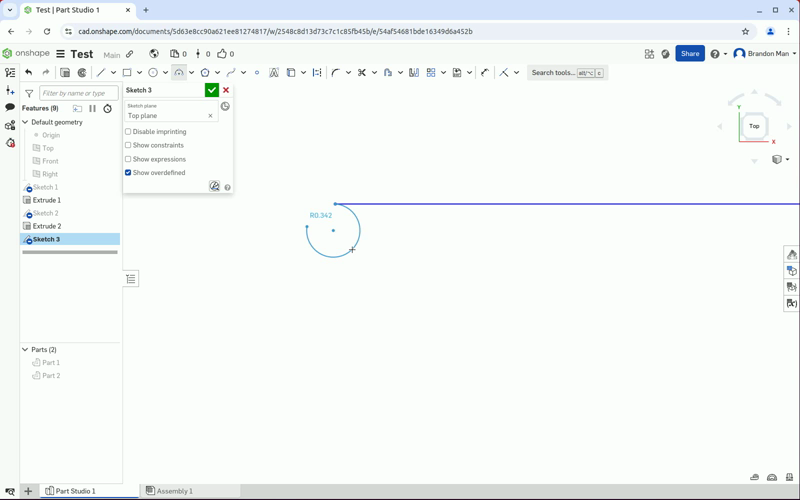
click(352, 249)
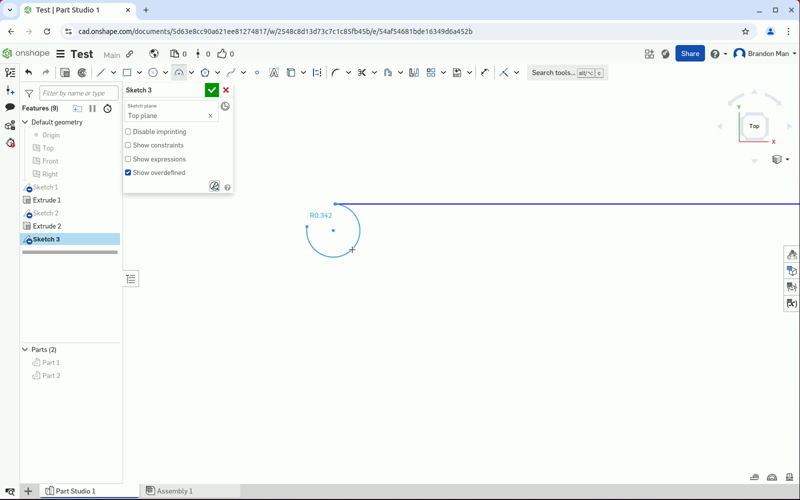
scroll(-6)
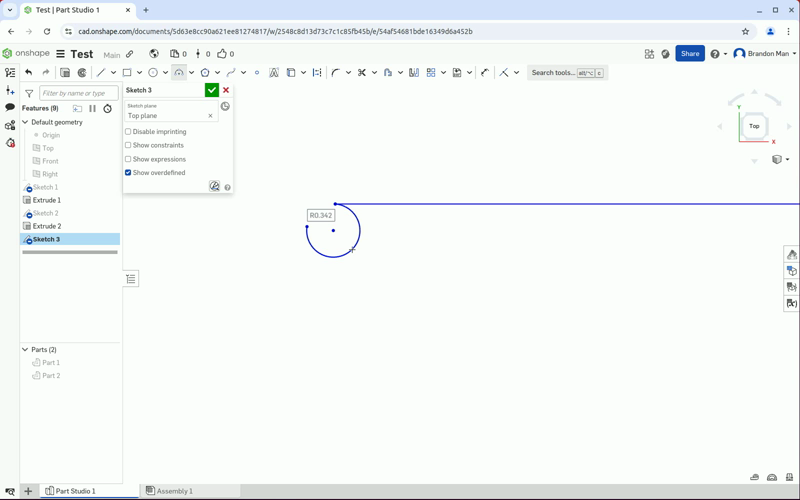
scroll(-6)
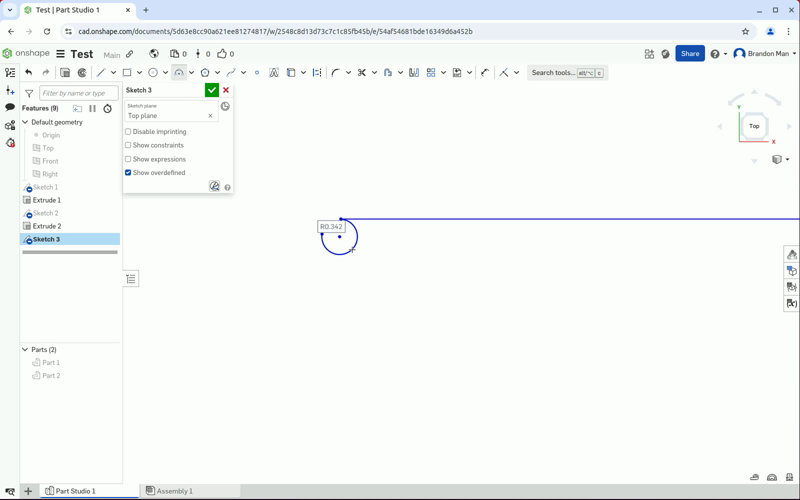
scroll(-6)
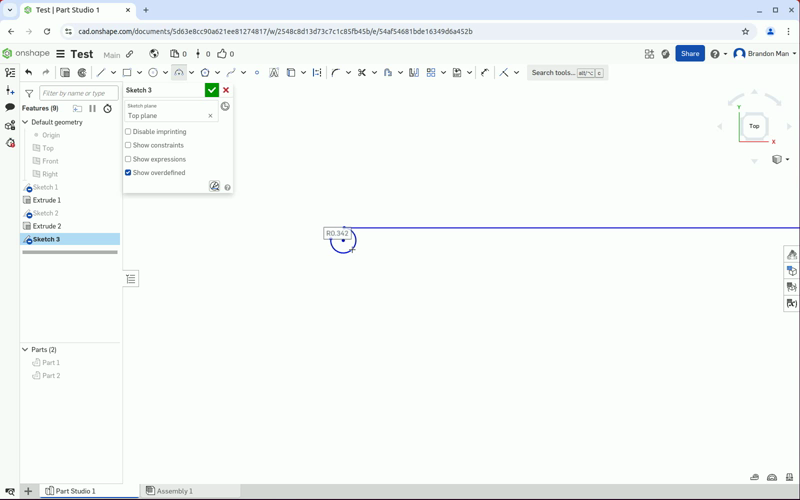
scroll(-6)
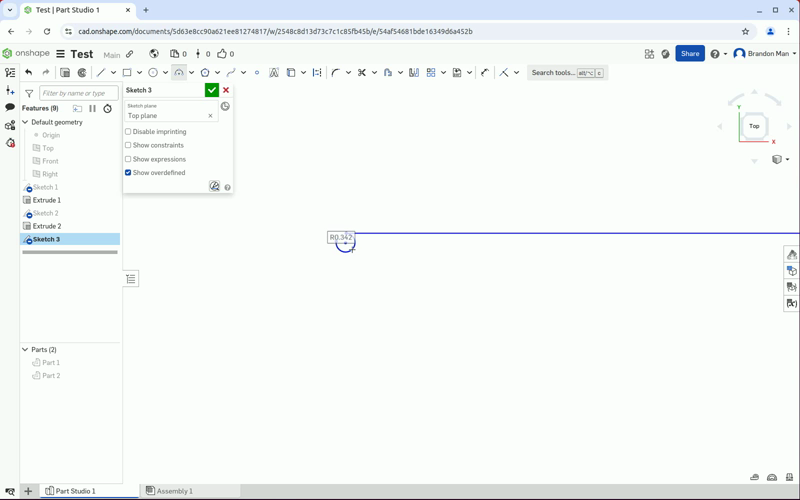
scroll(-6)
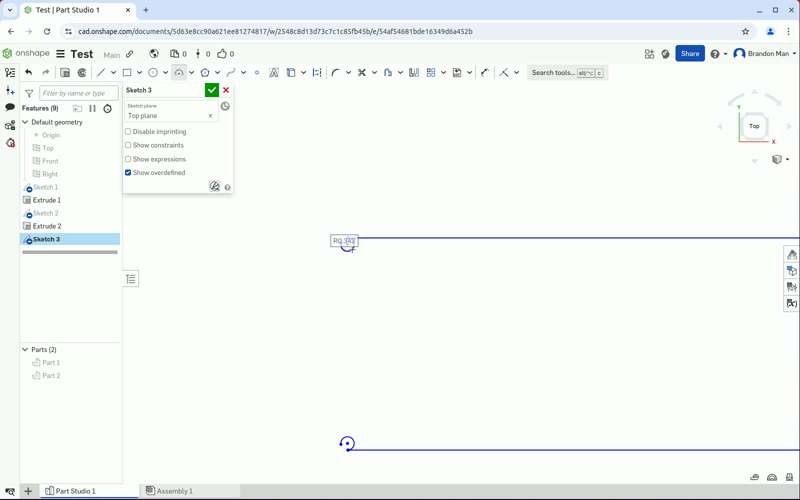
scroll(-6)
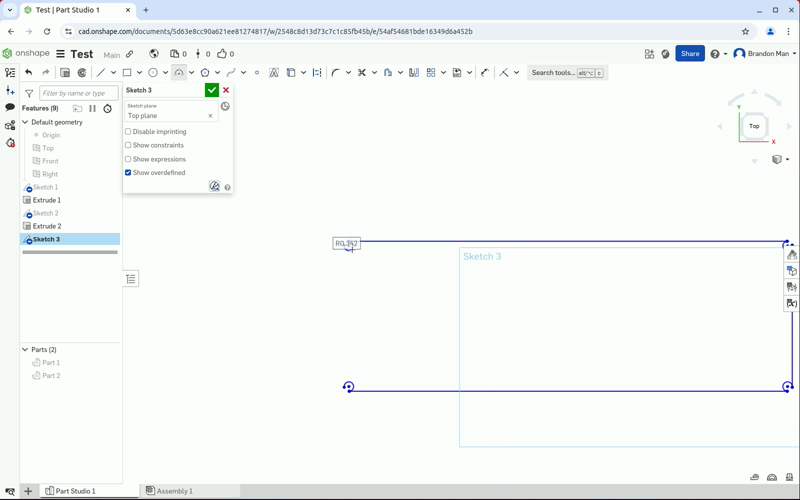
scroll(-6)
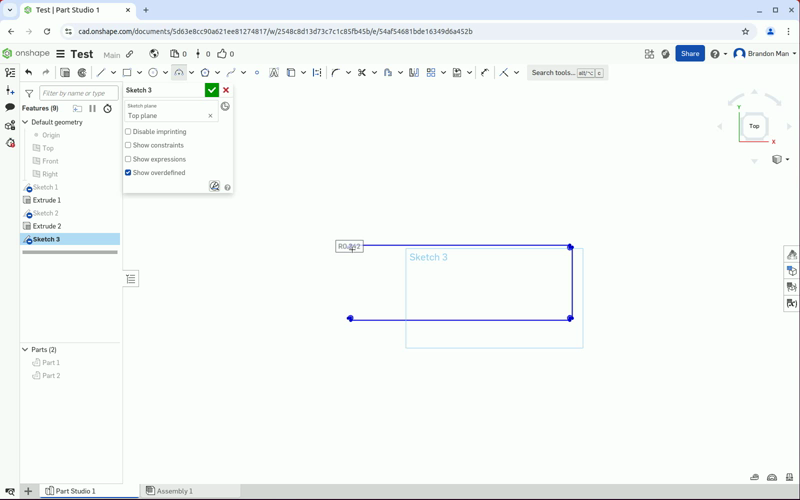
key_up(shift)
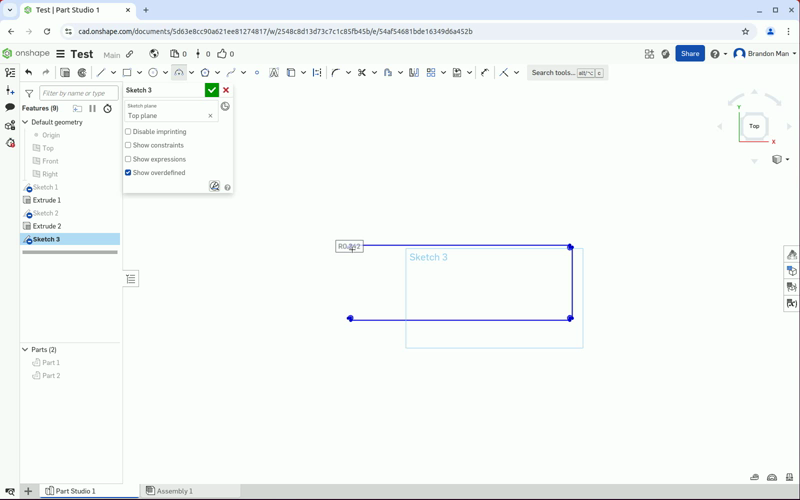
key(esc)
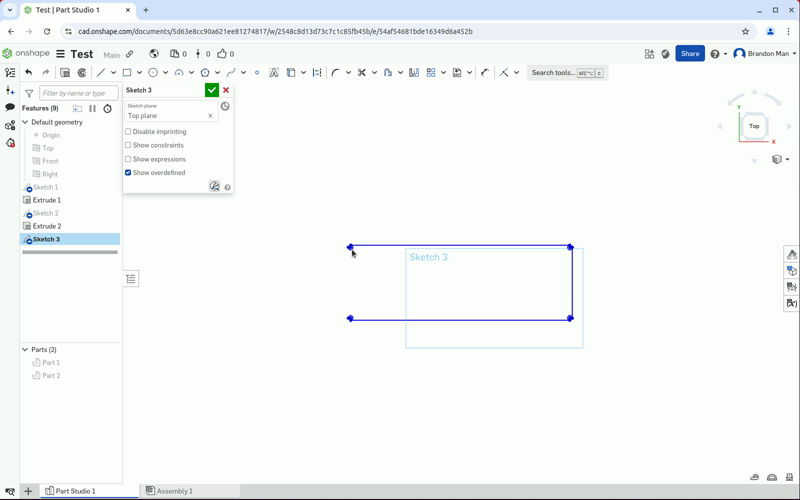
key(l)
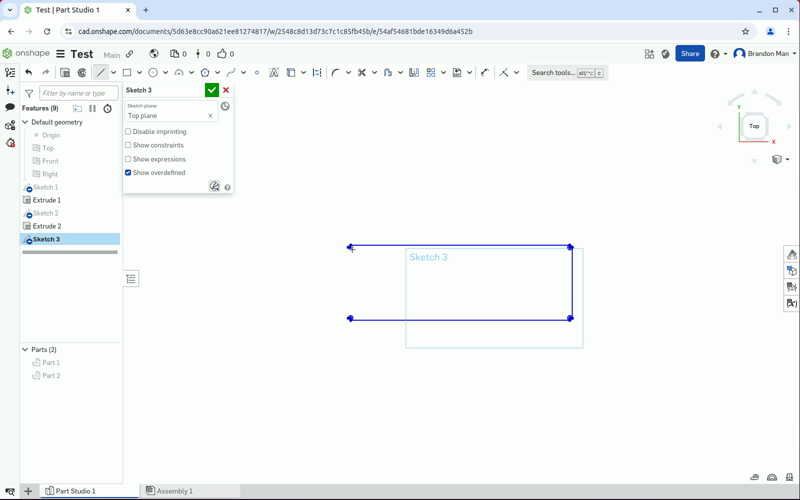
mouse_move(348, 247)
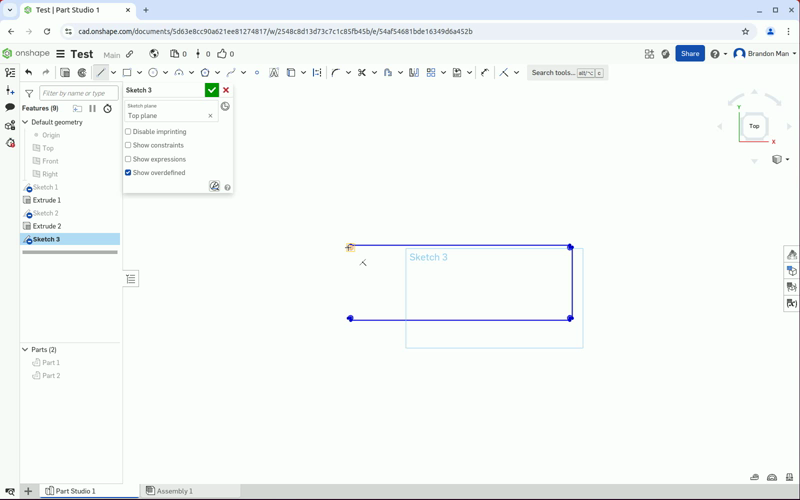
scroll(6)
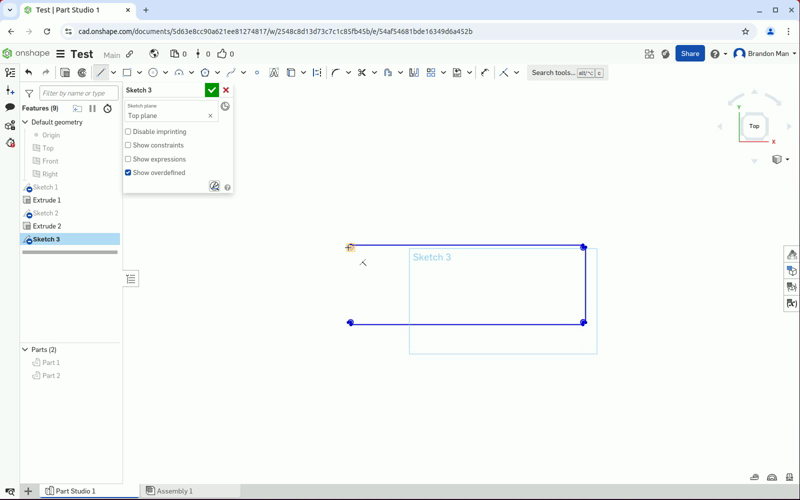
scroll(6)
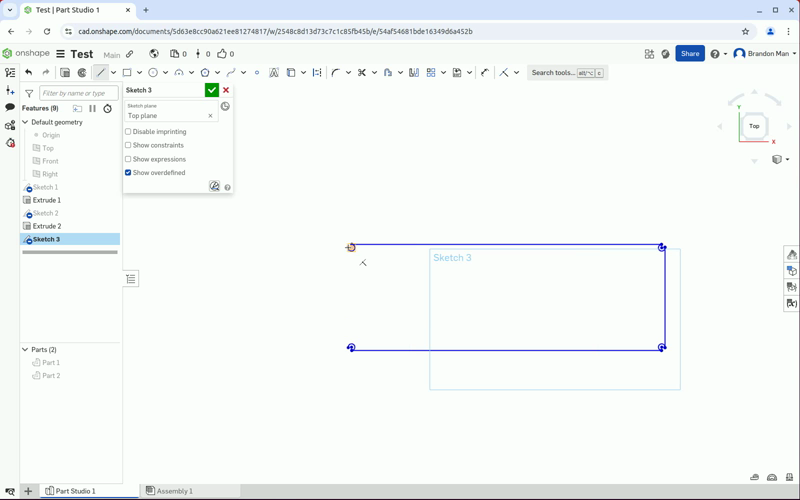
scroll(6)
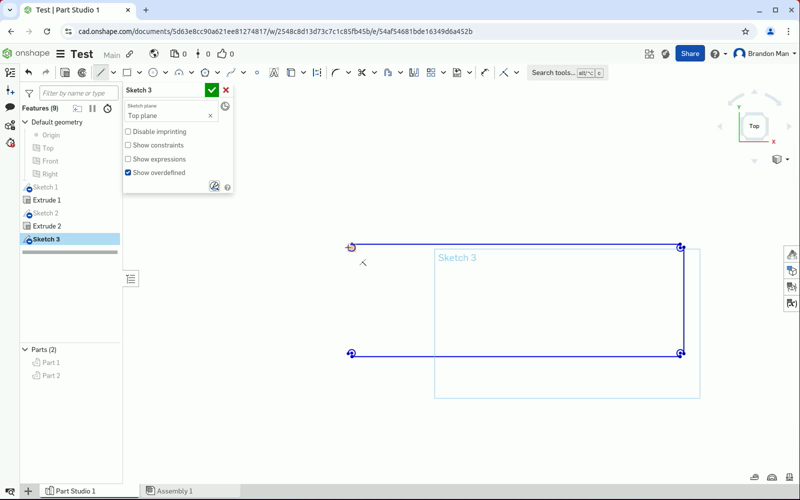
scroll(6)
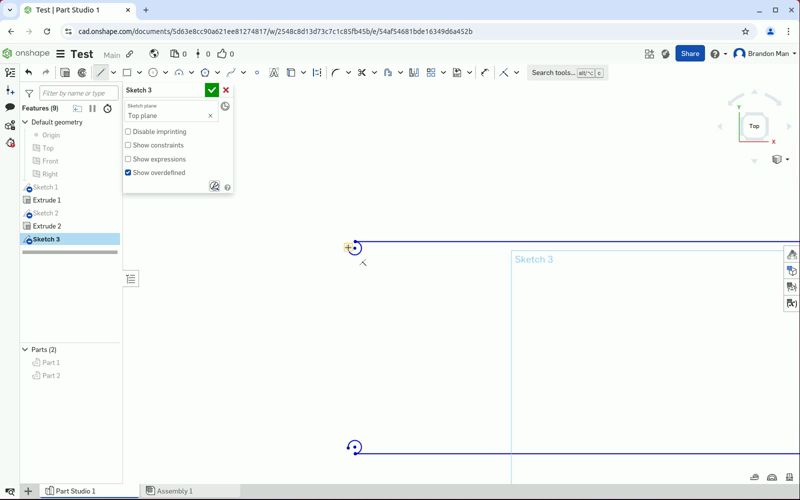
scroll(6)
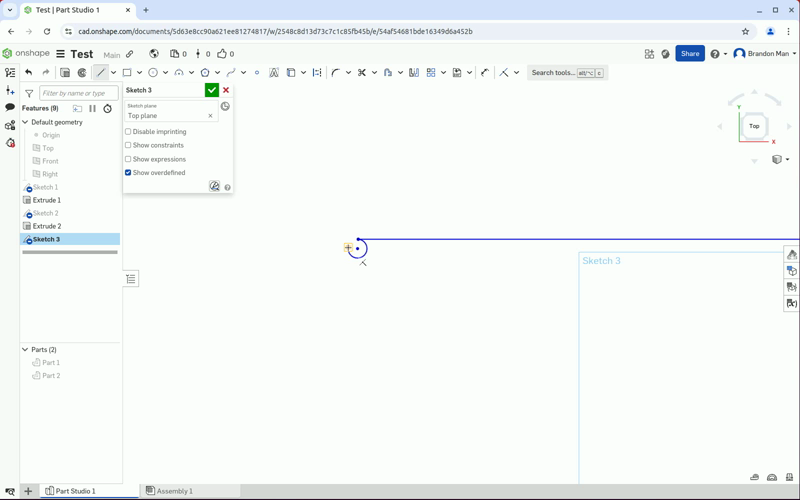
scroll(6)
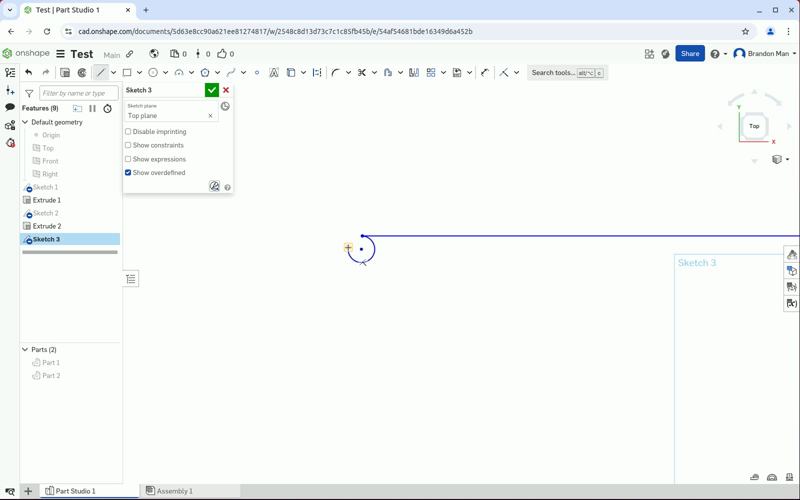
scroll(6)
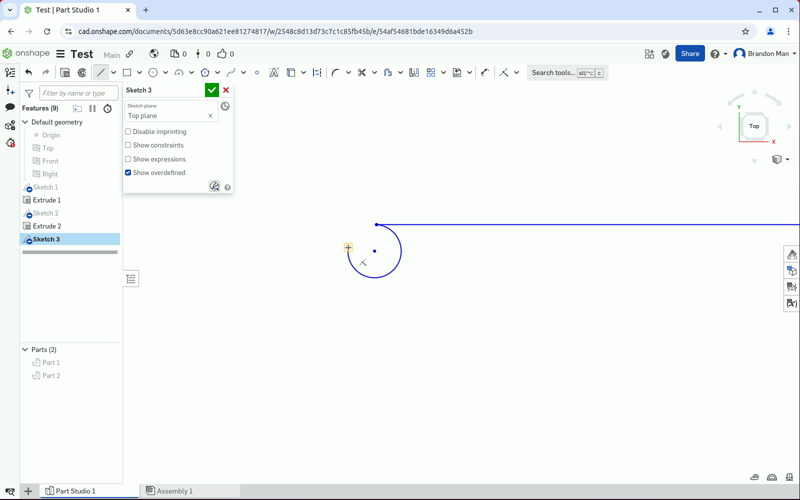
click(348, 247)
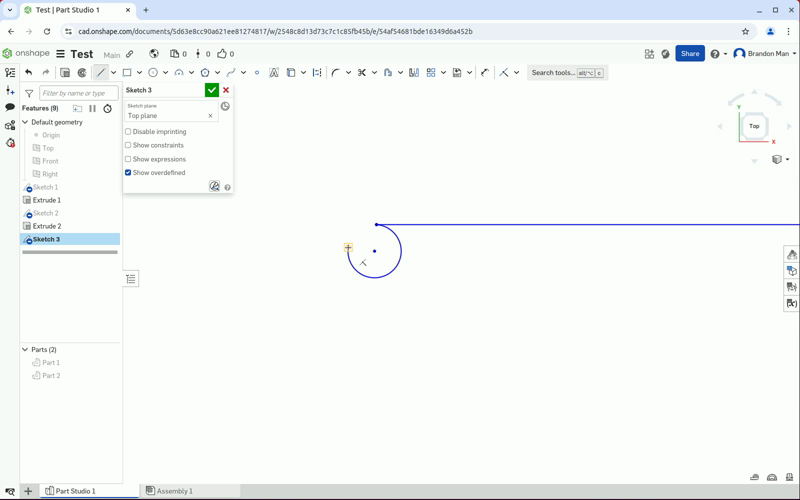
scroll(-6)
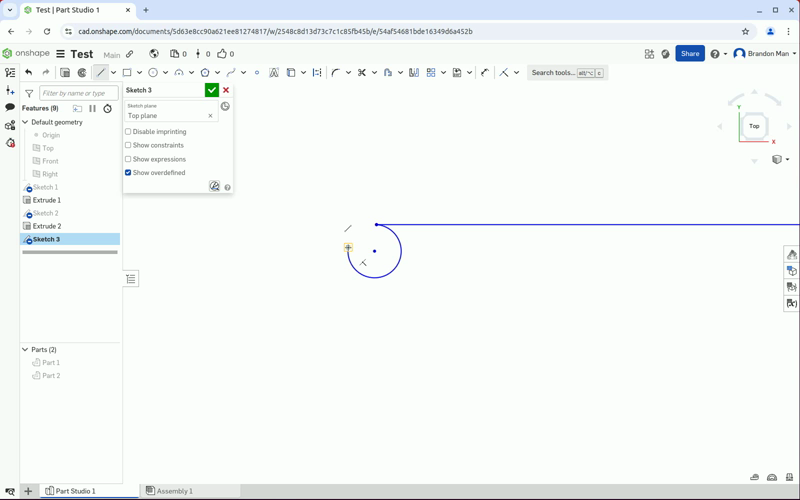
scroll(-6)
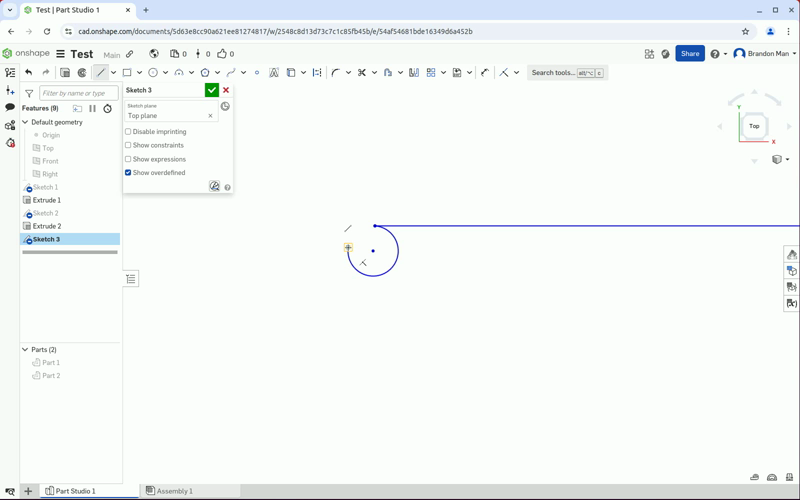
scroll(-6)
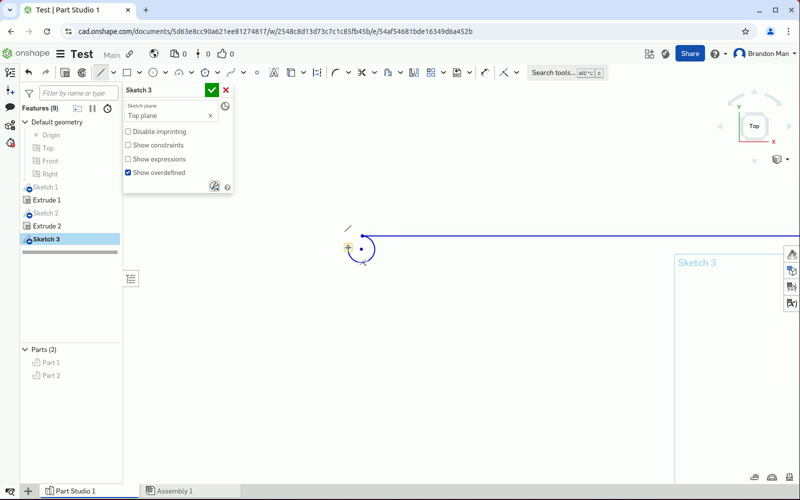
scroll(-6)
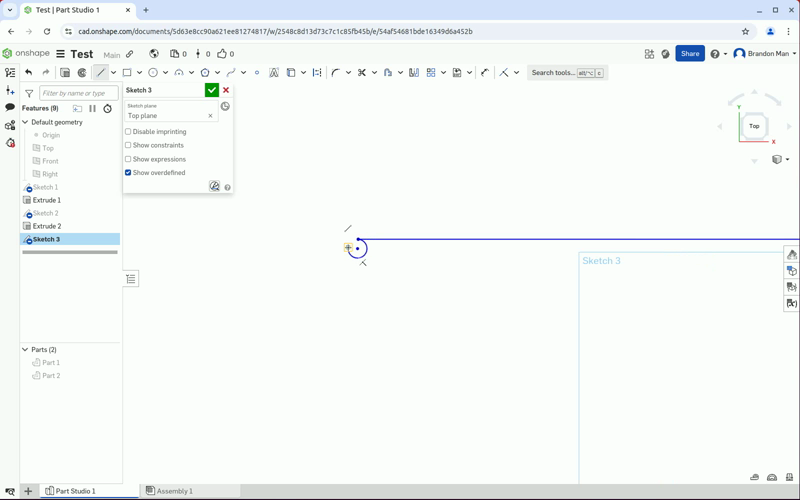
scroll(-6)
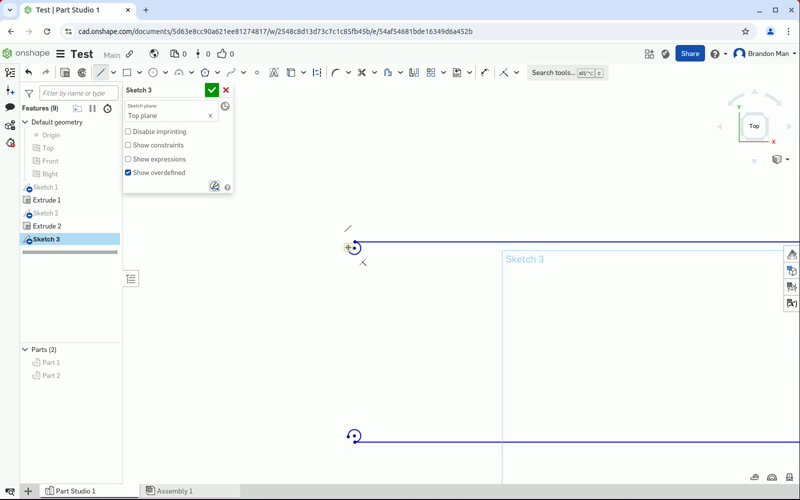
scroll(-6)
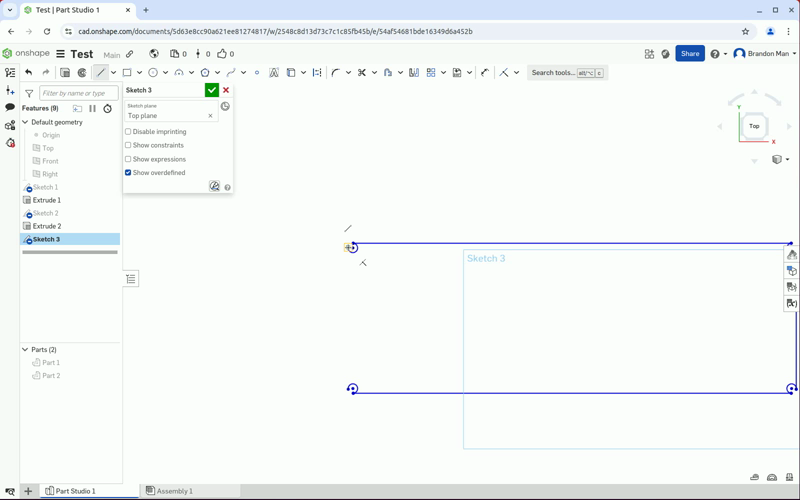
scroll(-6)
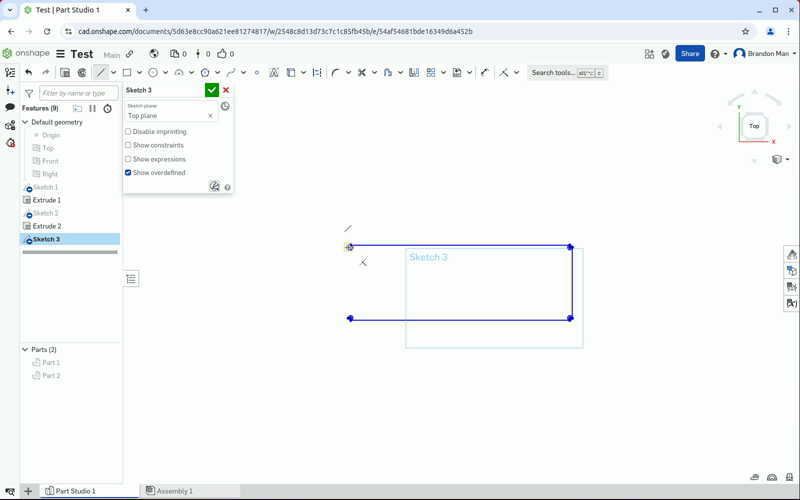
key_down(shift)
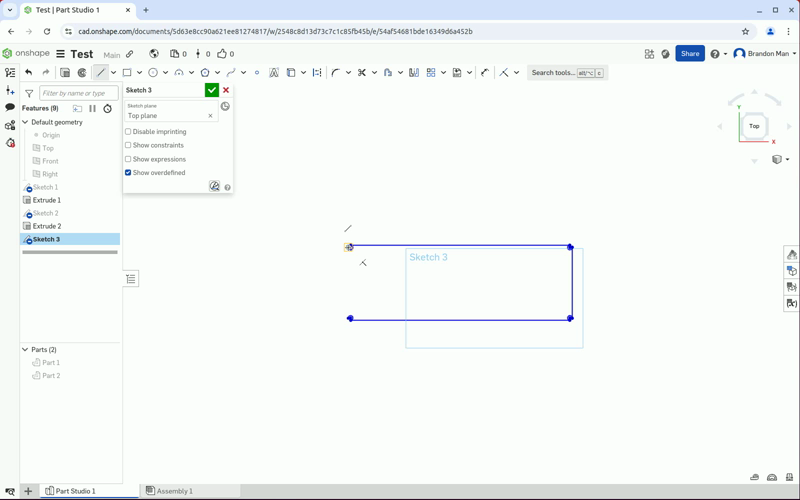
mouse_move(348, 318)
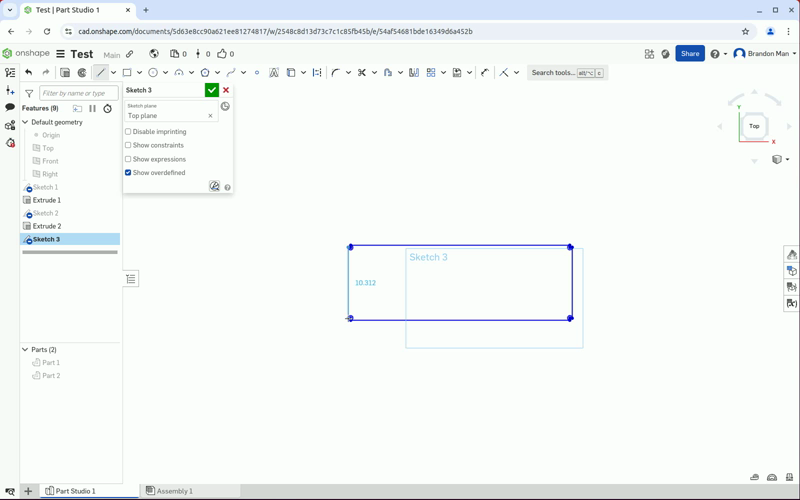
scroll(6)
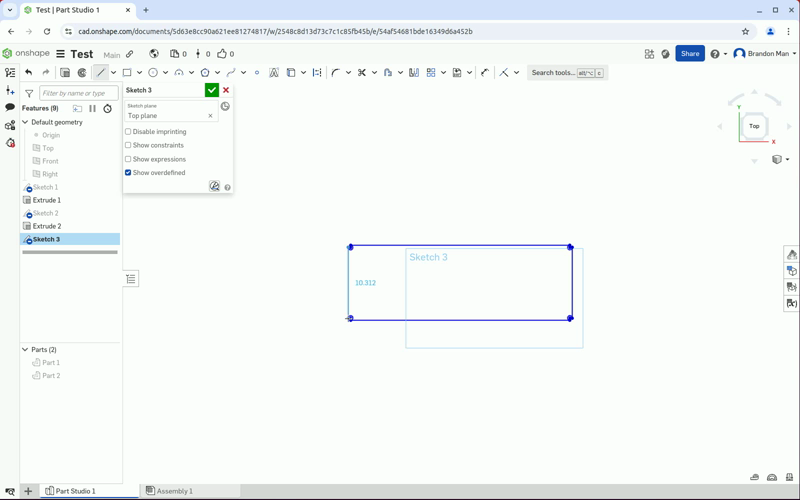
scroll(6)
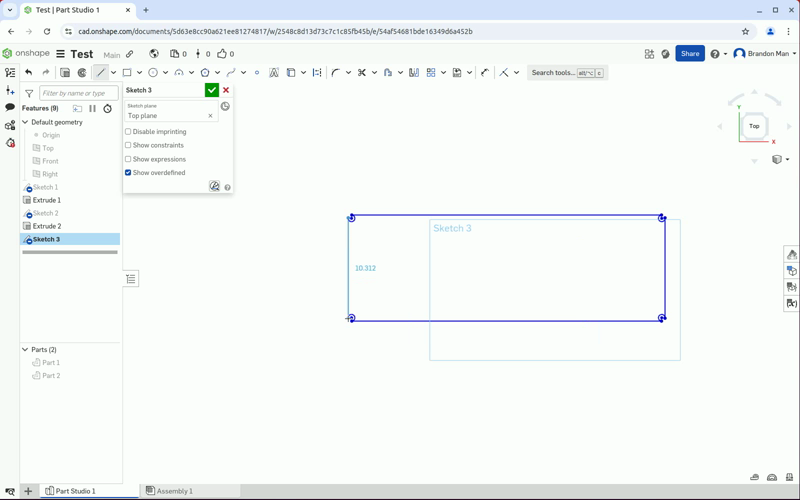
scroll(6)
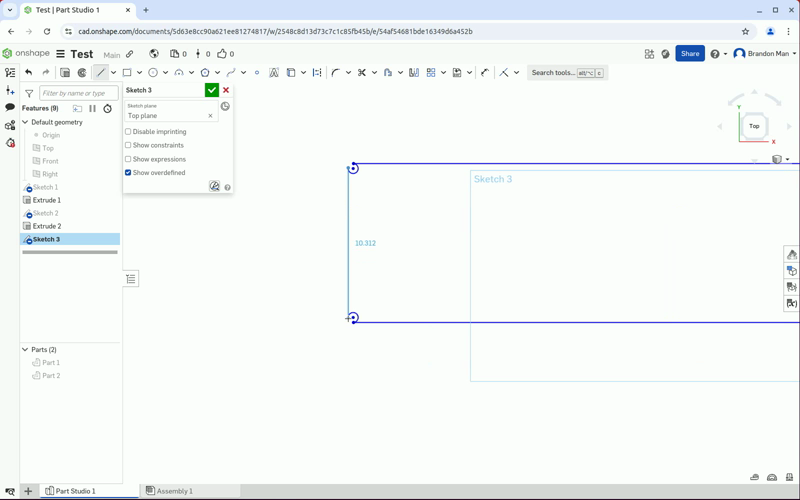
scroll(6)
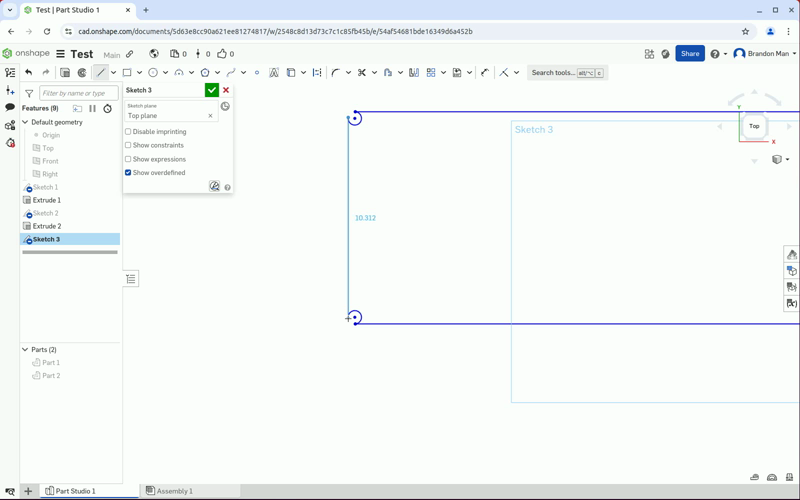
scroll(6)
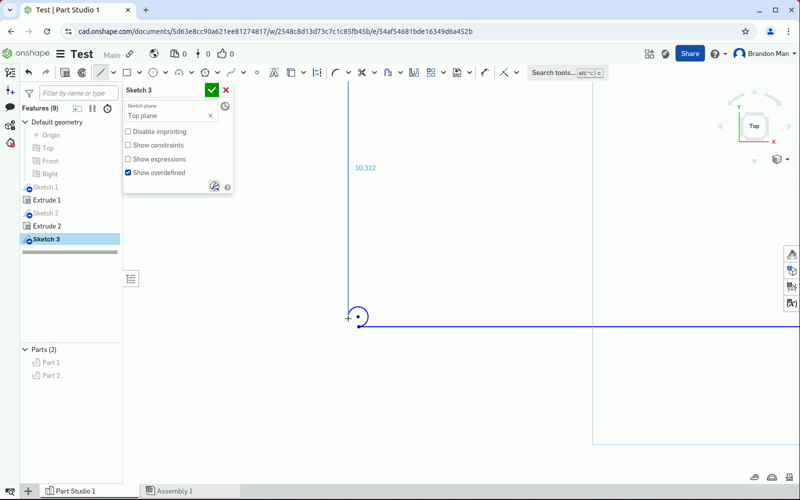
scroll(6)
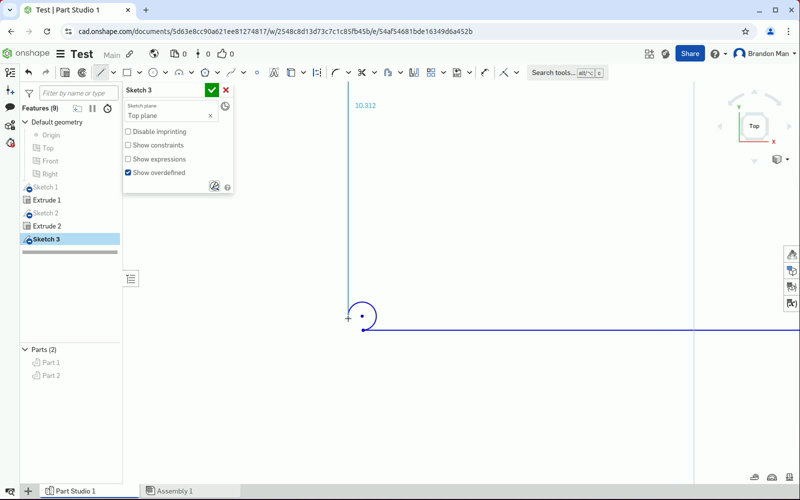
scroll(6)
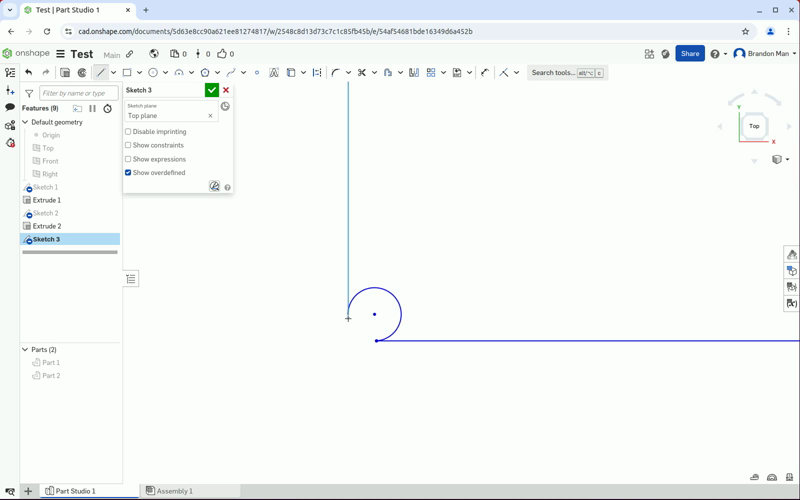
key_up(shift)
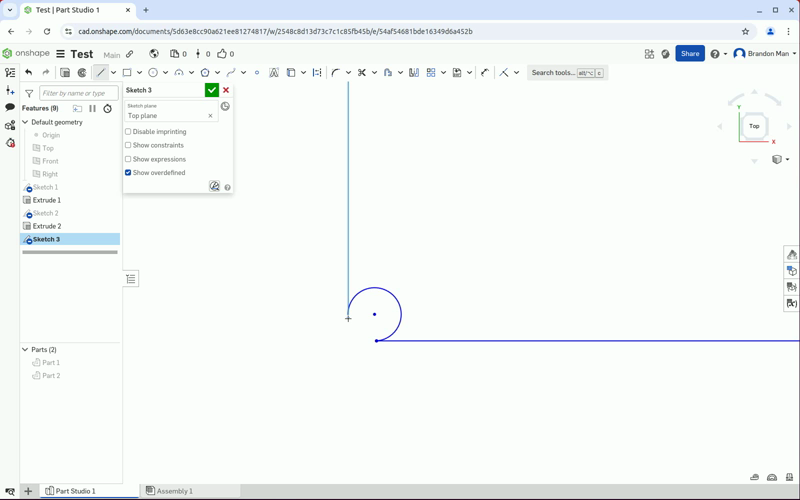
click(348, 318)
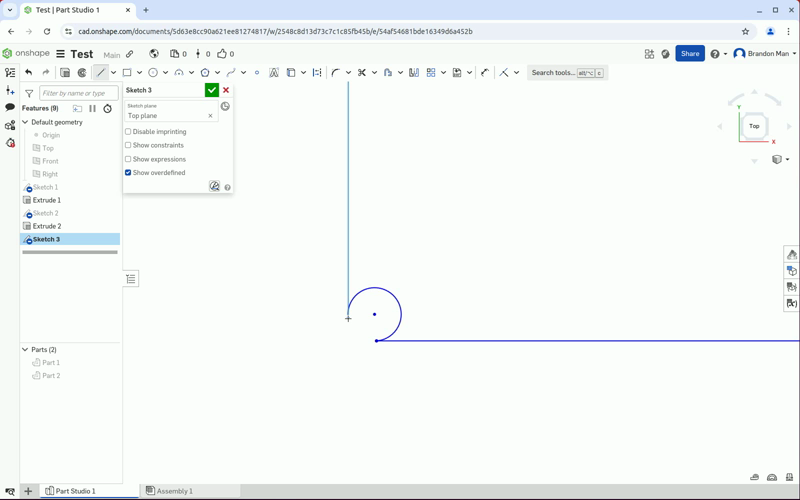
scroll(-6)
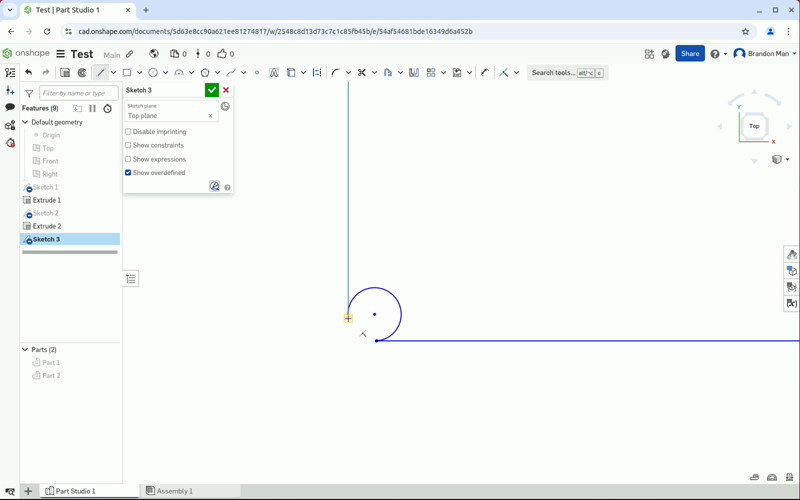
scroll(-6)
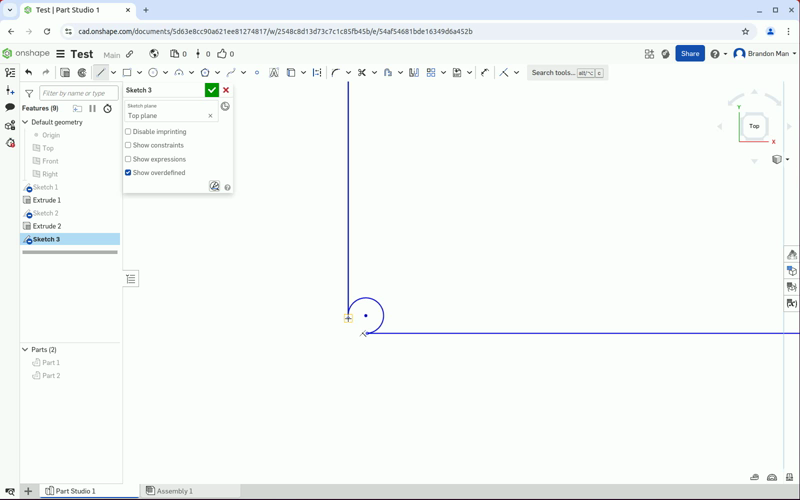
scroll(-6)
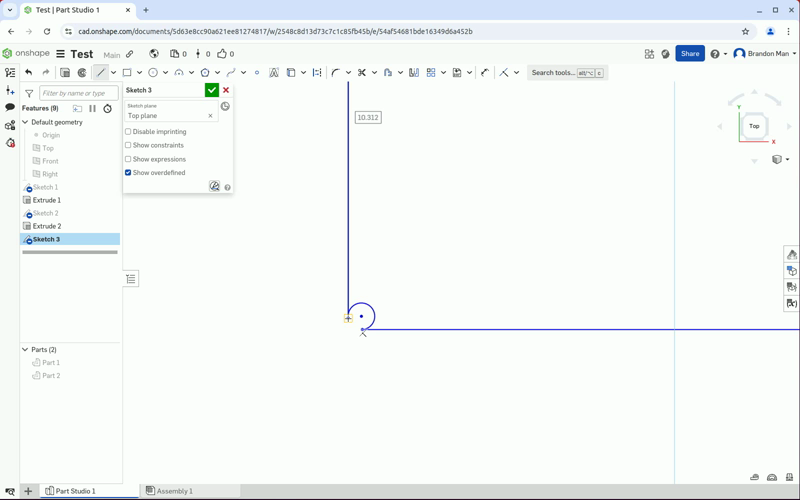
scroll(-6)
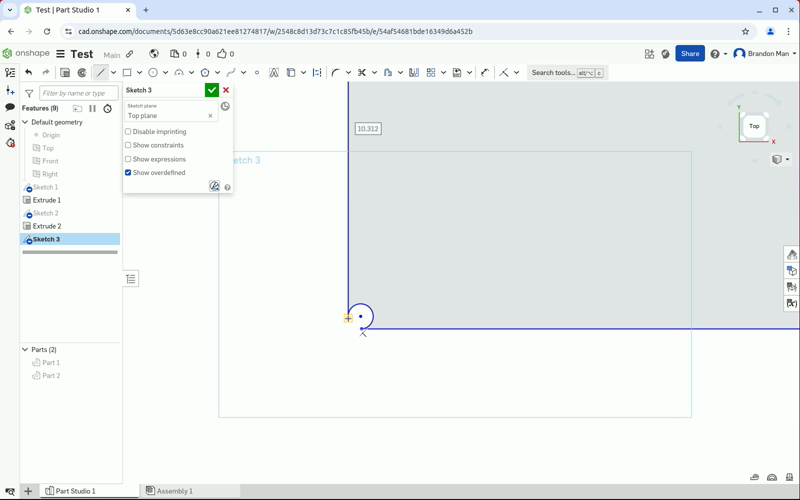
scroll(-6)
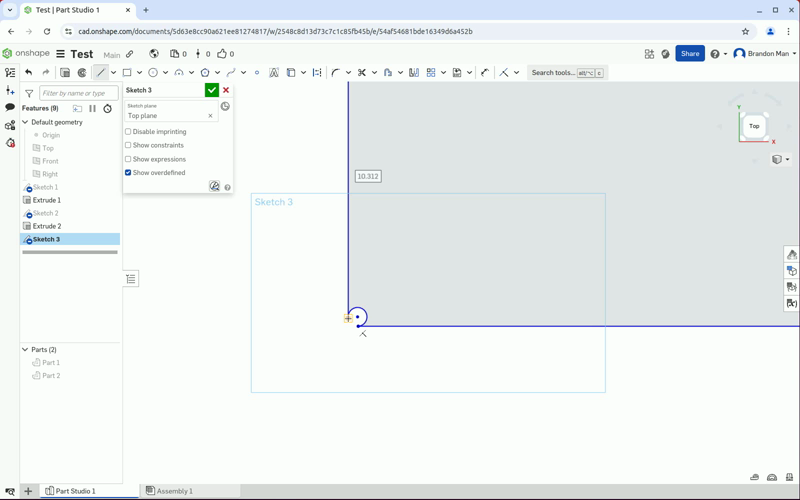
scroll(-6)
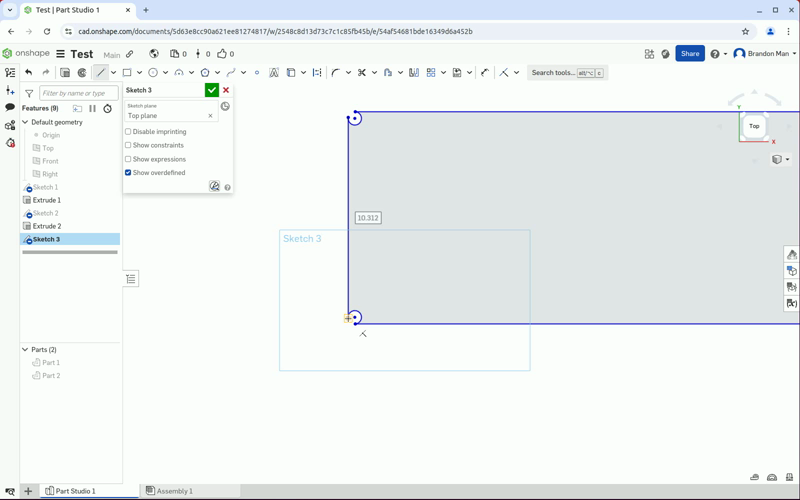
scroll(-6)
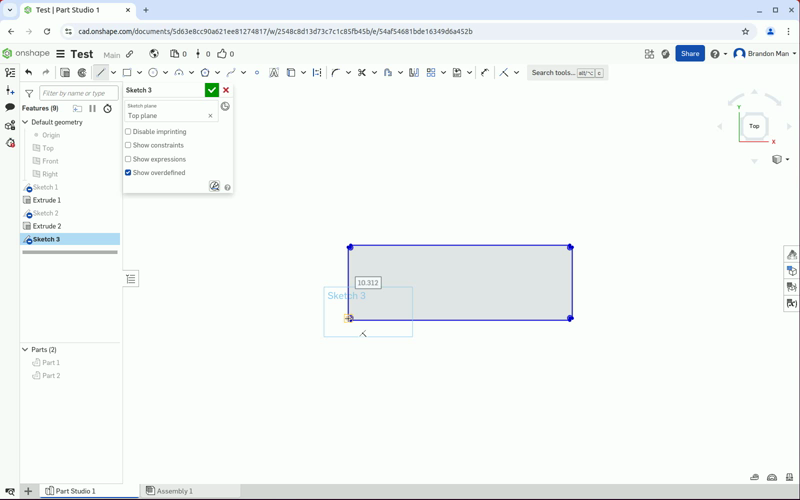
key(esc)
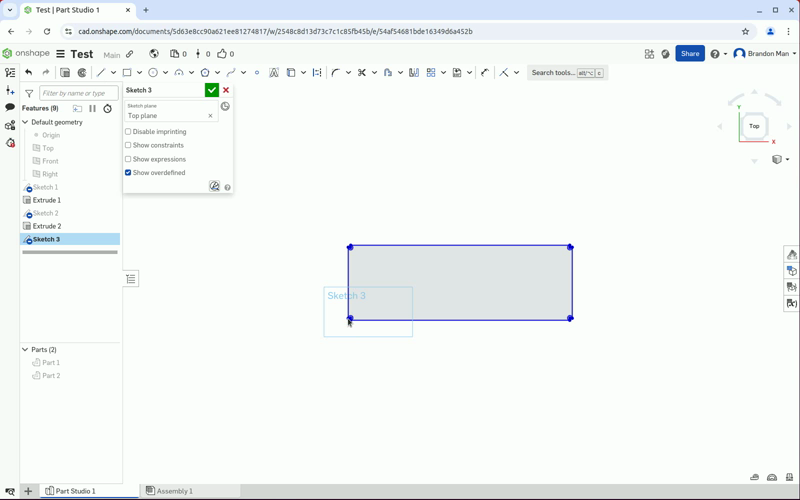
key(c)
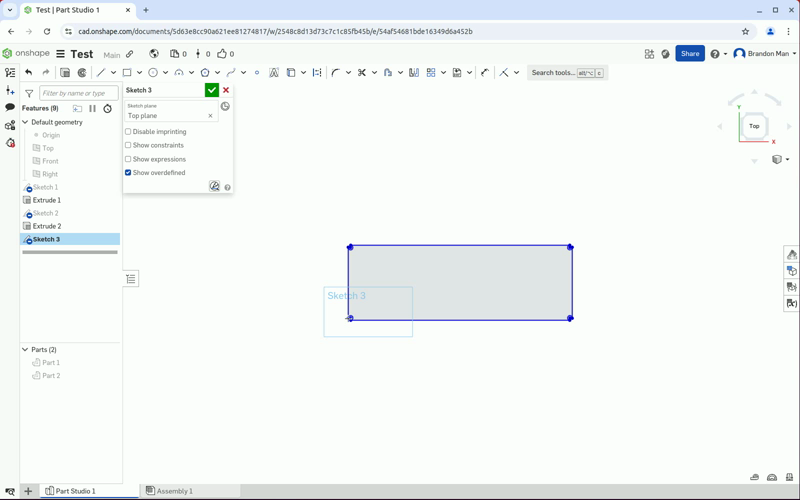
key_down(shift)
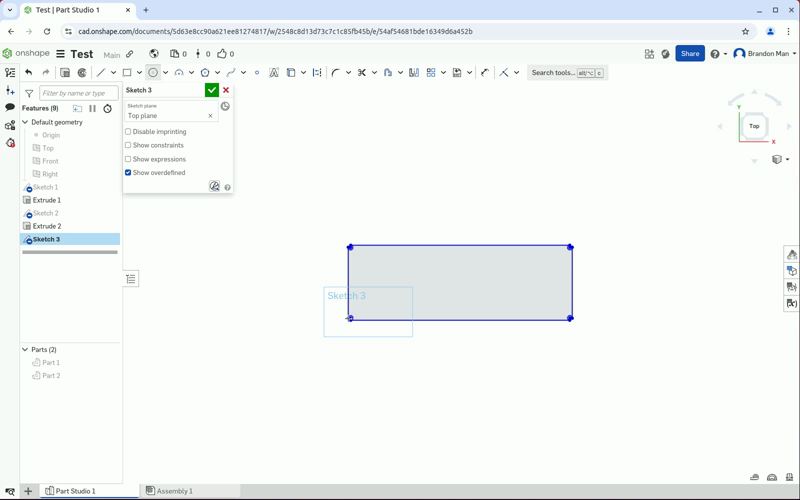
mouse_move(386, 282)
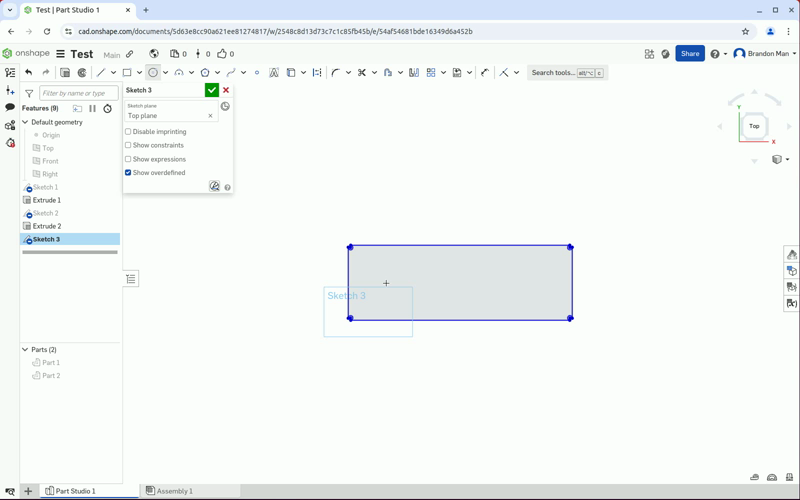
click(386, 282)
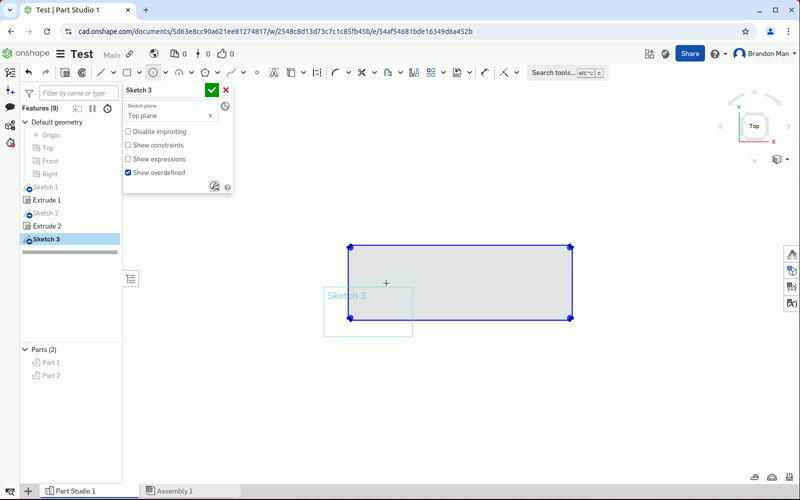
key_up(shift)
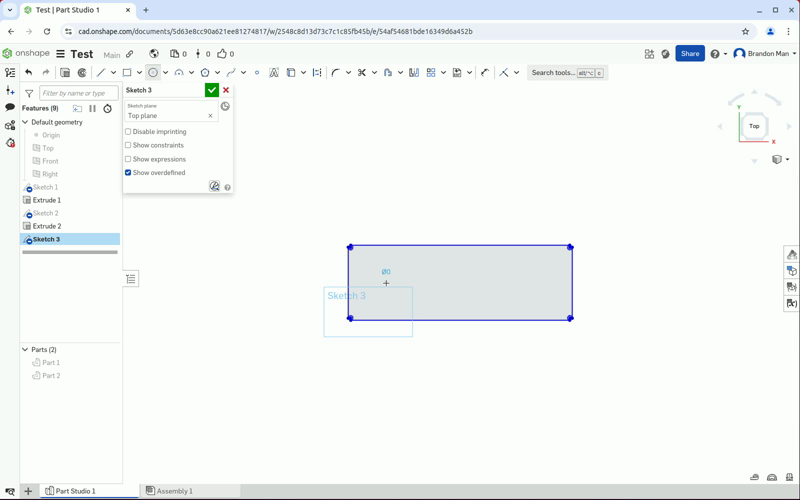
mouse_move(395, 282)
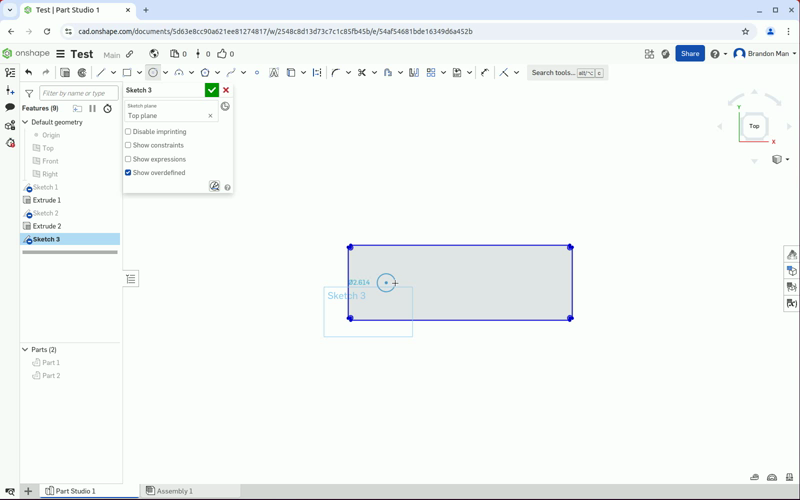
click(395, 282)
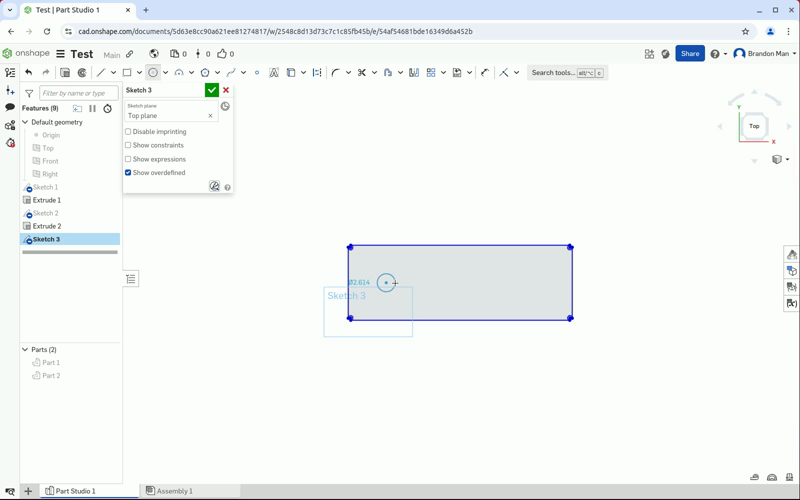
key(esc)
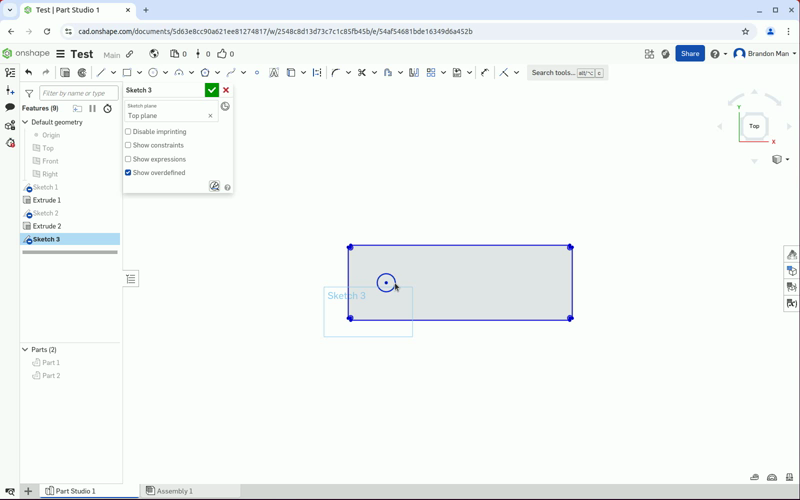
key(c)
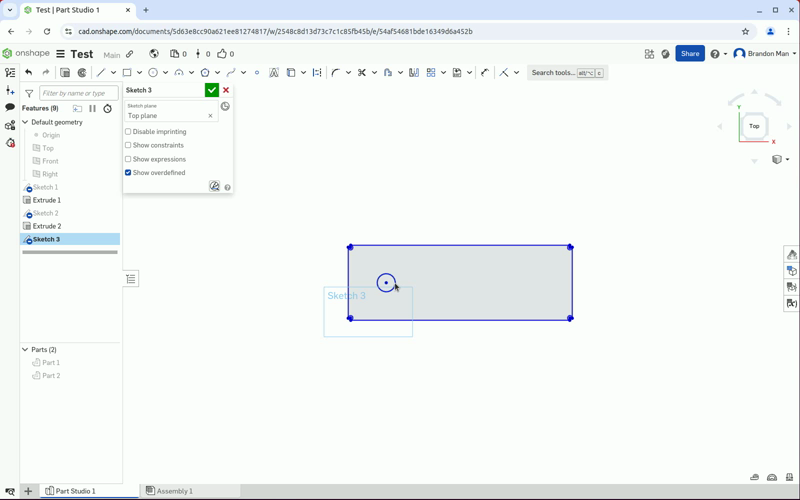
key_down(shift)
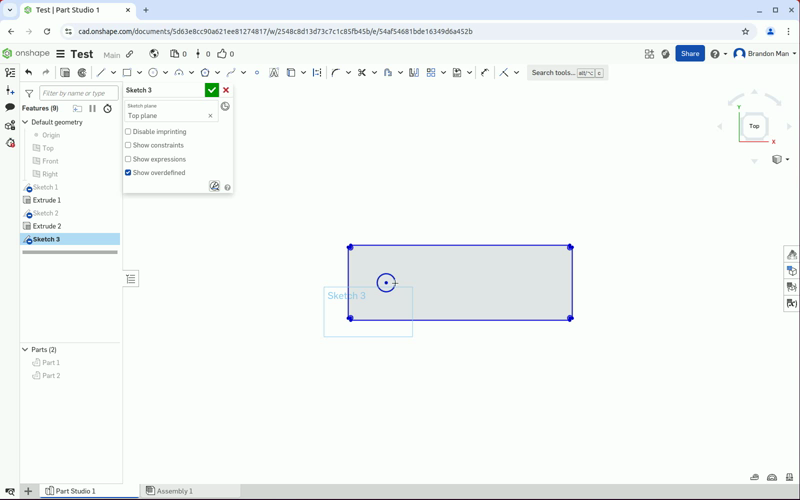
mouse_move(435, 282)
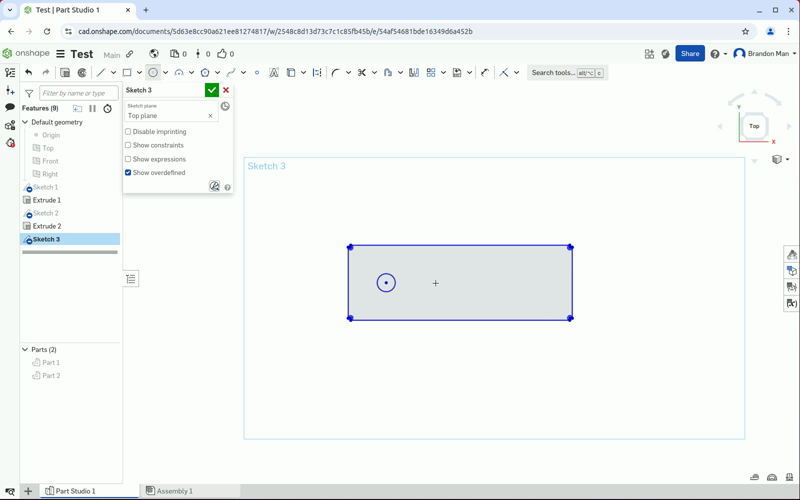
click(435, 282)
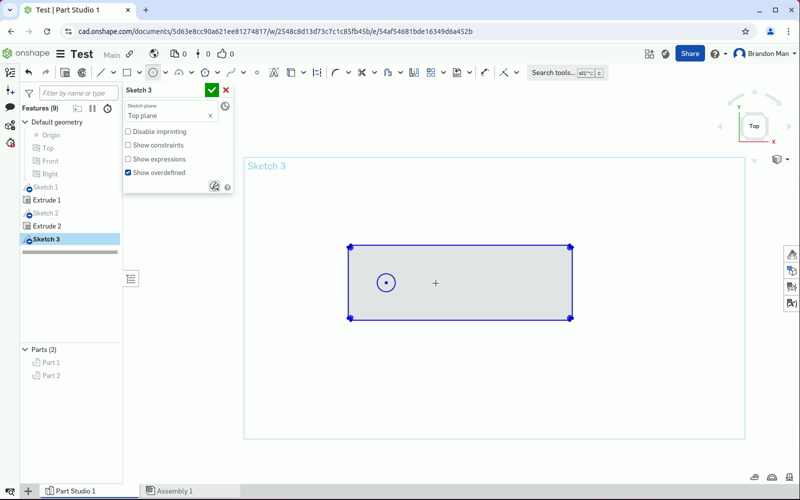
key_up(shift)
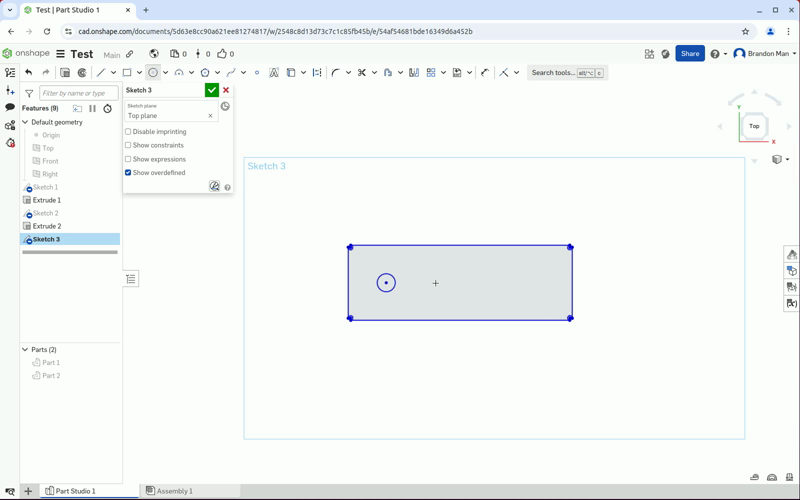
mouse_move(444, 282)
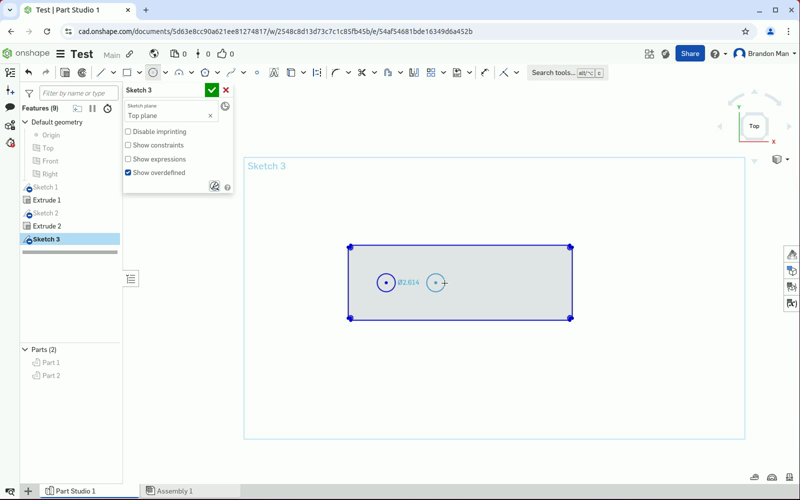
click(444, 282)
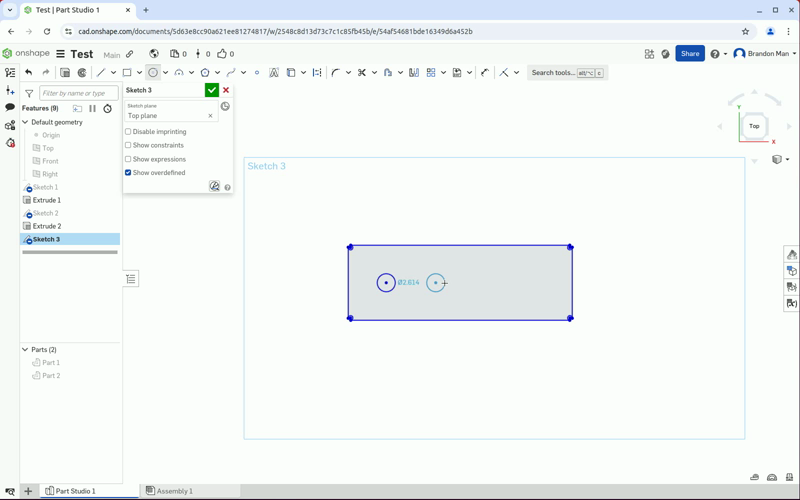
key(esc)
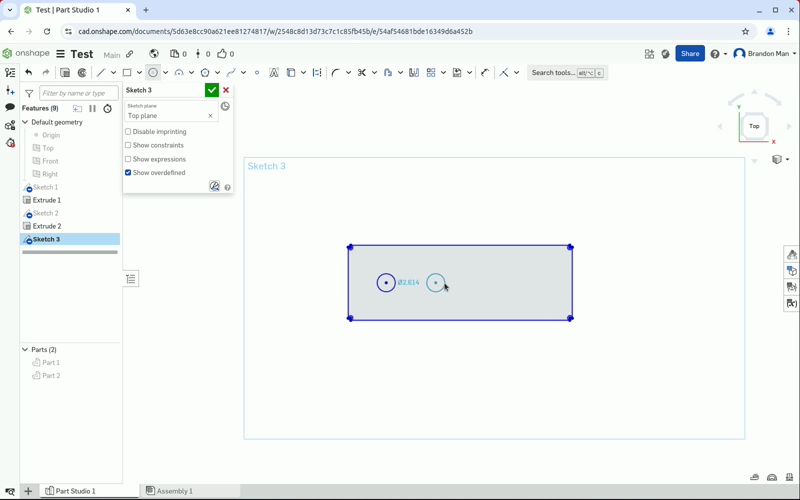
key(c)
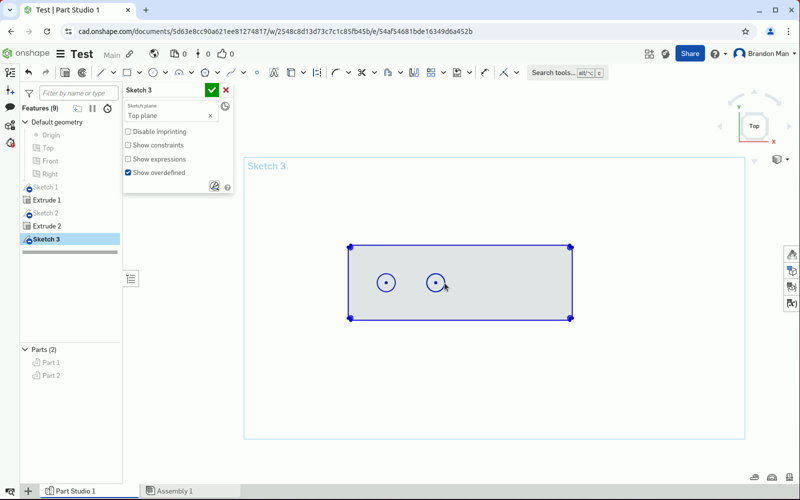
key_down(shift)
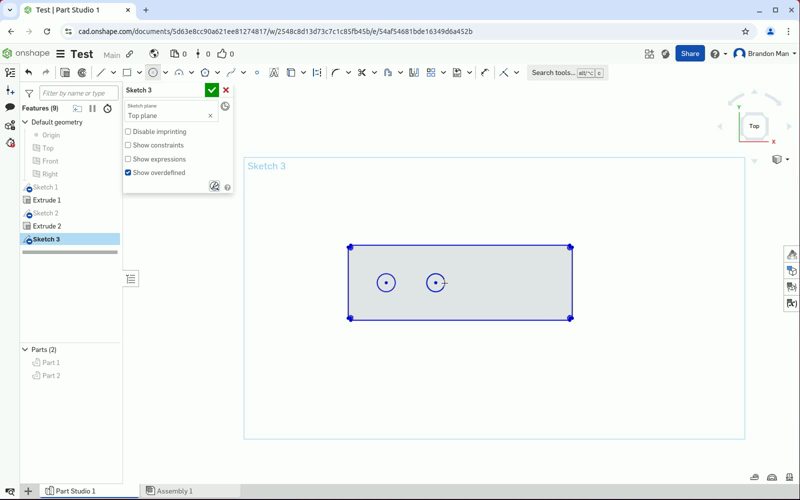
mouse_move(484, 282)
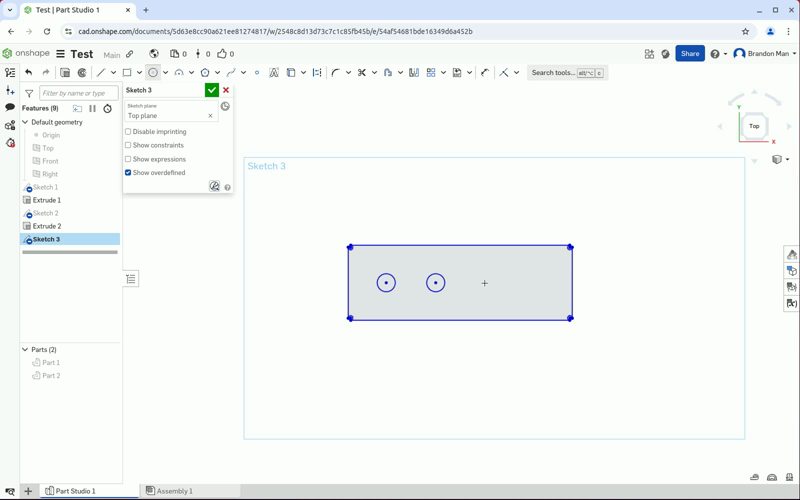
click(484, 282)
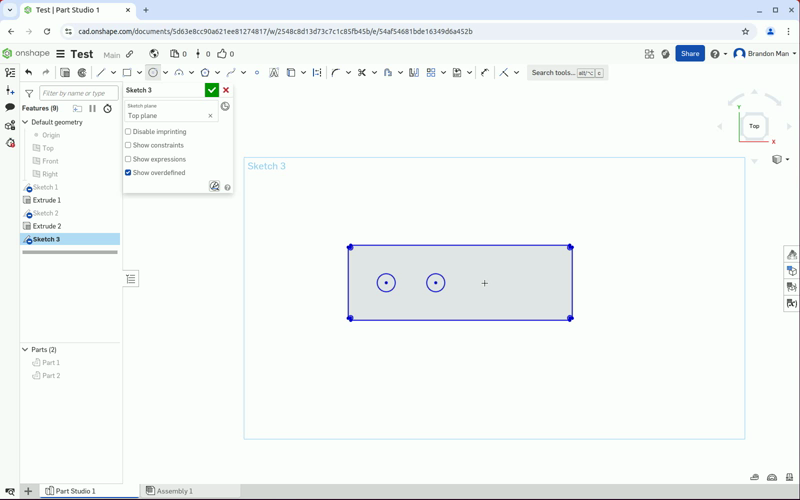
key_up(shift)
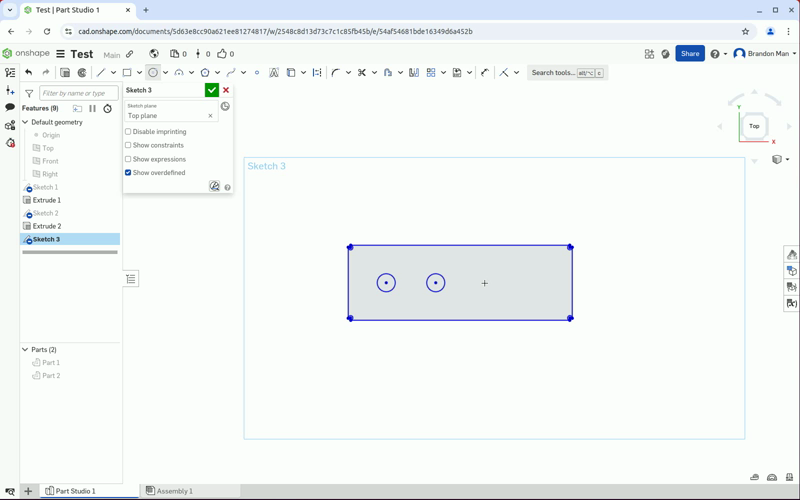
mouse_move(494, 282)
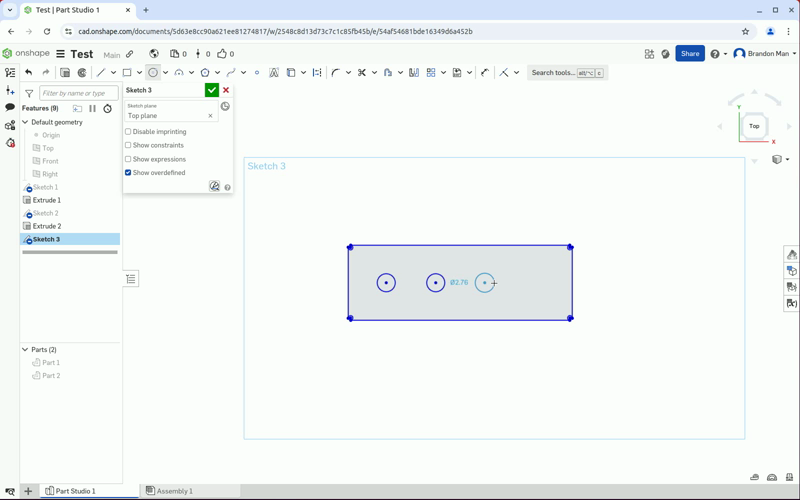
click(494, 282)
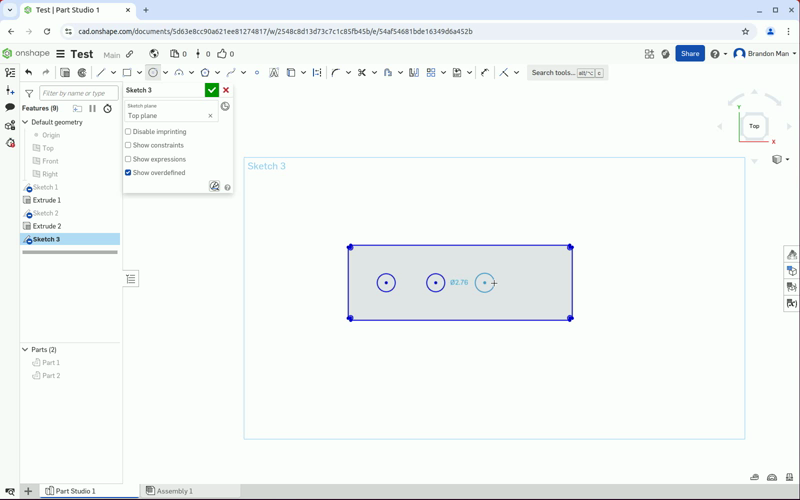
key(esc)
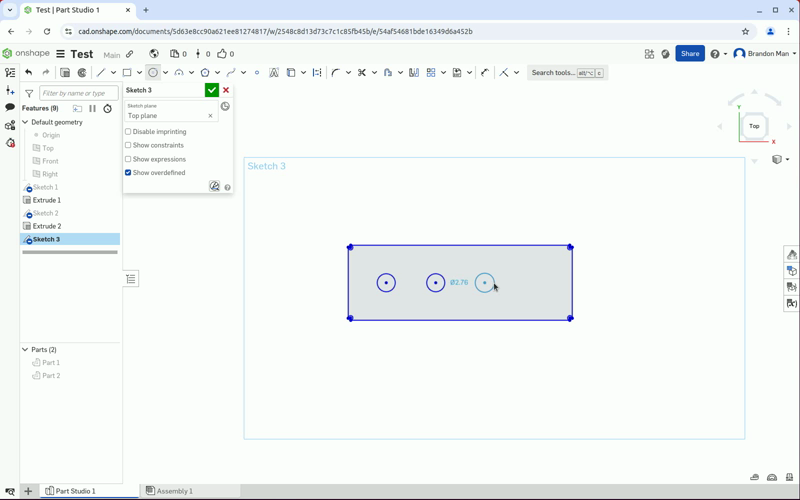
key(c)
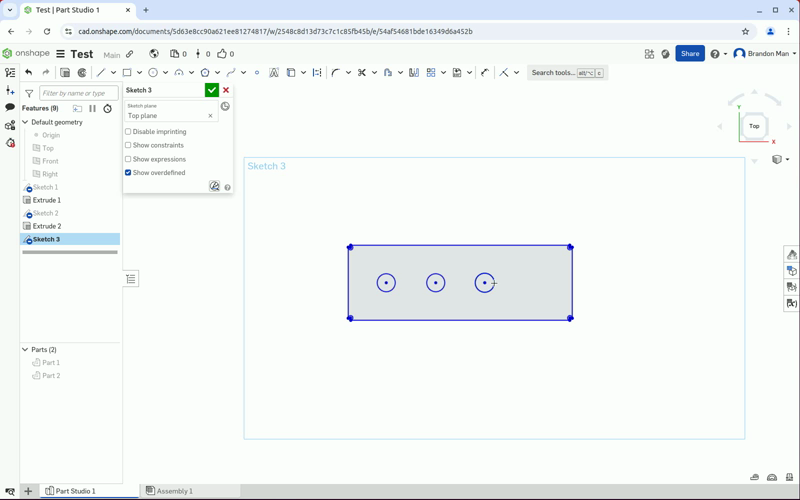
key_down(shift)
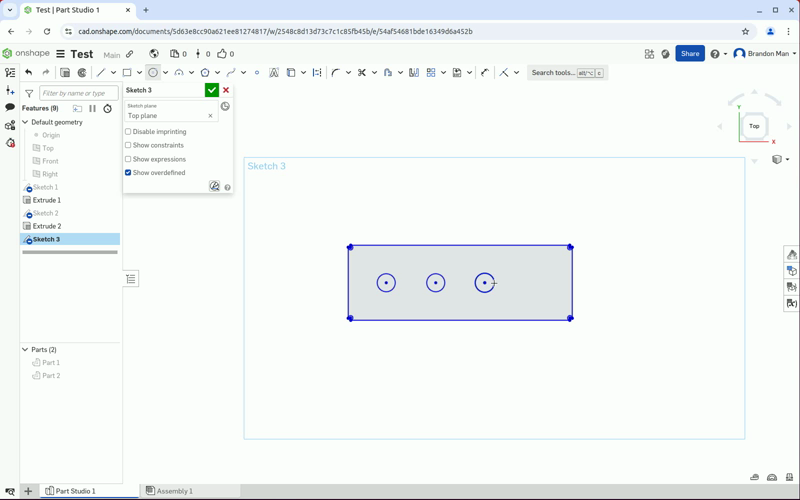
mouse_move(534, 282)
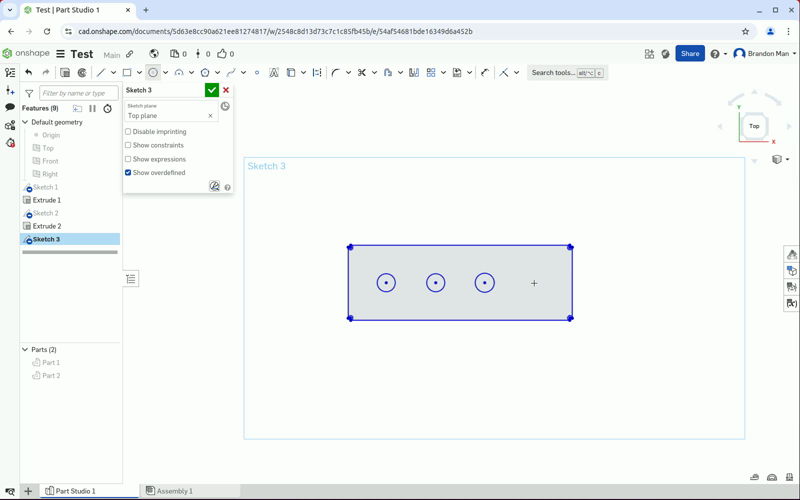
click(534, 282)
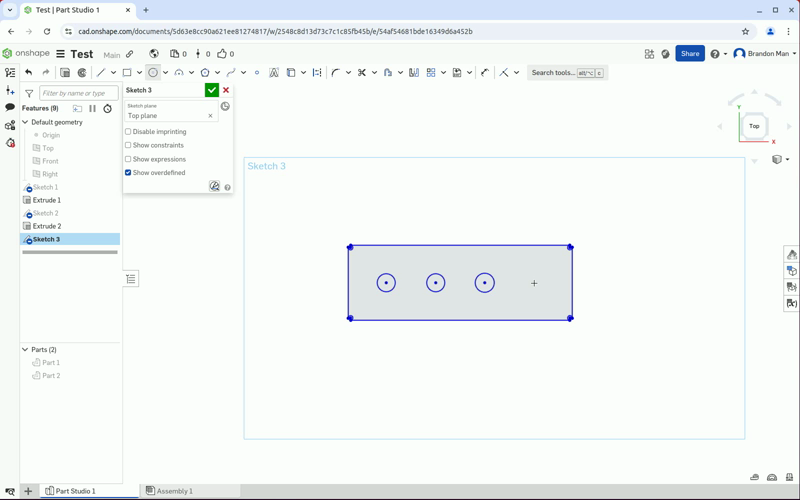
key_up(shift)
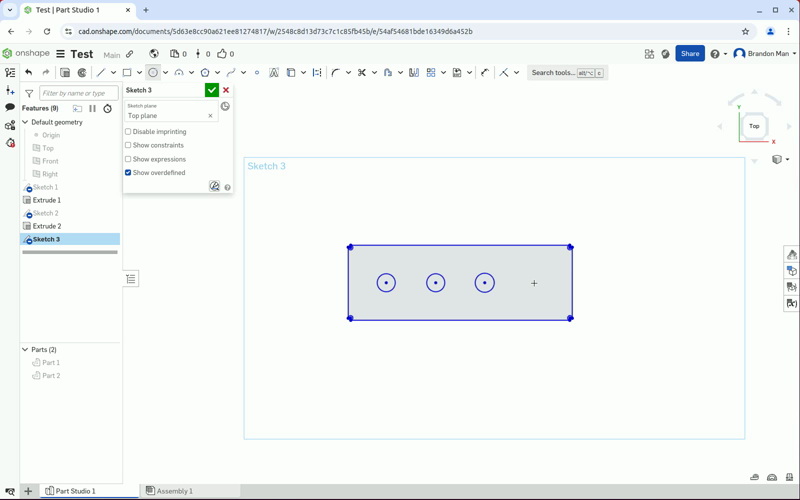
mouse_move(543, 282)
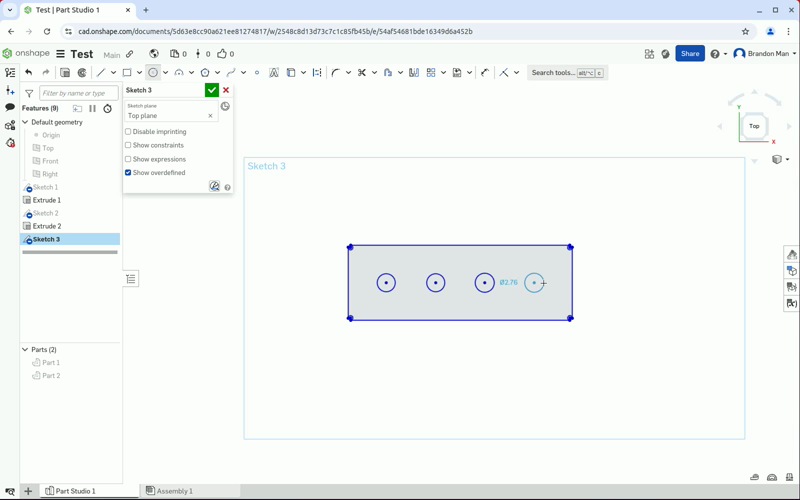
click(543, 282)
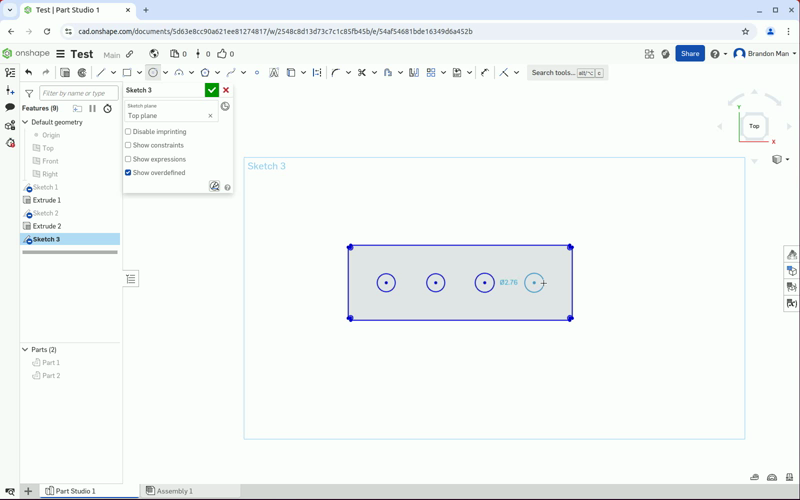
key(esc)
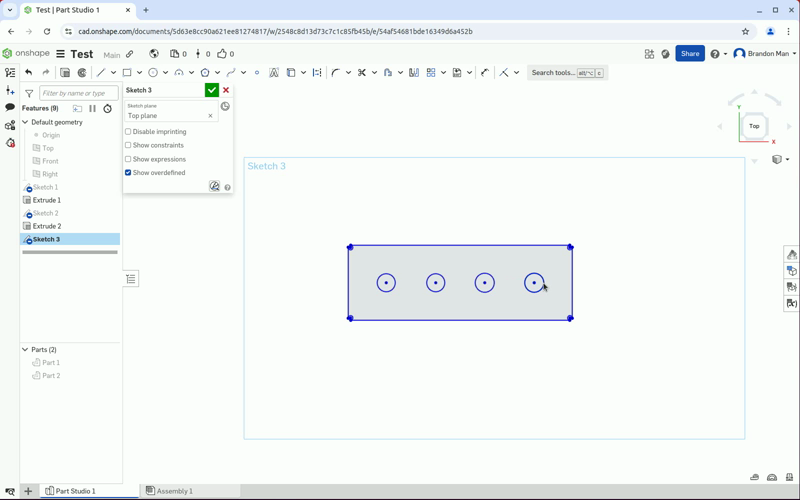
mouse_move(505, 273)
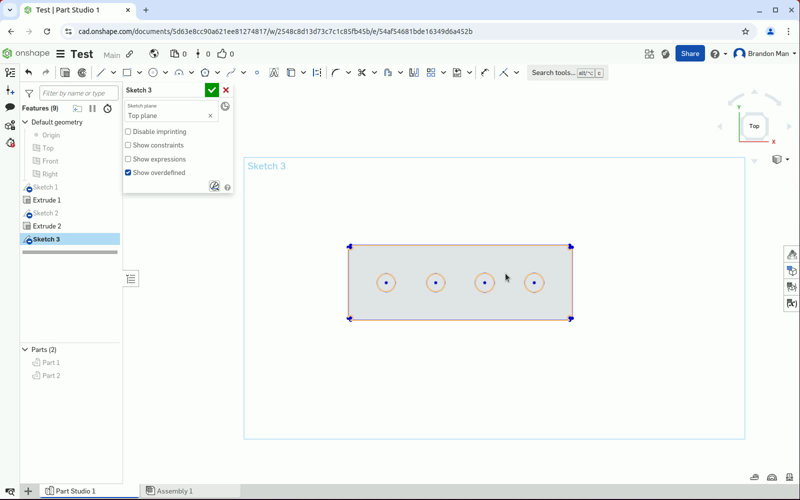
click(505, 273)
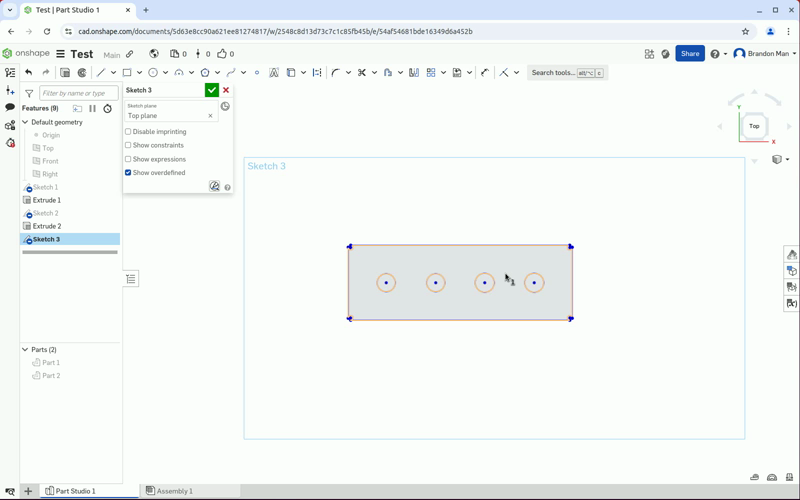
mouse_move(73, 352)
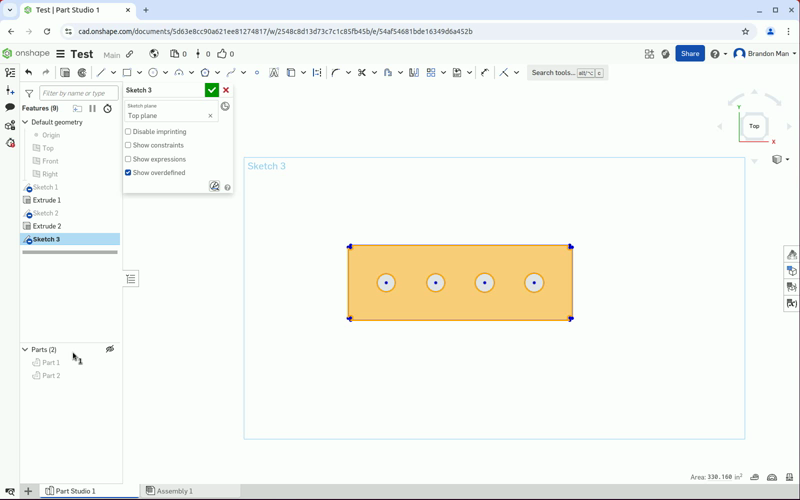
key(shift+y)
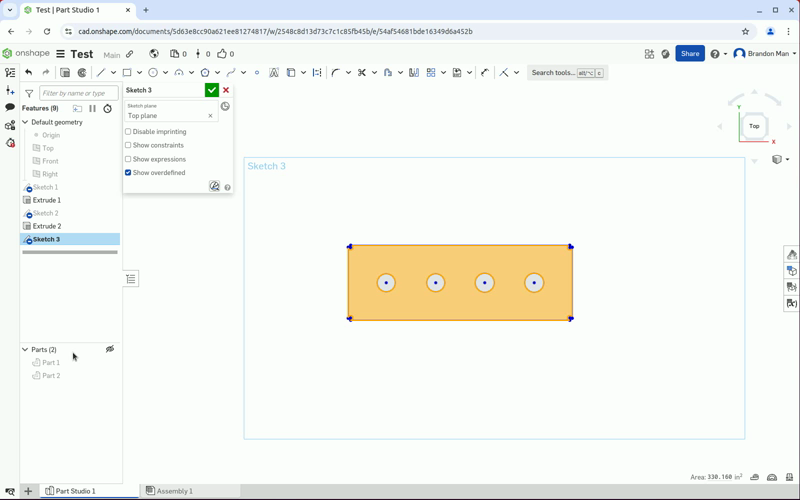
key(shift+e)
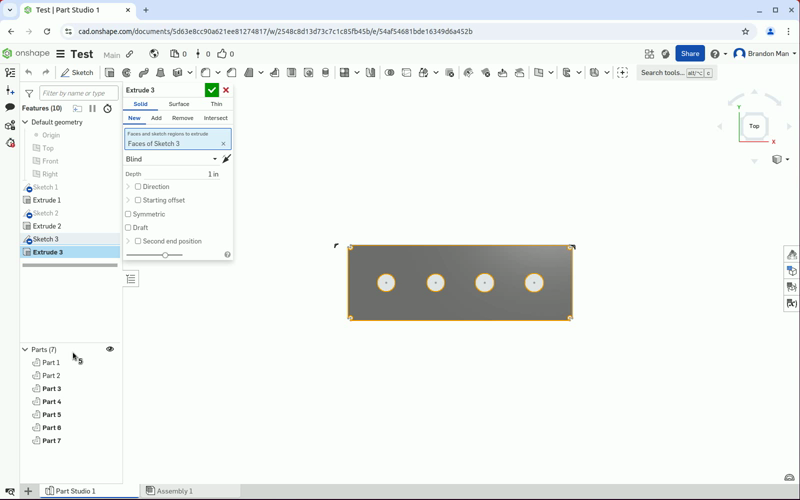
mouse_move(143, 106)
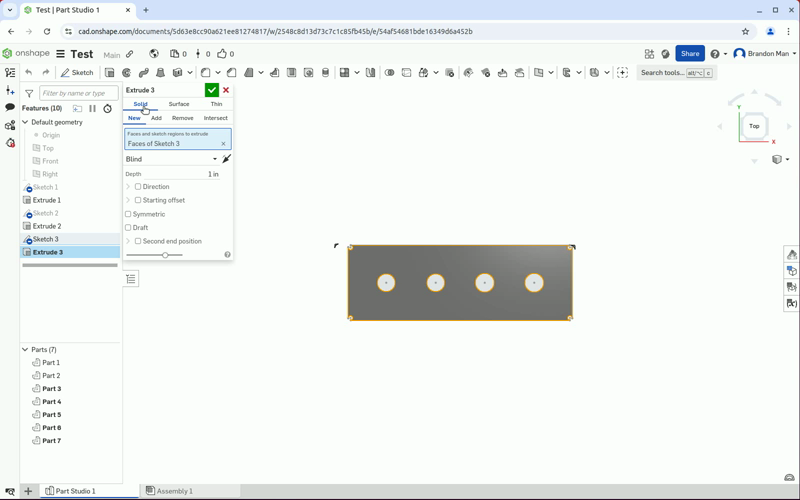
click(143, 106)
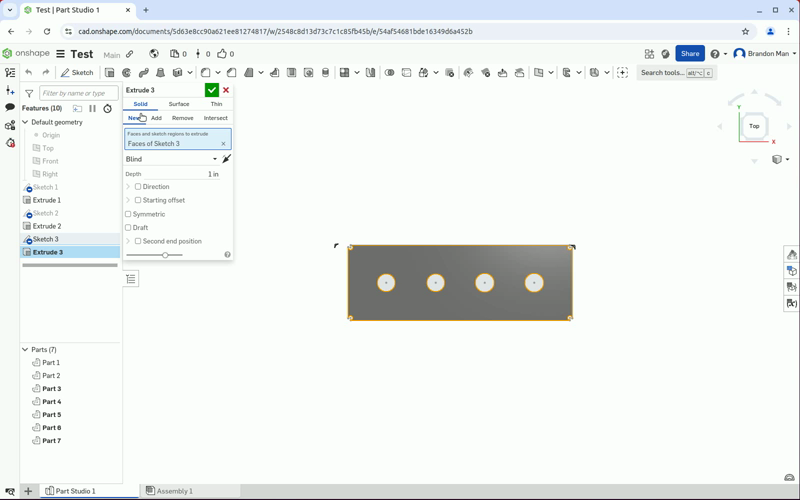
mouse_move(137, 120)
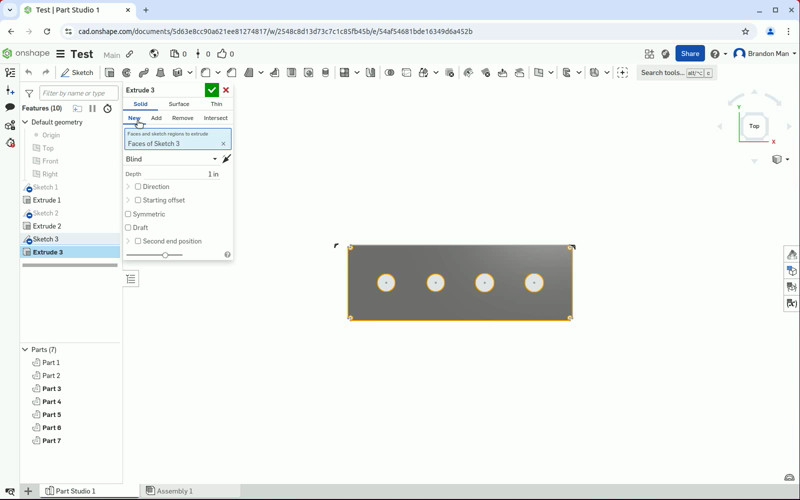
click(137, 120)
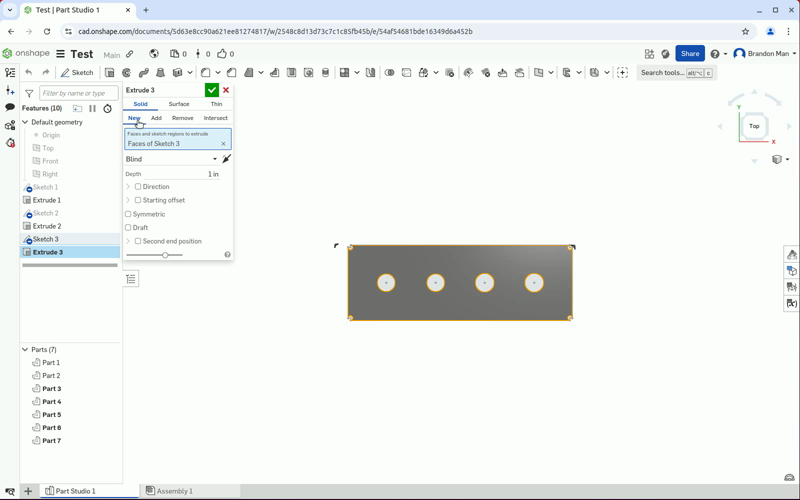
key(tab, 4)
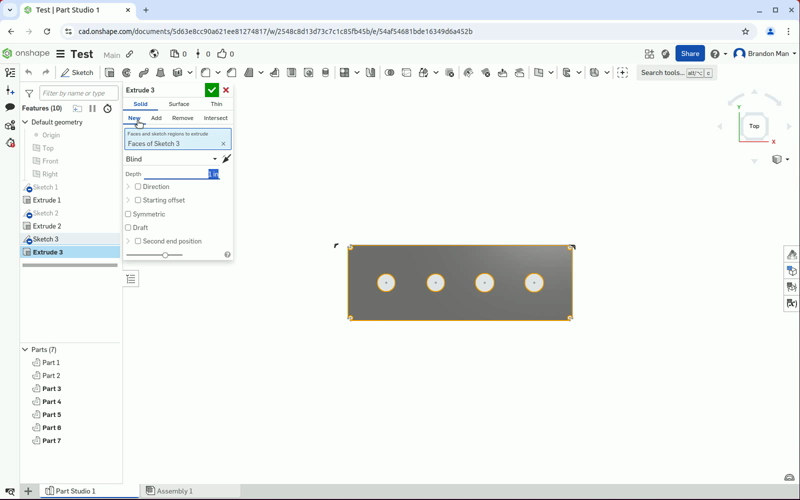
text(5.055)
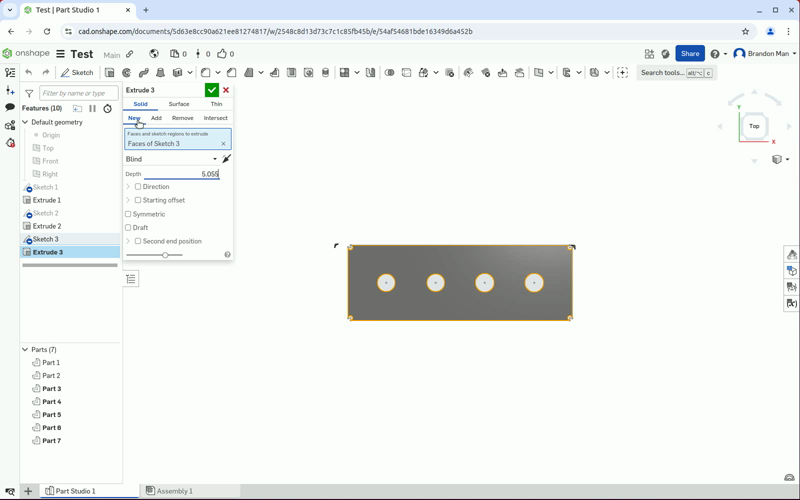
key(enter)
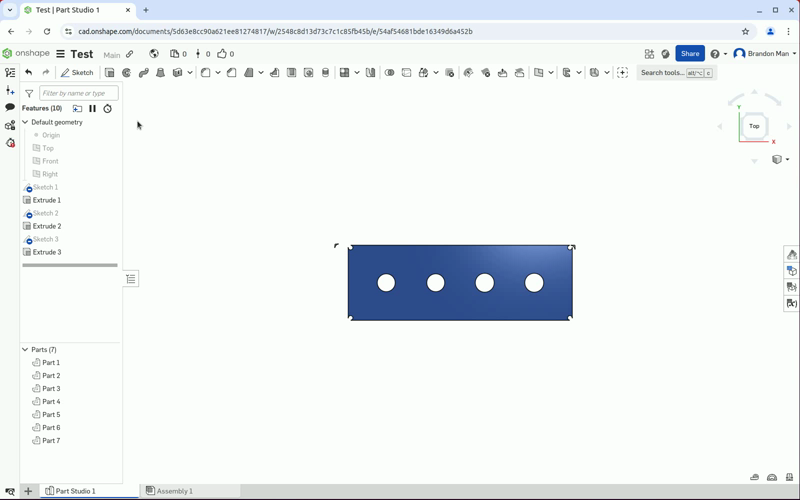
key(shift+h)
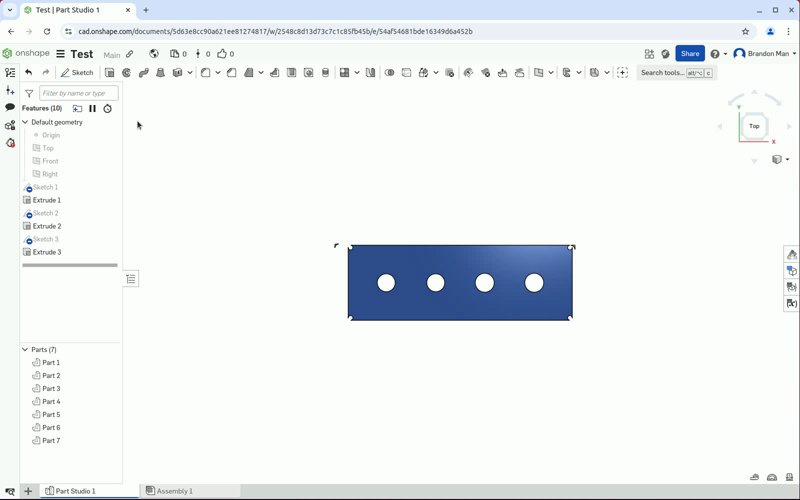
key(shift+h)
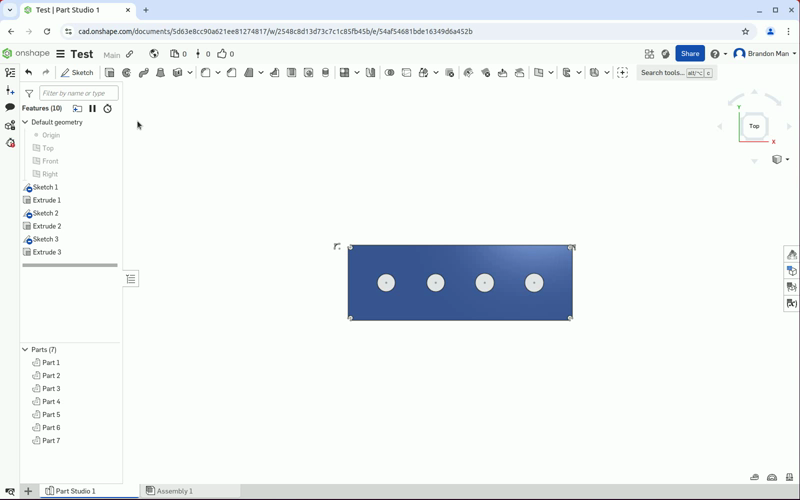
key(shift+7)
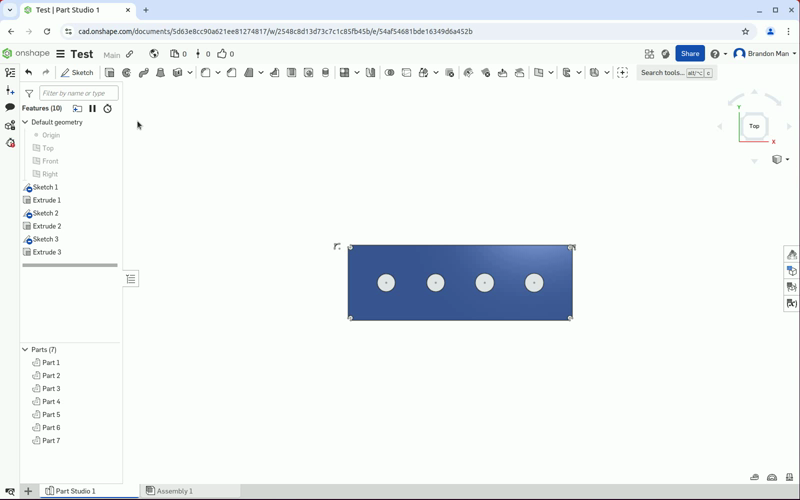
key(up, 3)
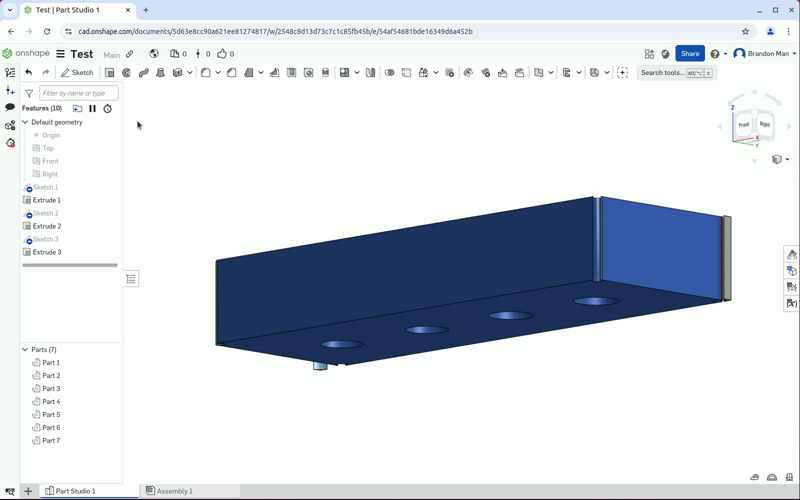
key(left, 3)
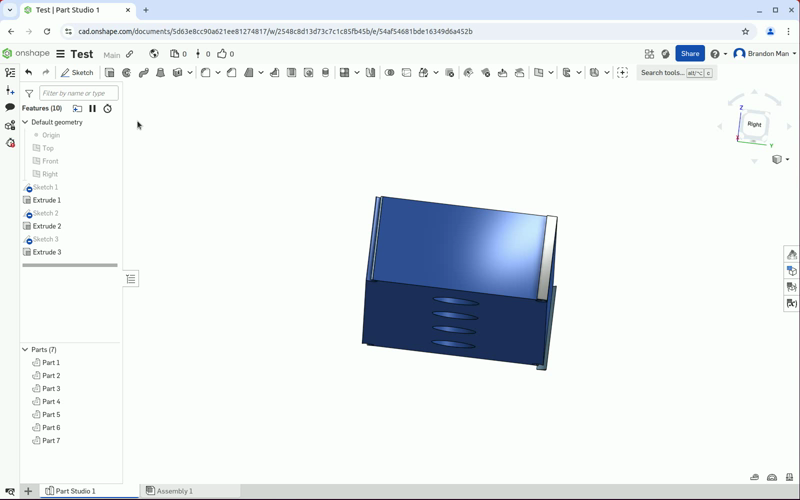
key(right, 3)
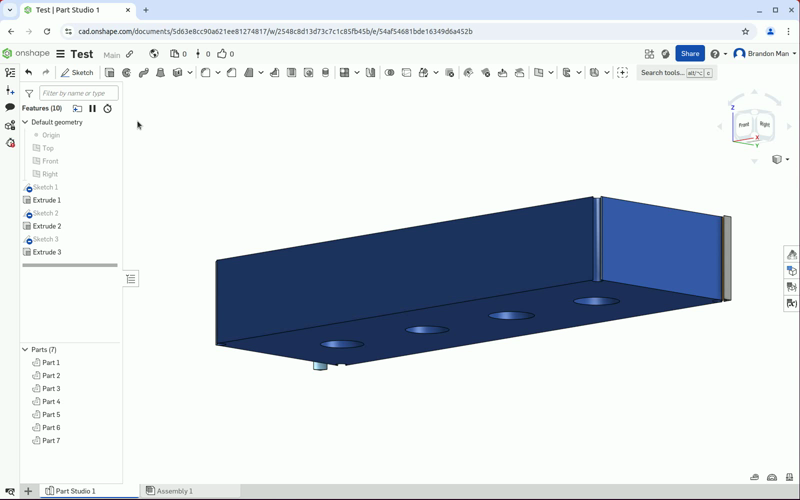
key(down, 3)
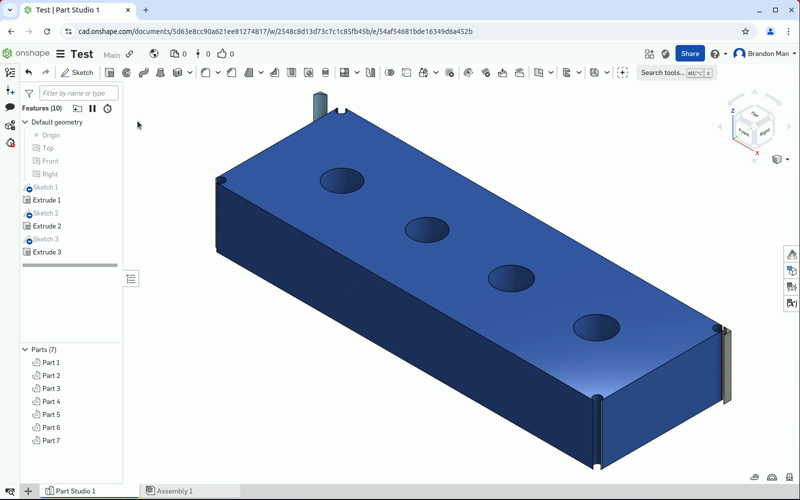
mouse_move(73, 189)
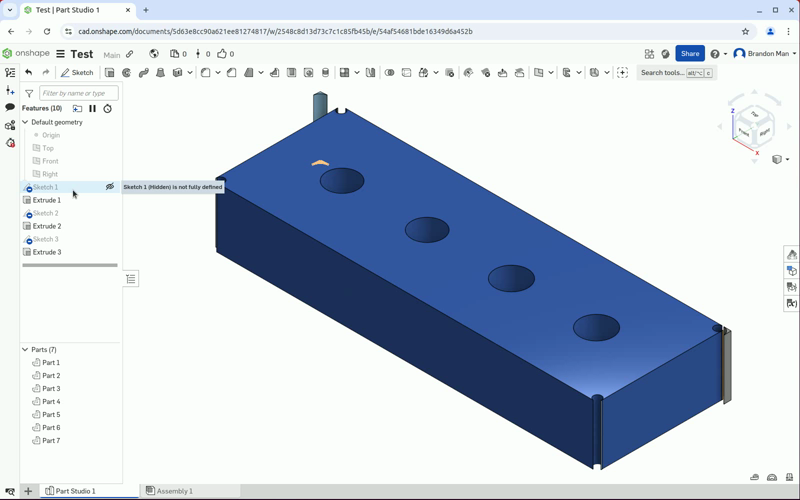
click(73, 189)